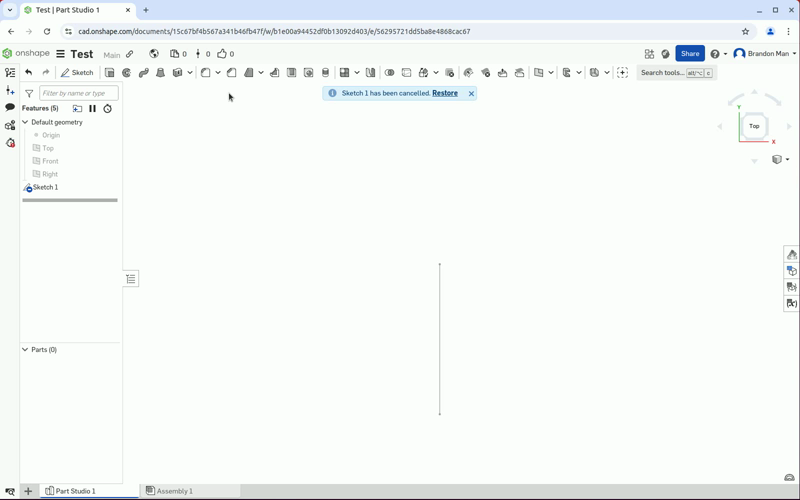
key(shift+h)
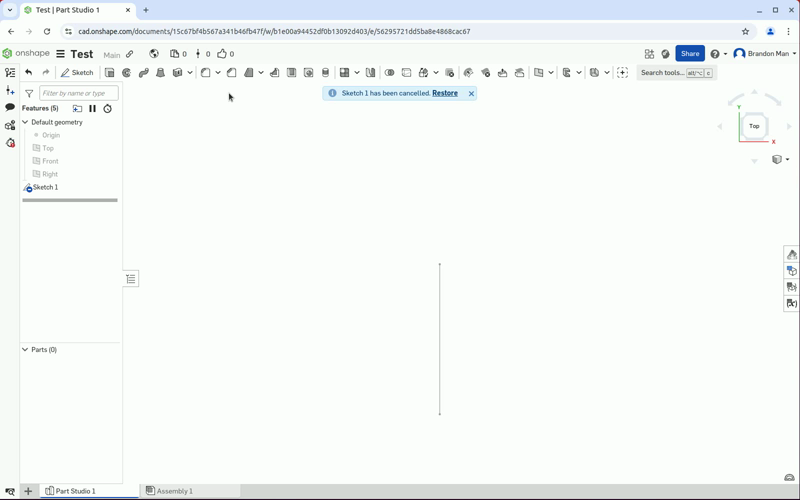
key(shift+s)
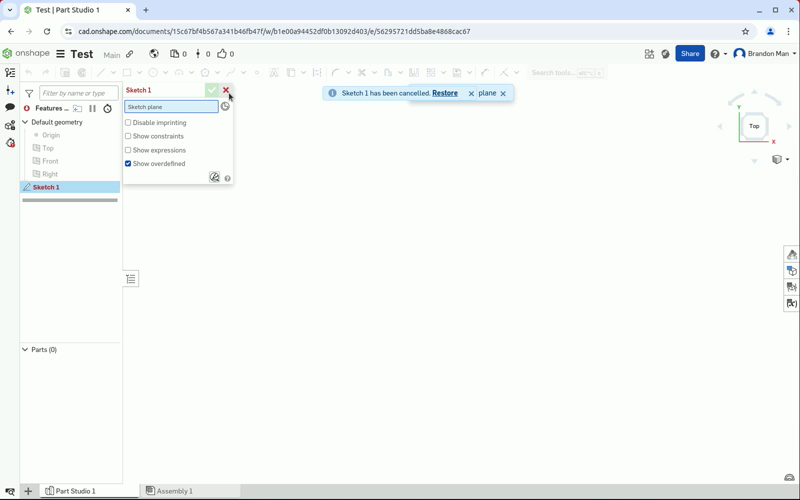
mouse_move(73, 150)
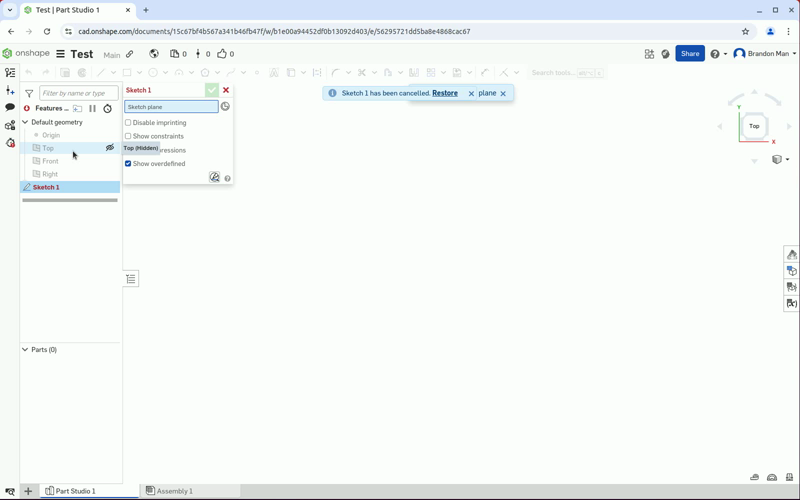
click(73, 150)
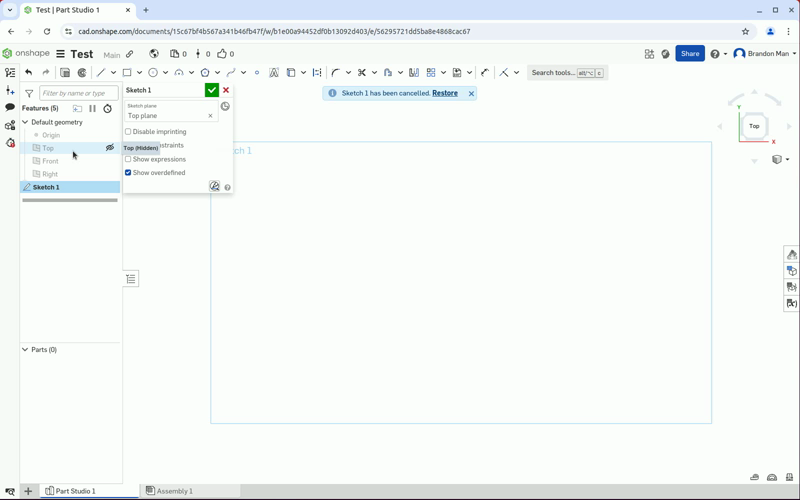
mouse_move(73, 352)
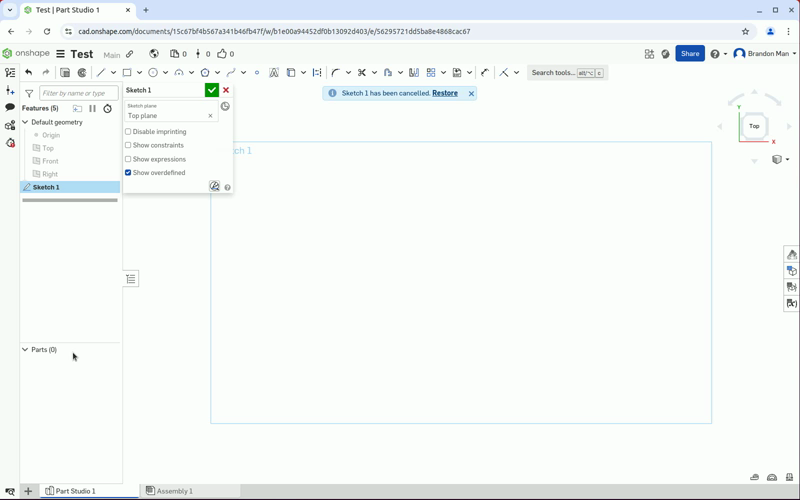
key(y)
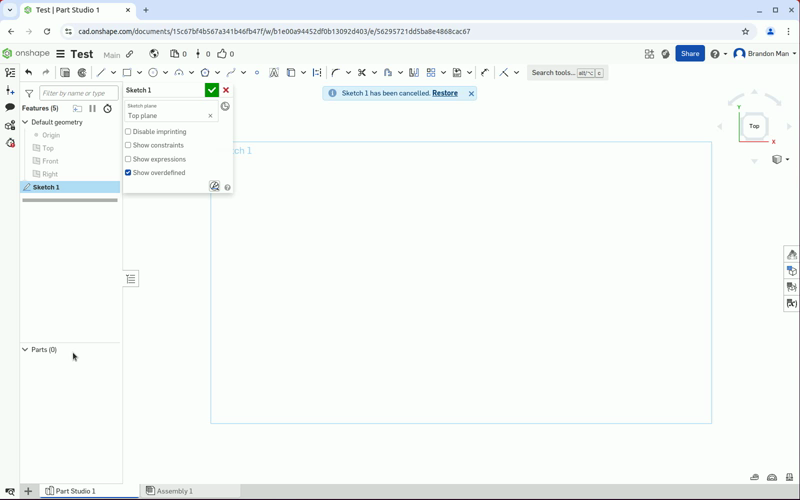
key(l)
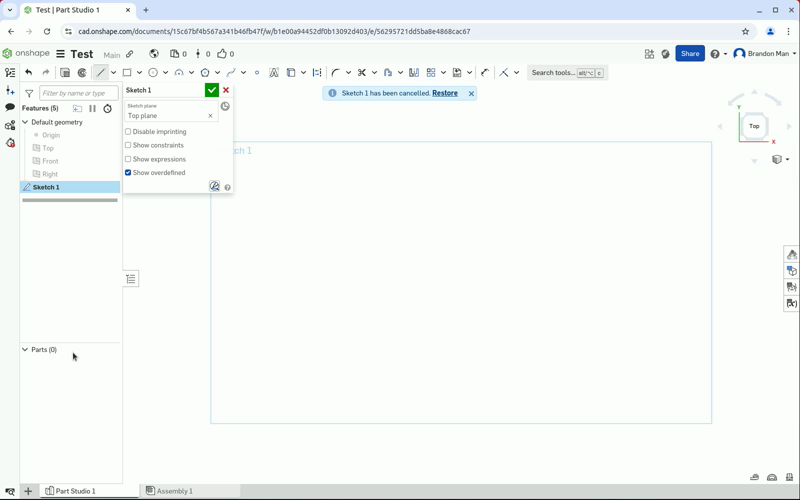
key_down(shift)
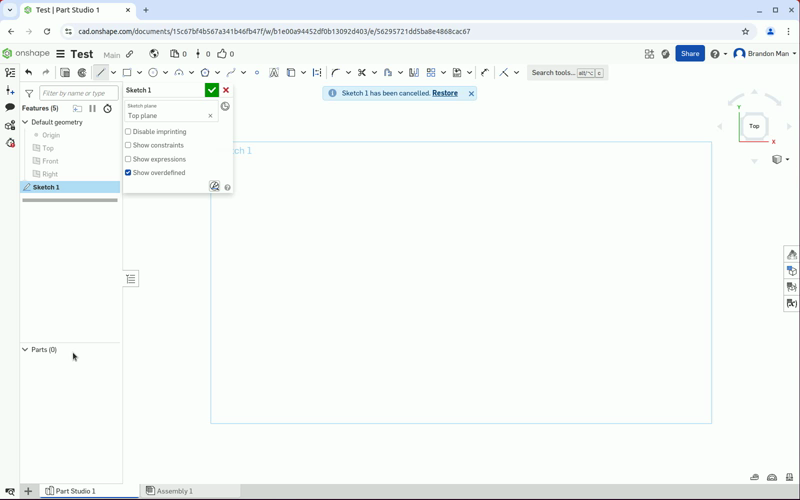
mouse_move(385, 312)
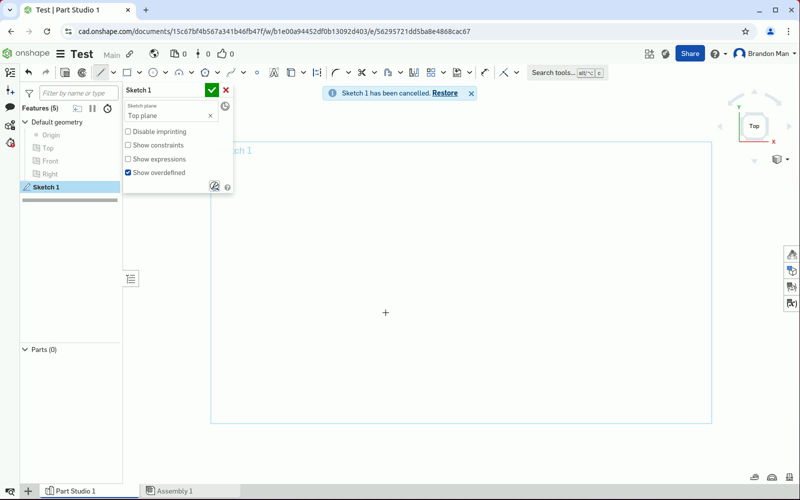
click(385, 312)
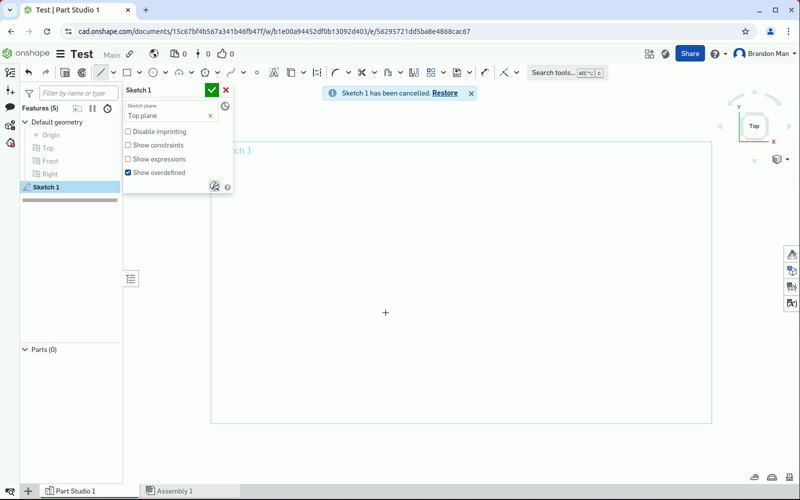
key_up(shift)
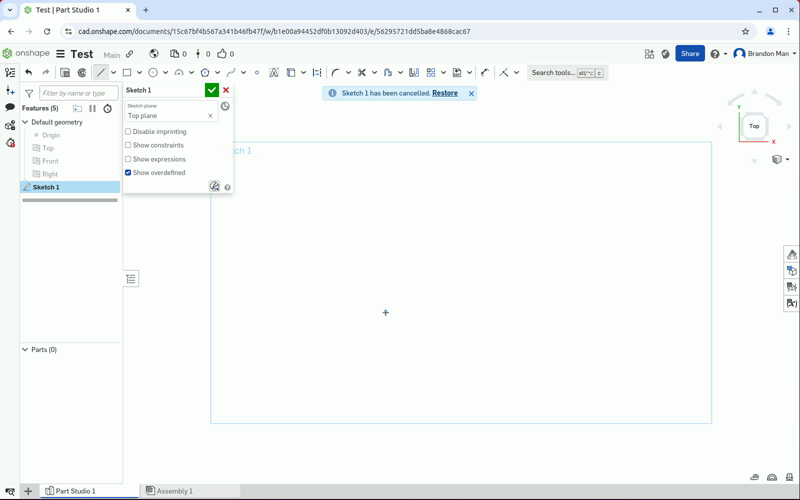
key_down(shift)
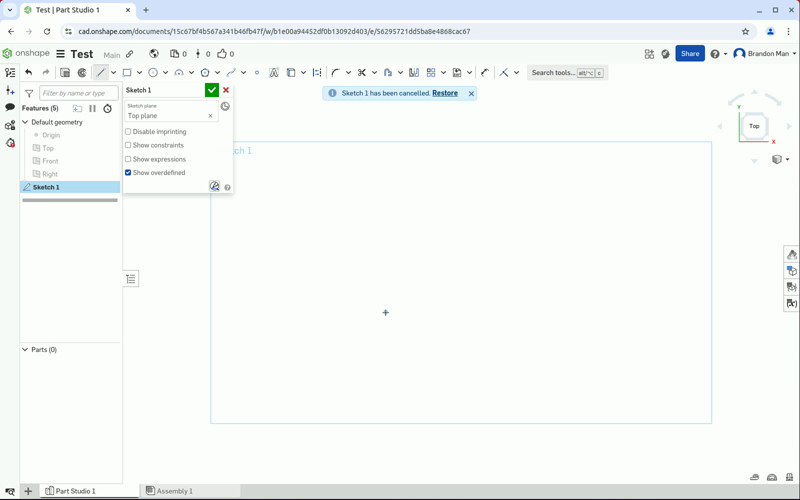
mouse_move(428, 378)
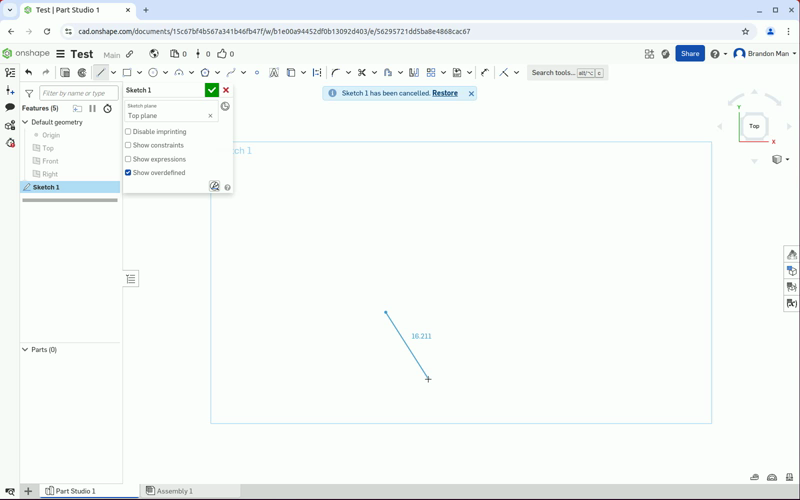
click(428, 378)
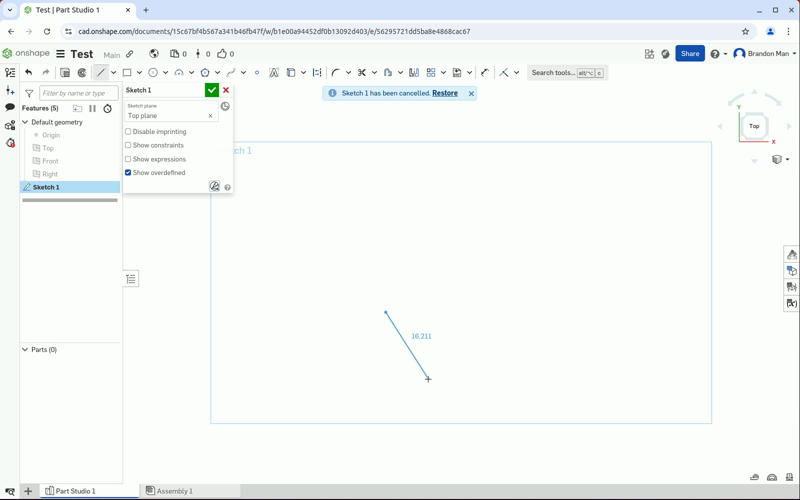
key_up(shift)
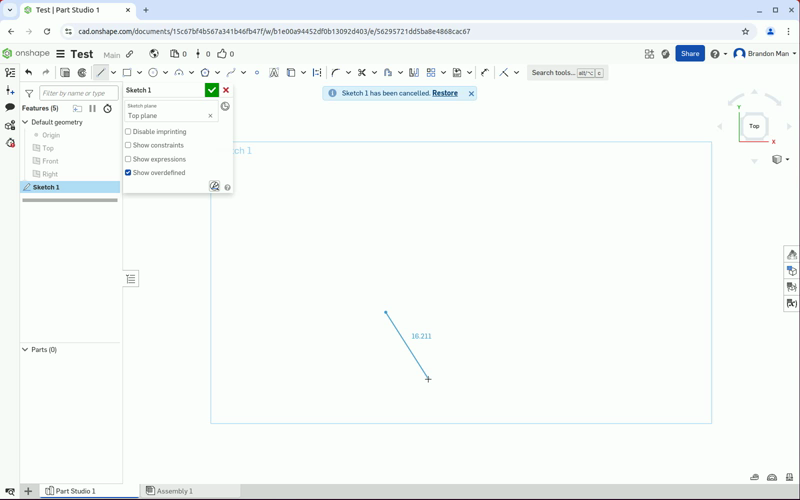
key_down(shift)
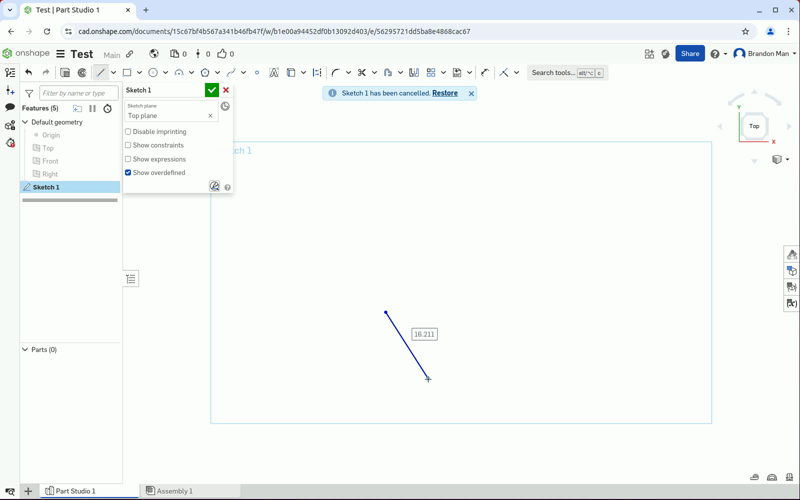
mouse_move(496, 378)
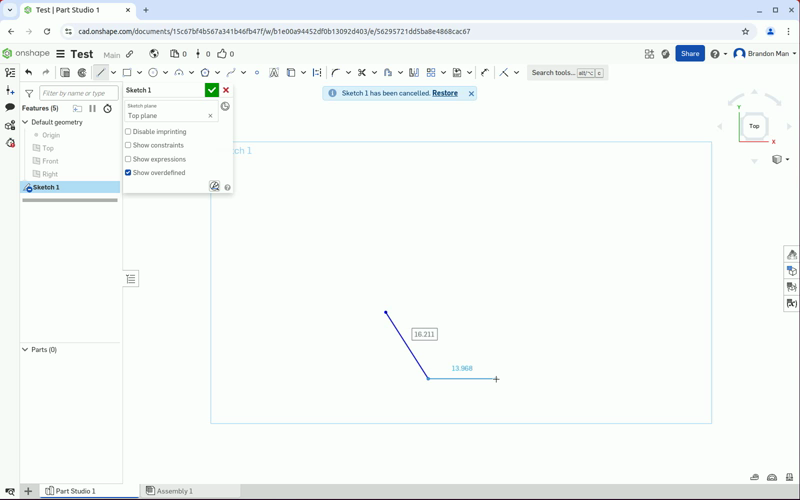
click(496, 378)
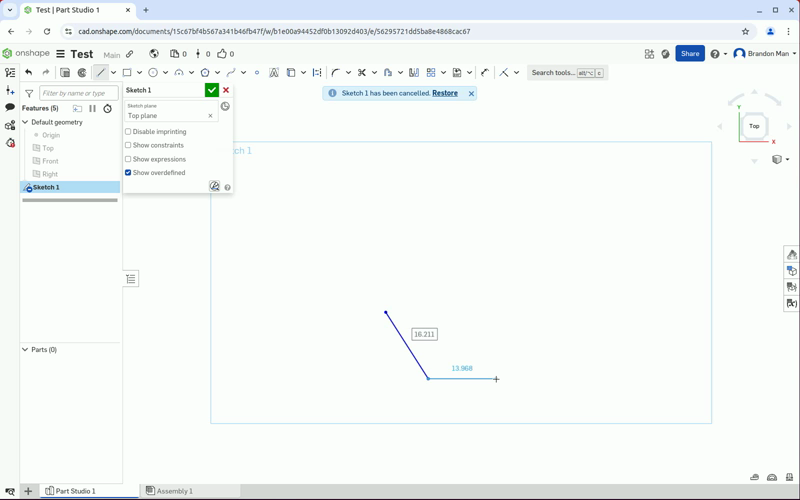
key_up(shift)
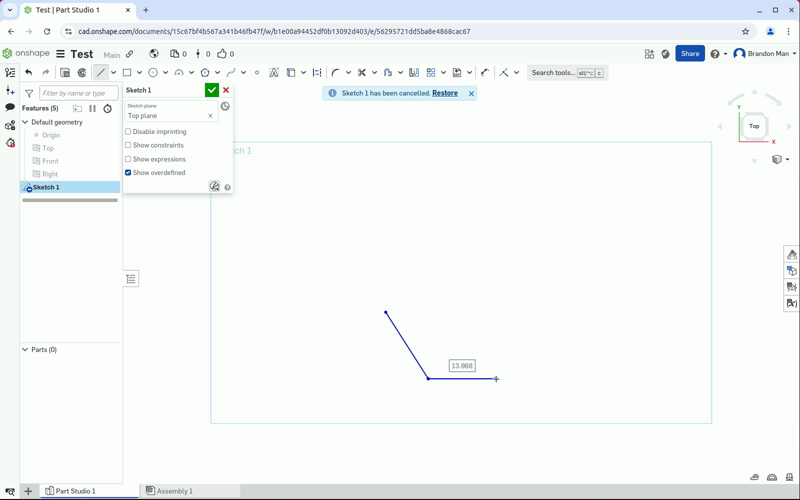
key_down(shift)
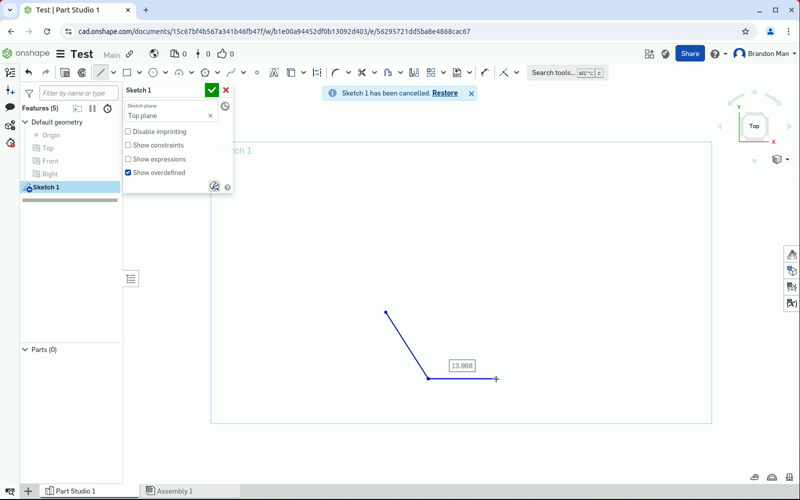
mouse_move(540, 312)
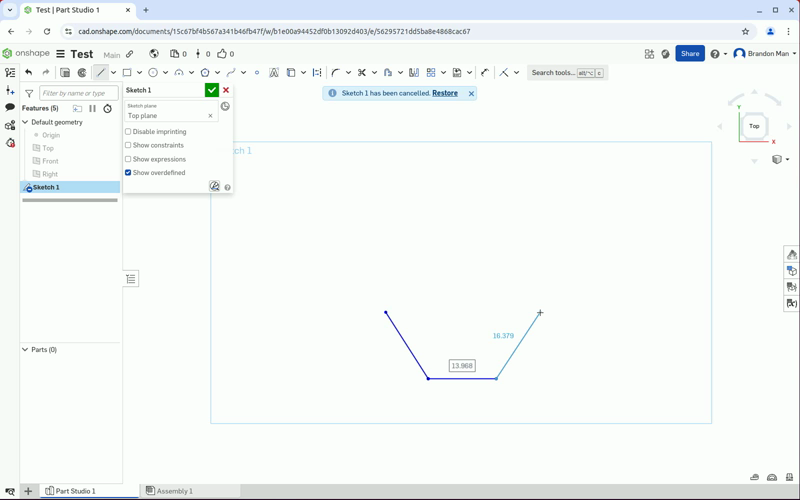
click(540, 312)
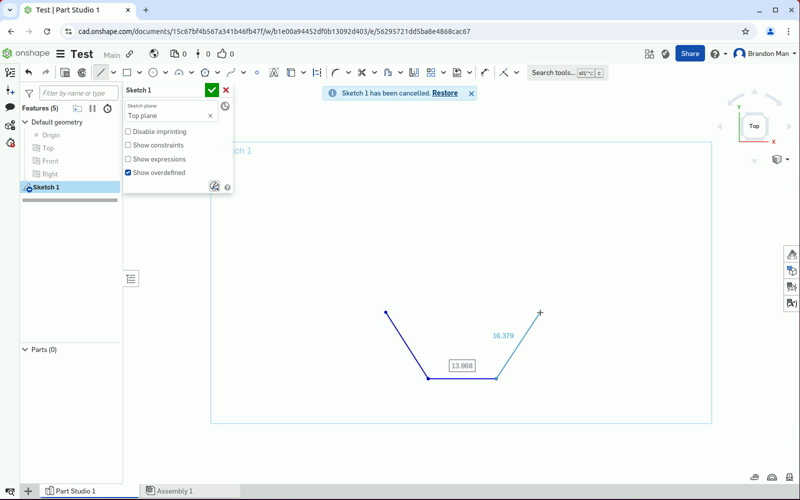
key_up(shift)
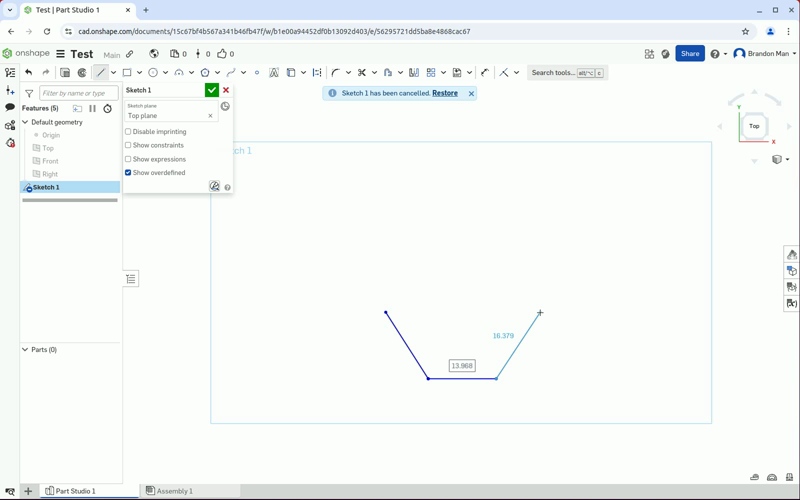
key_down(shift)
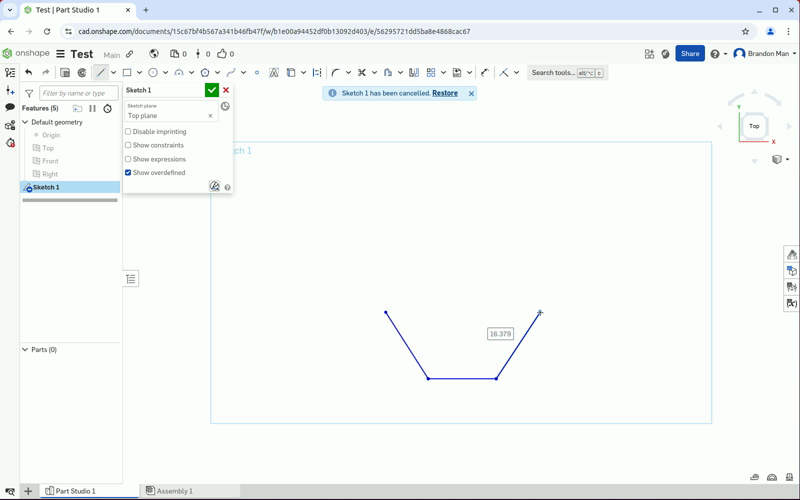
mouse_move(461, 170)
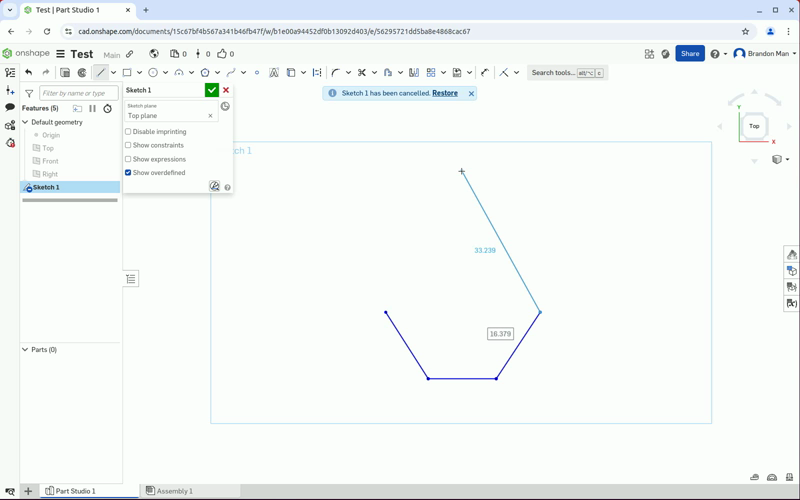
click(461, 170)
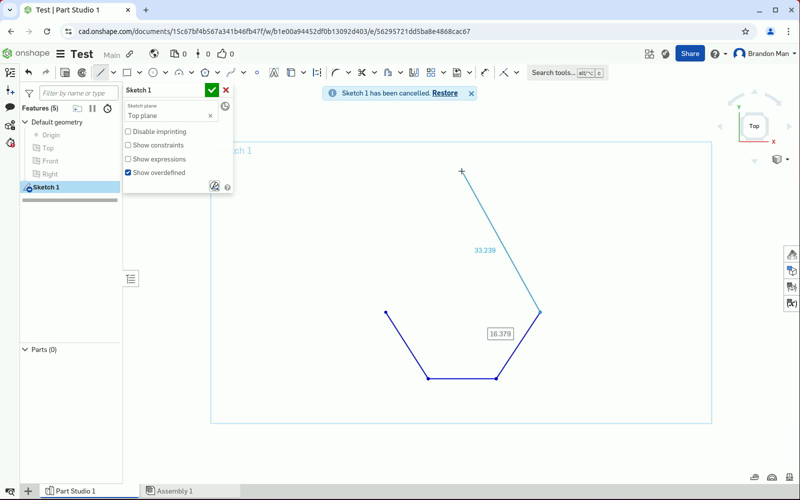
key_up(shift)
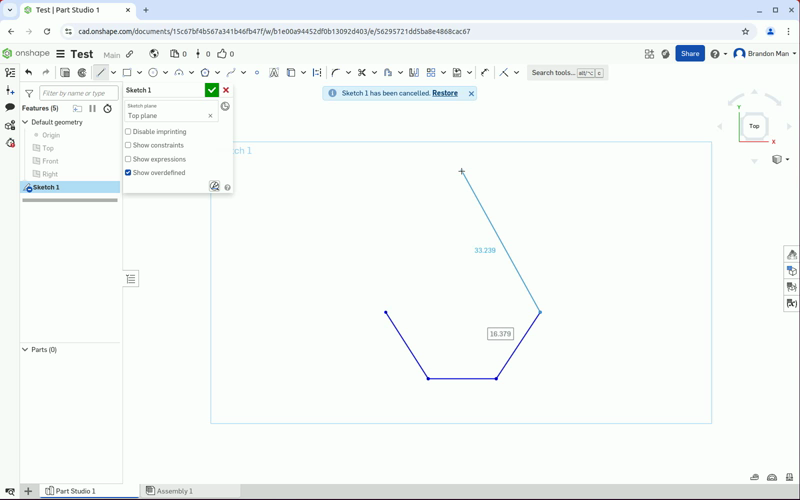
key_down(shift)
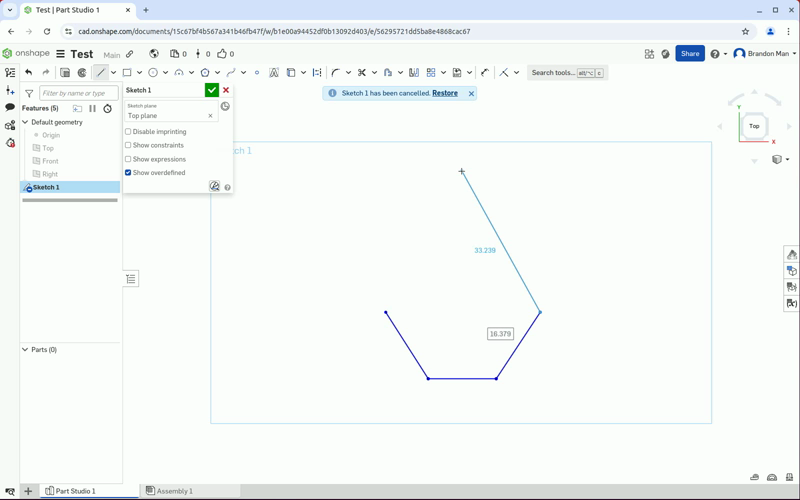
mouse_move(385, 312)
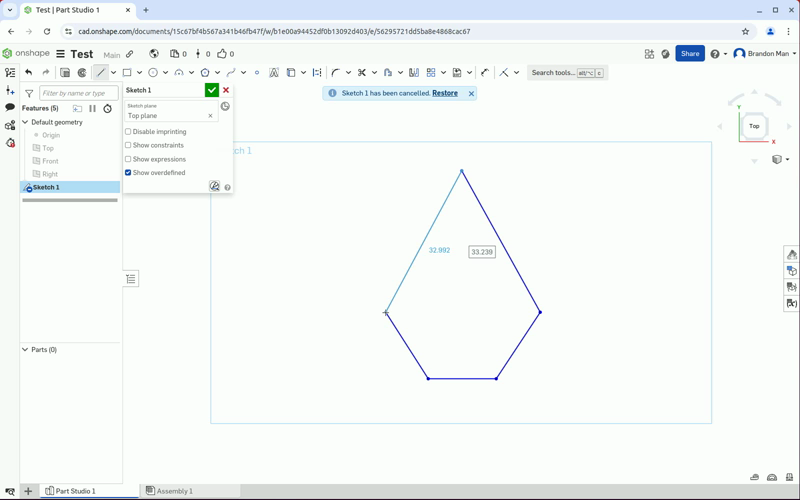
key_up(shift)
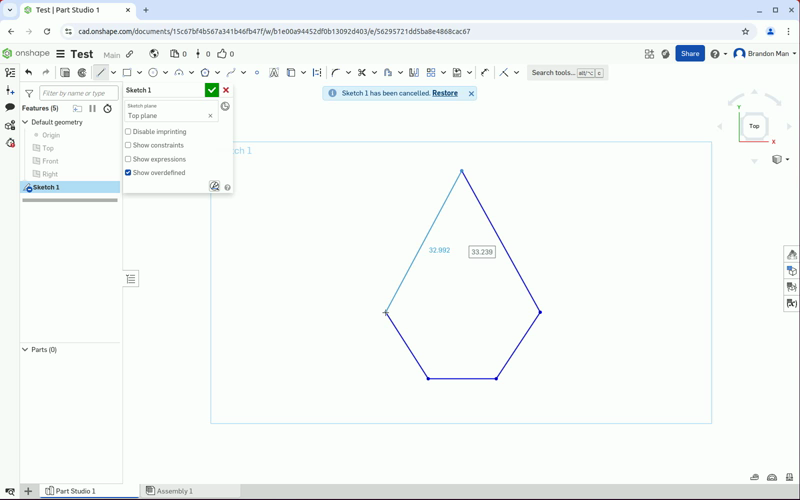
click(385, 312)
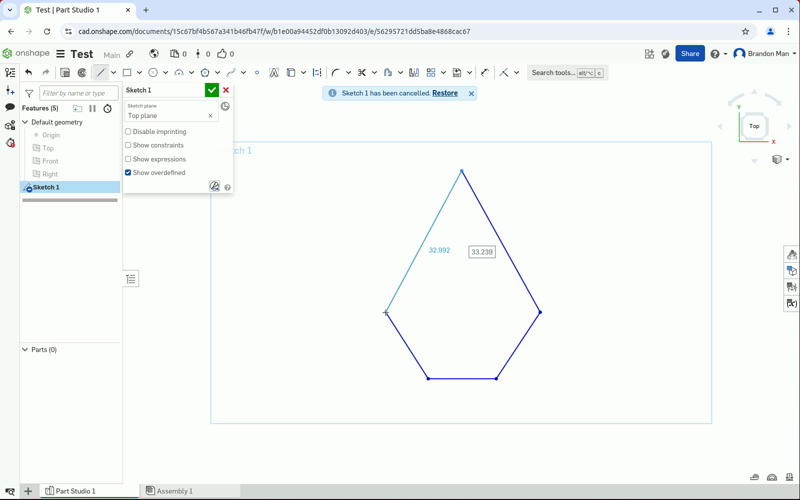
key(esc)
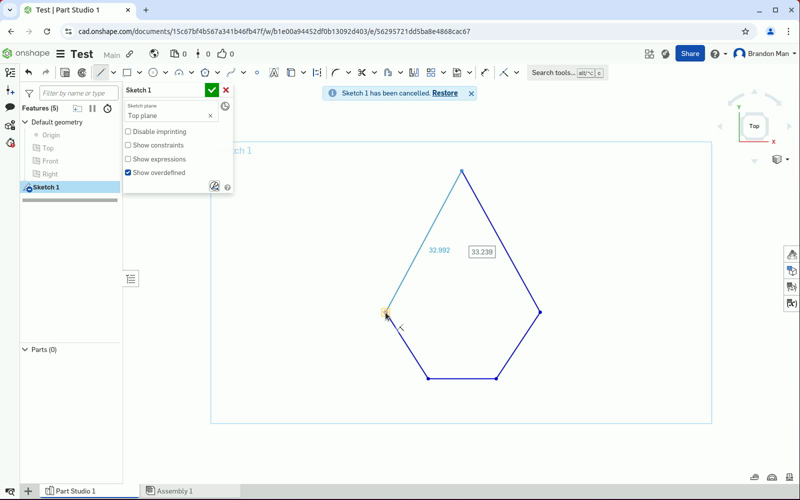
key(l)
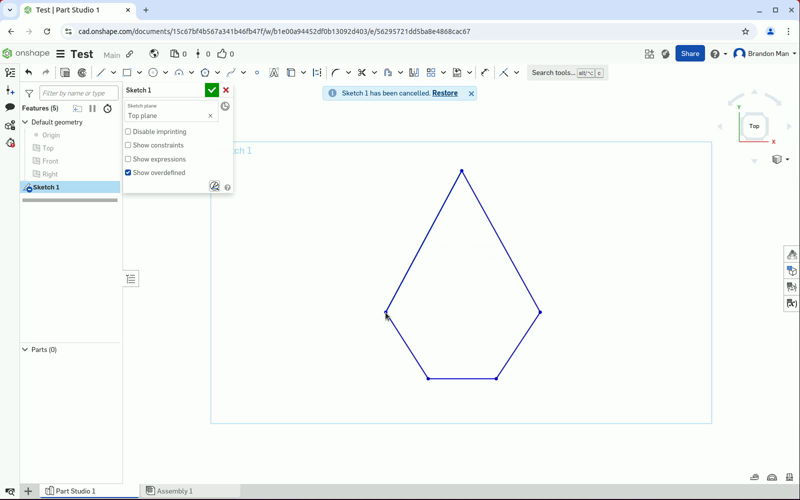
key_down(shift)
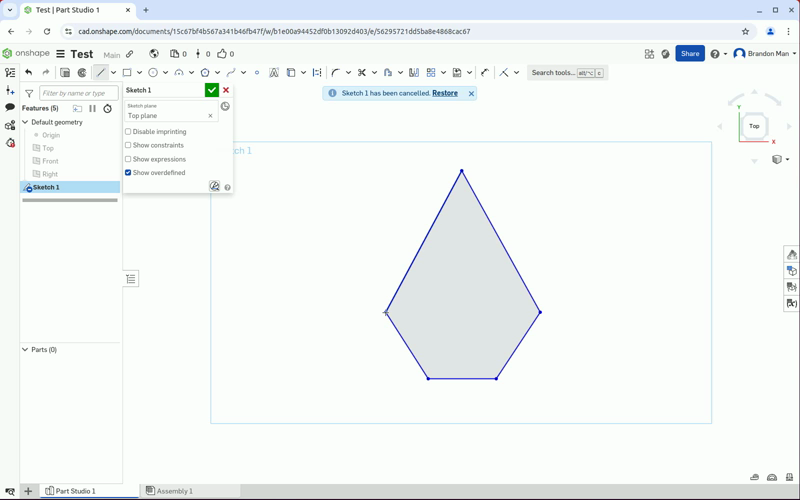
mouse_move(392, 310)
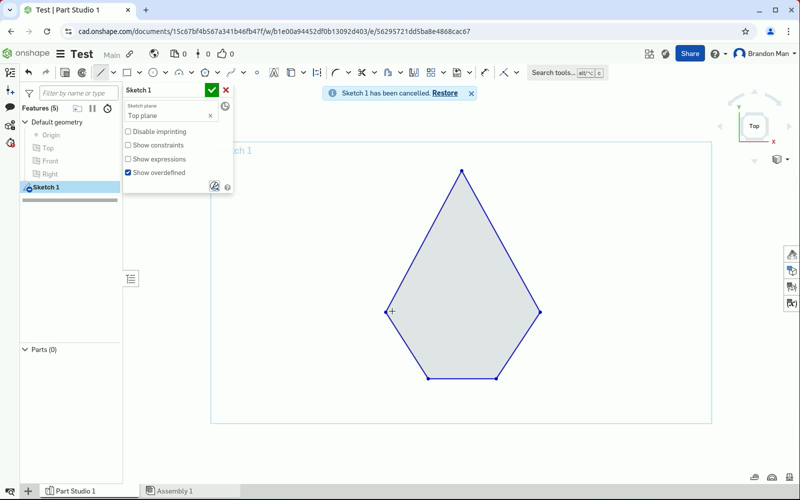
click(392, 310)
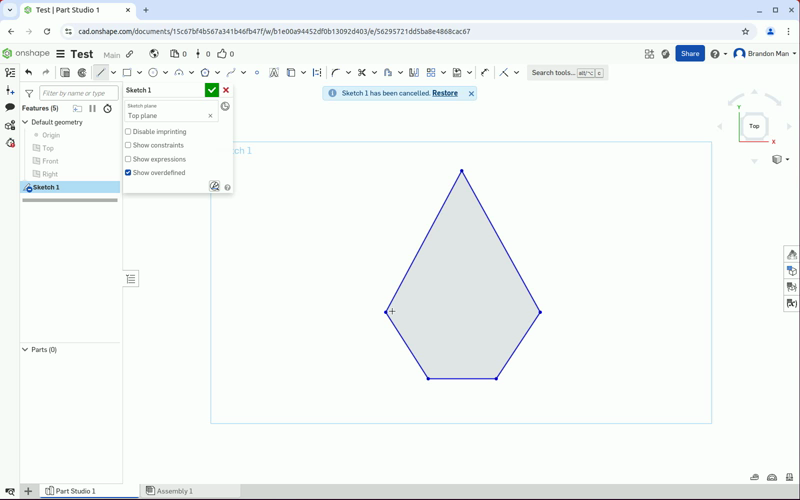
key_up(shift)
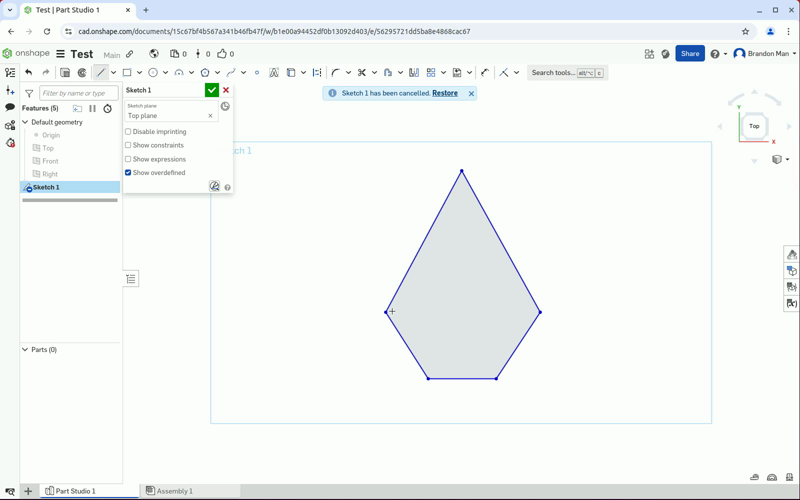
key_down(shift)
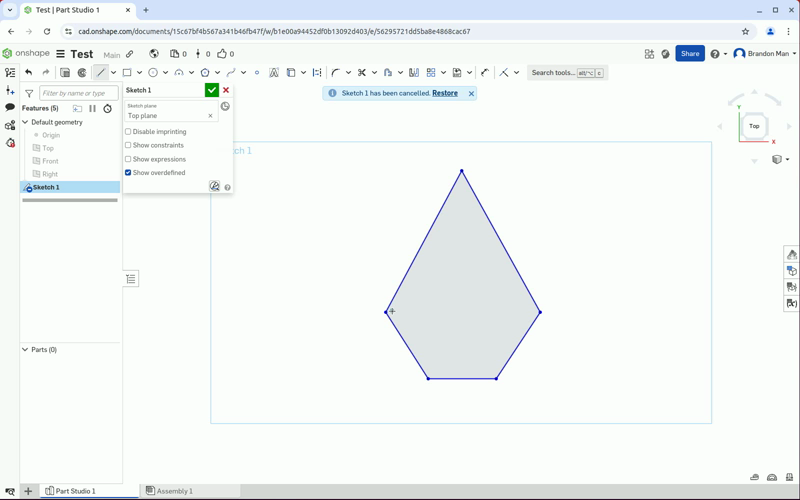
mouse_move(431, 375)
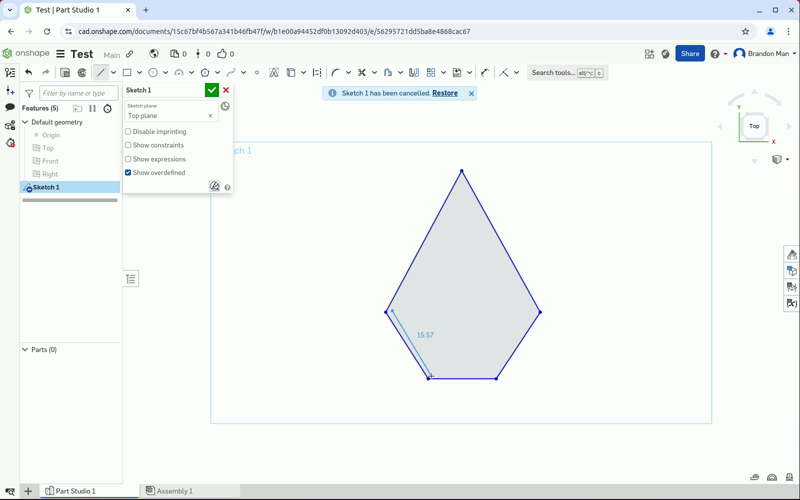
scroll(6)
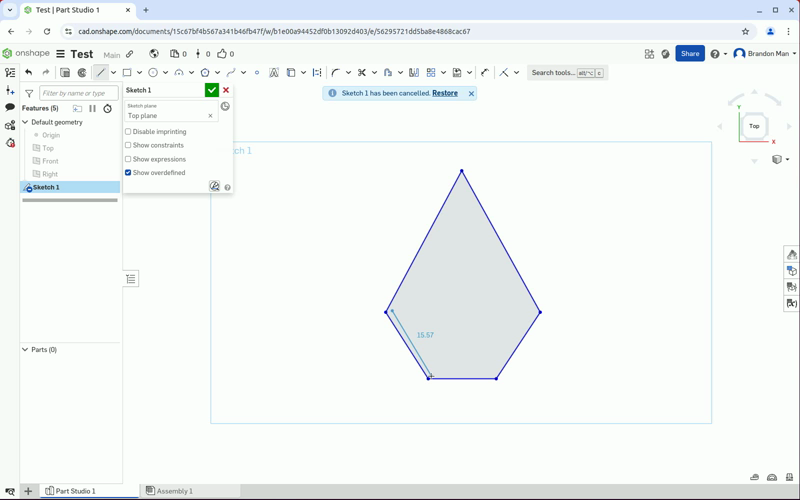
scroll(6)
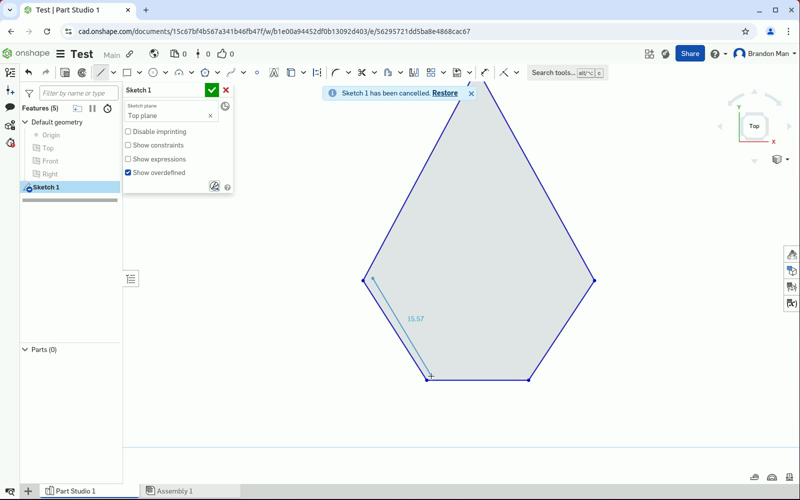
scroll(6)
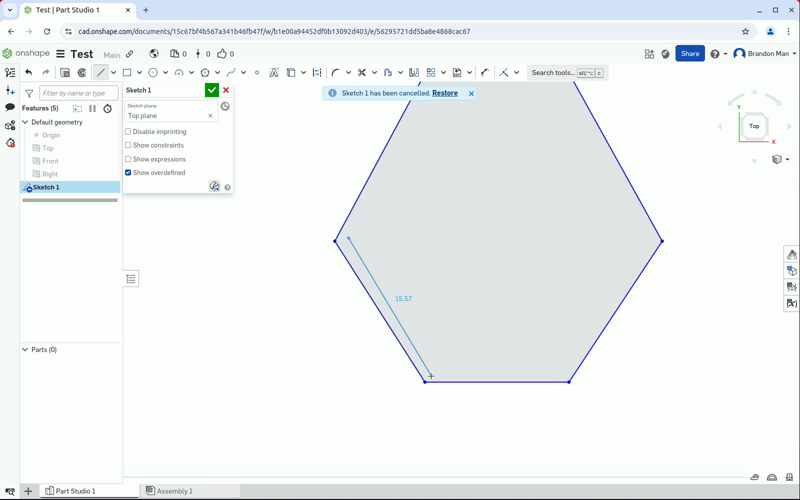
scroll(6)
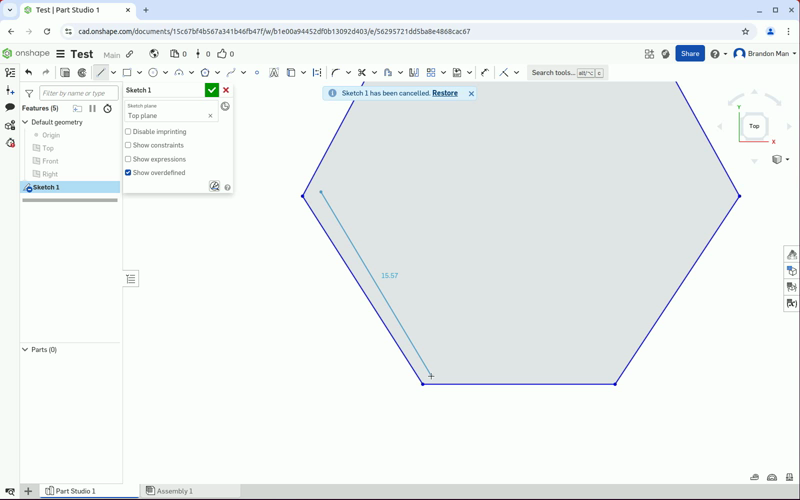
scroll(6)
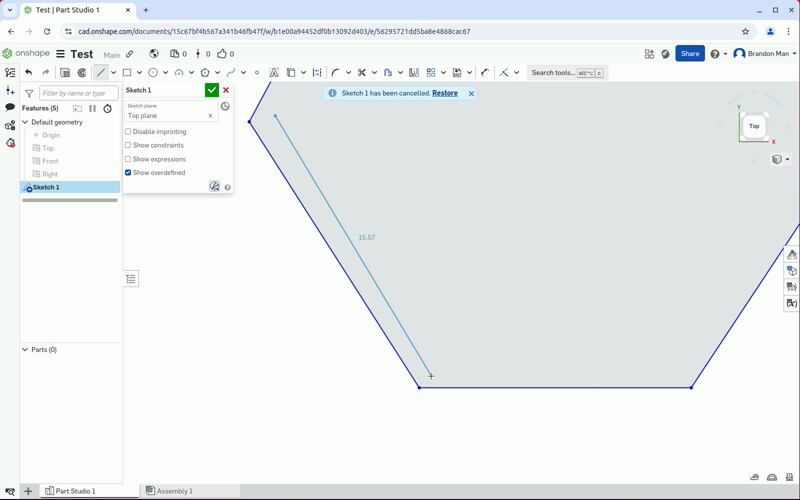
scroll(6)
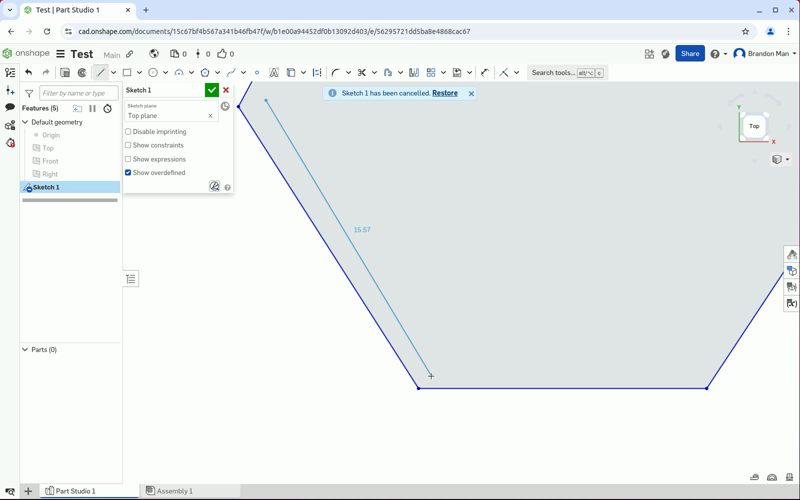
scroll(6)
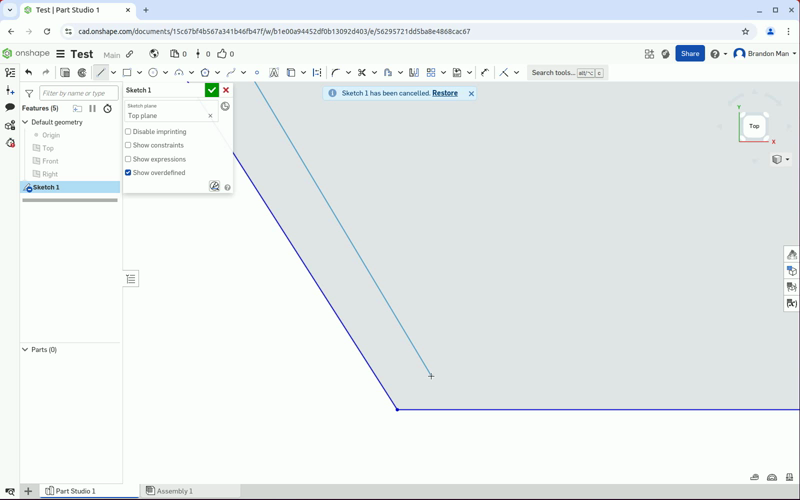
click(431, 375)
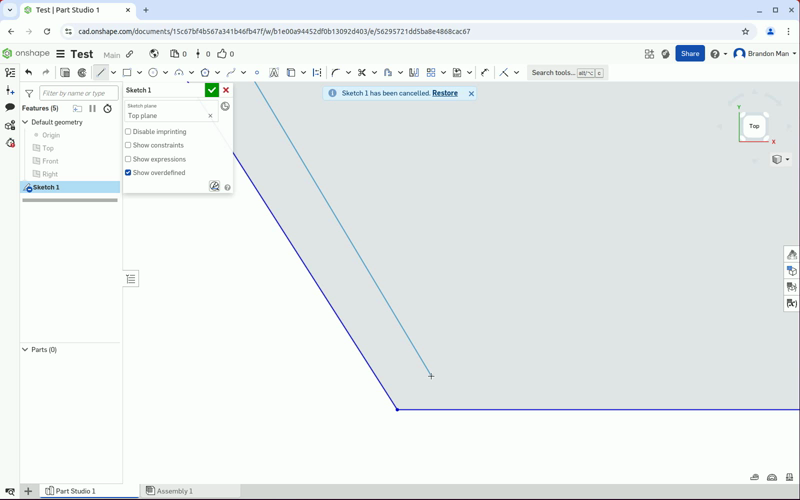
scroll(-6)
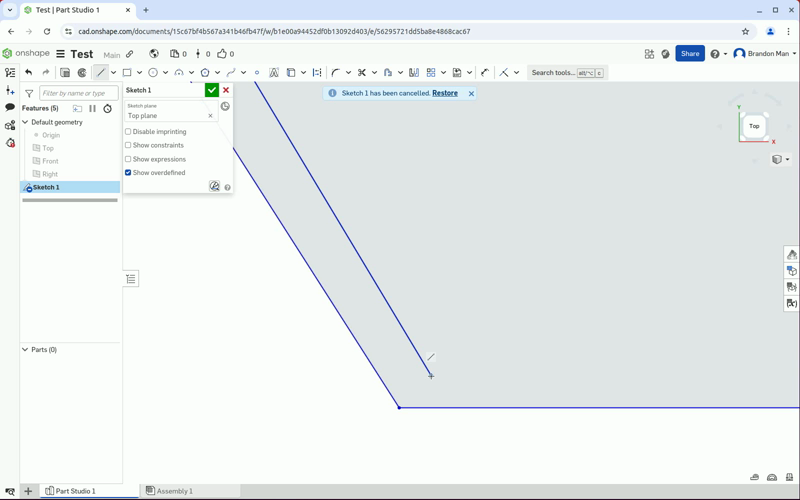
scroll(-6)
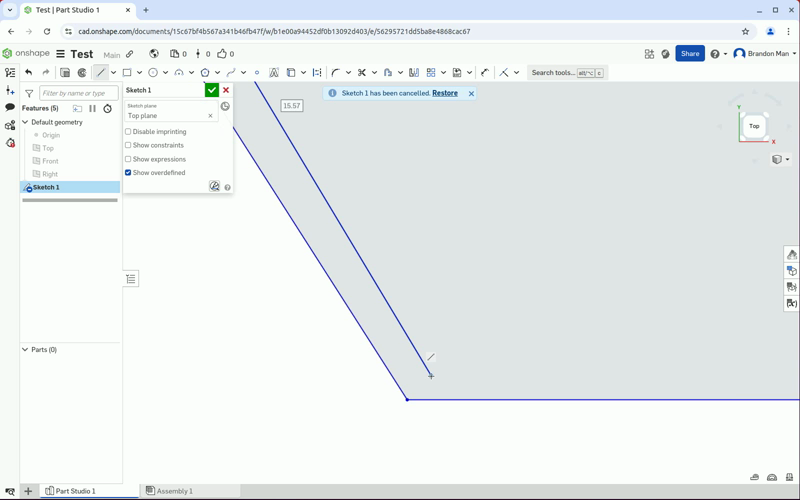
scroll(-6)
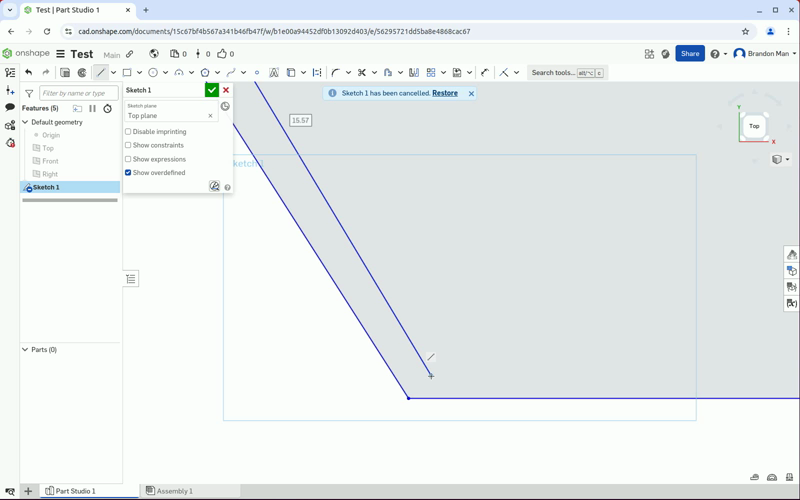
scroll(-6)
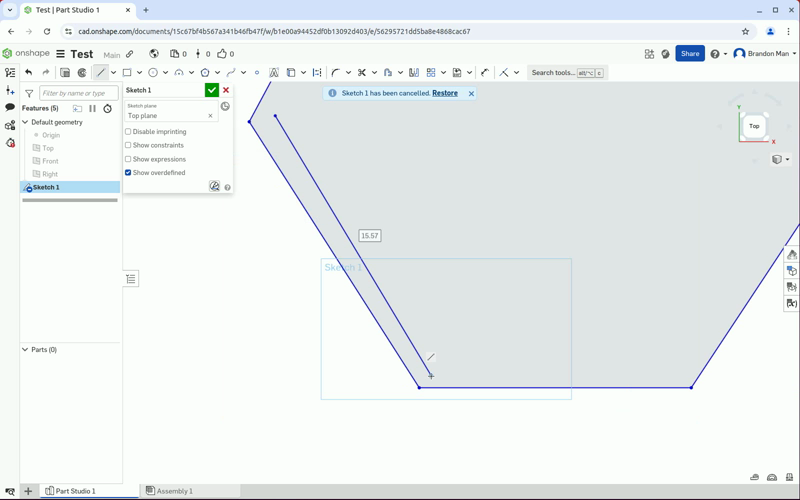
scroll(-6)
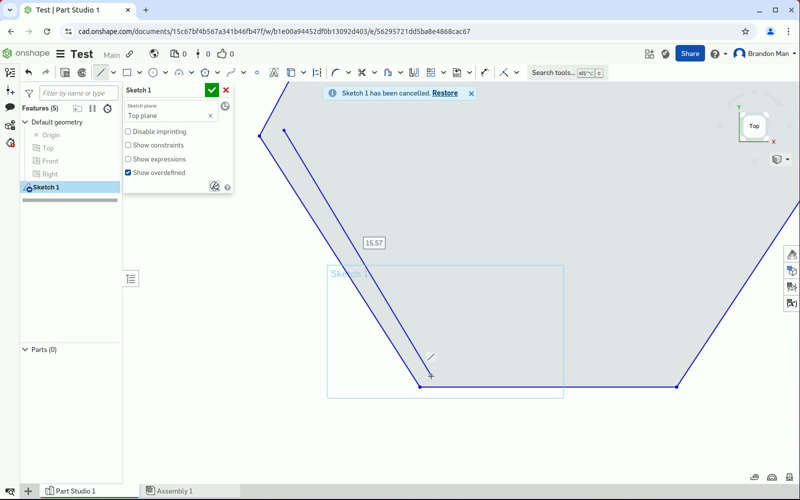
scroll(-6)
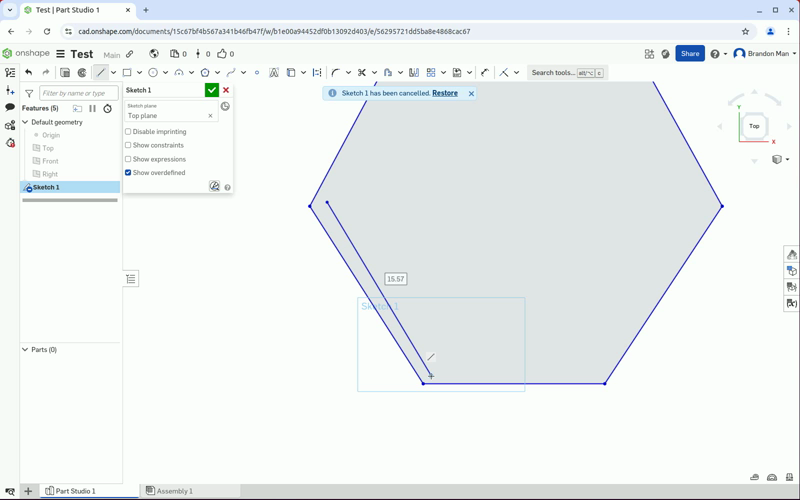
scroll(-6)
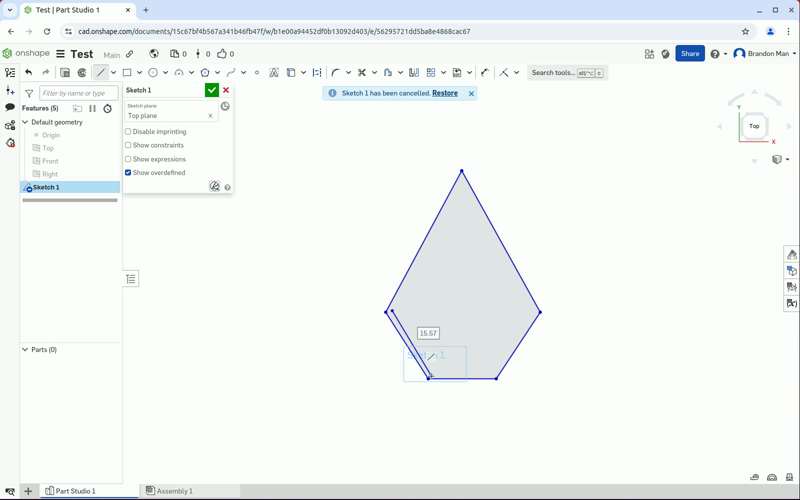
key_up(shift)
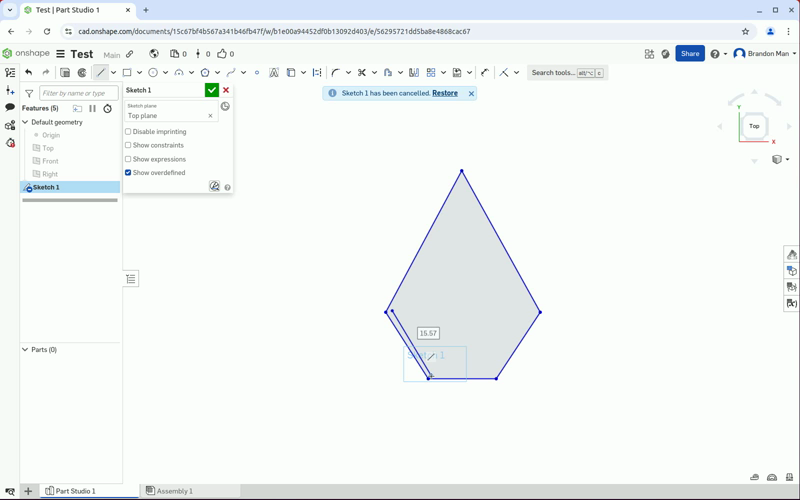
key_down(shift)
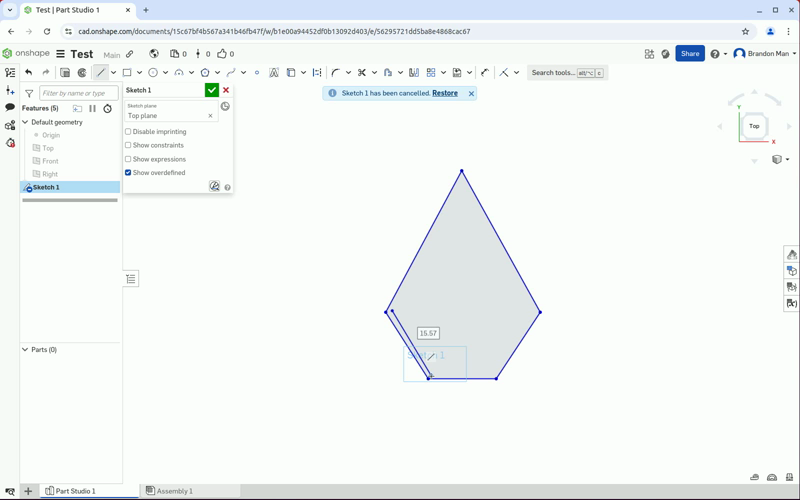
mouse_move(492, 375)
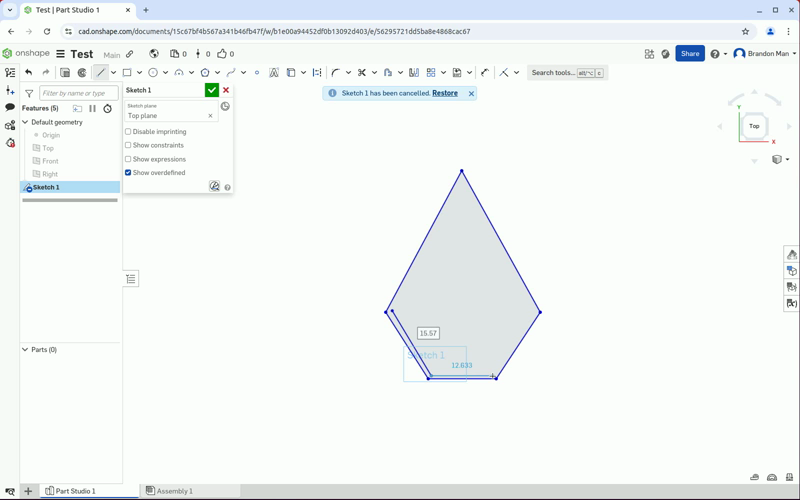
scroll(6)
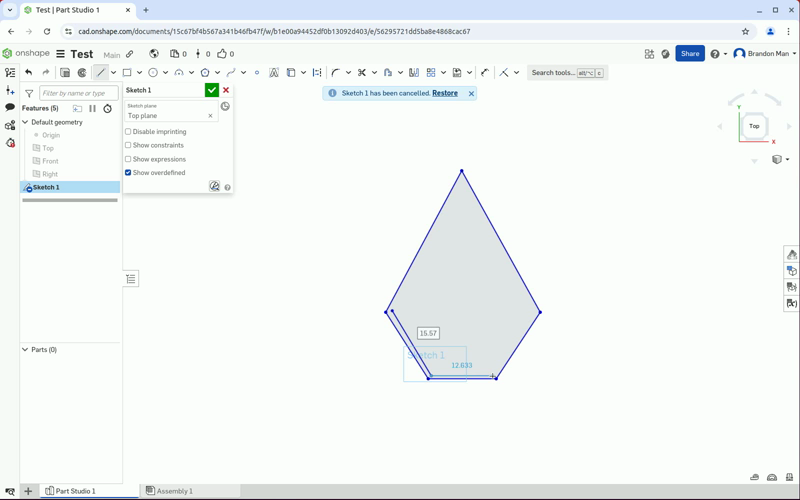
scroll(6)
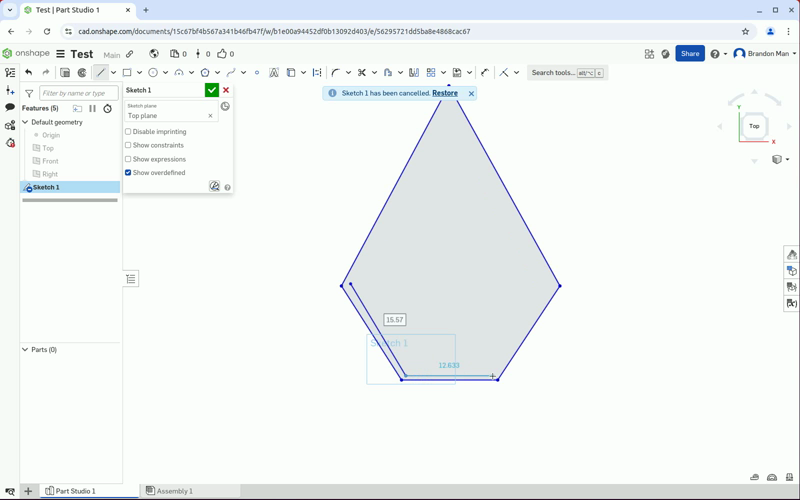
scroll(6)
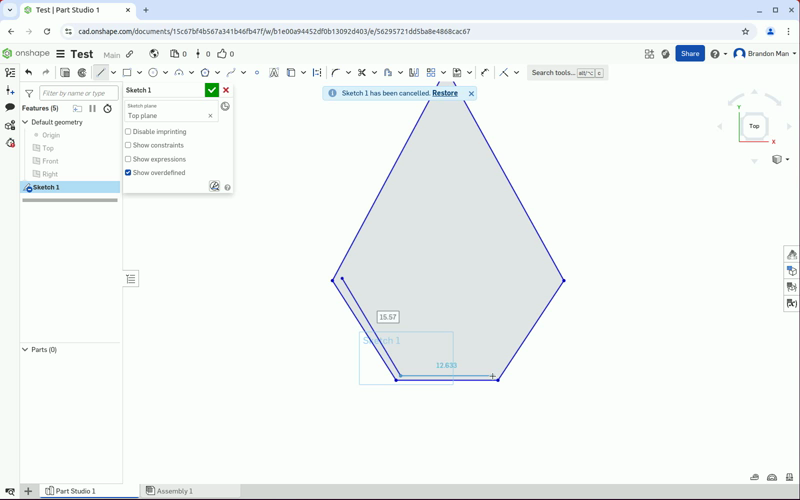
scroll(6)
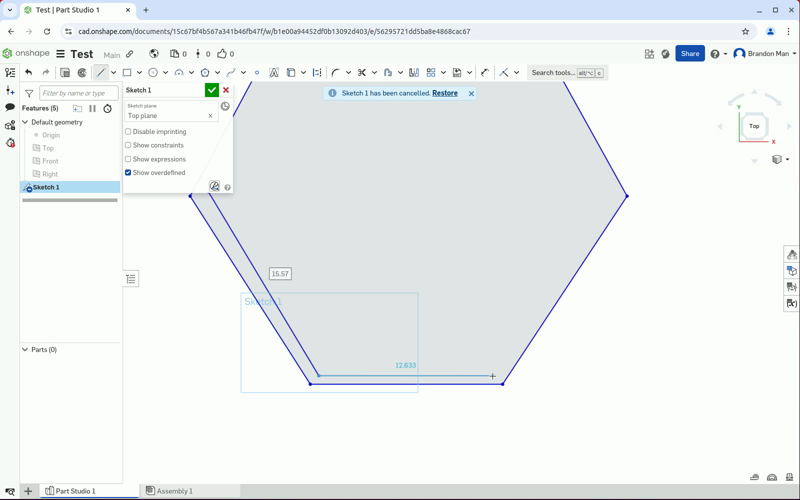
scroll(6)
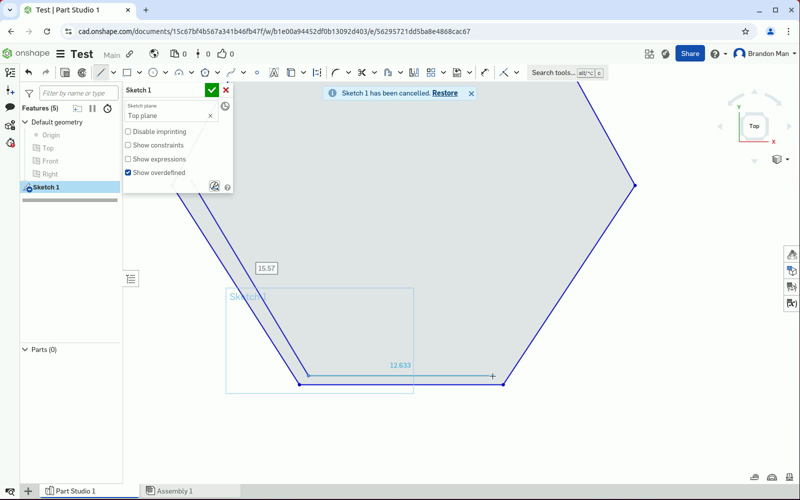
scroll(6)
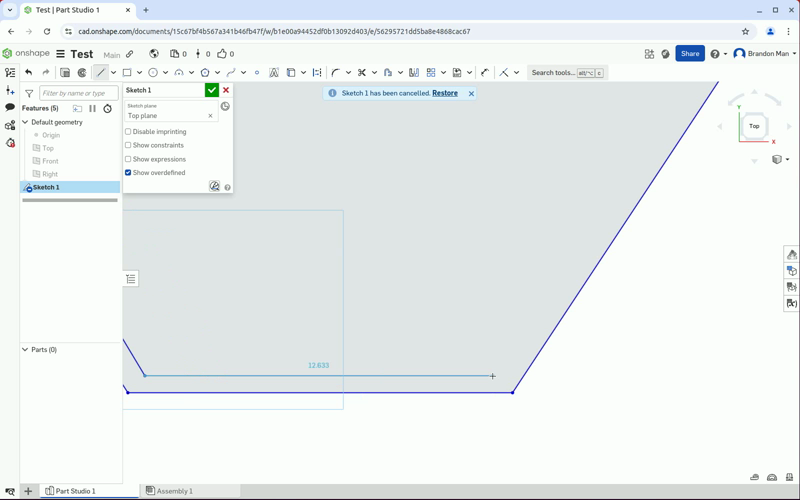
scroll(6)
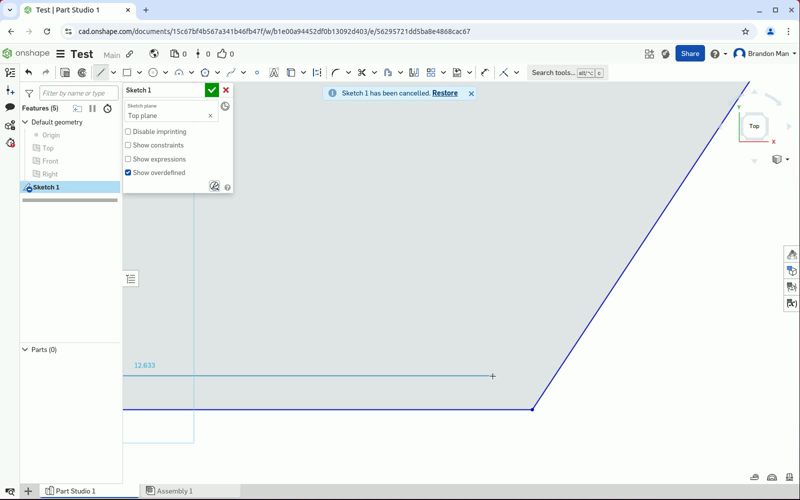
click(492, 375)
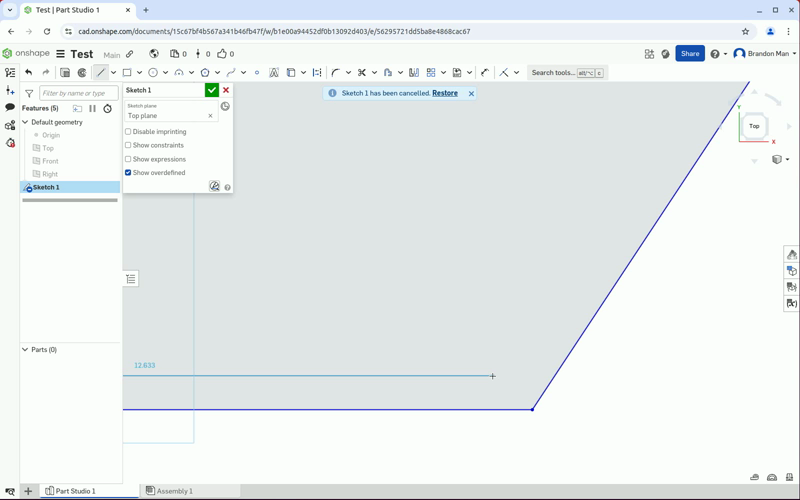
scroll(-6)
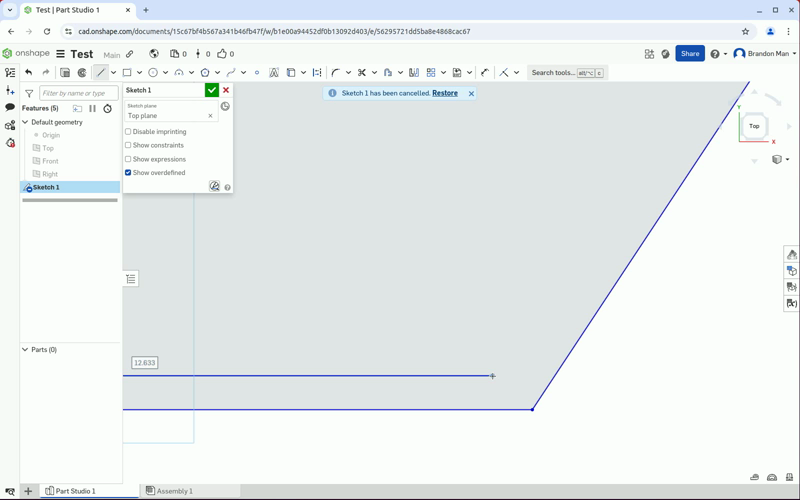
scroll(-6)
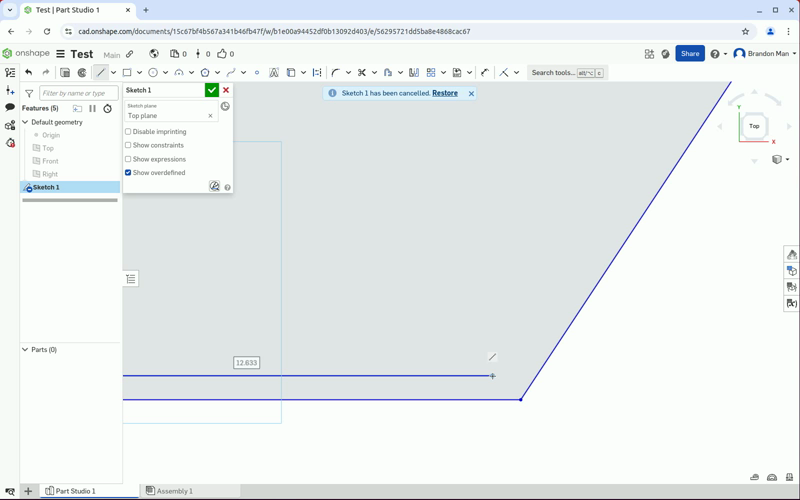
scroll(-6)
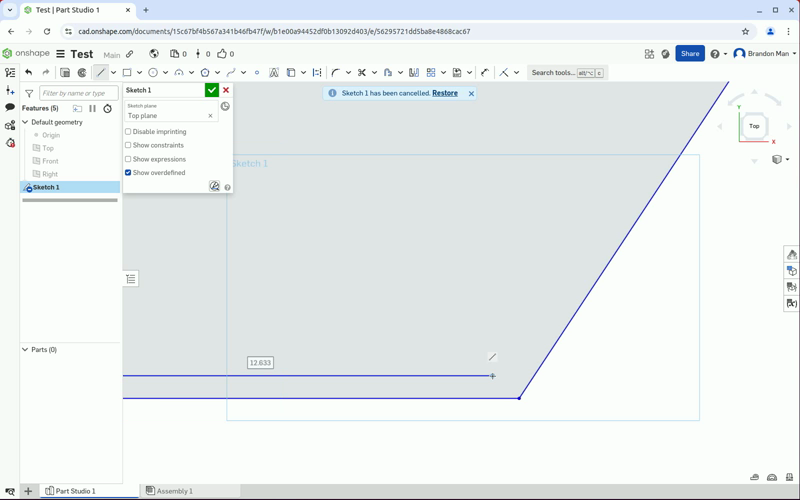
scroll(-6)
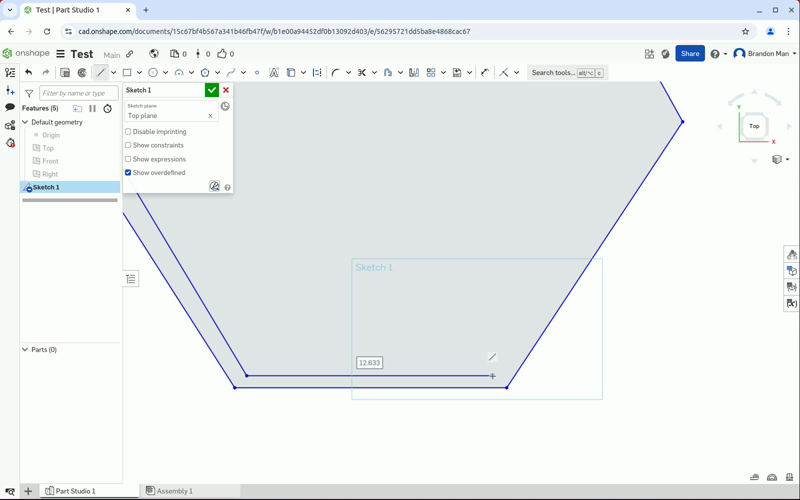
scroll(-6)
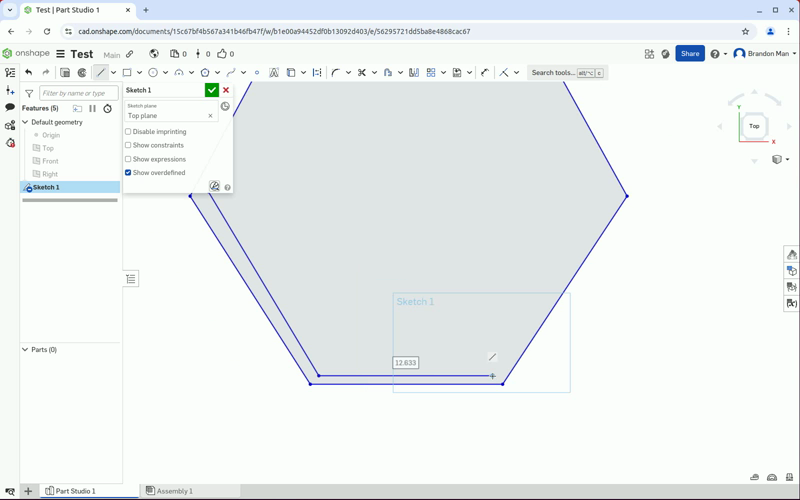
scroll(-6)
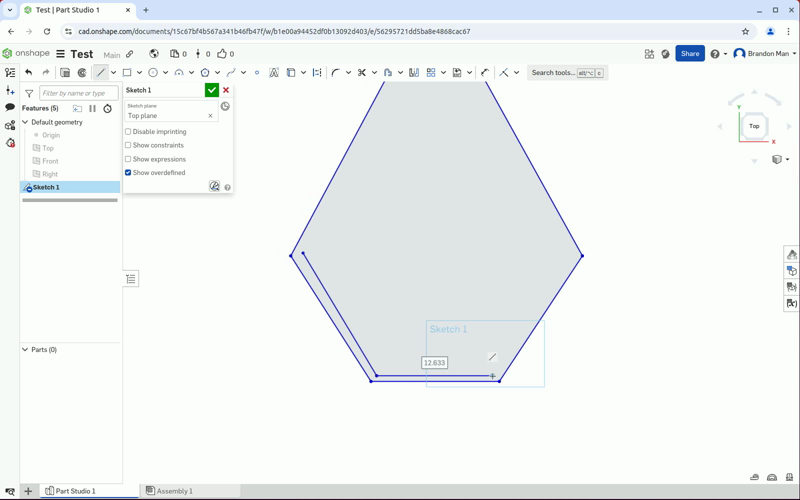
scroll(-6)
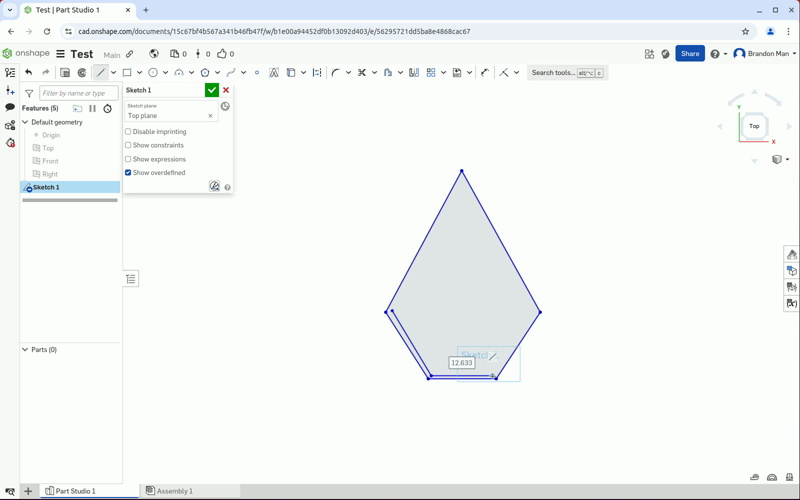
key_up(shift)
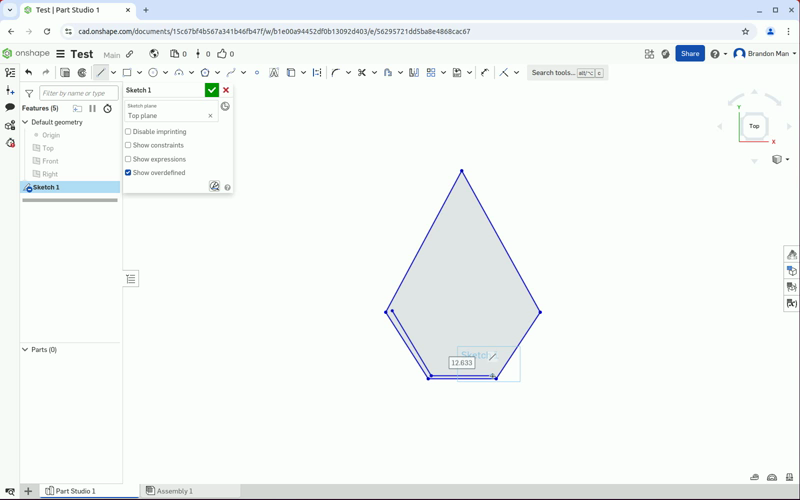
key_down(shift)
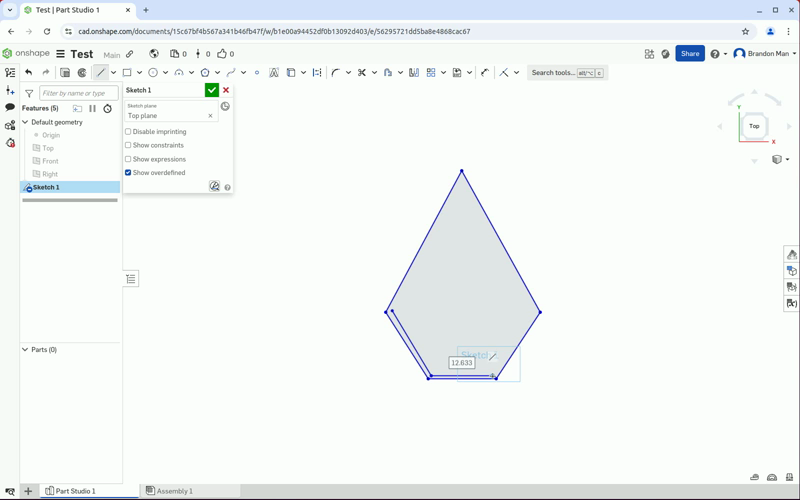
mouse_move(533, 312)
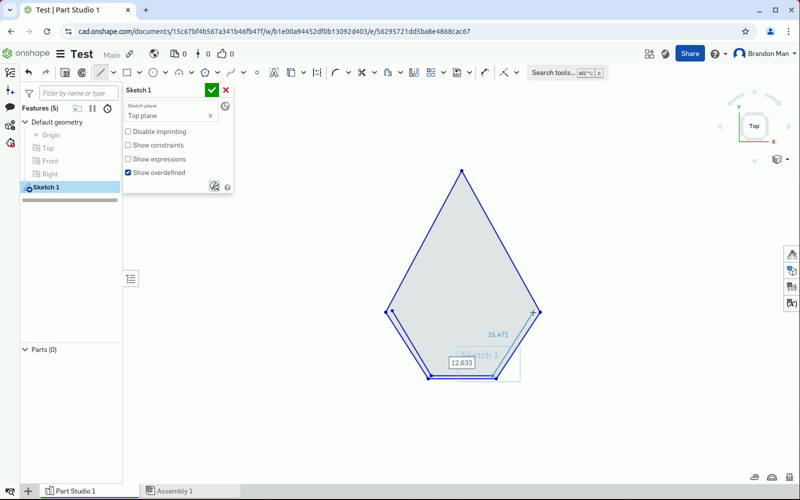
click(533, 312)
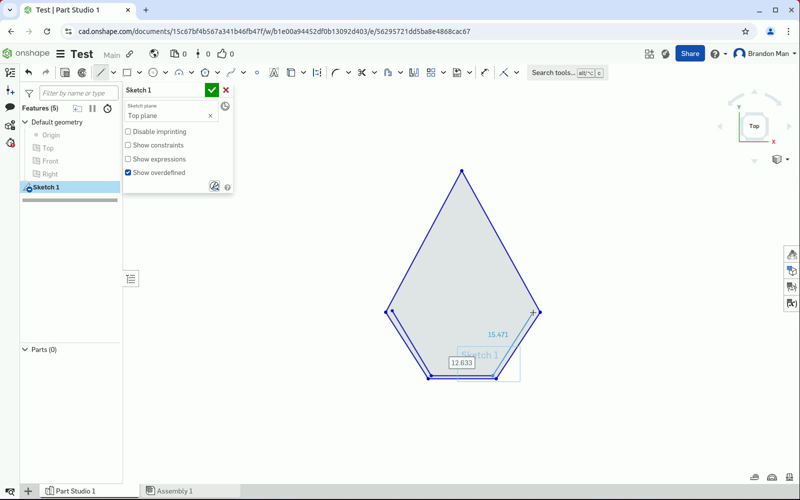
key_up(shift)
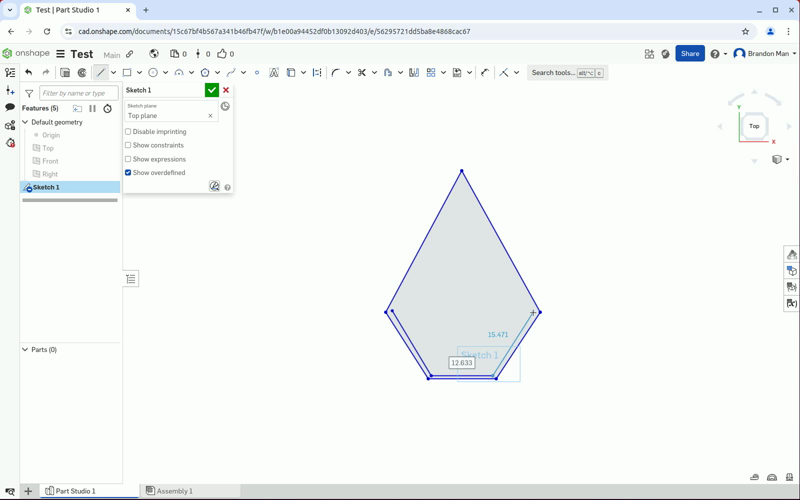
key_down(shift)
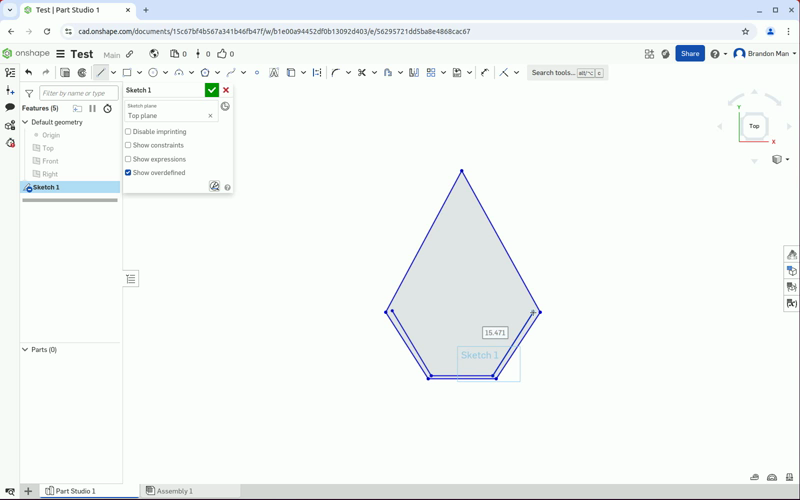
mouse_move(461, 180)
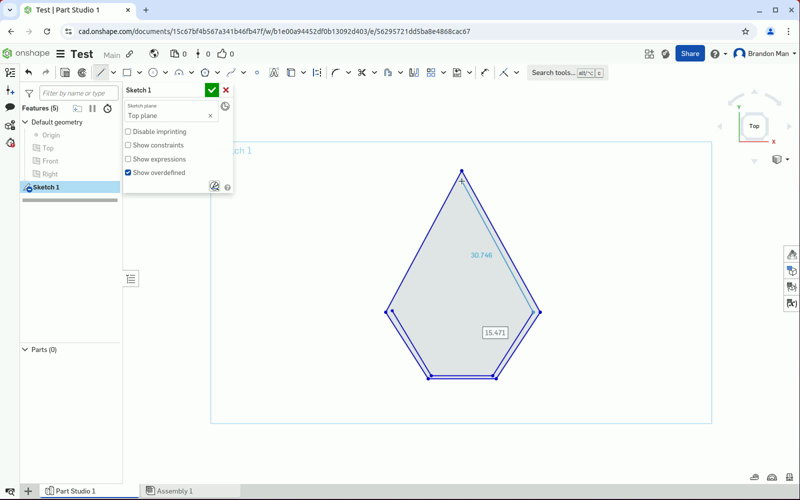
click(461, 180)
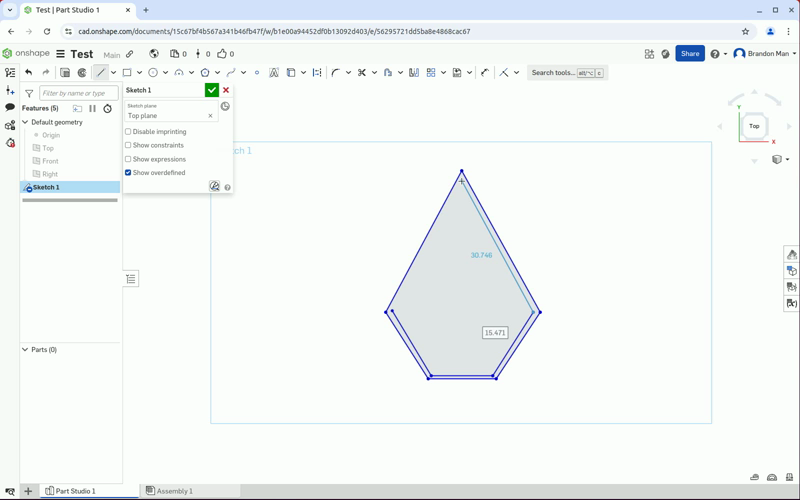
key_up(shift)
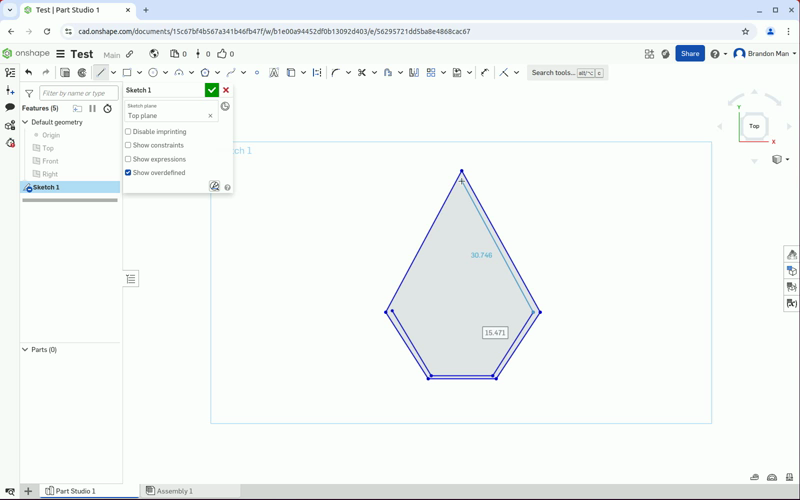
key_down(shift)
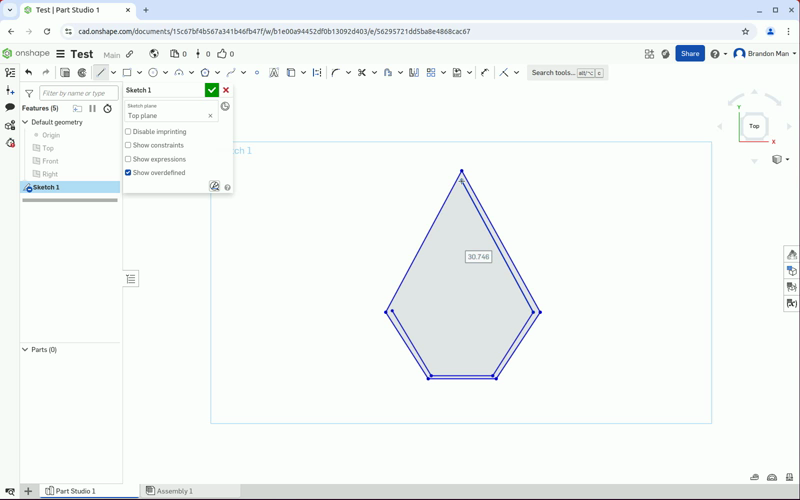
mouse_move(392, 310)
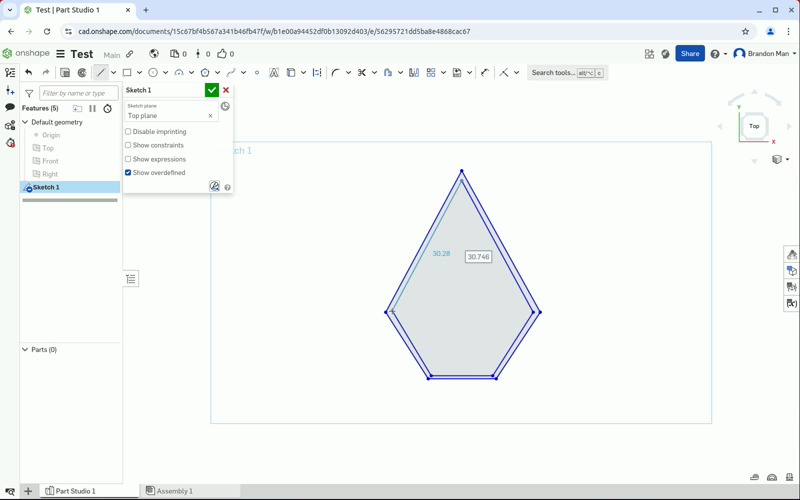
key_up(shift)
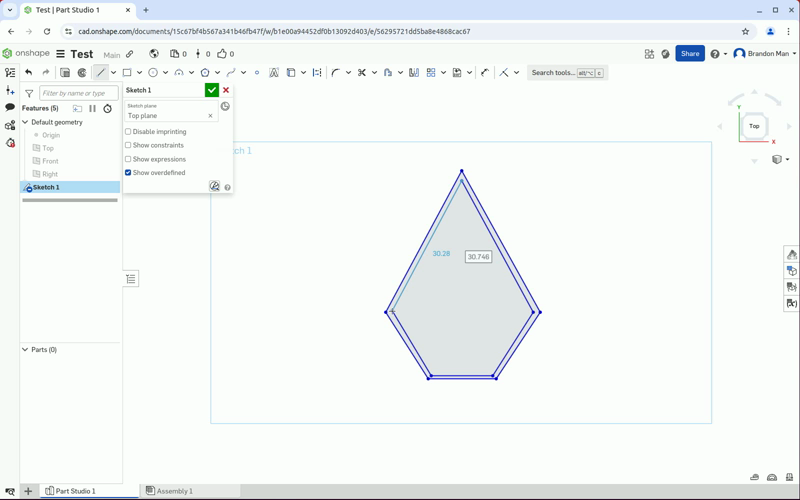
click(392, 310)
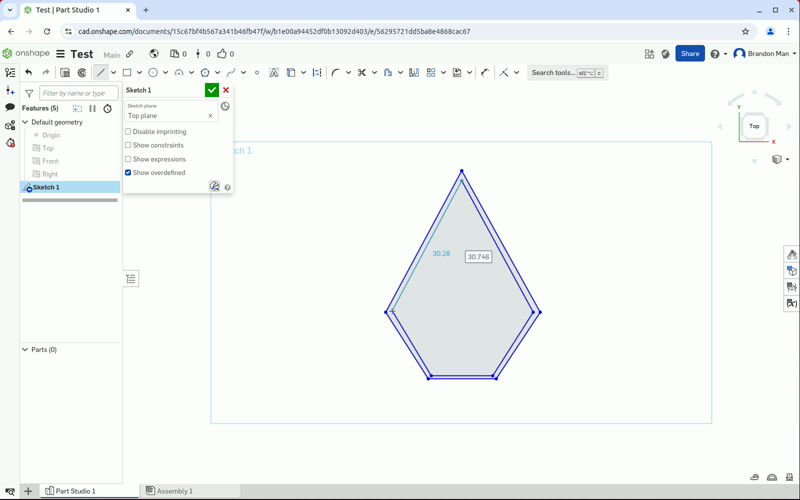
key(esc)
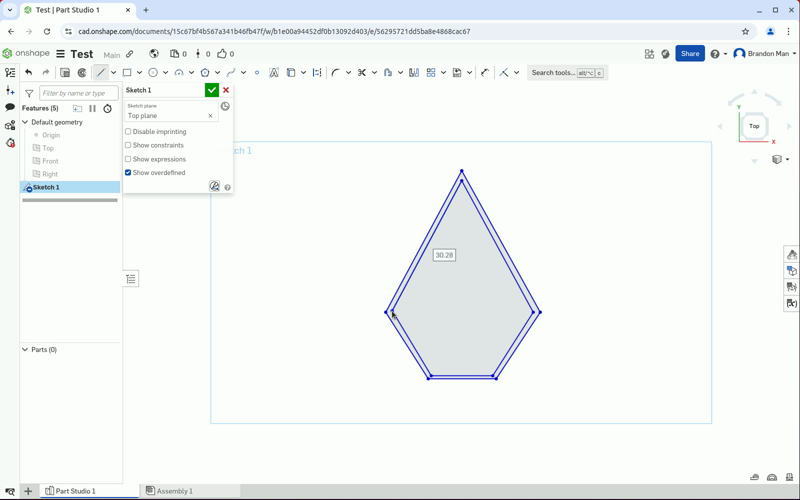
mouse_move(447, 203)
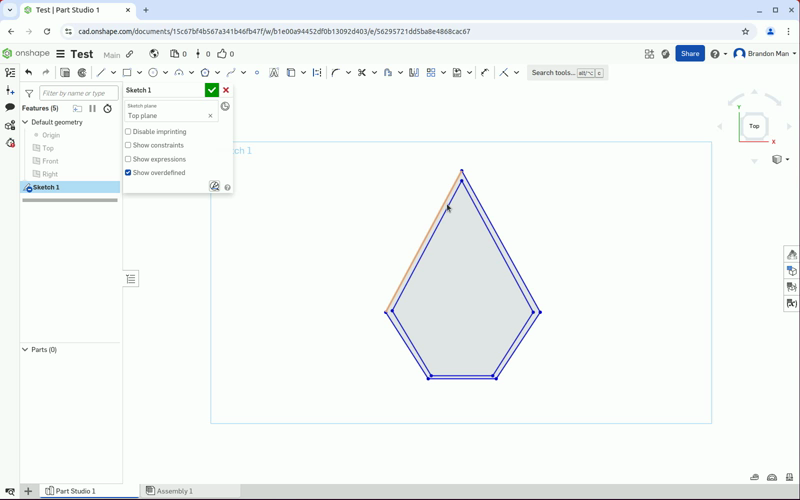
click(447, 203)
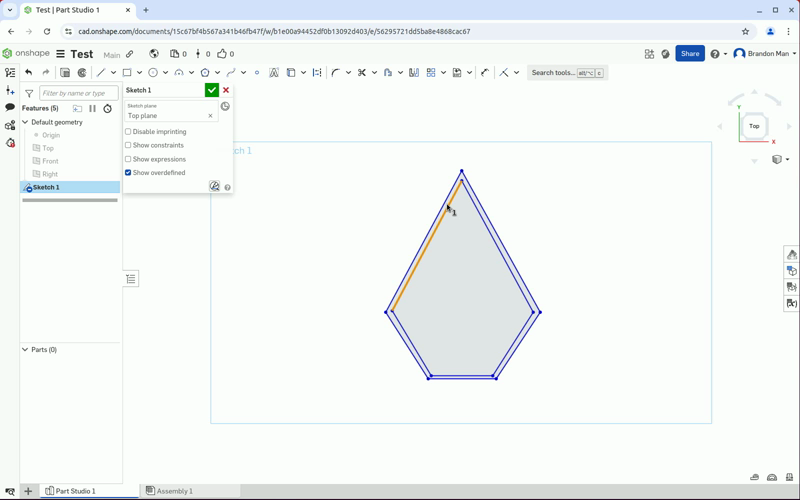
mouse_move(73, 352)
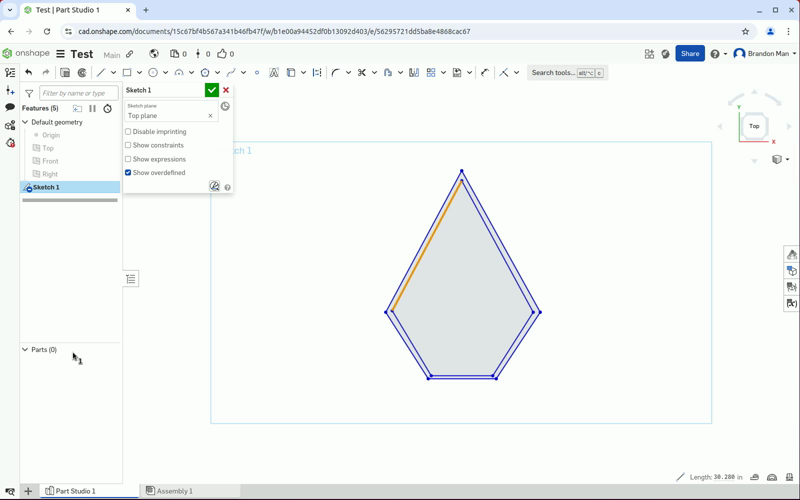
key(shift+y)
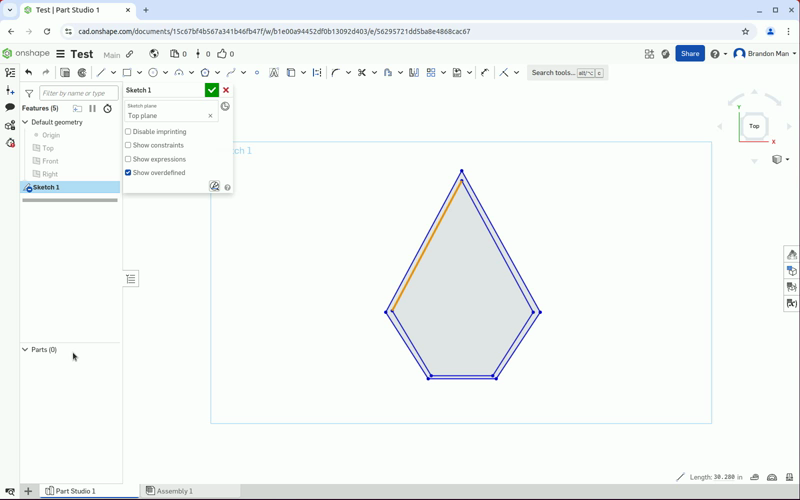
key(shift+e)
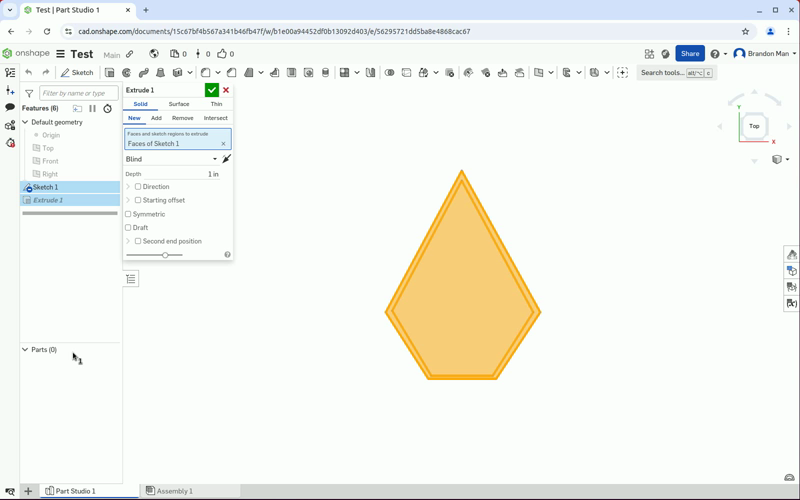
mouse_move(143, 106)
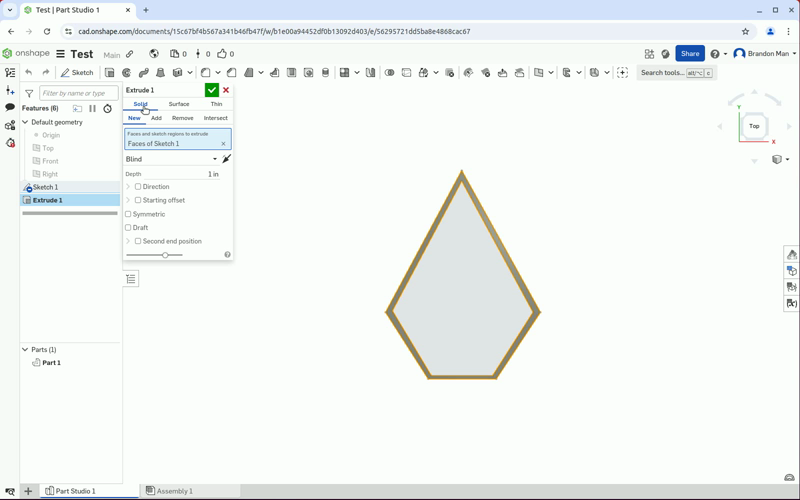
click(143, 106)
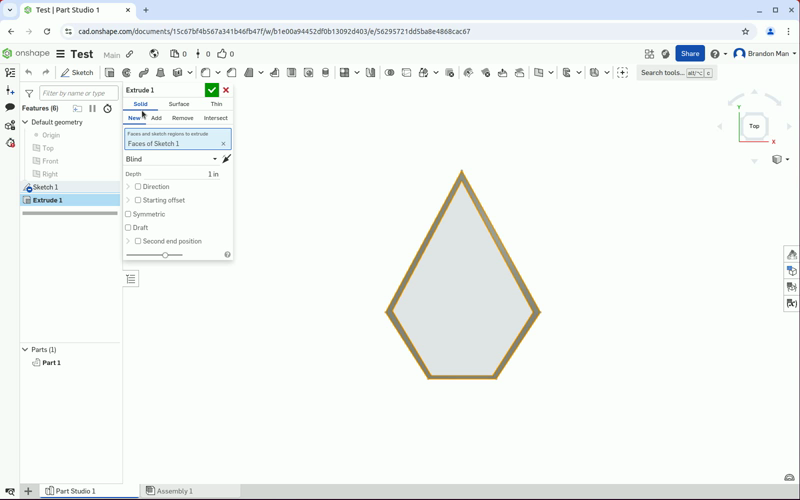
mouse_move(137, 120)
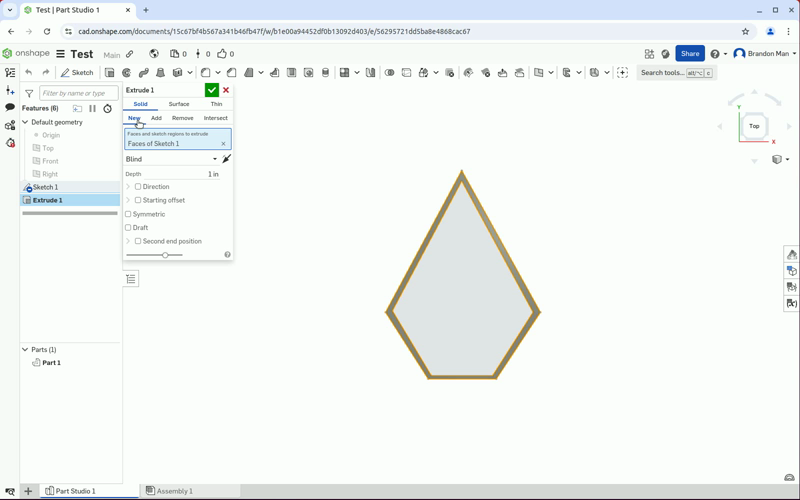
click(137, 120)
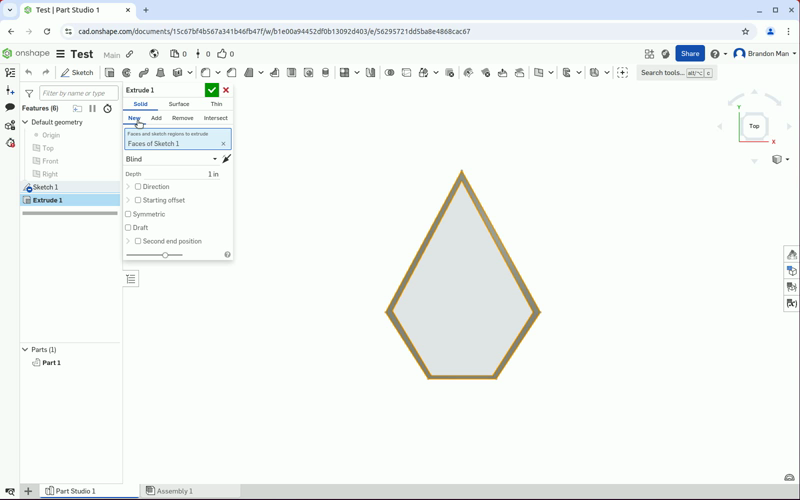
key(tab, 4)
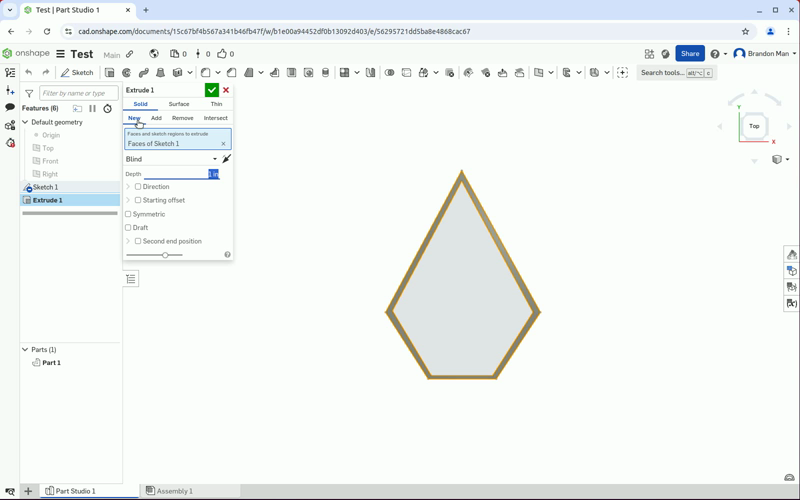
text(1.685)
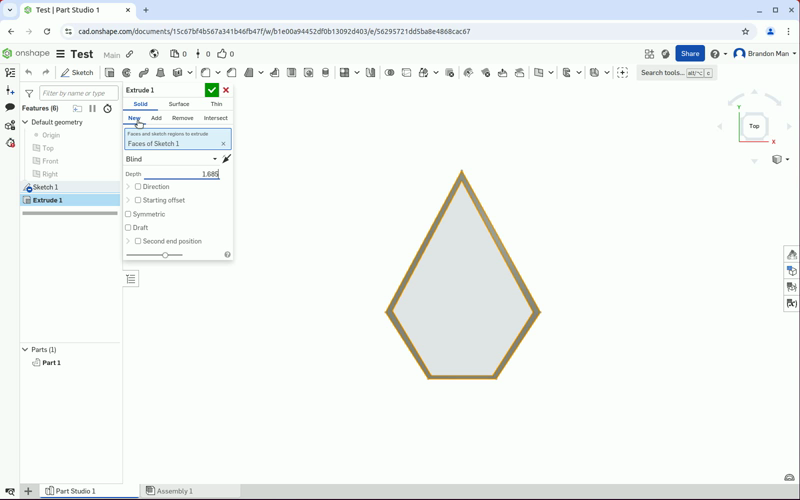
key(enter)
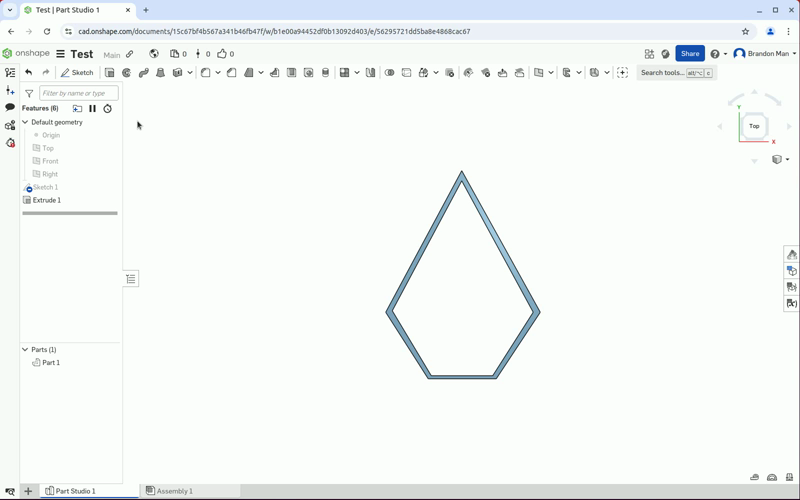
key(shift+h)
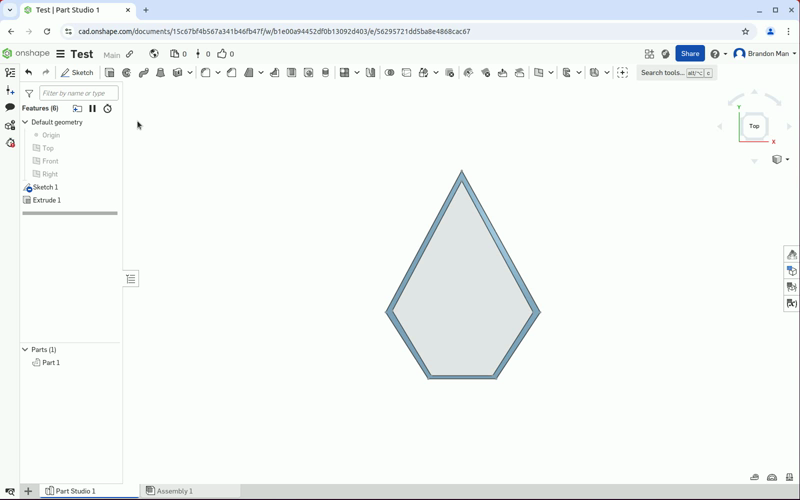
key(shift+h)
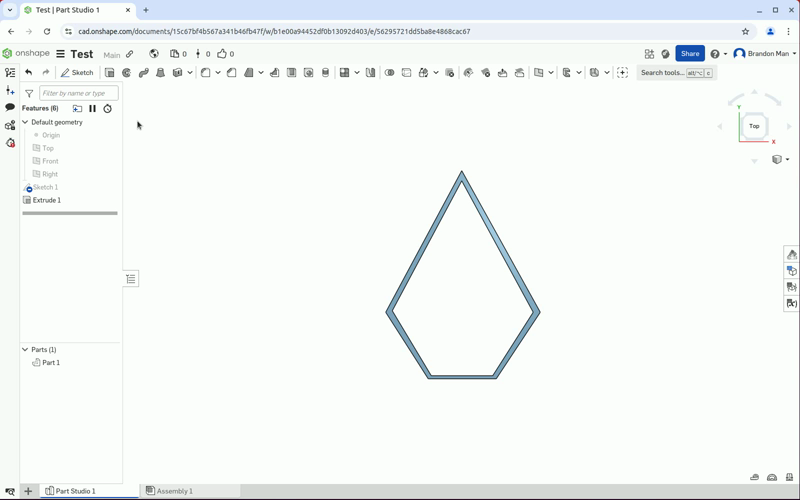
mouse_move(73, 189)
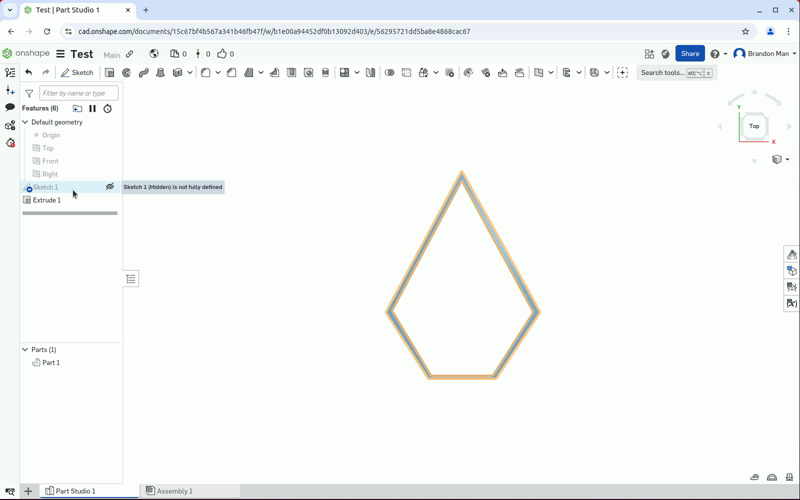
click(73, 189)
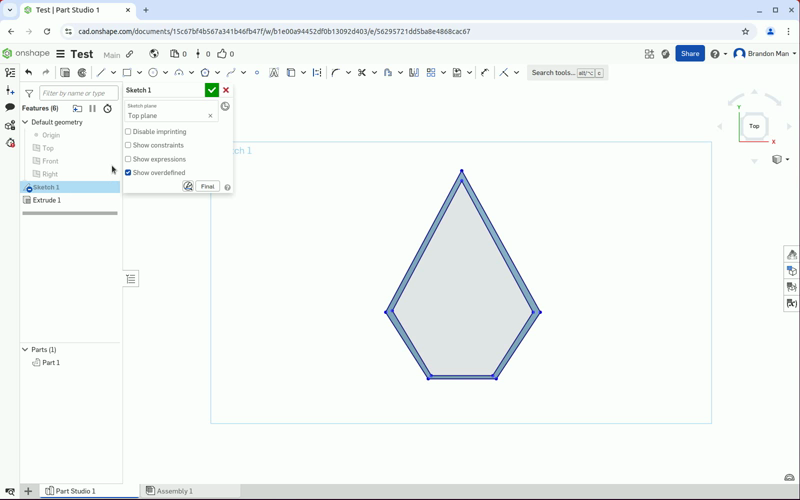
mouse_move(229, 92)
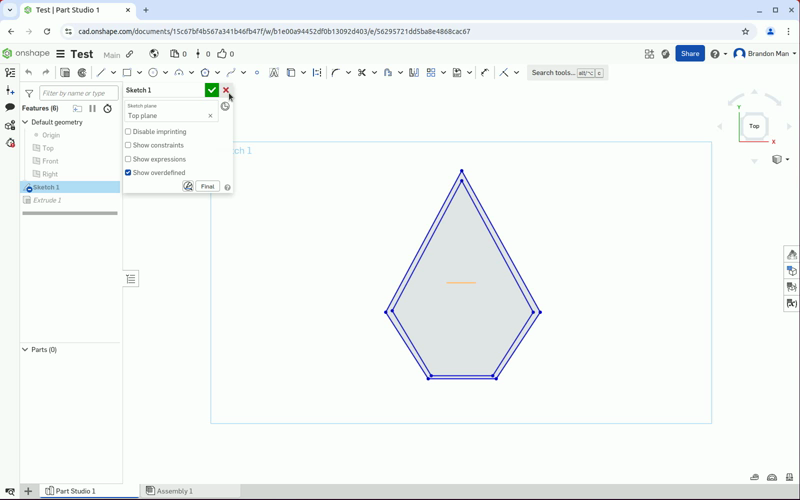
click(229, 92)
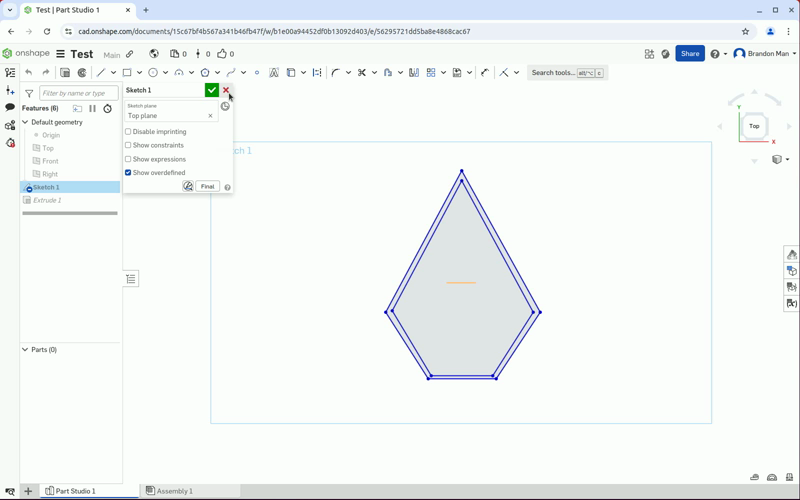
key(shift+s)
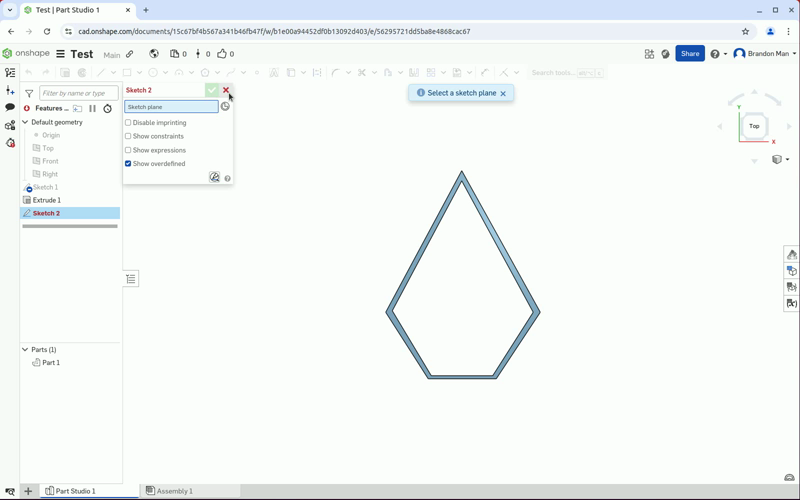
mouse_move(73, 150)
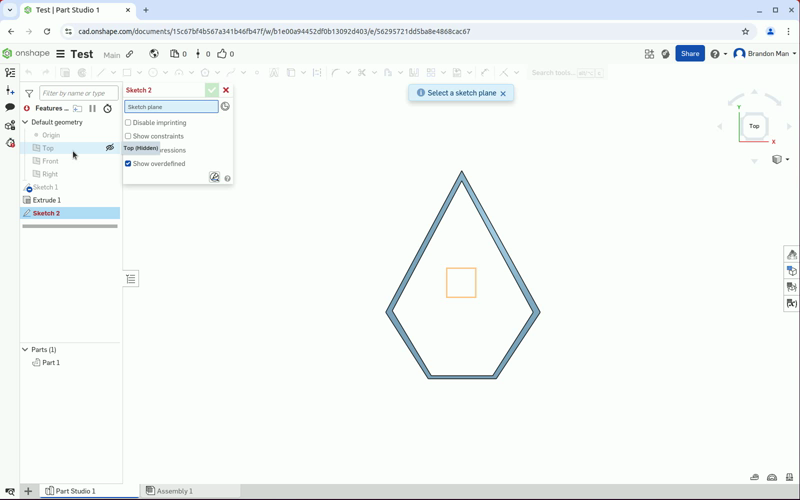
click(73, 150)
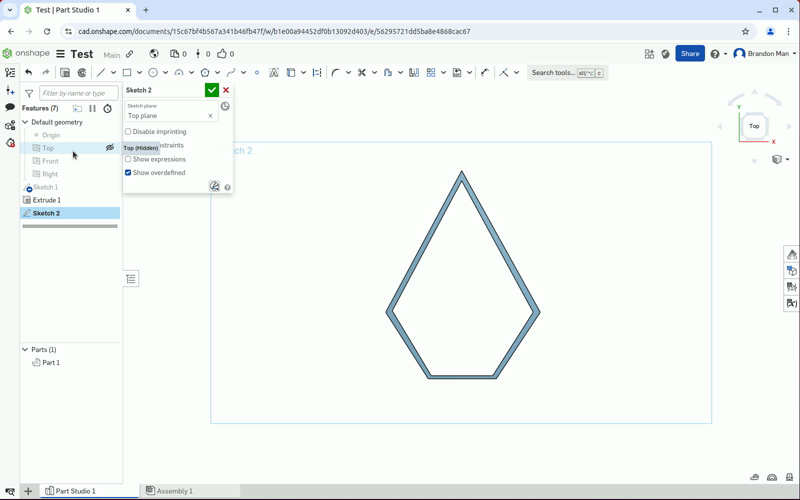
mouse_move(73, 352)
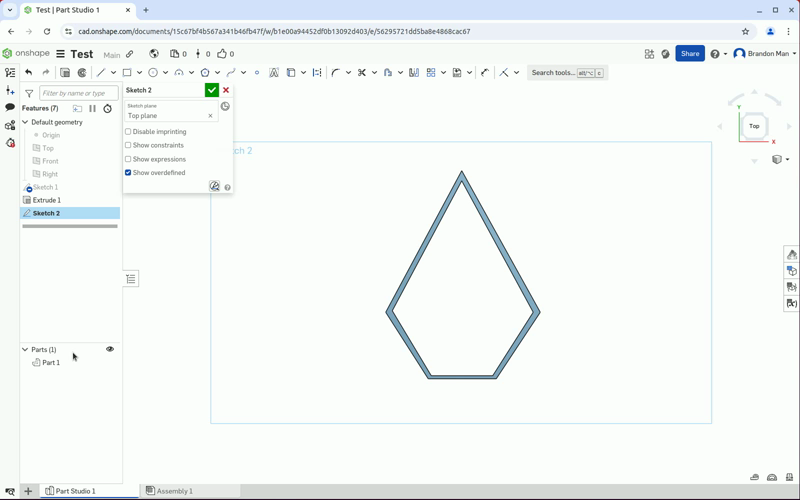
key(y)
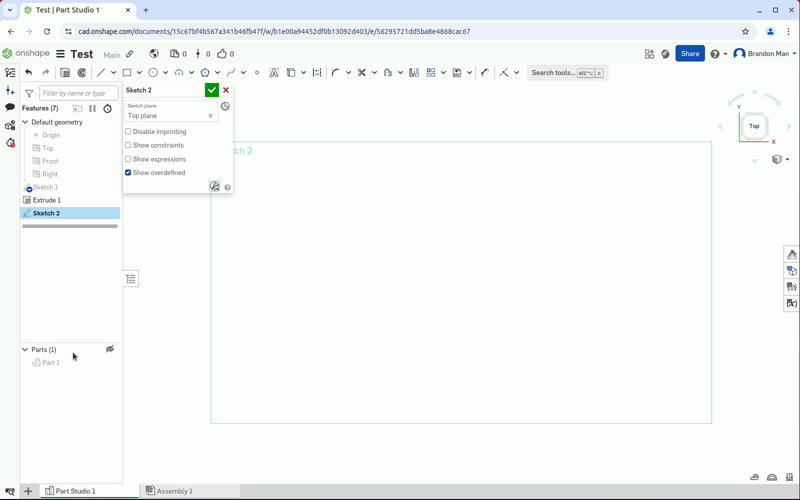
key(l)
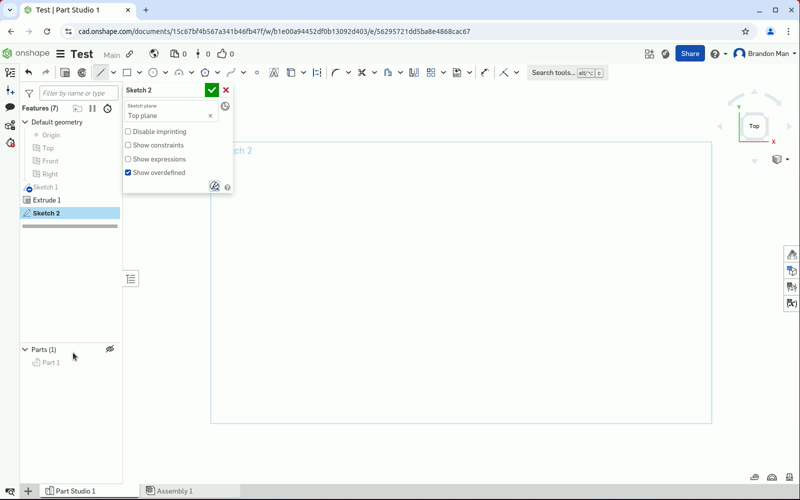
key_down(shift)
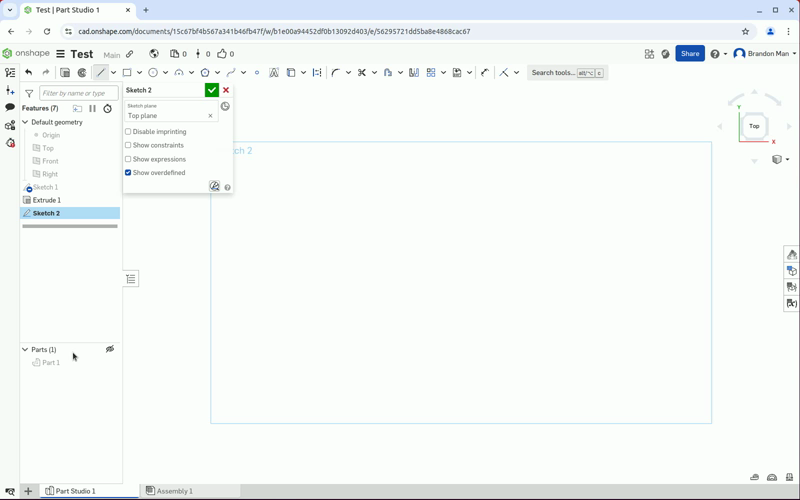
mouse_move(397, 312)
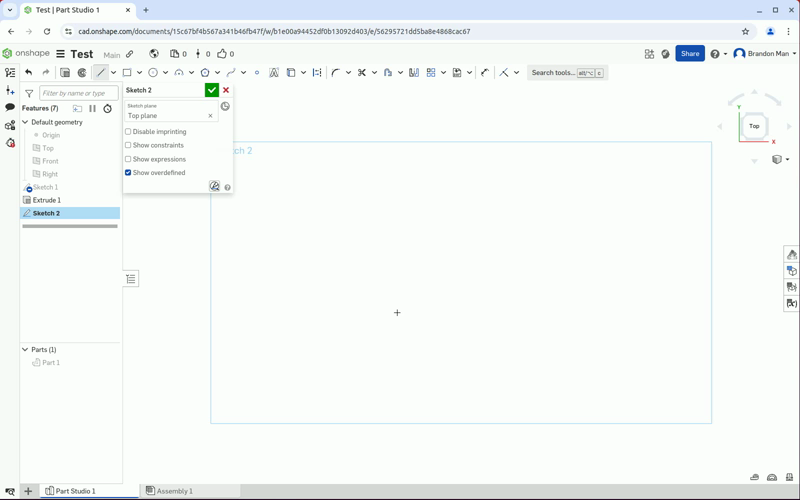
click(397, 312)
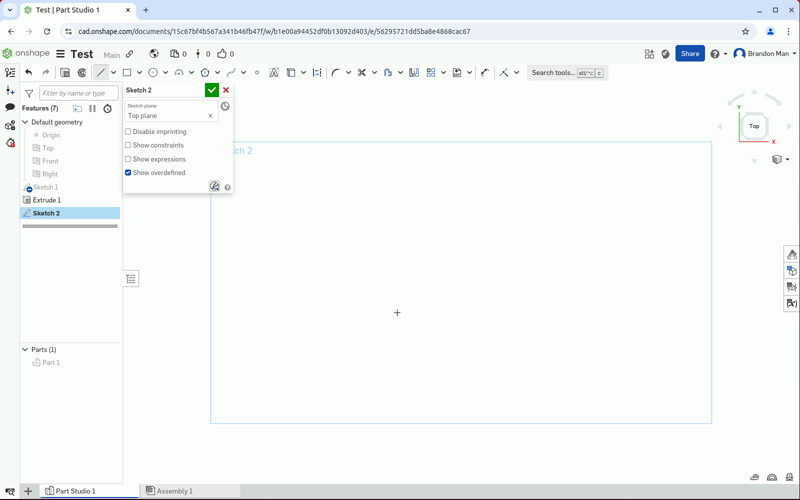
key_up(shift)
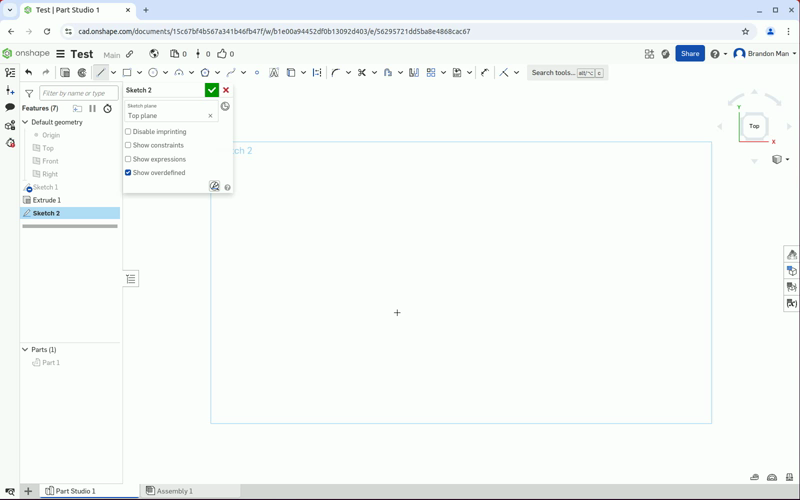
key_down(shift)
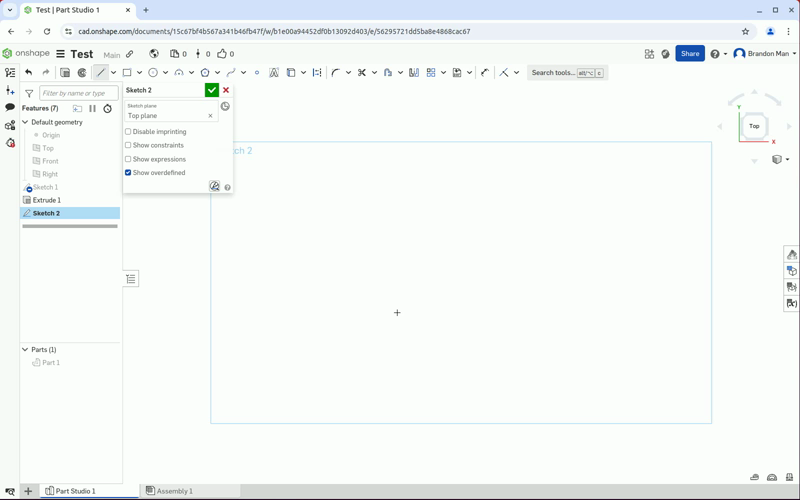
mouse_move(434, 371)
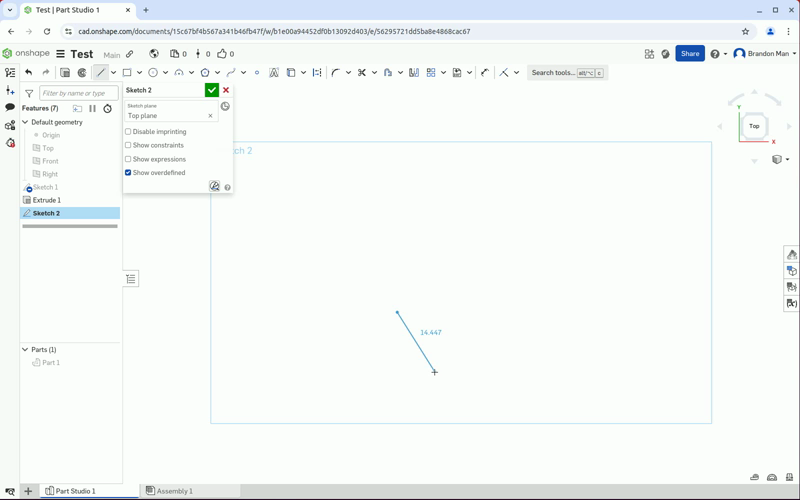
click(434, 371)
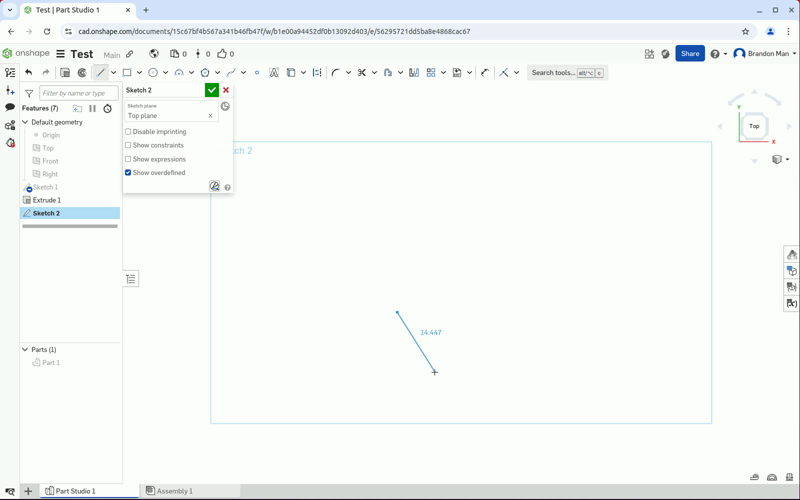
key_up(shift)
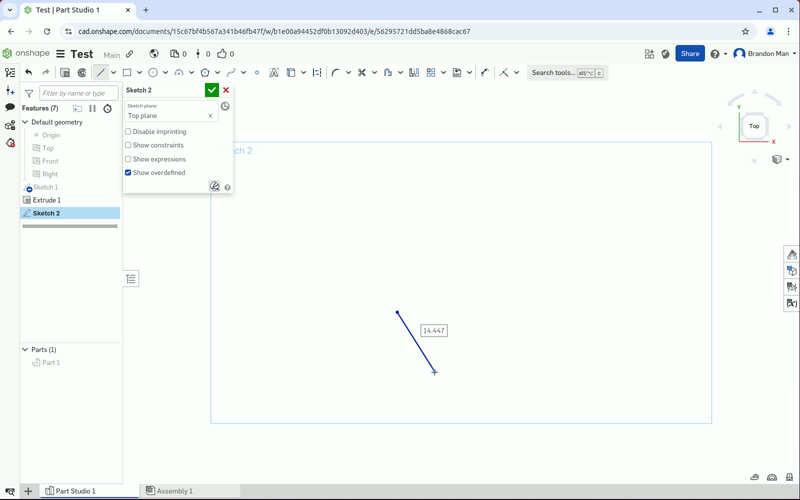
key_down(shift)
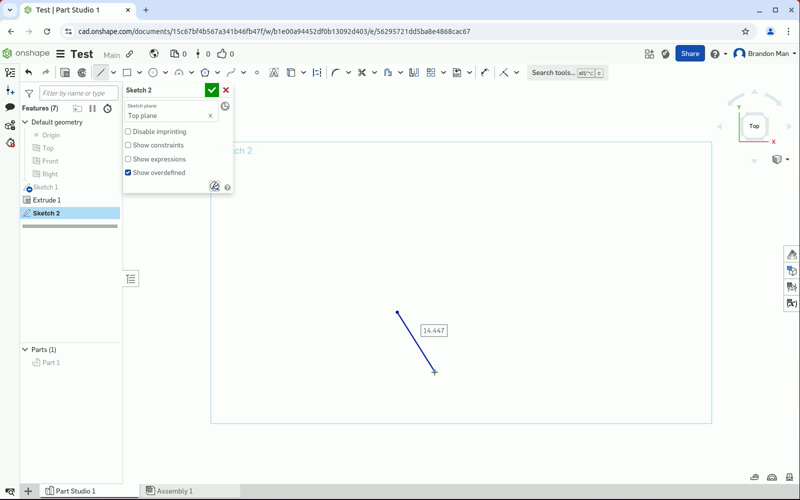
mouse_move(464, 371)
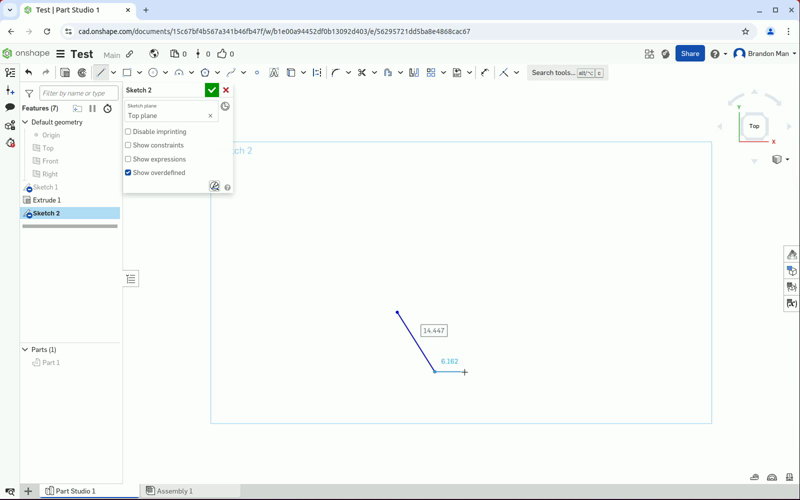
mouse_move(462, 371)
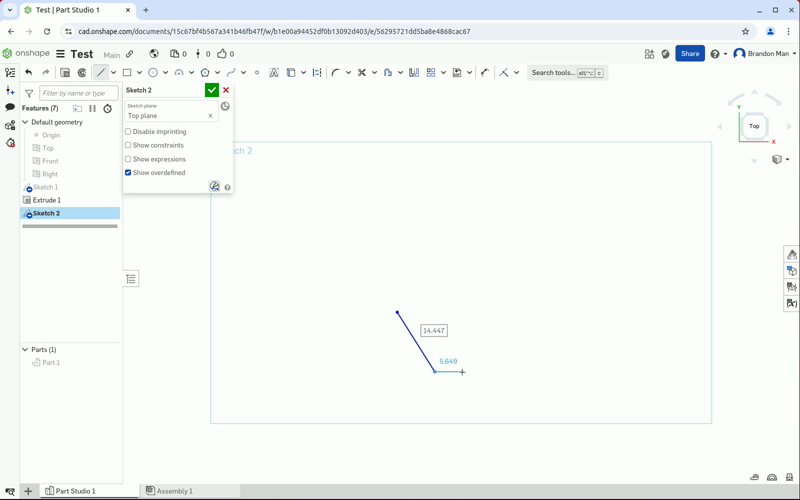
click(462, 371)
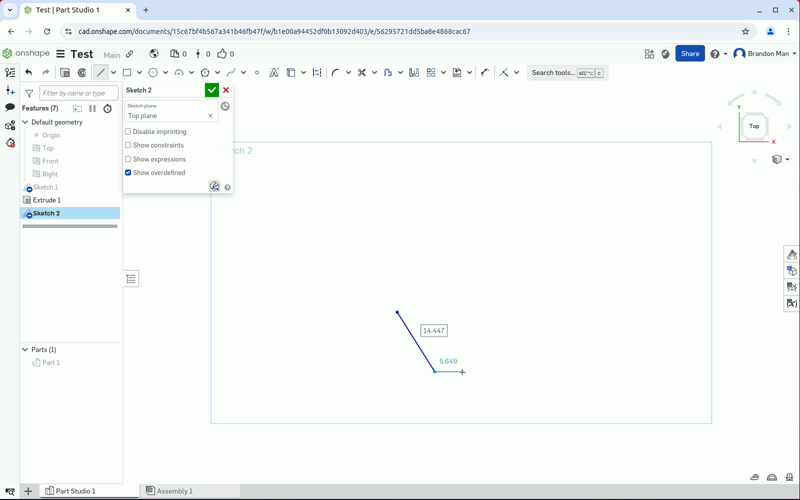
key_up(shift)
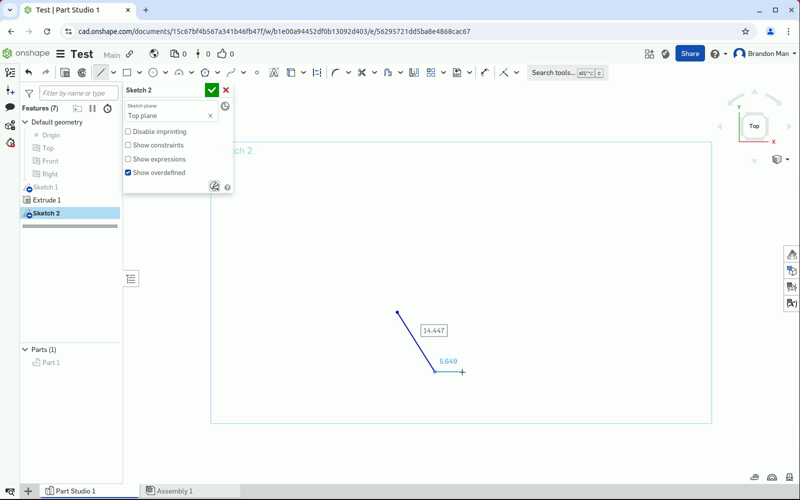
key_down(shift)
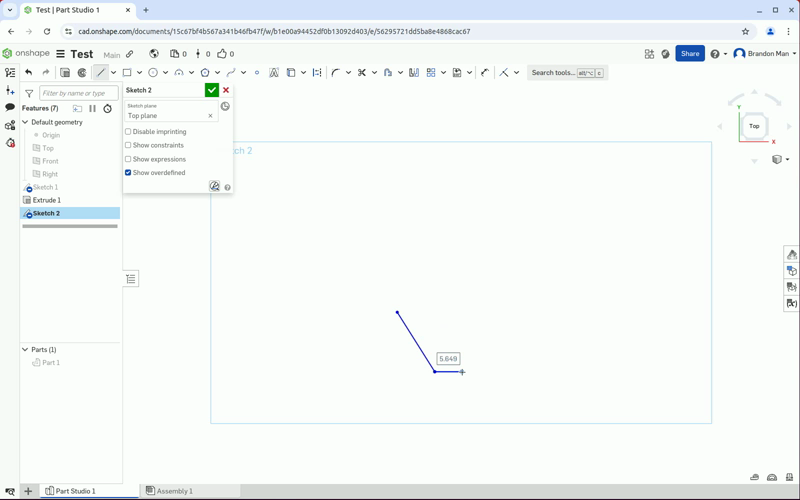
mouse_move(492, 371)
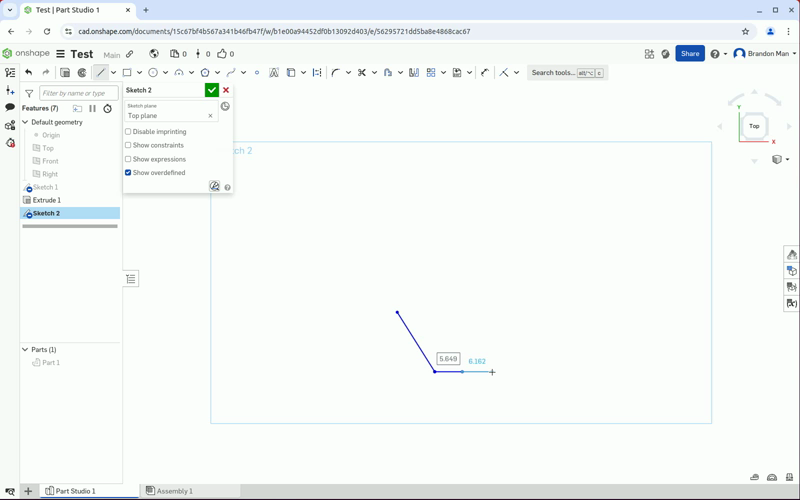
mouse_move(463, 371)
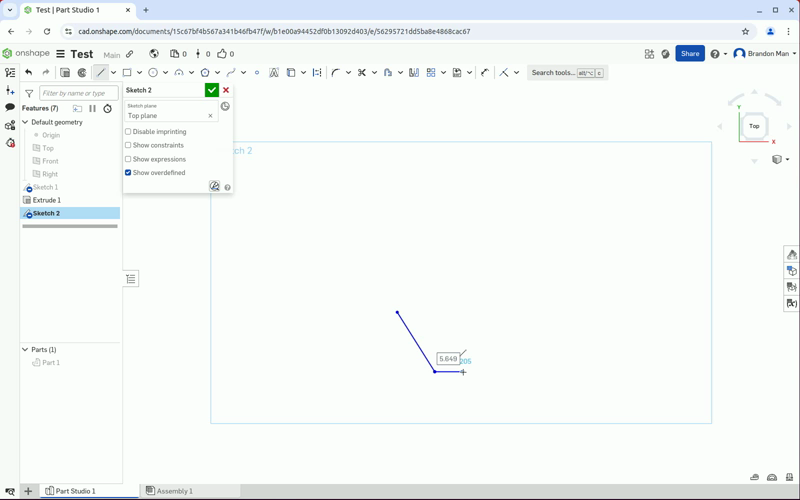
scroll(6)
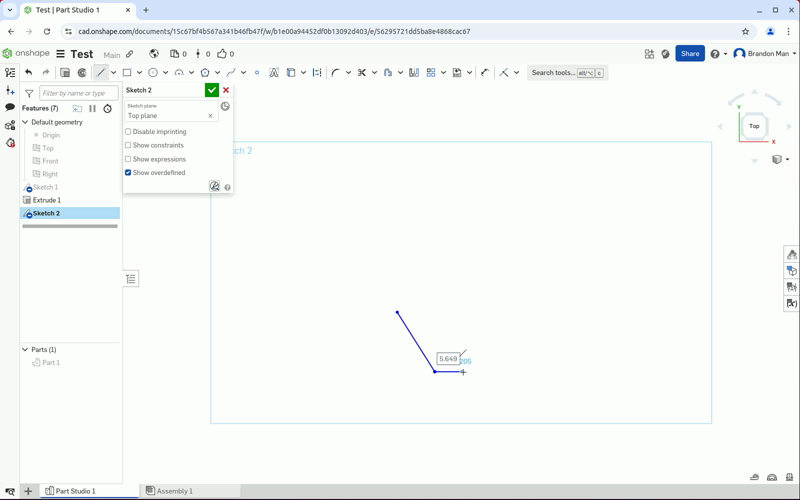
scroll(6)
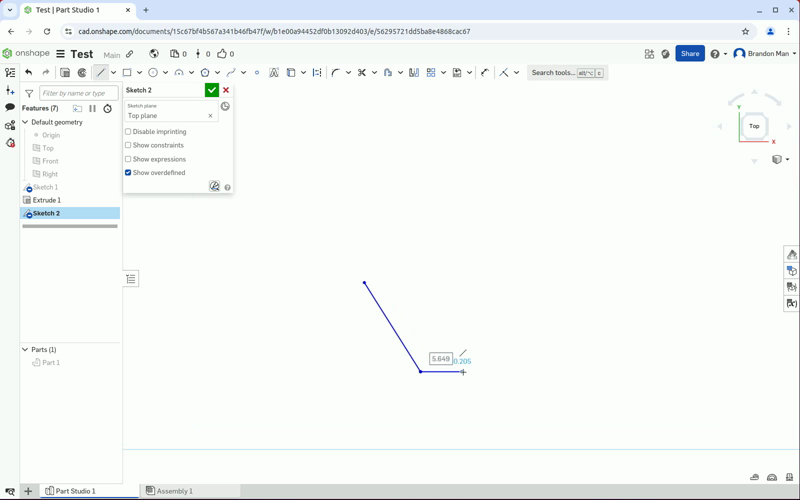
scroll(6)
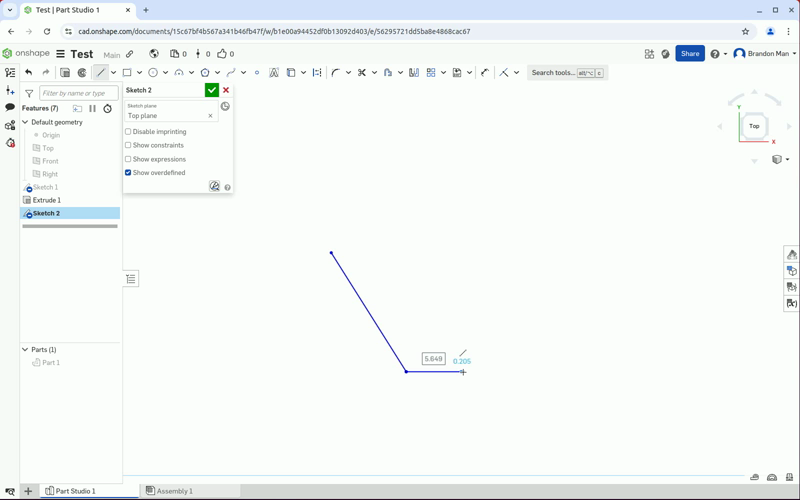
scroll(6)
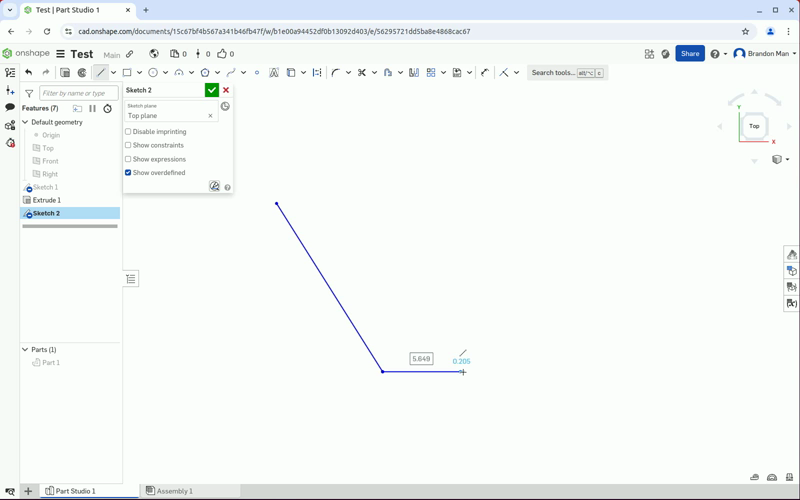
scroll(6)
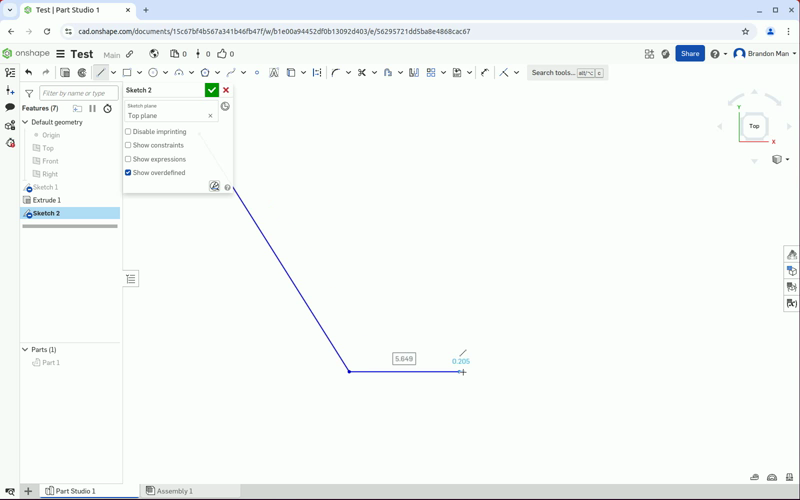
scroll(6)
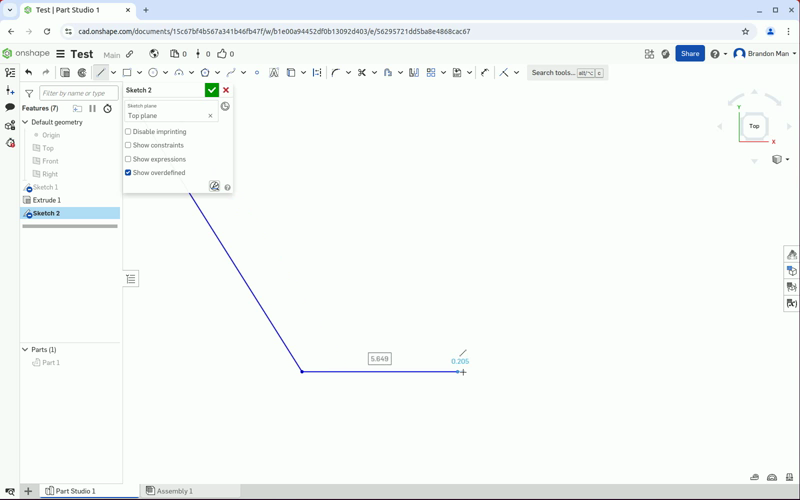
scroll(6)
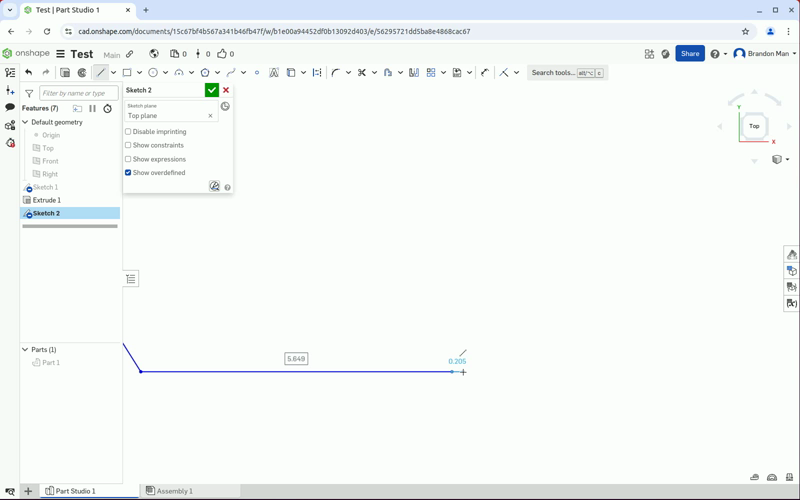
click(463, 371)
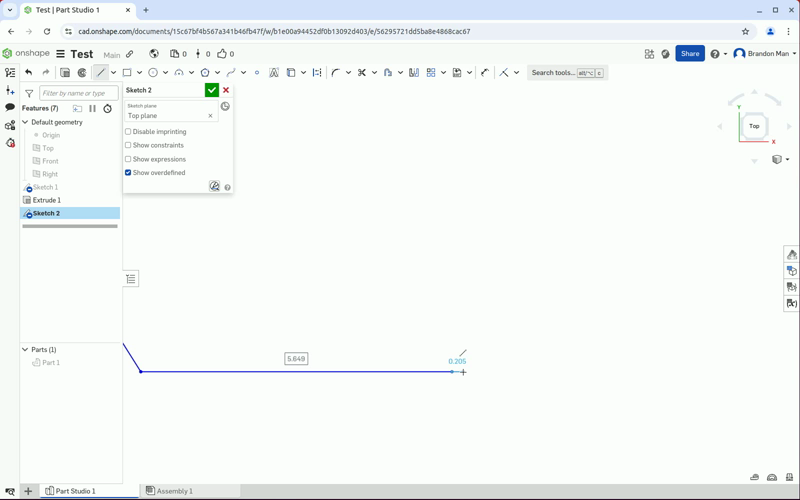
scroll(-6)
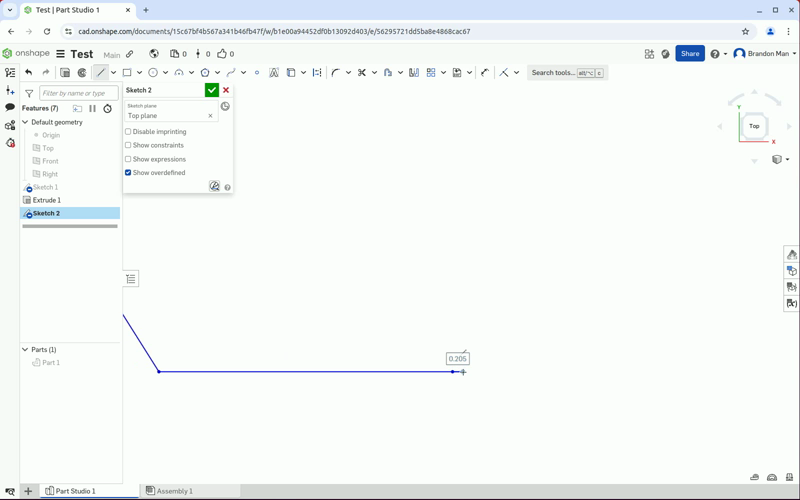
scroll(-6)
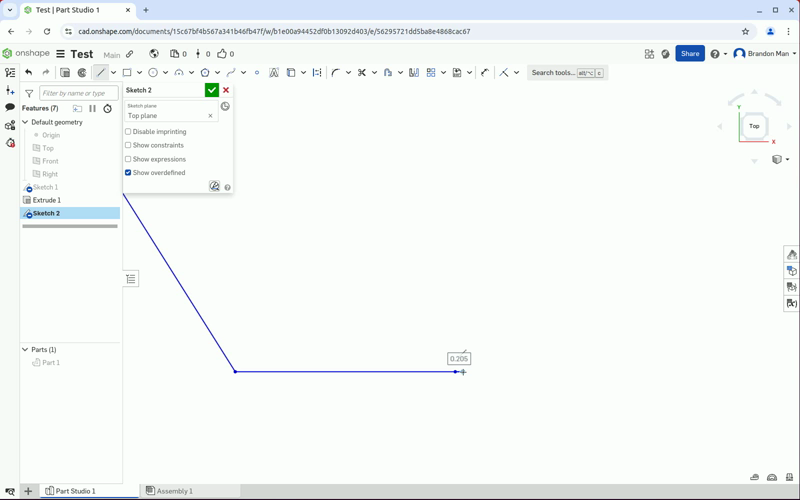
scroll(-6)
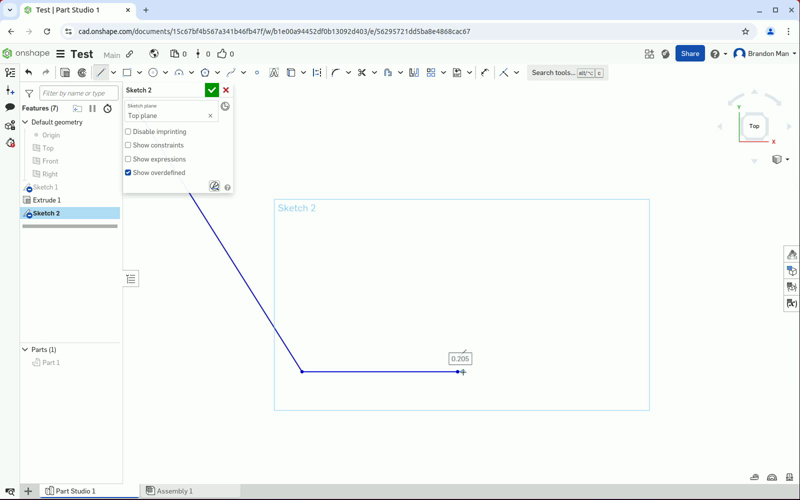
scroll(-6)
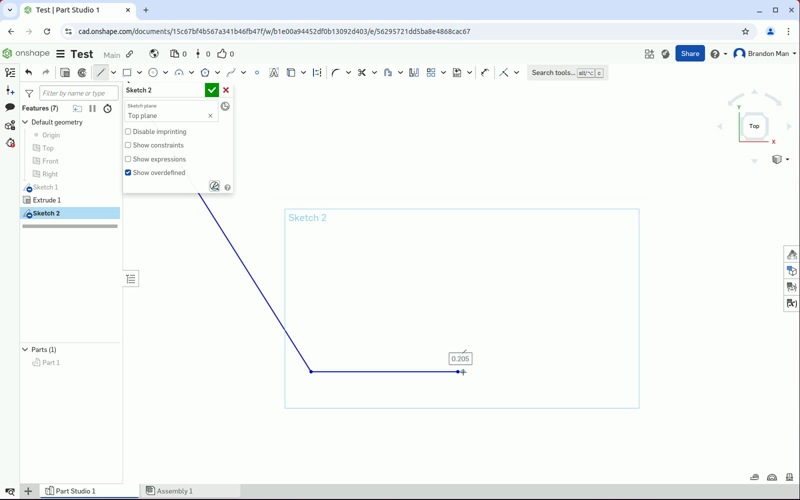
scroll(-6)
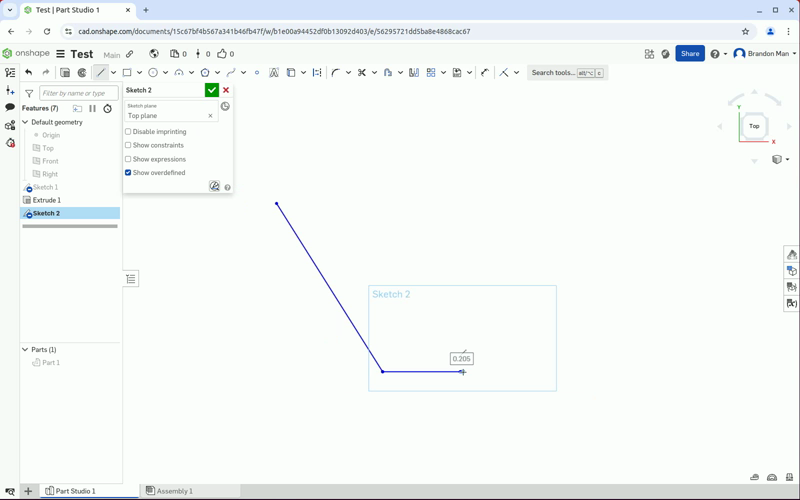
scroll(-6)
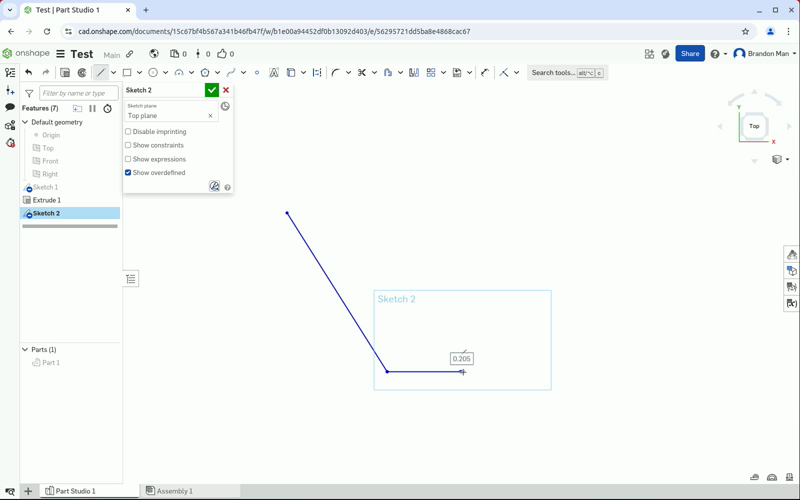
scroll(-6)
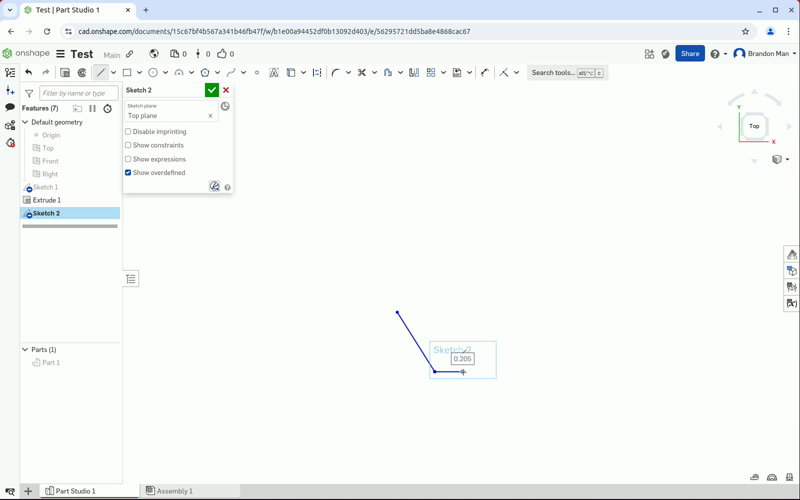
key_up(shift)
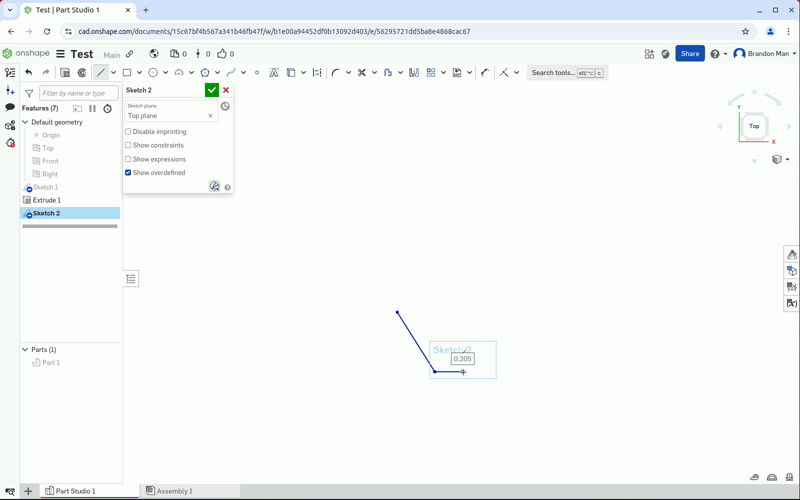
key_down(shift)
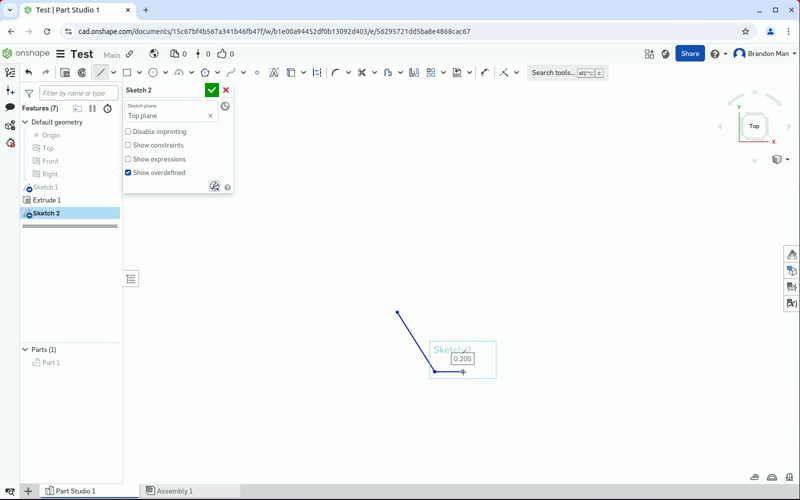
mouse_move(493, 371)
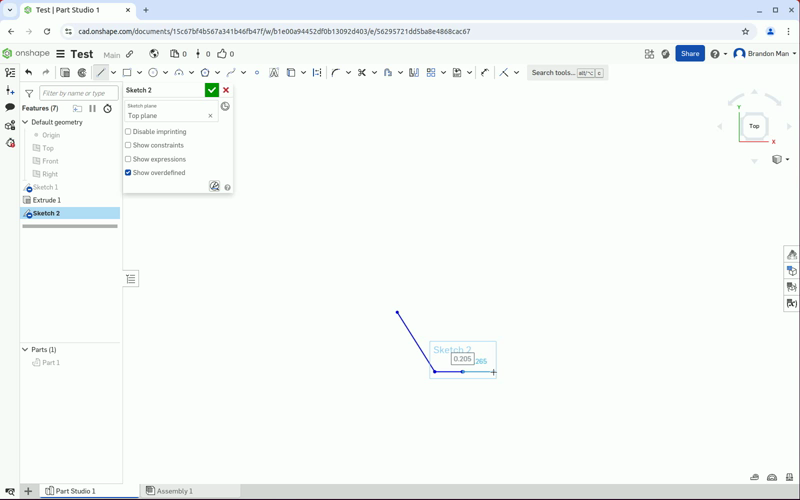
mouse_move(463, 361)
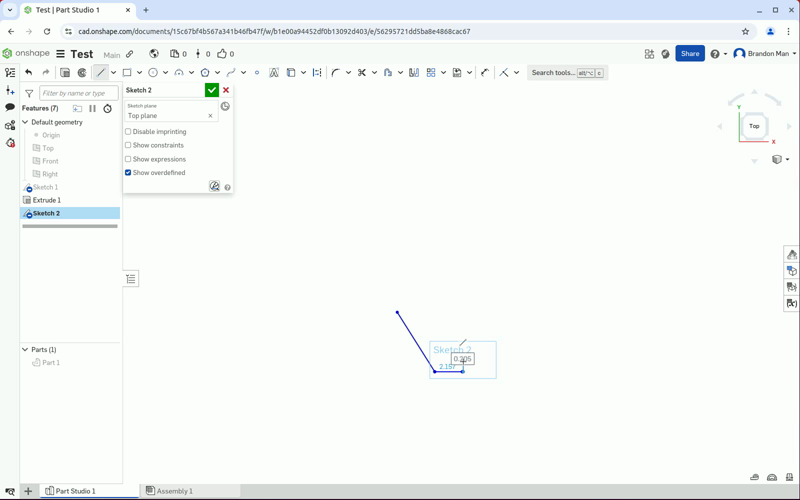
click(463, 361)
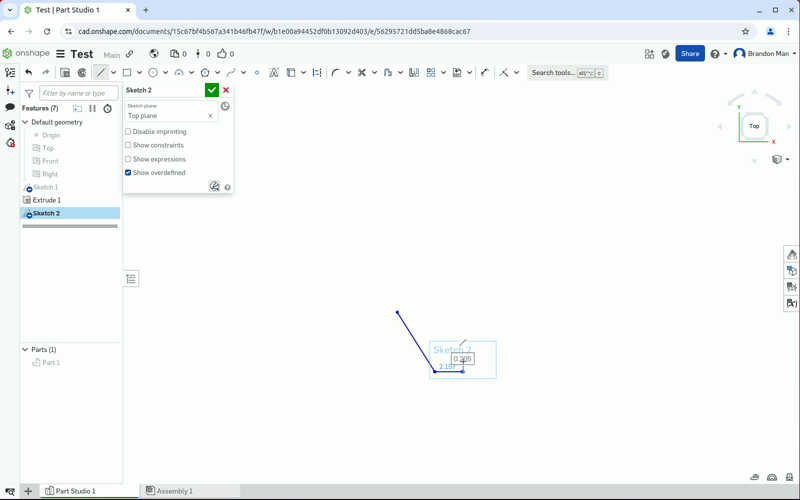
key_up(shift)
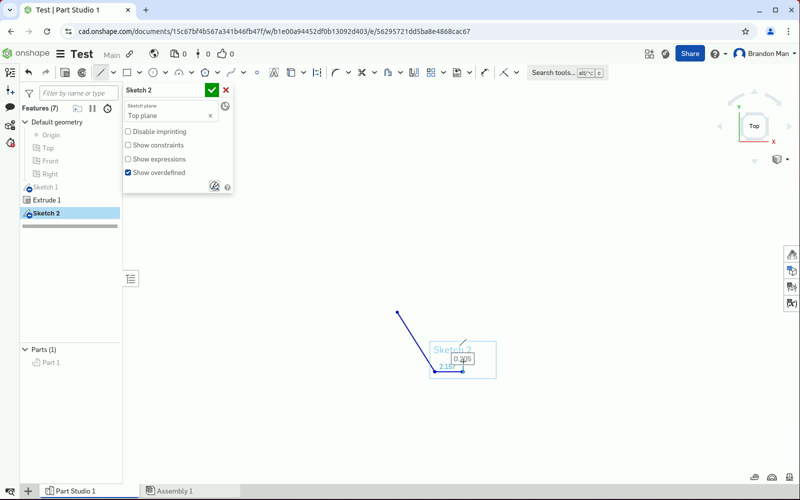
key_down(shift)
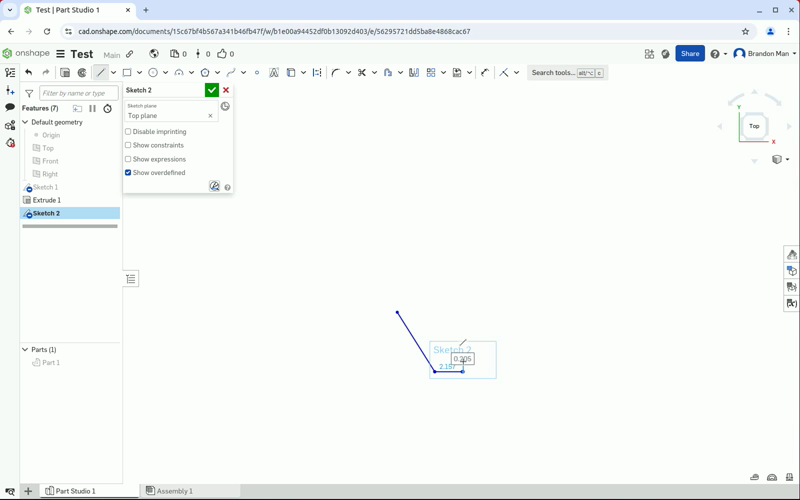
mouse_move(495, 300)
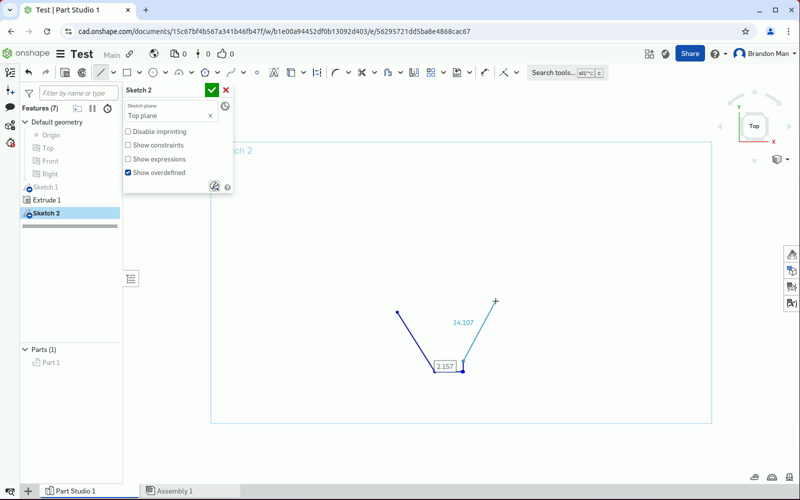
click(495, 300)
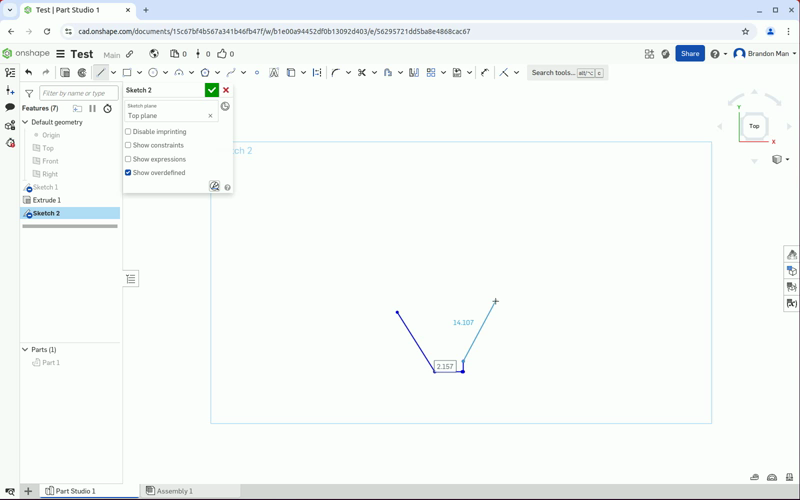
key_up(shift)
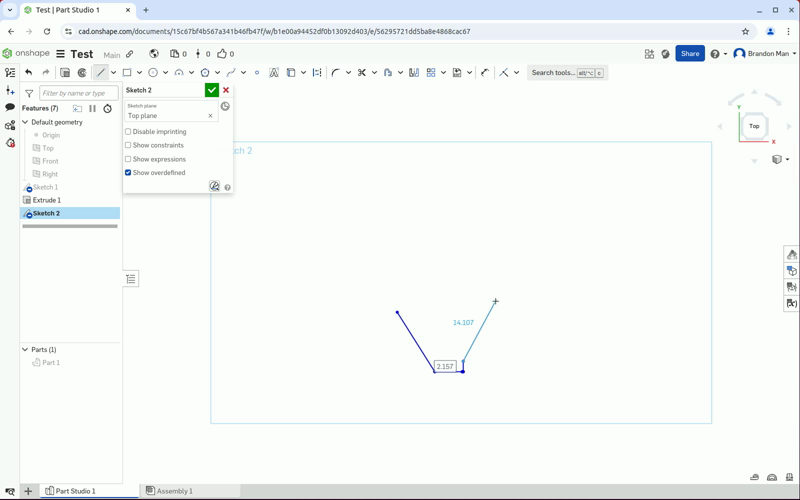
key_down(shift)
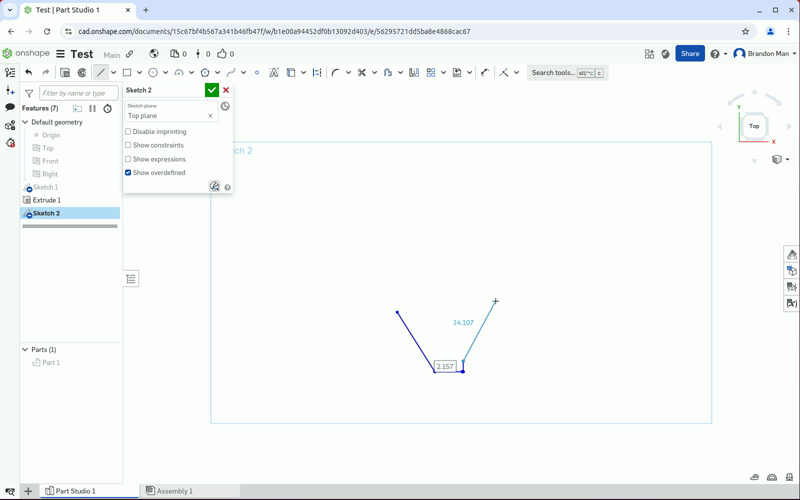
mouse_move(464, 207)
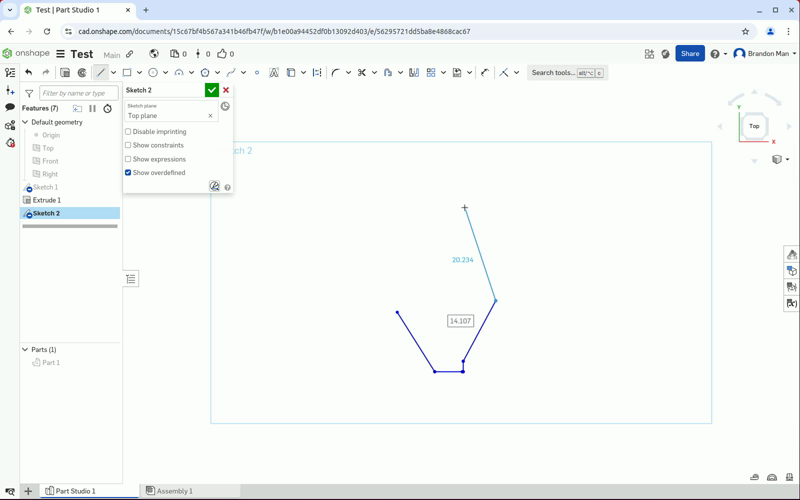
click(464, 207)
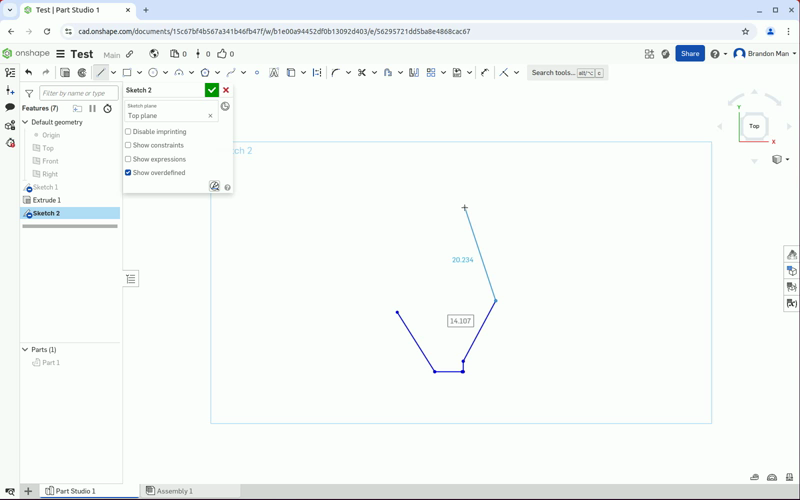
key_up(shift)
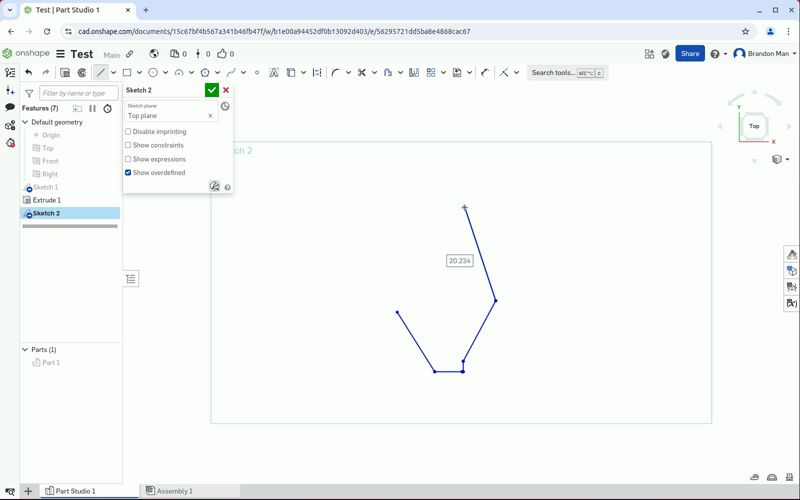
key_down(shift)
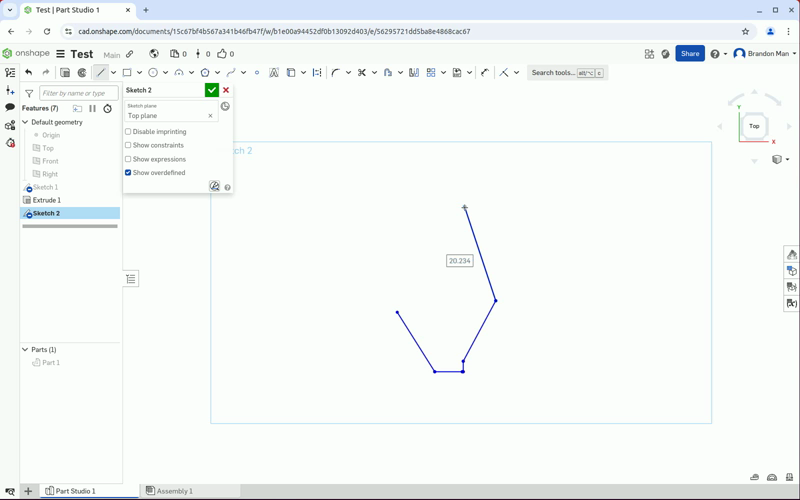
mouse_move(494, 207)
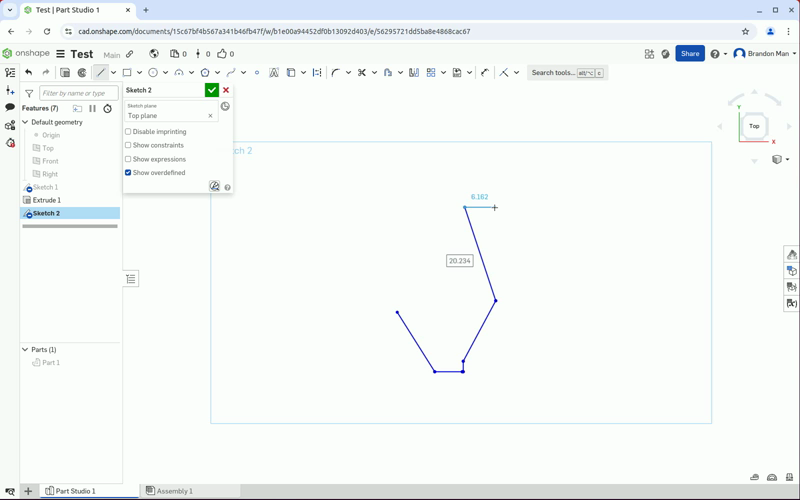
mouse_move(463, 206)
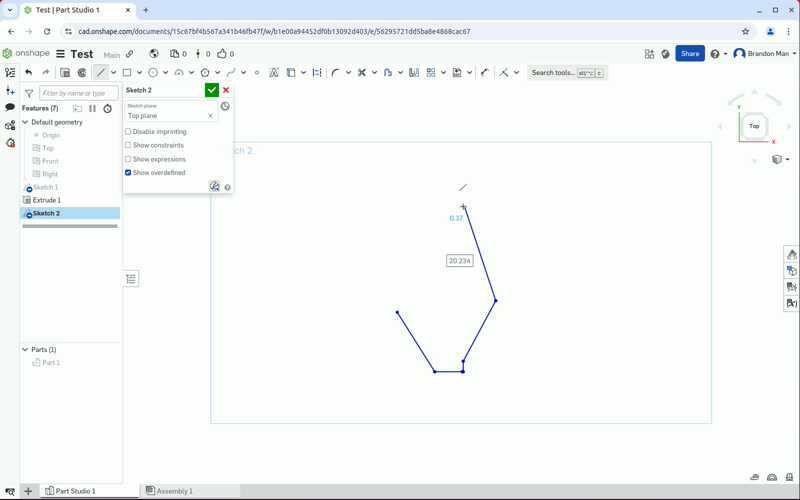
scroll(6)
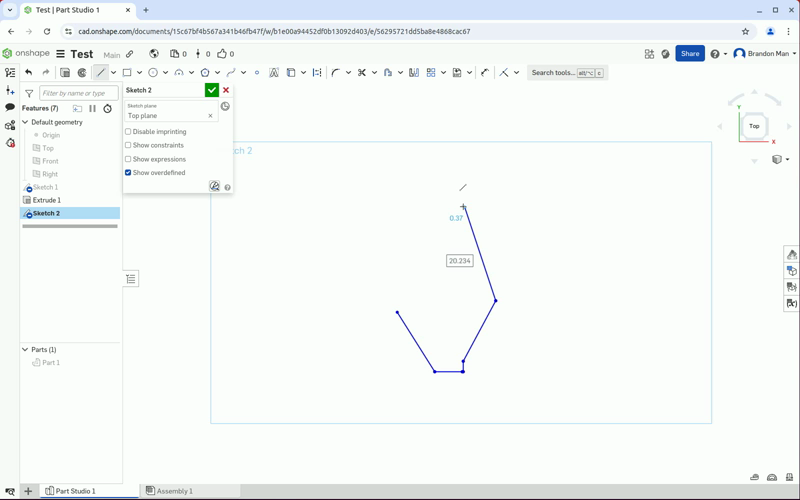
scroll(6)
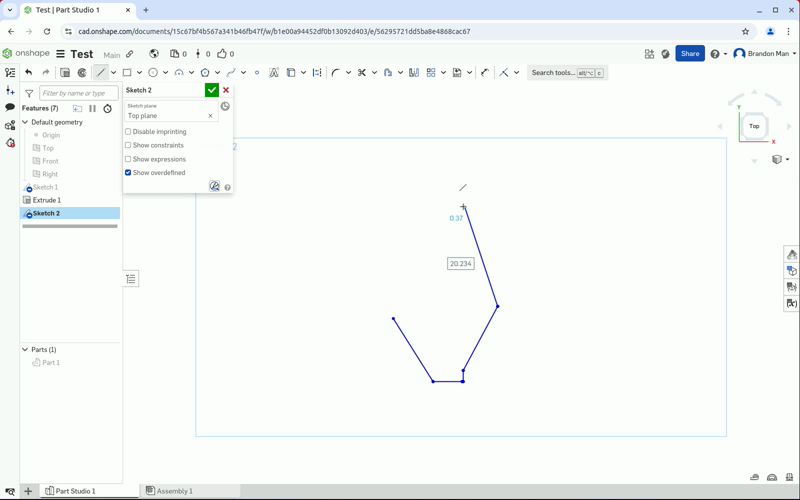
scroll(6)
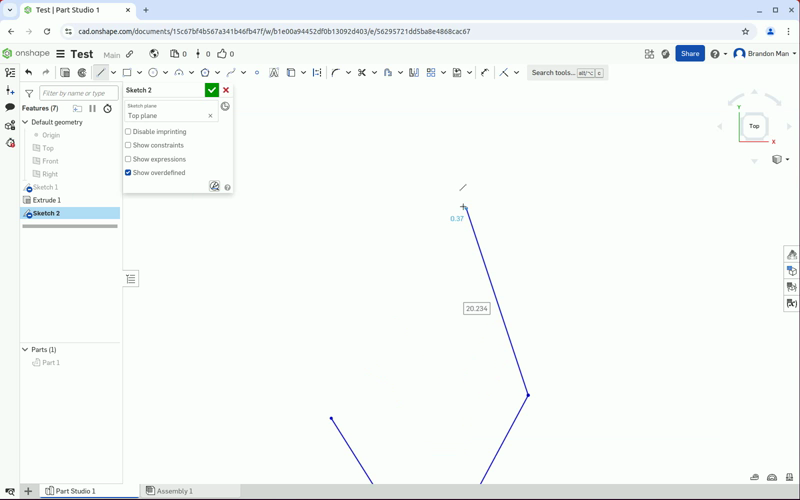
scroll(6)
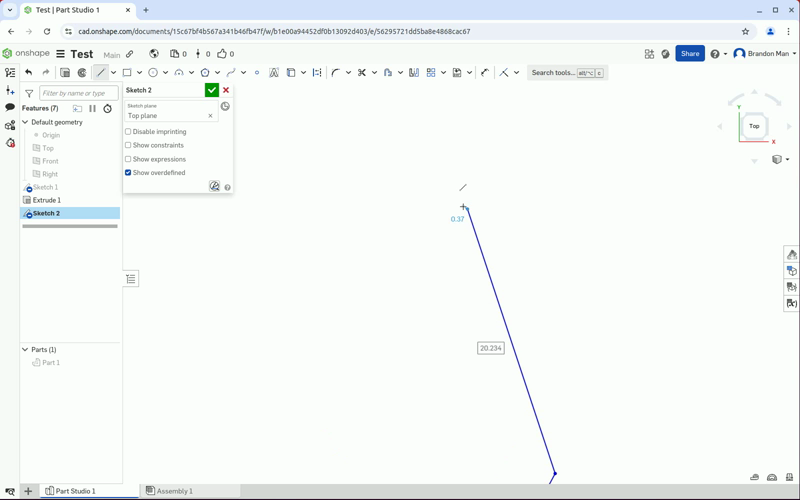
scroll(6)
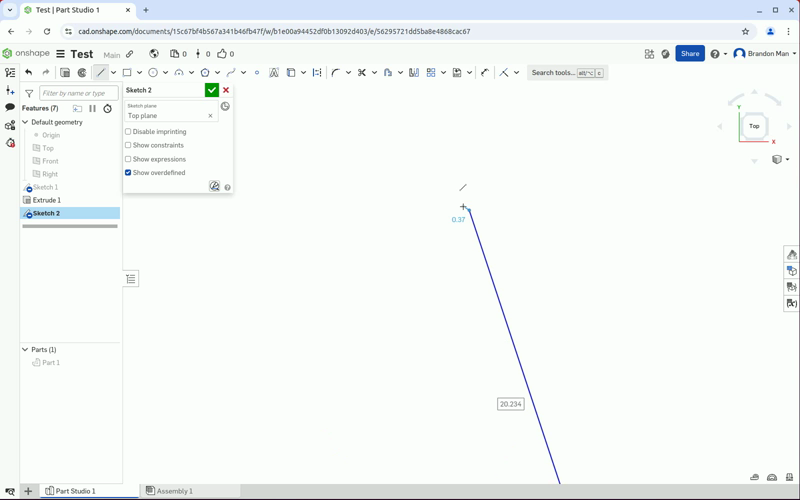
scroll(6)
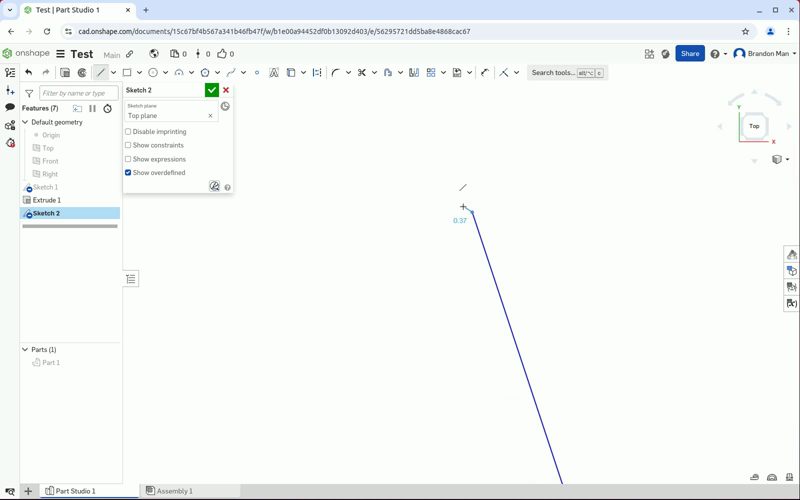
scroll(6)
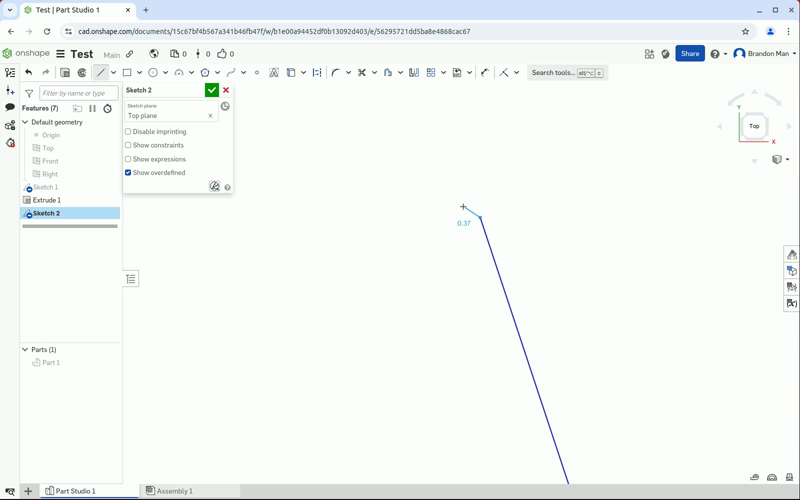
click(463, 206)
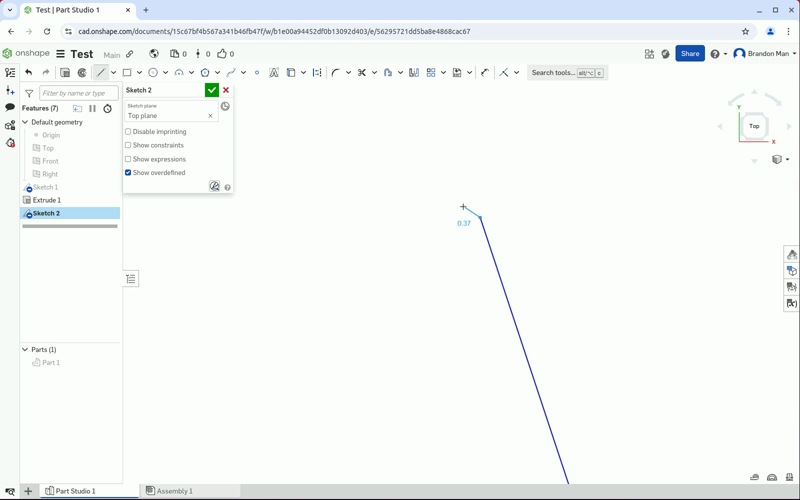
scroll(-6)
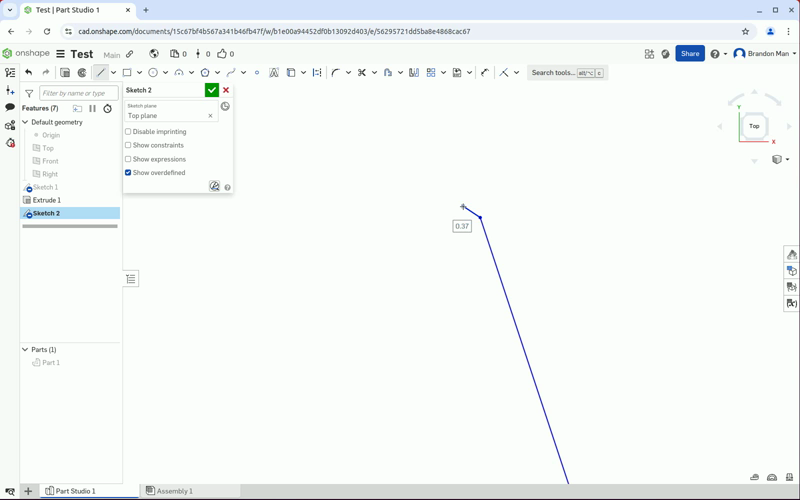
scroll(-6)
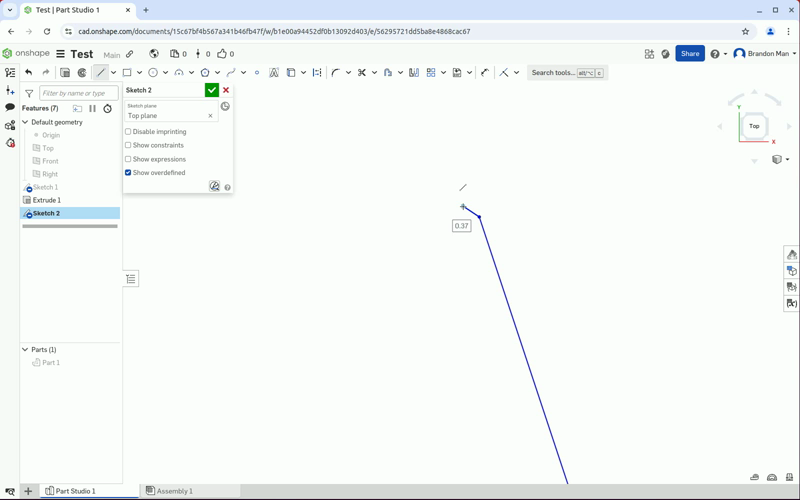
scroll(-6)
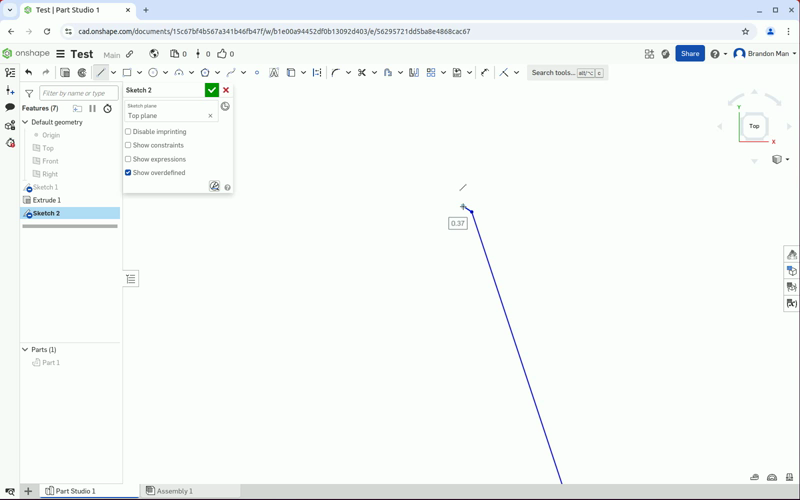
scroll(-6)
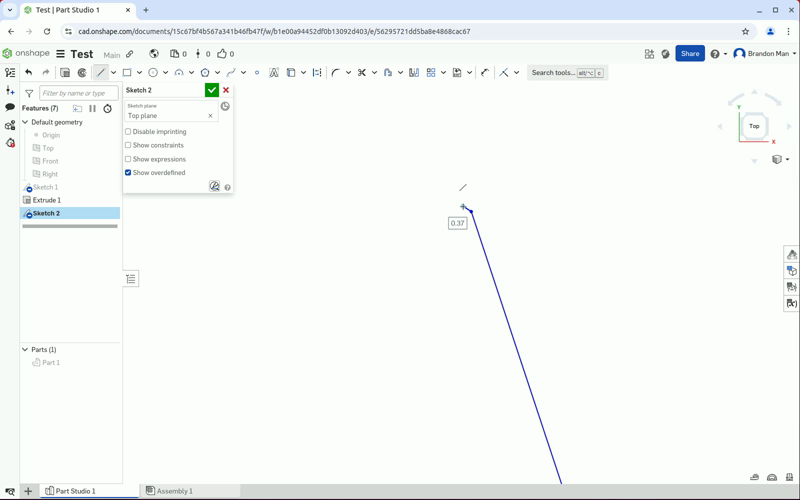
scroll(-6)
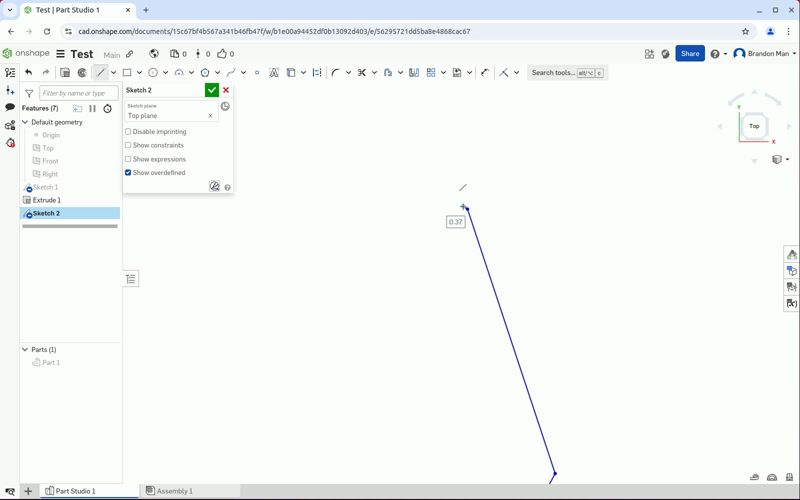
scroll(-6)
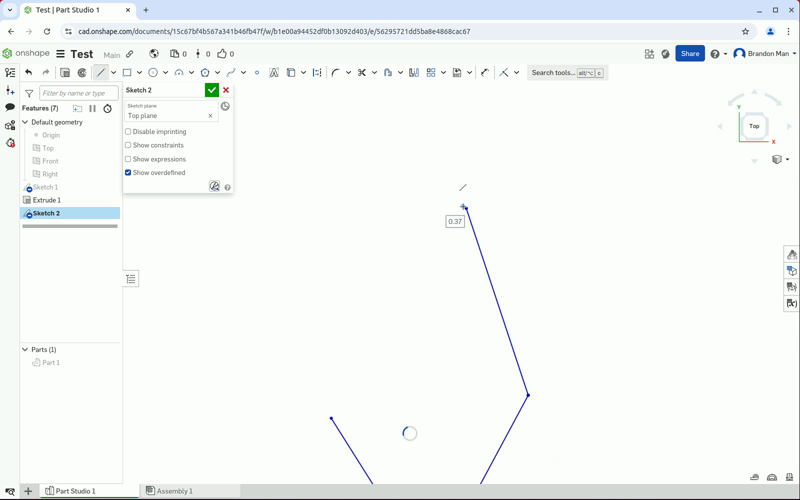
scroll(-6)
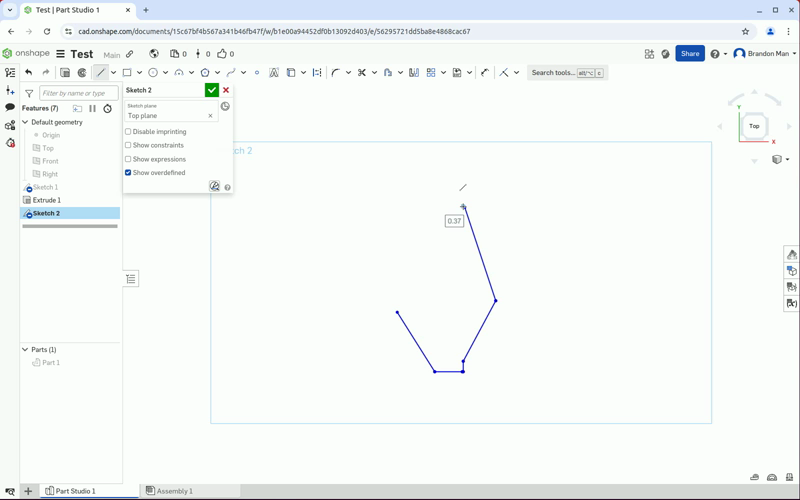
key_up(shift)
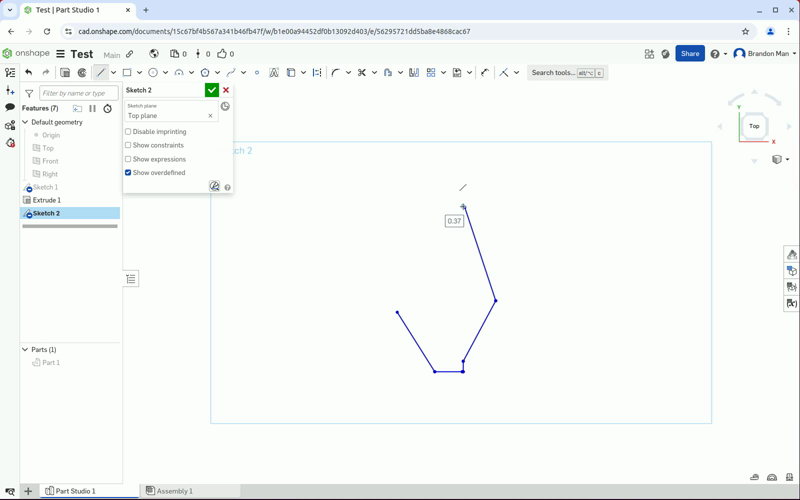
key_down(shift)
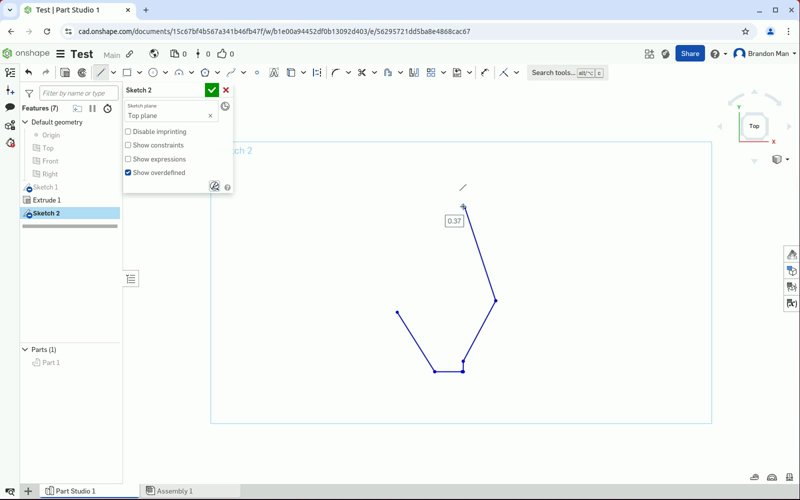
mouse_move(493, 206)
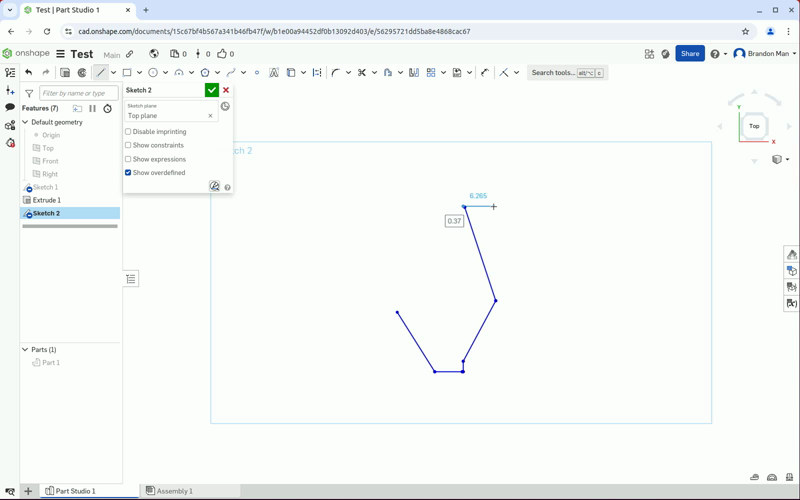
mouse_move(462, 207)
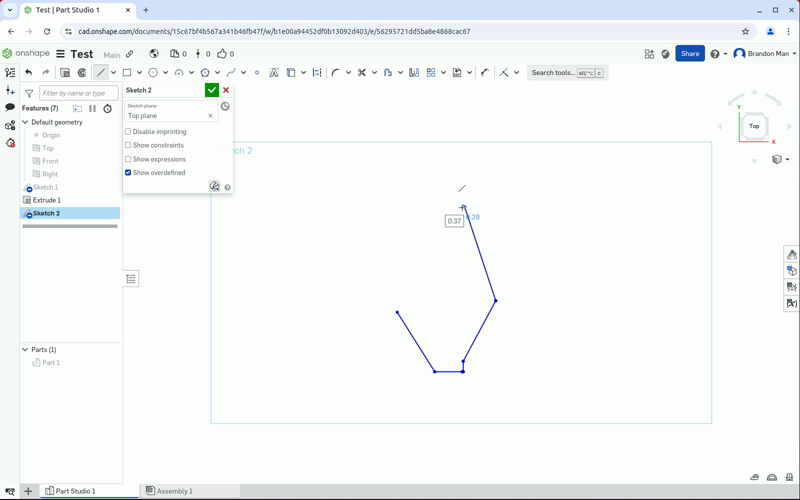
scroll(6)
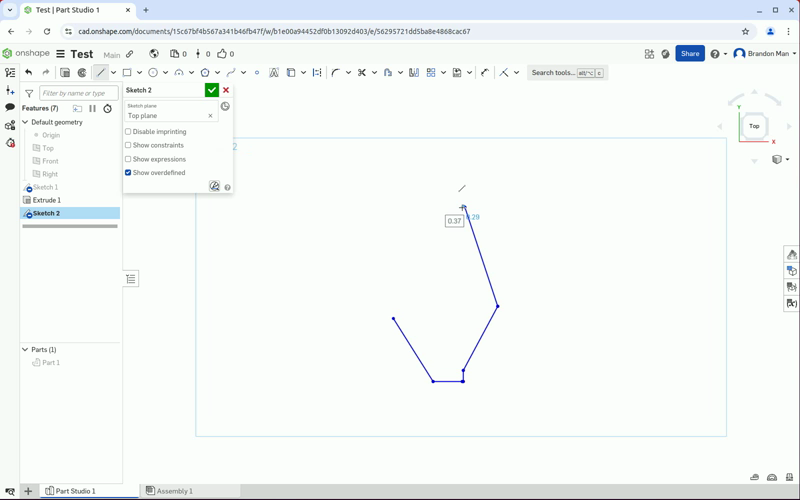
scroll(6)
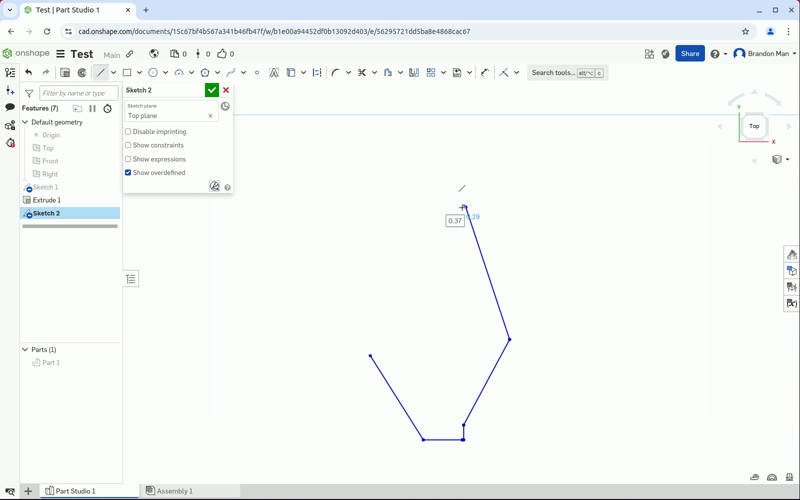
scroll(6)
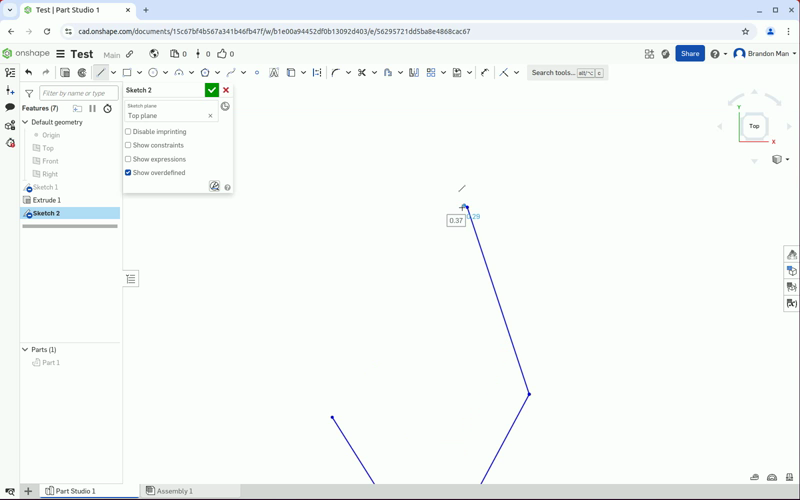
scroll(6)
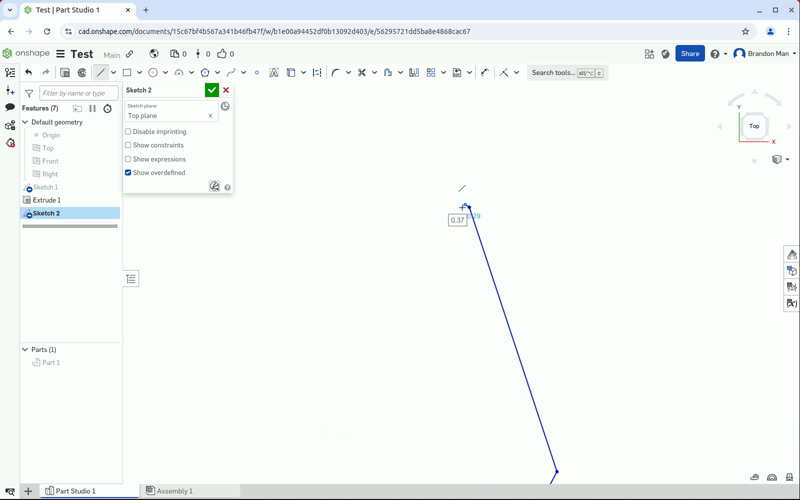
scroll(6)
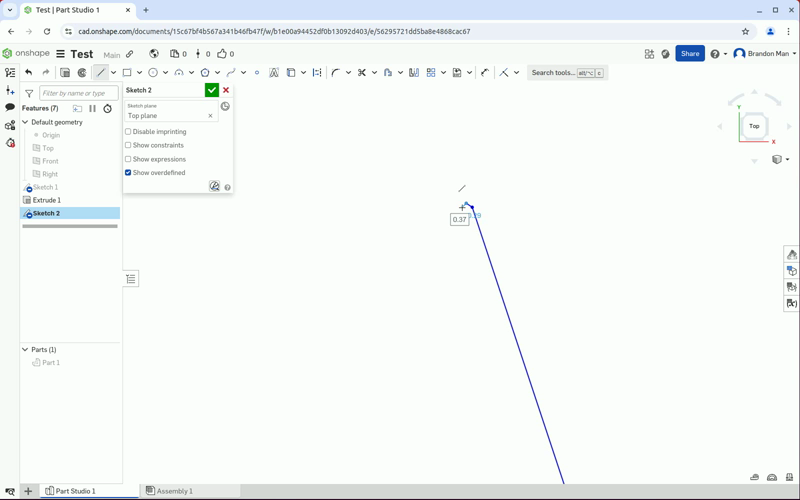
scroll(6)
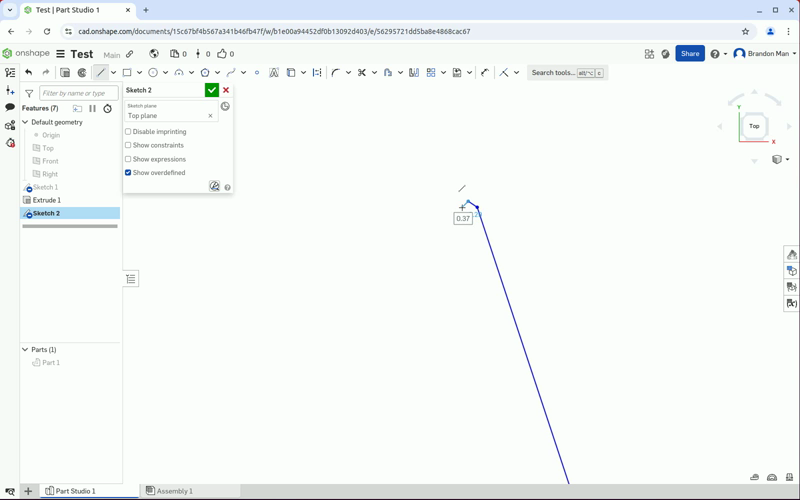
scroll(6)
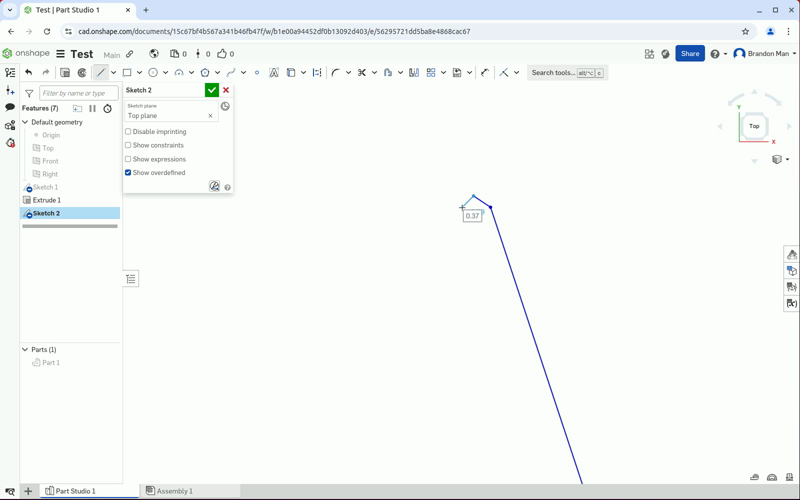
click(462, 207)
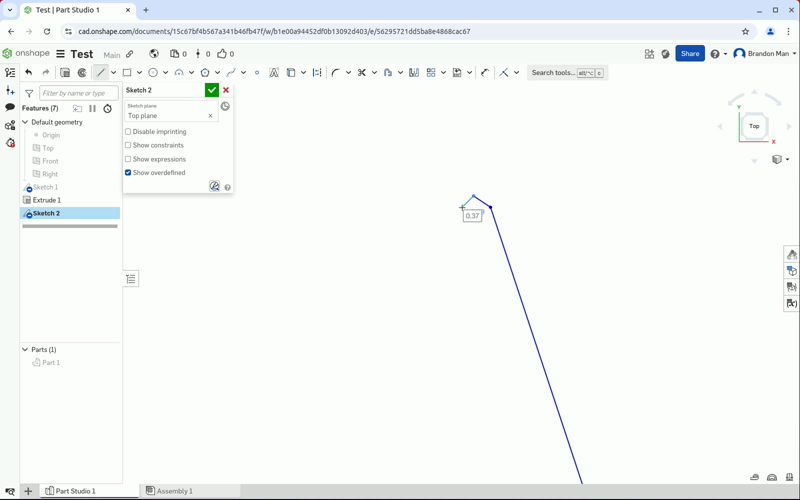
scroll(-6)
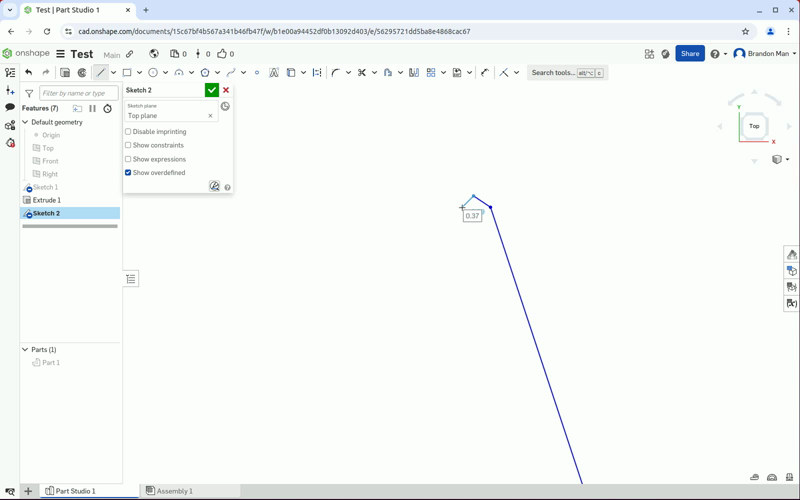
scroll(-6)
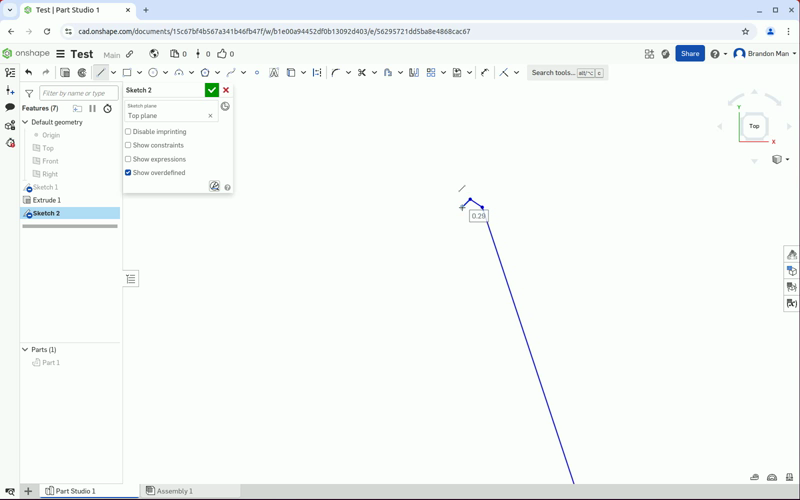
scroll(-6)
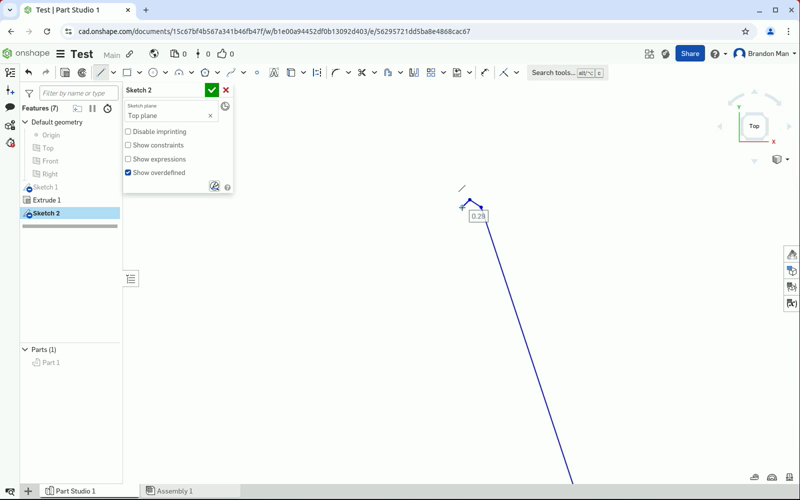
scroll(-6)
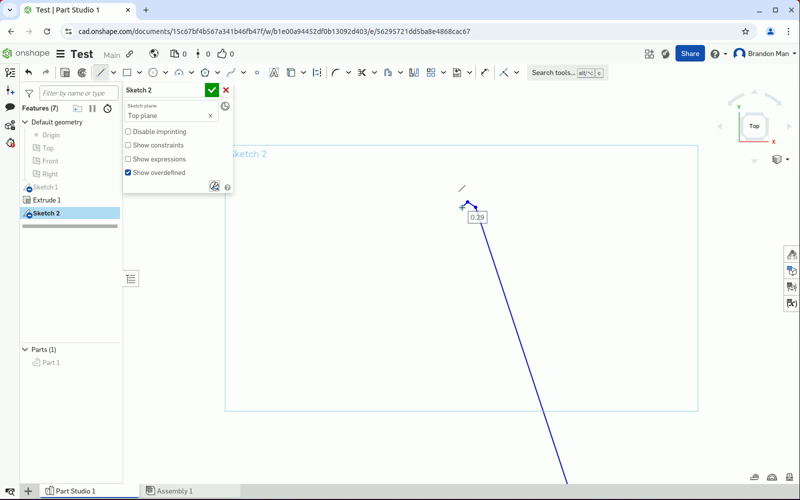
scroll(-6)
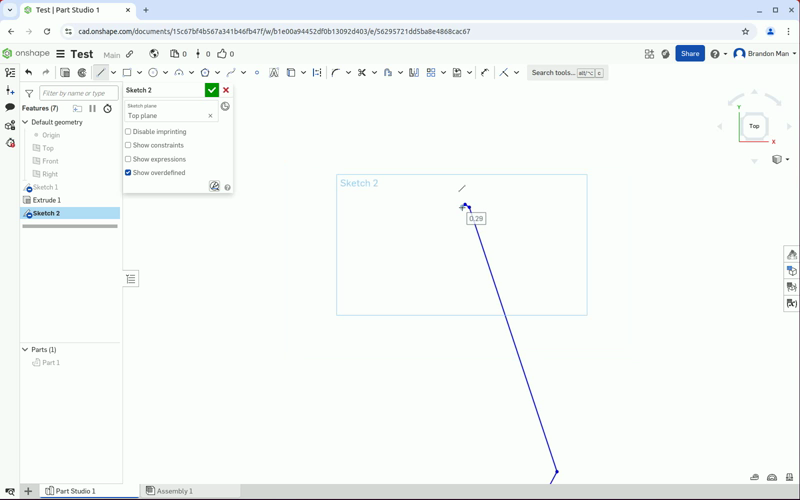
scroll(-6)
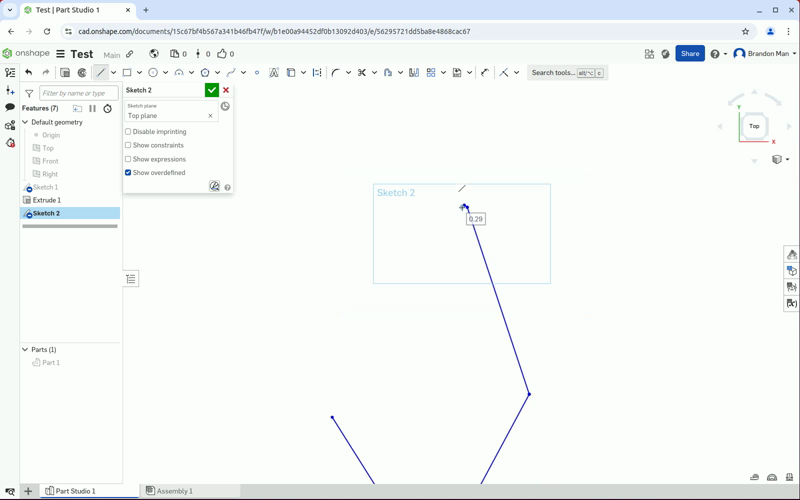
scroll(-6)
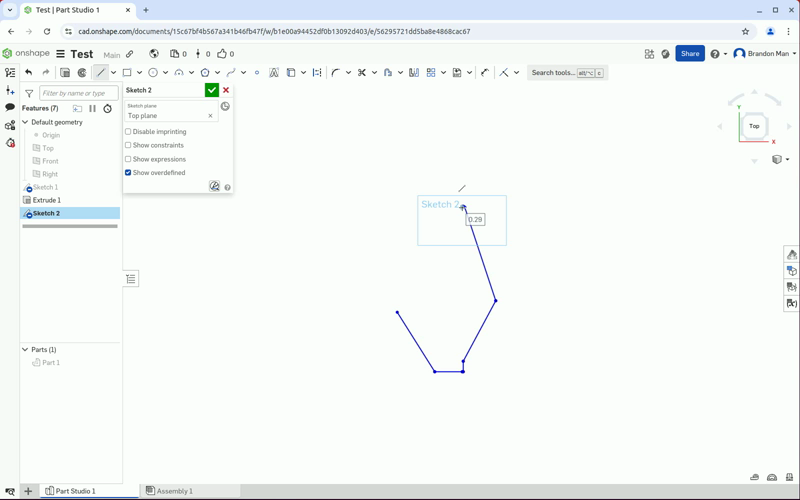
key_up(shift)
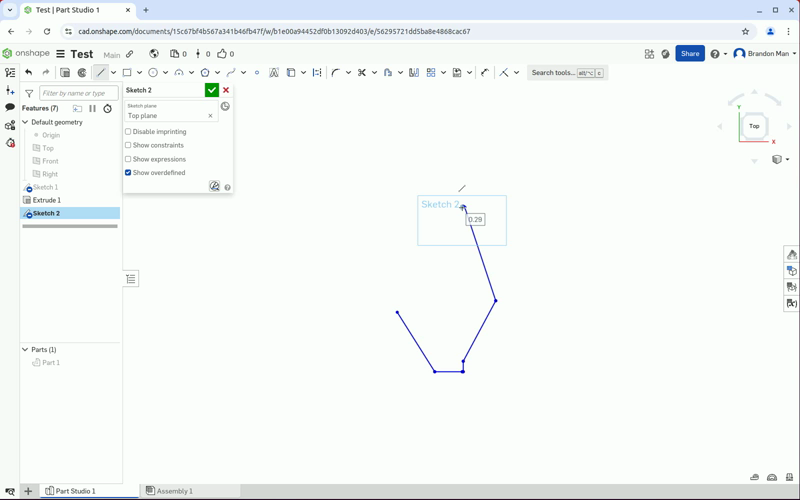
key_down(shift)
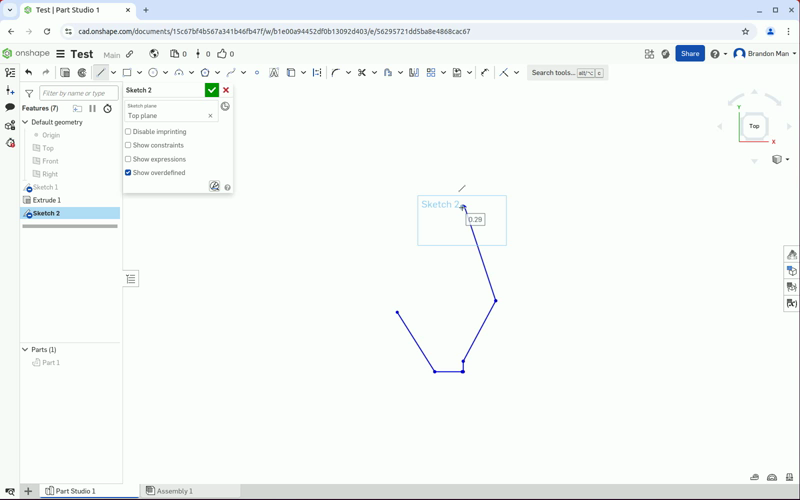
mouse_move(460, 361)
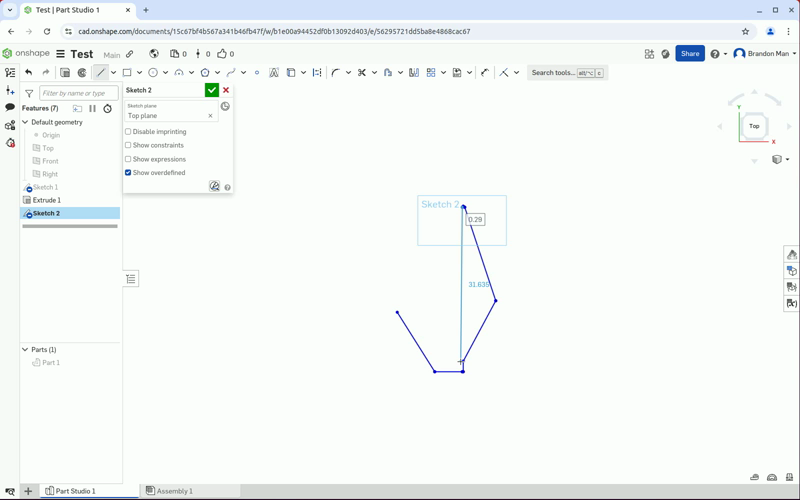
scroll(6)
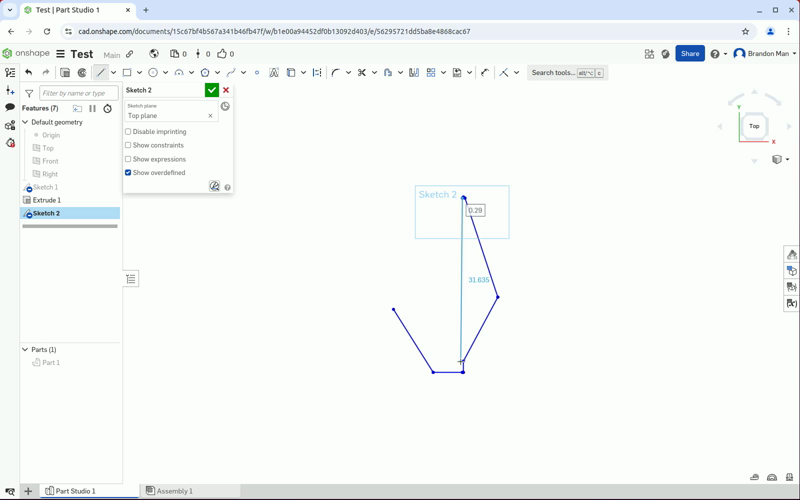
scroll(6)
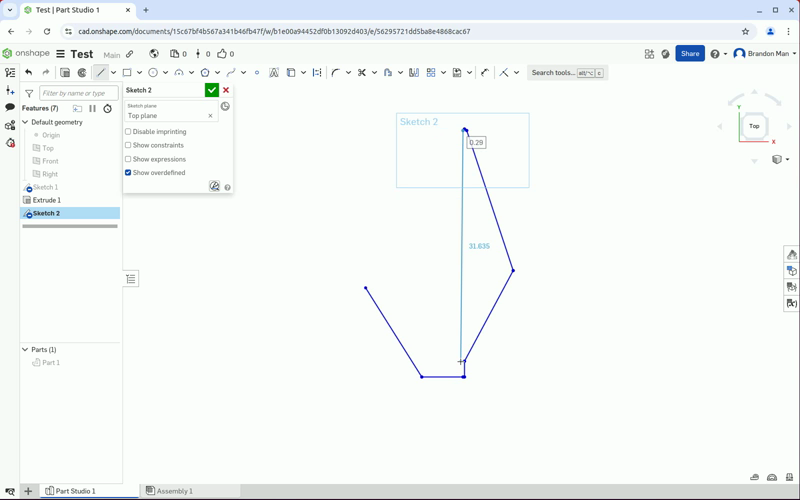
scroll(6)
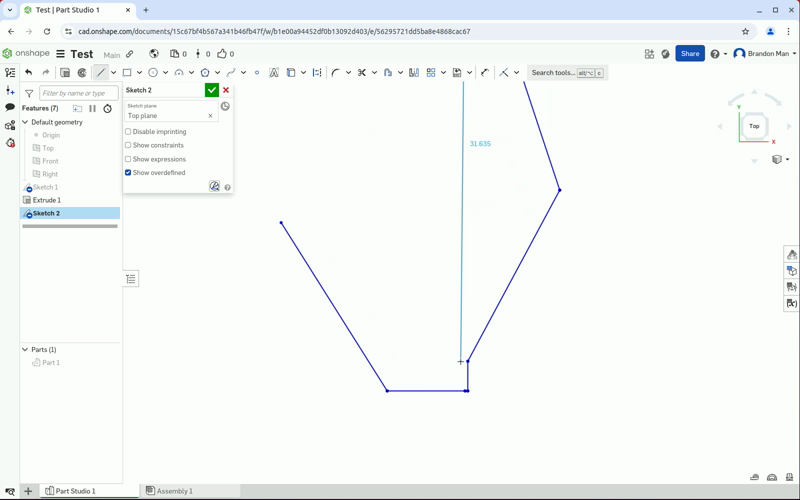
scroll(6)
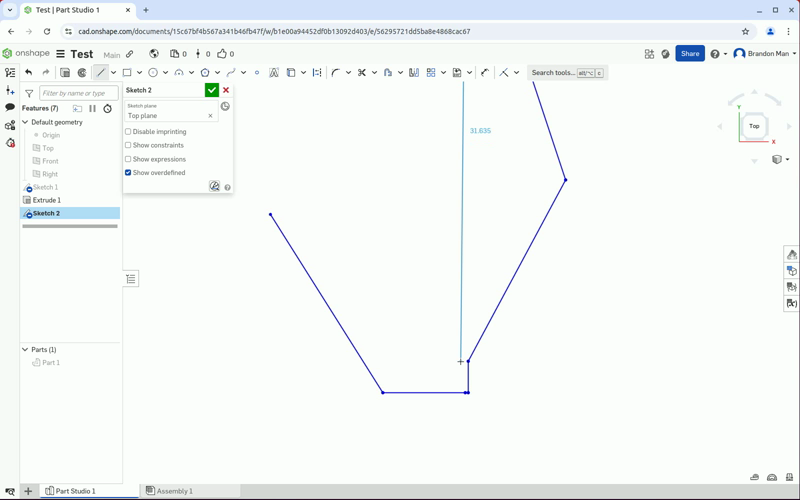
scroll(6)
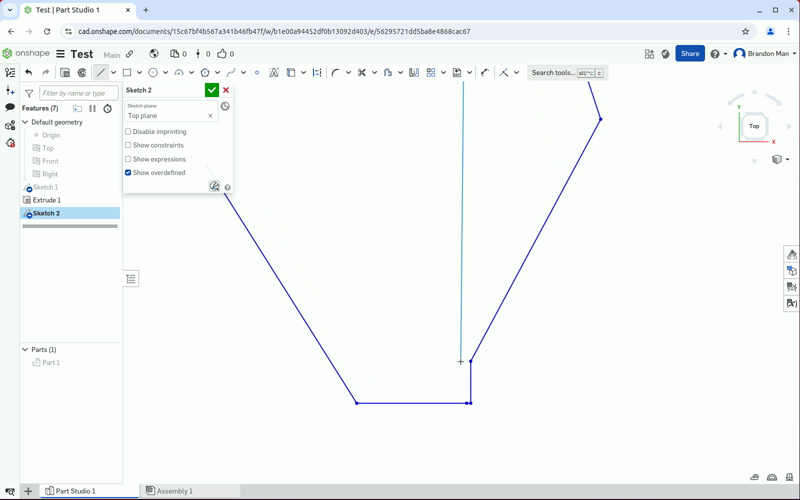
scroll(6)
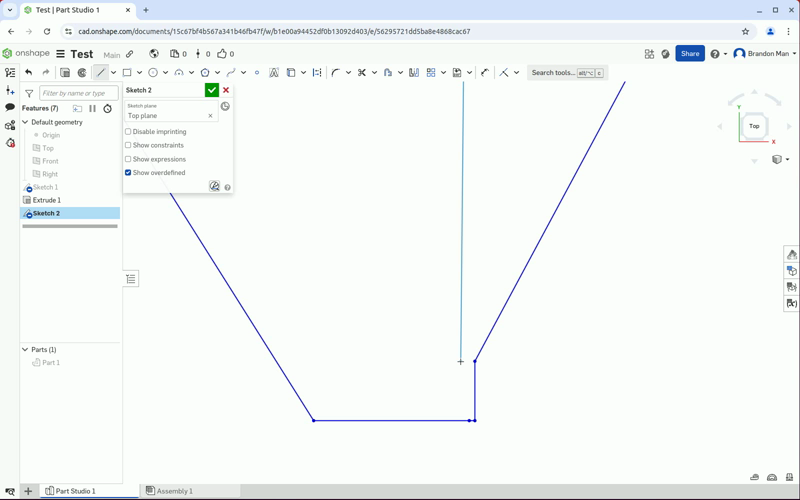
scroll(6)
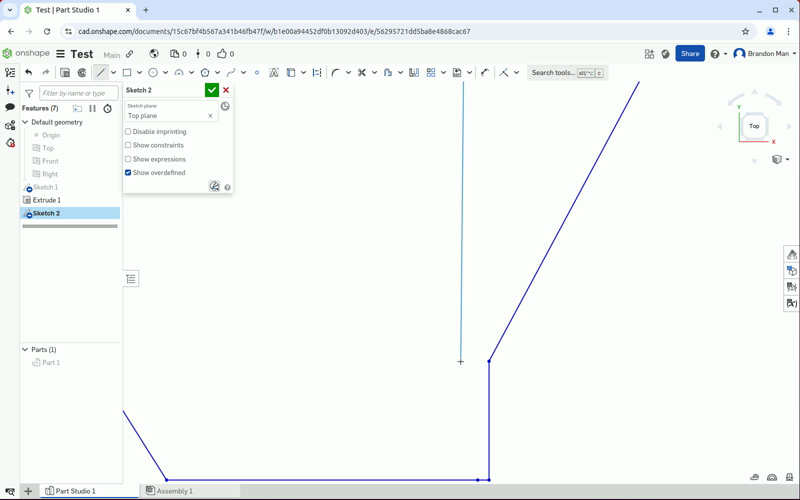
click(460, 361)
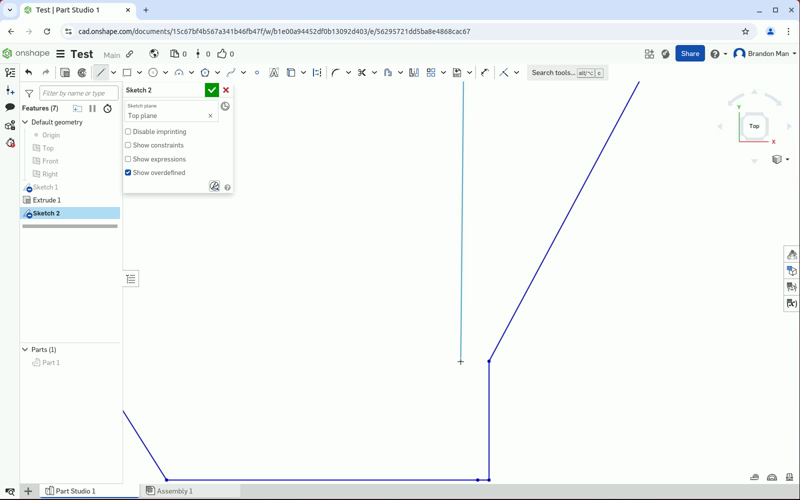
scroll(-6)
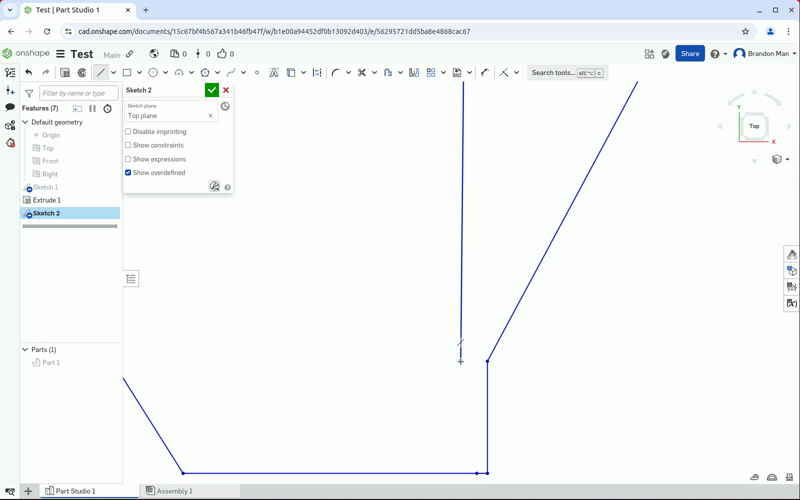
scroll(-6)
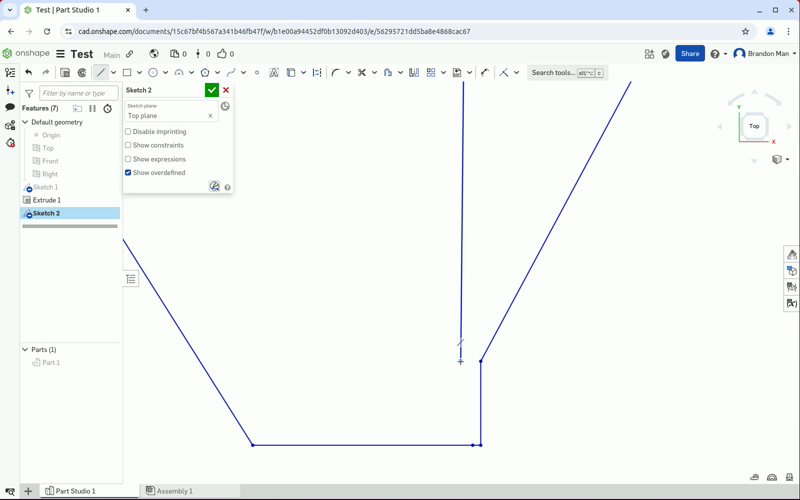
scroll(-6)
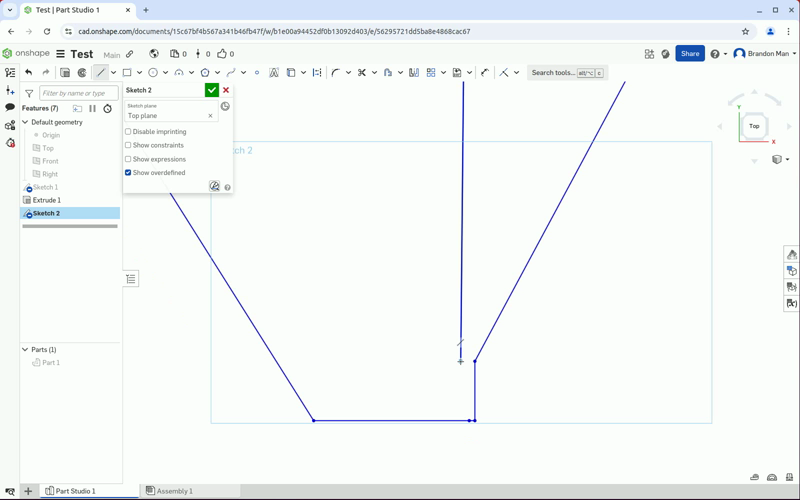
scroll(-6)
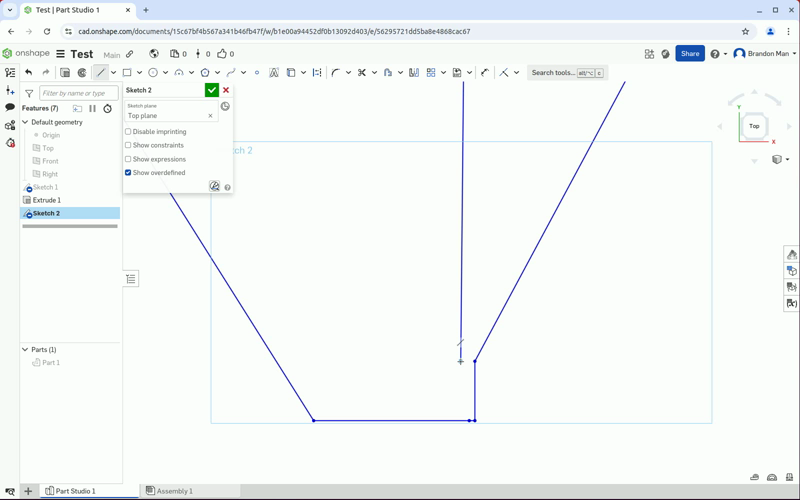
scroll(-6)
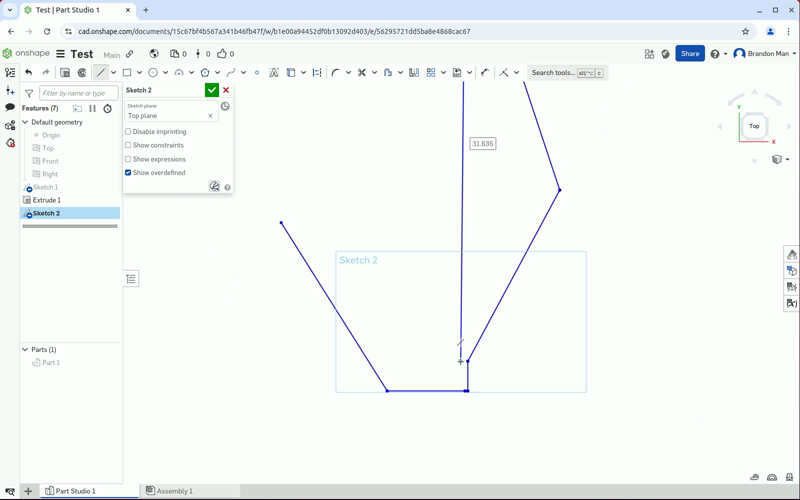
scroll(-6)
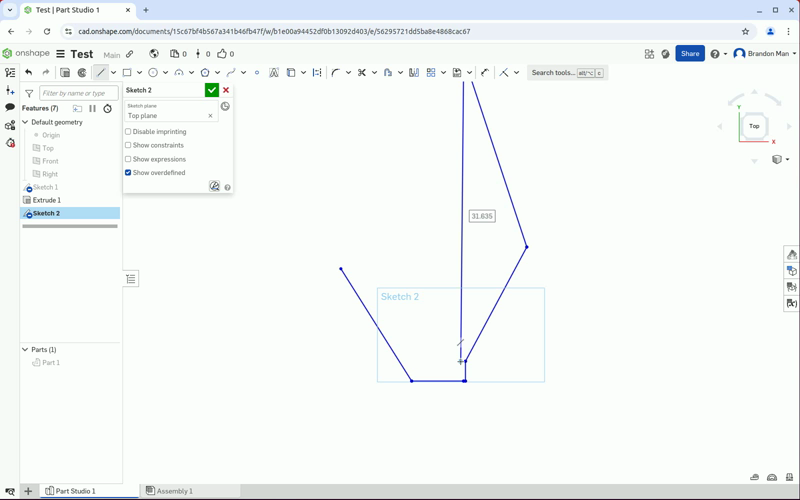
scroll(-6)
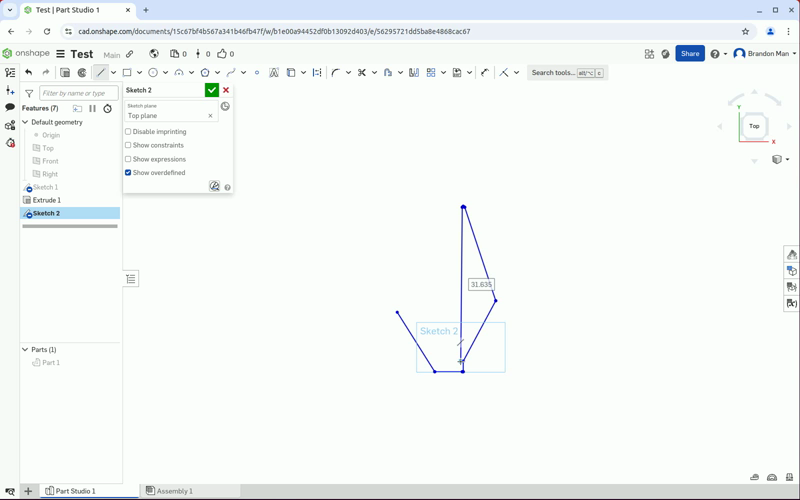
key_up(shift)
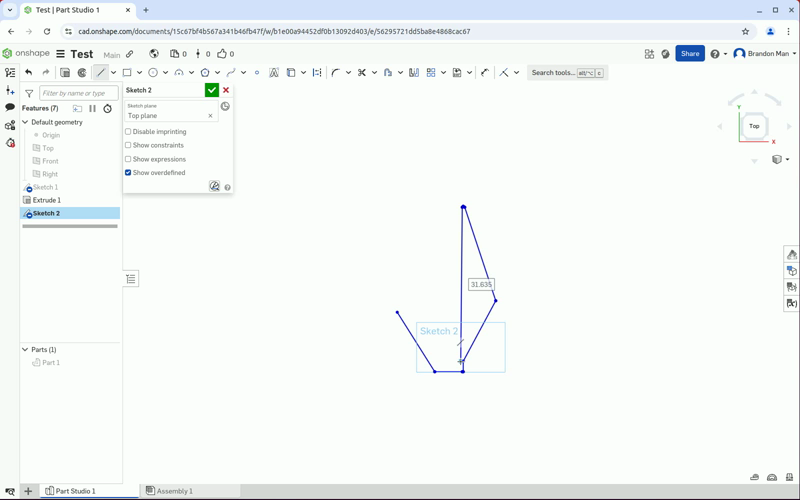
key_down(shift)
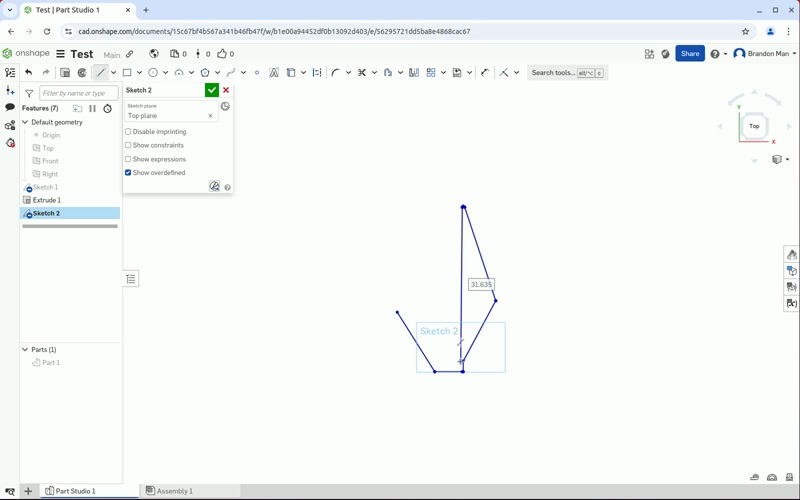
mouse_move(431, 300)
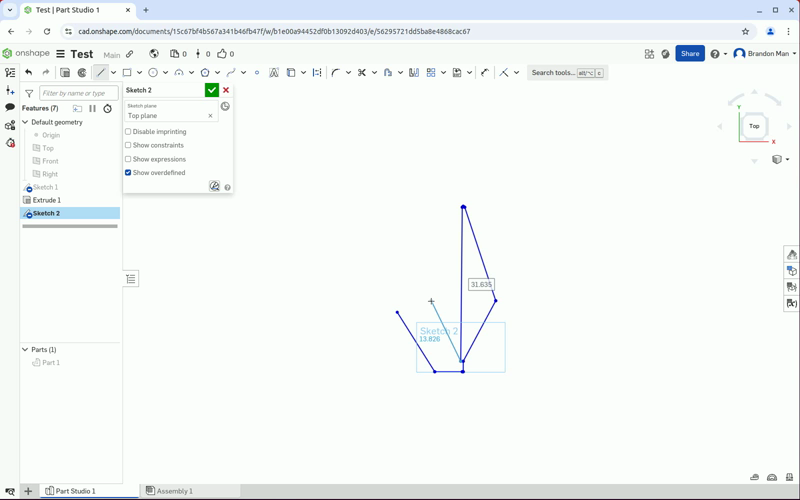
click(431, 300)
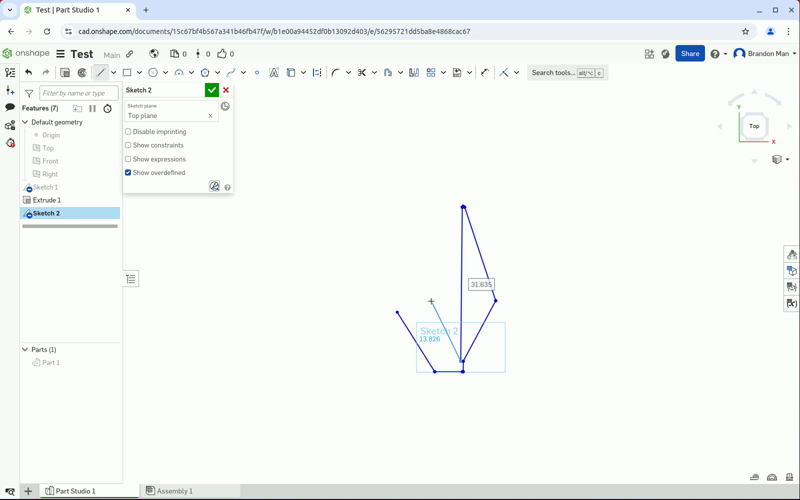
key_up(shift)
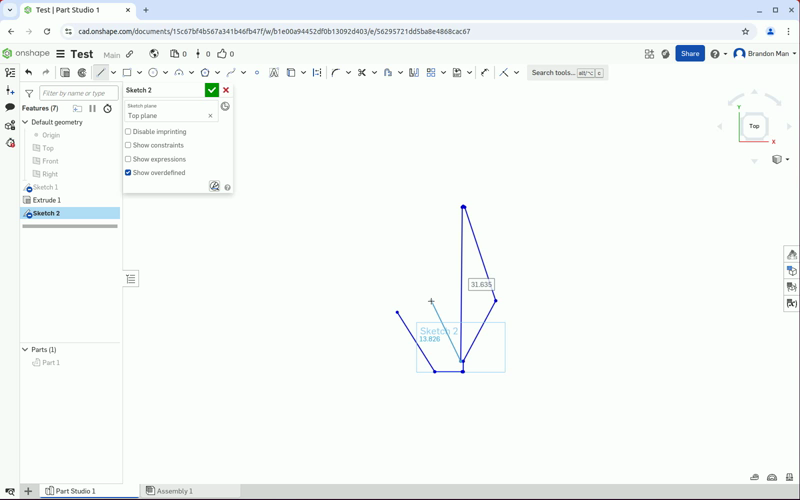
key_down(shift)
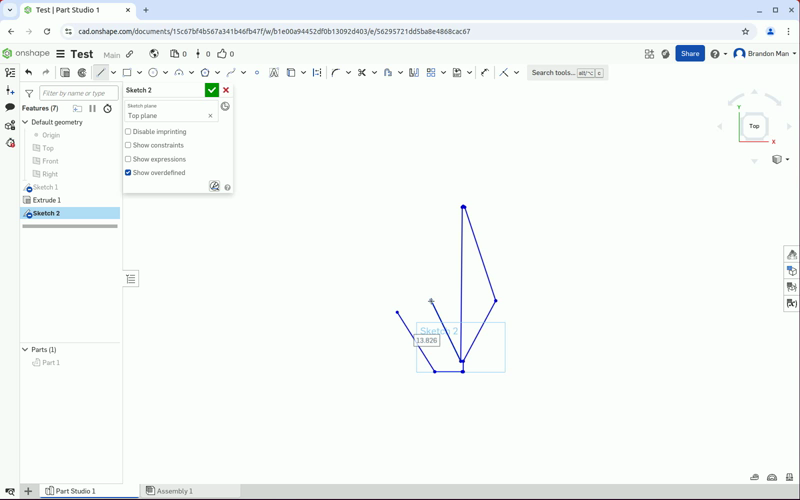
mouse_move(462, 206)
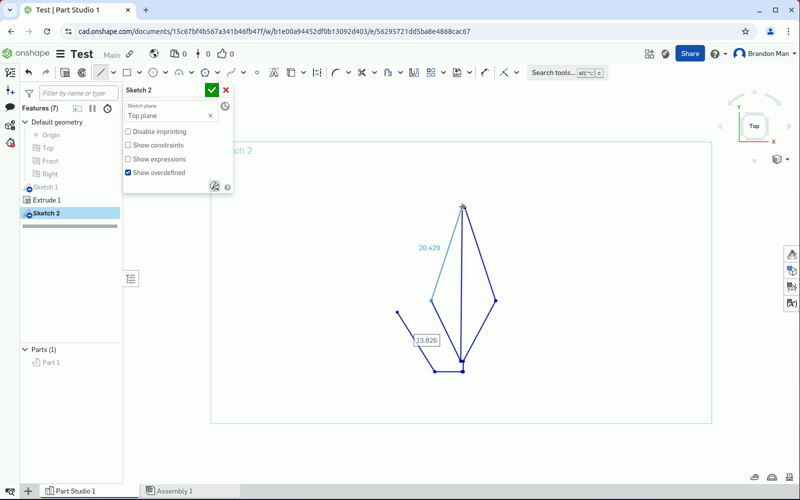
scroll(6)
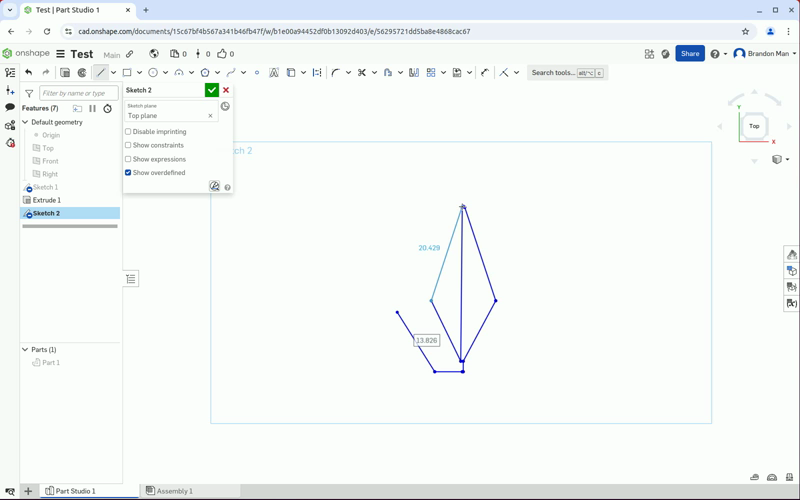
scroll(6)
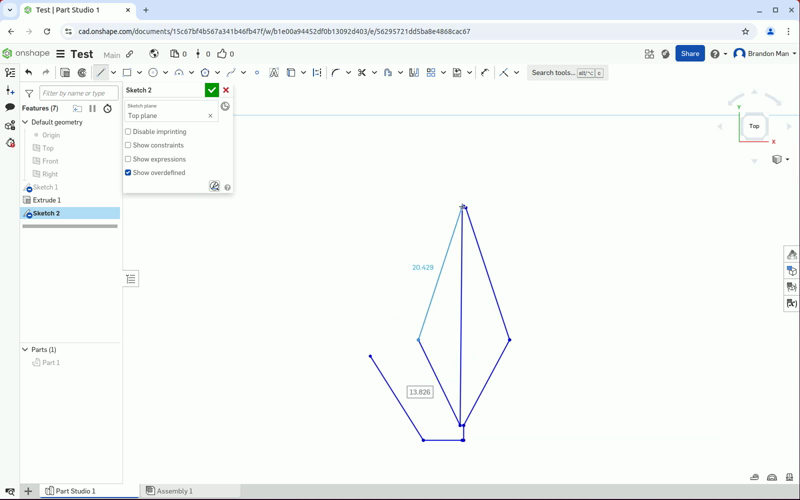
scroll(6)
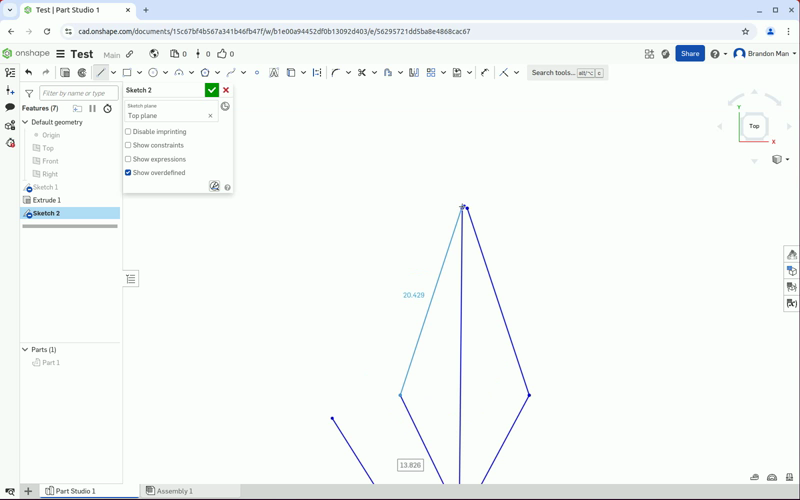
scroll(6)
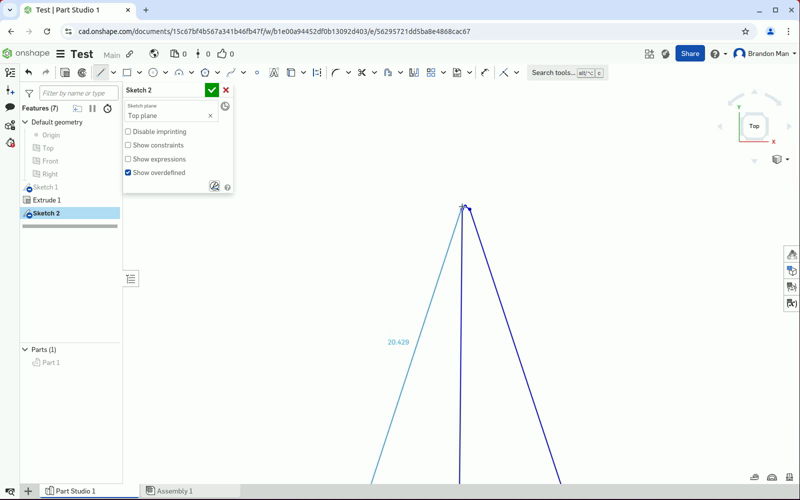
scroll(6)
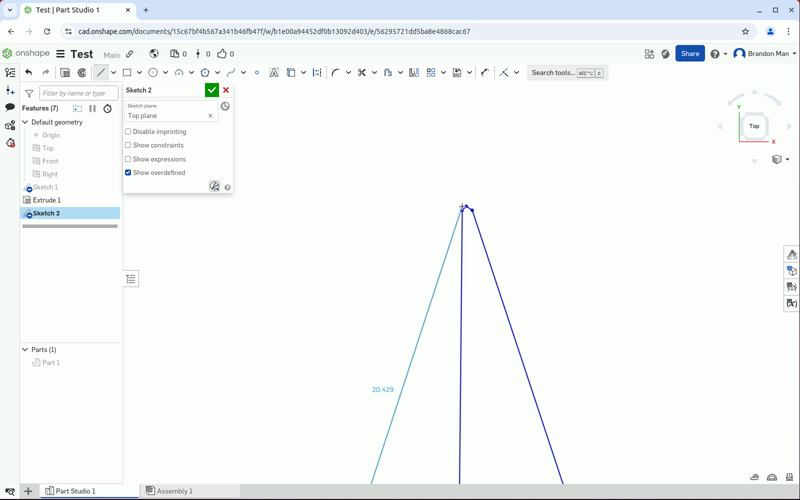
scroll(6)
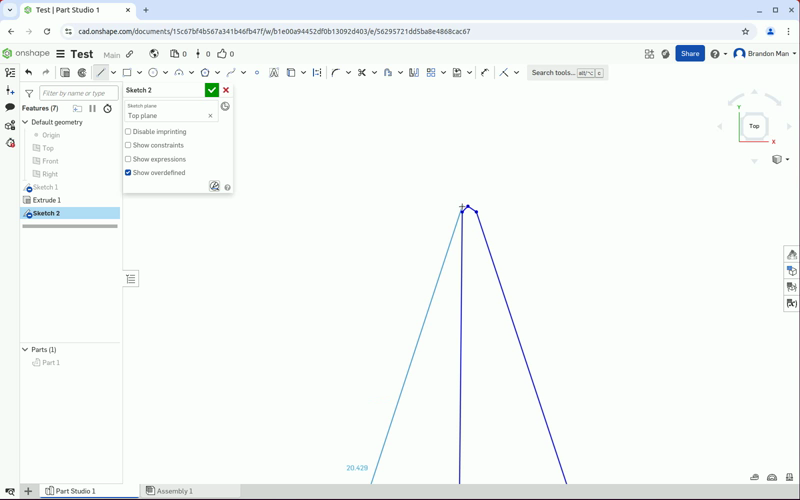
scroll(6)
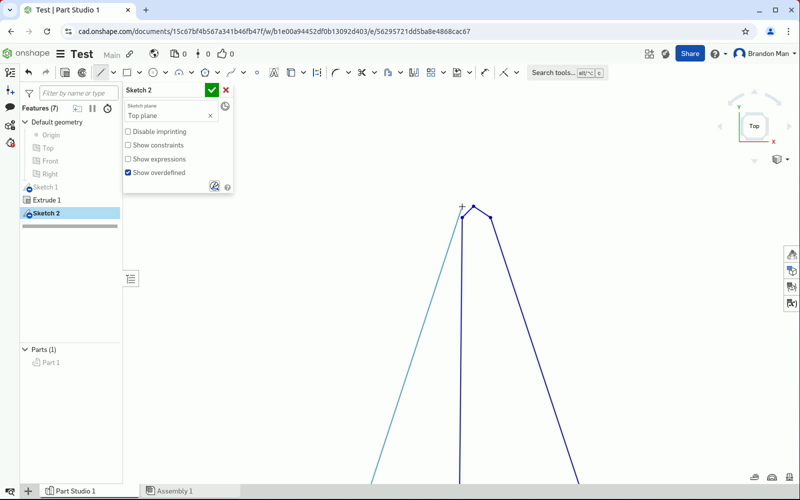
click(462, 206)
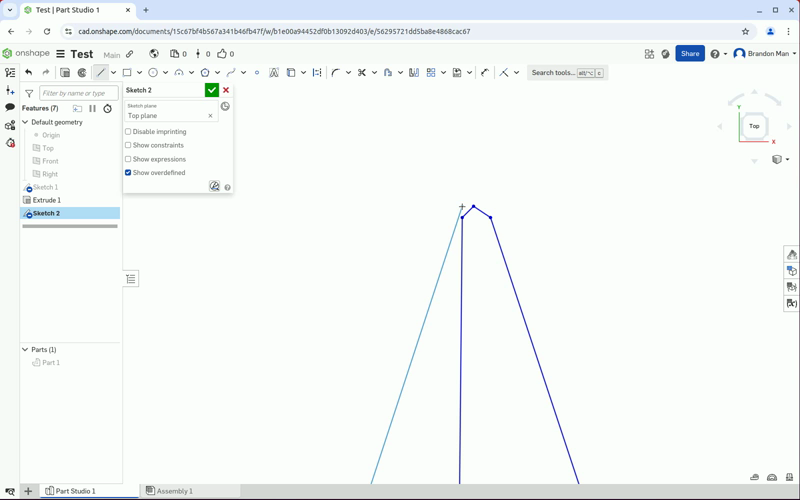
scroll(-6)
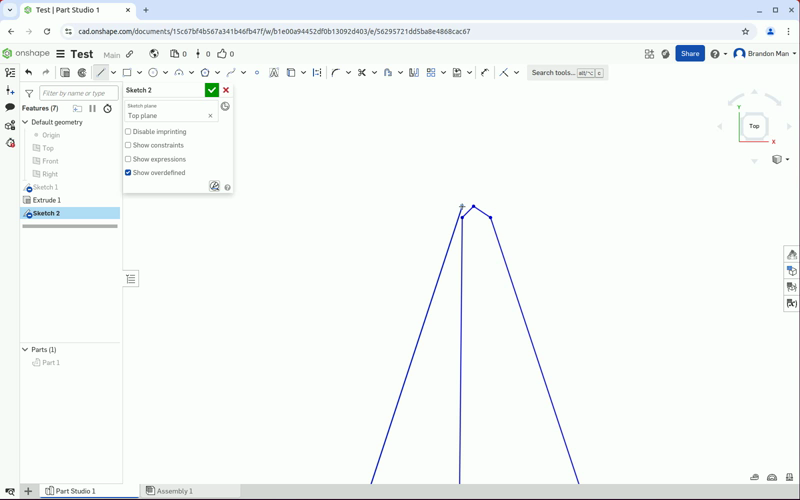
scroll(-6)
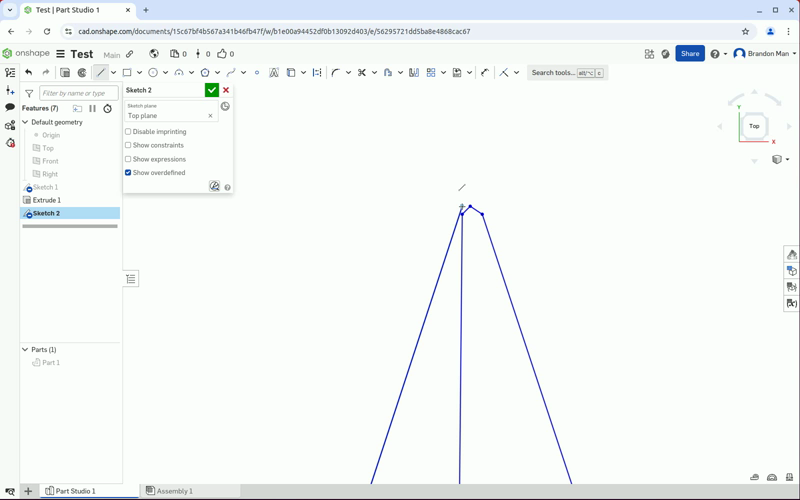
scroll(-6)
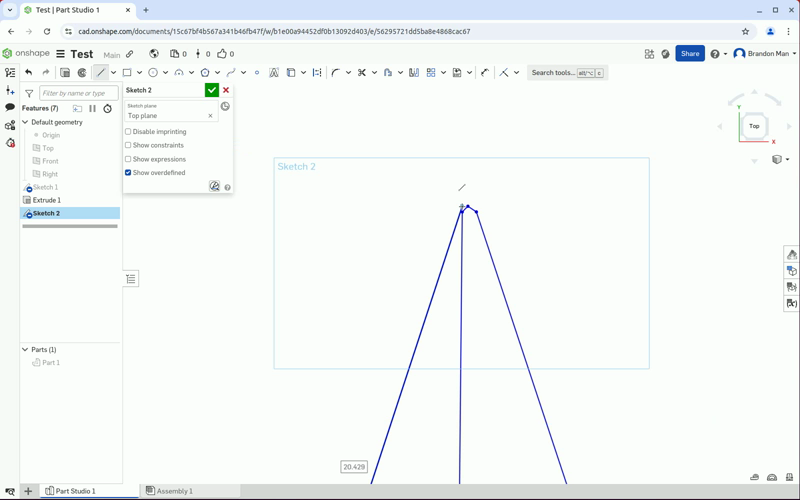
scroll(-6)
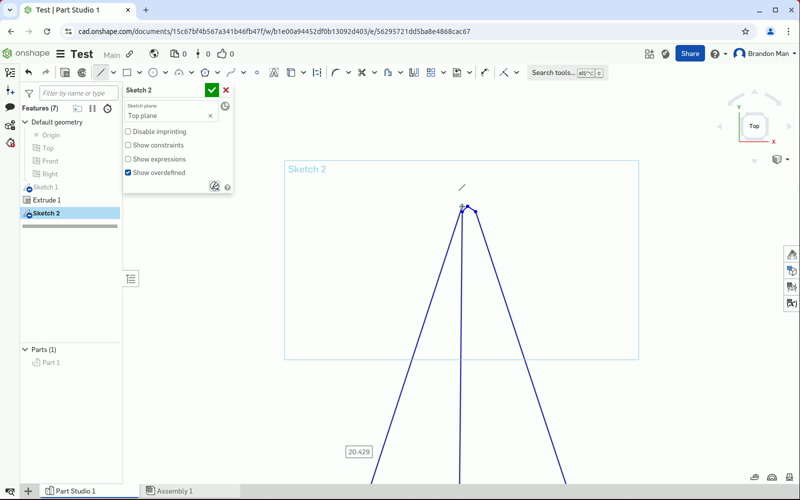
scroll(-6)
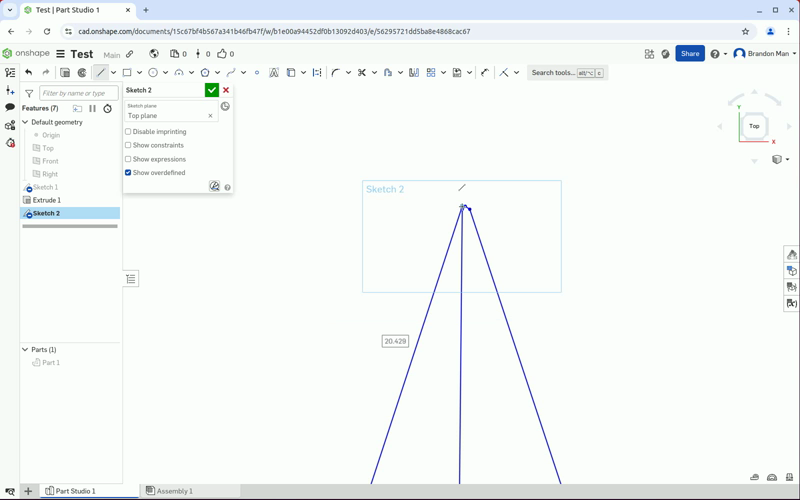
scroll(-6)
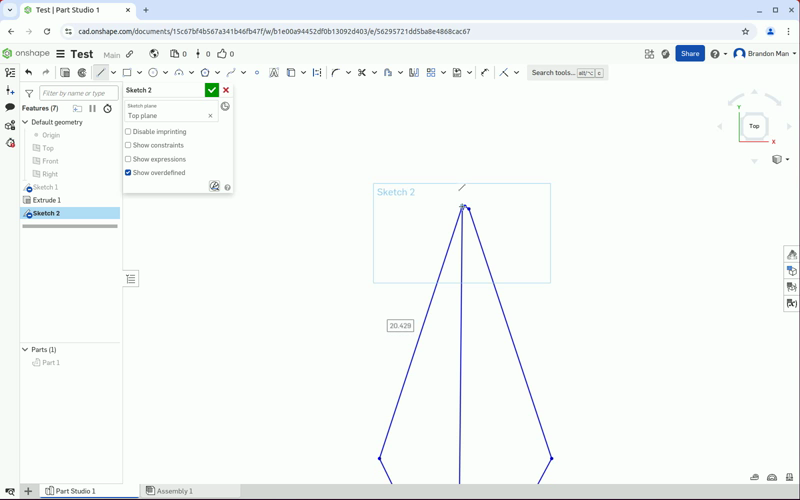
scroll(-6)
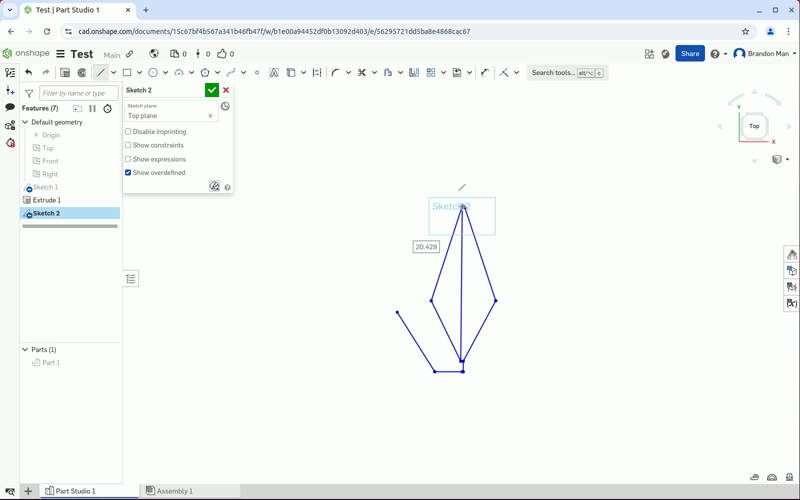
key_up(shift)
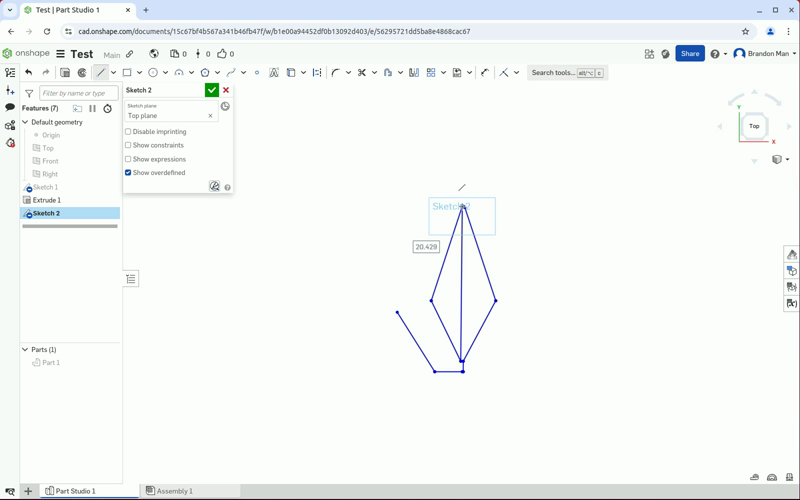
key_down(shift)
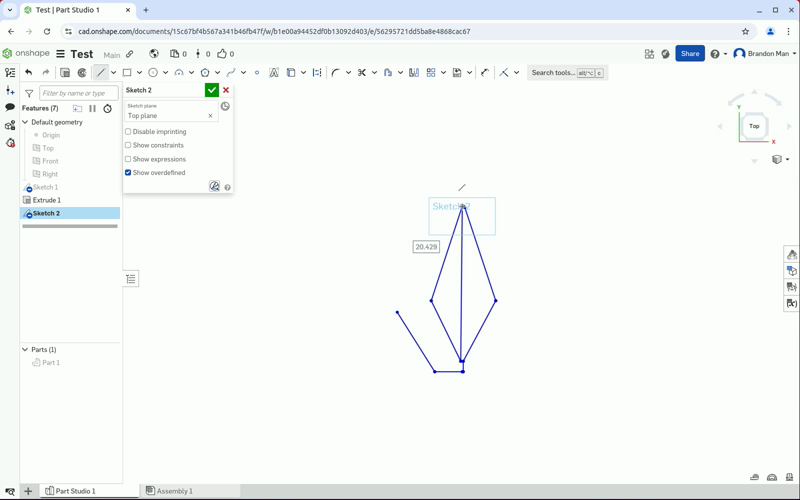
mouse_move(492, 206)
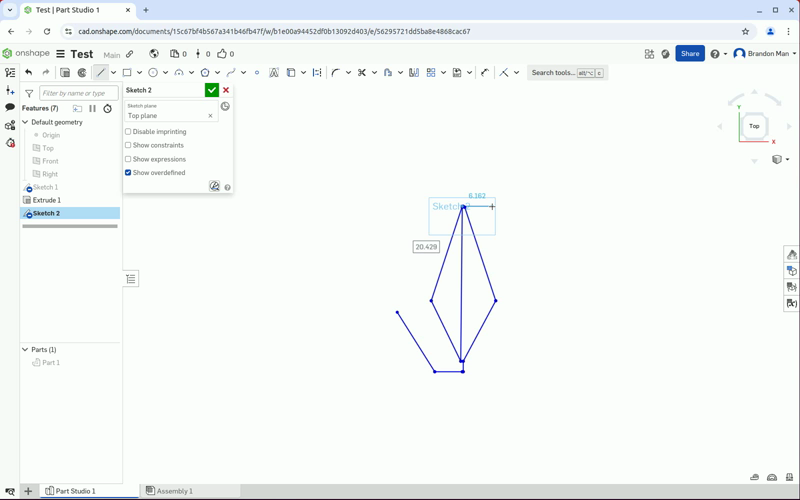
mouse_move(462, 189)
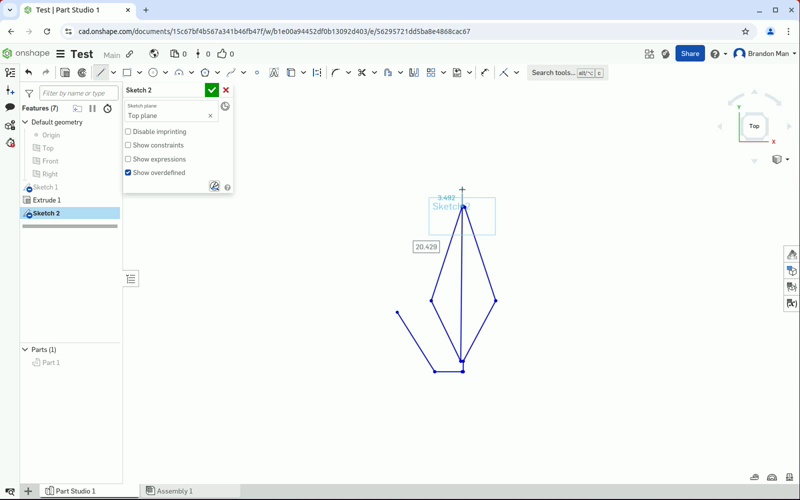
click(462, 189)
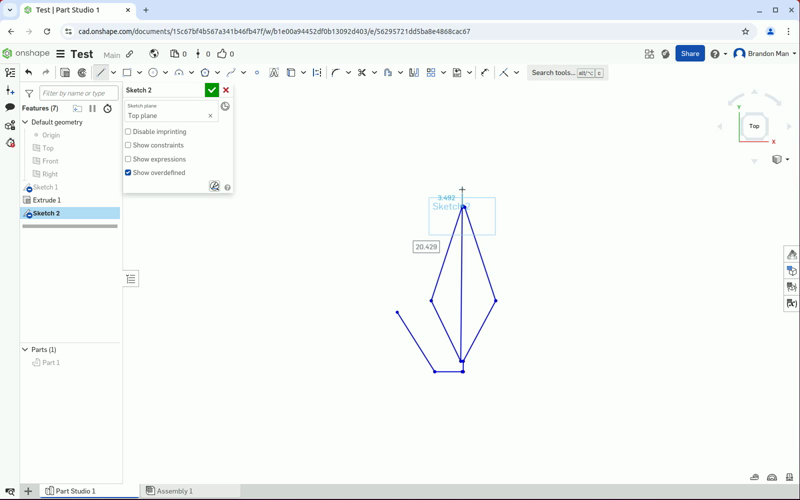
key_up(shift)
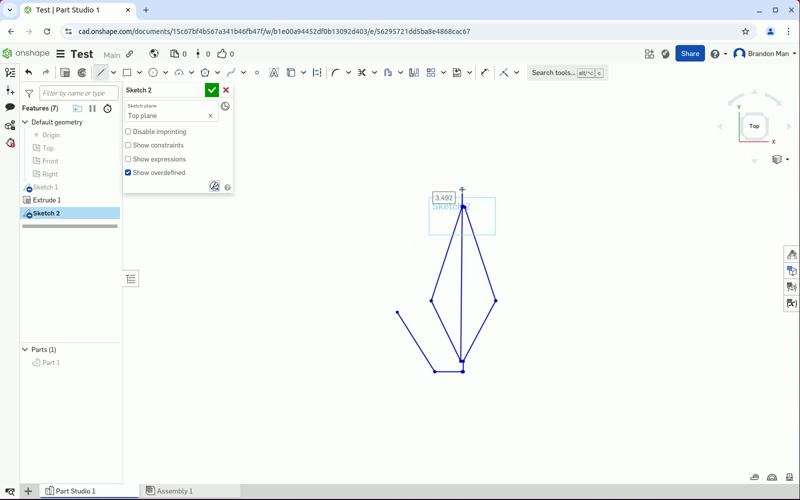
key_down(shift)
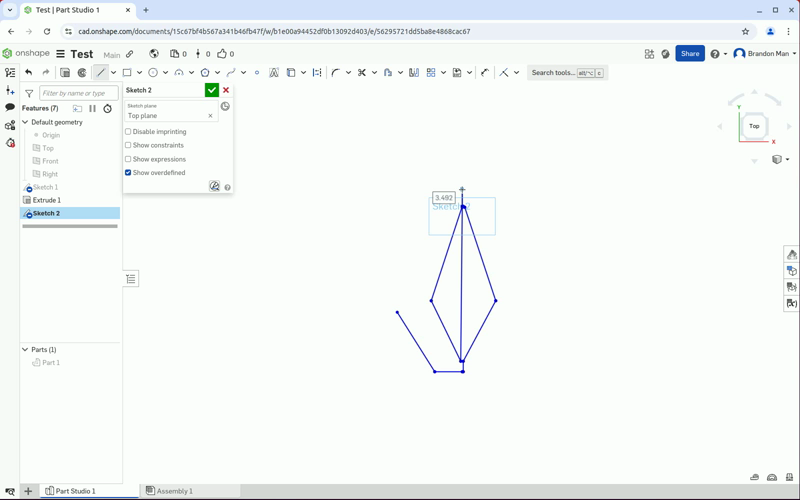
mouse_move(397, 312)
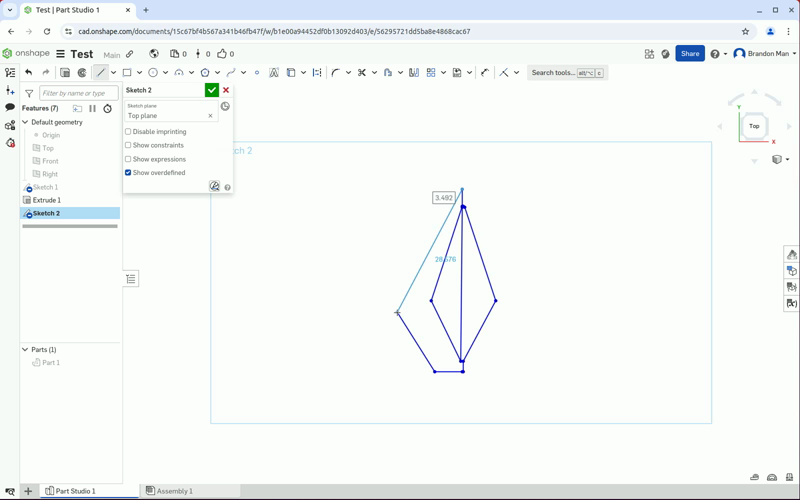
key_up(shift)
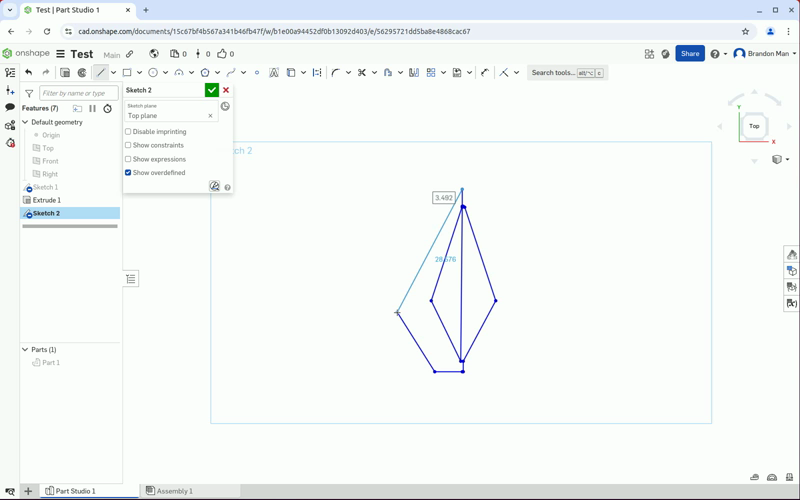
click(397, 312)
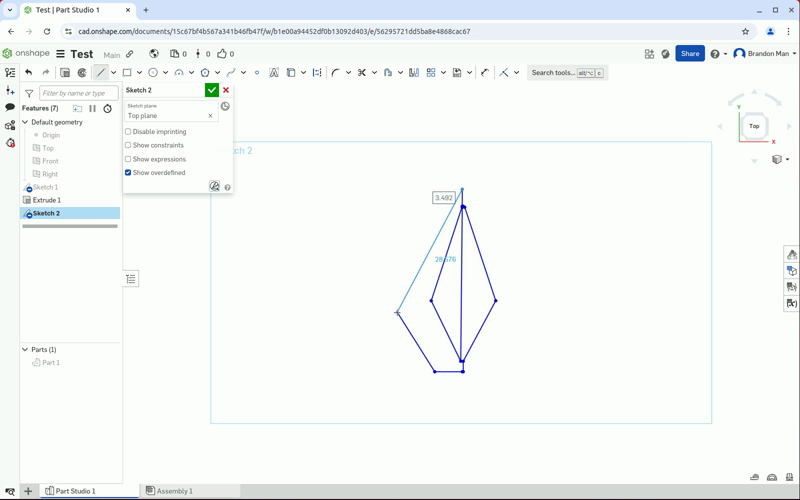
key(esc)
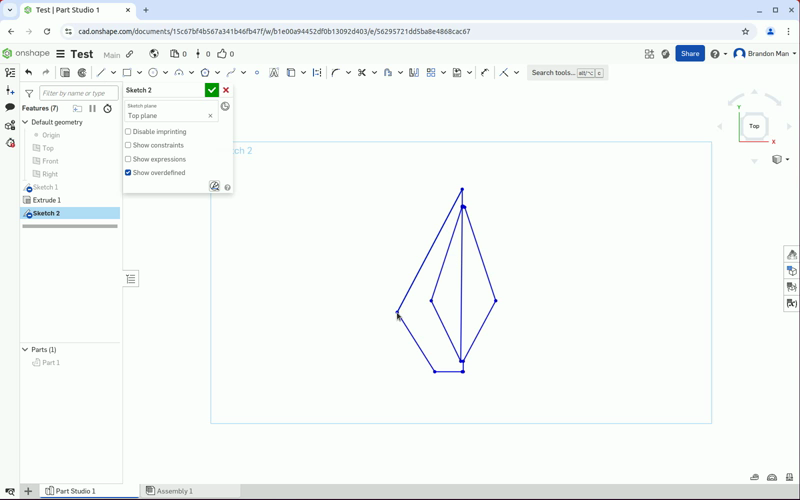
key(l)
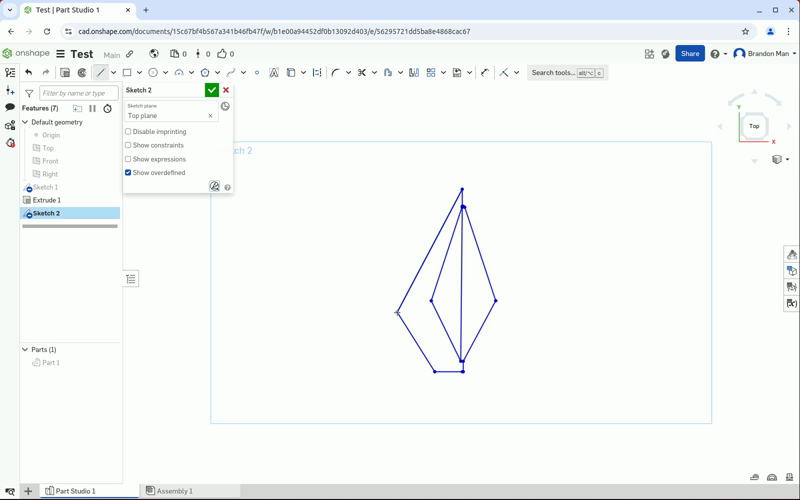
key_down(shift)
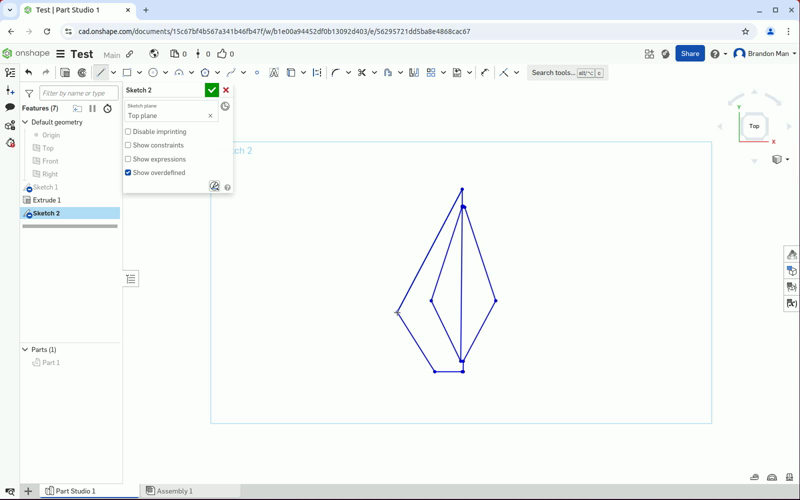
mouse_move(405, 315)
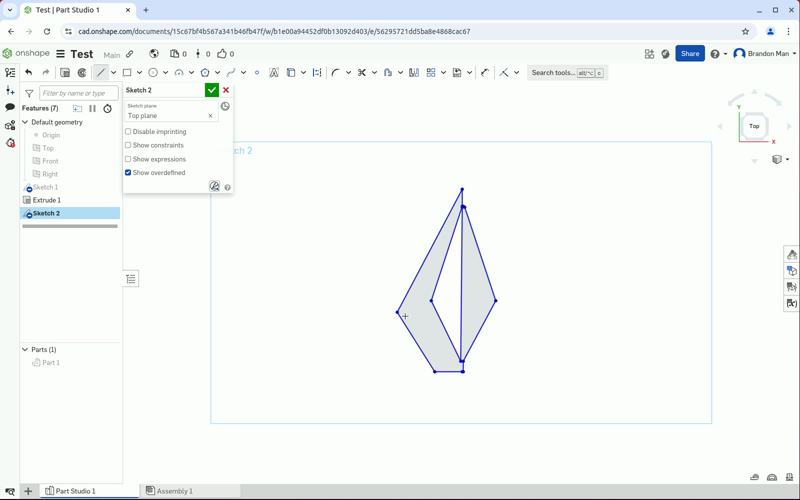
click(405, 315)
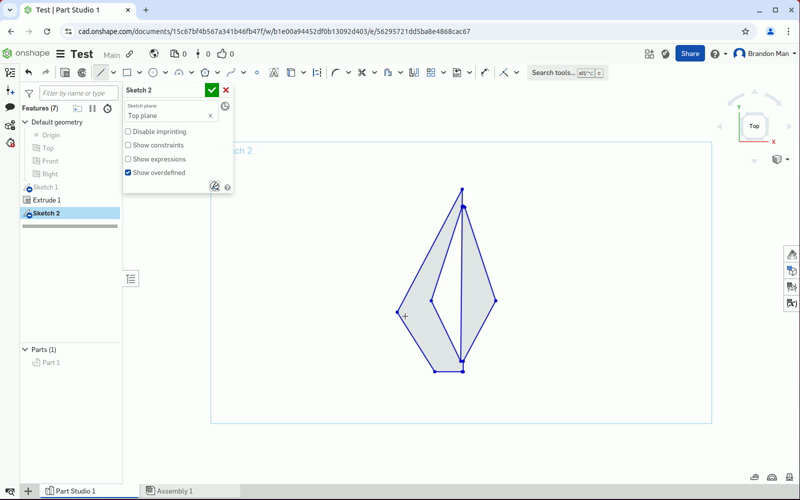
key_up(shift)
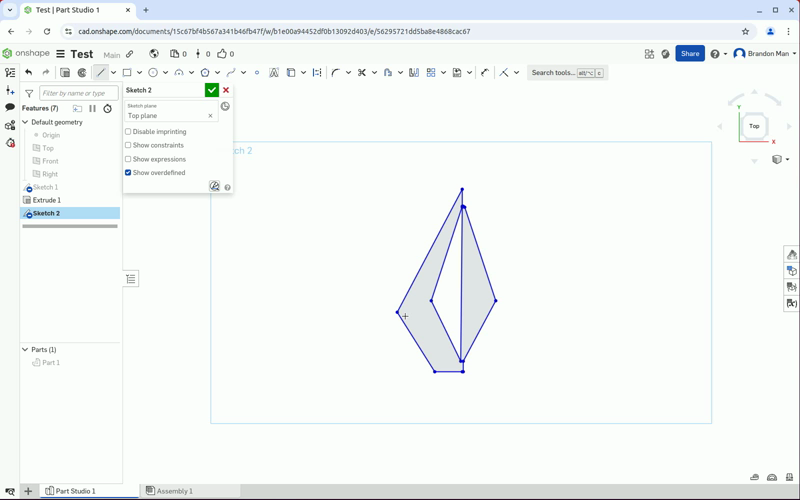
key_down(shift)
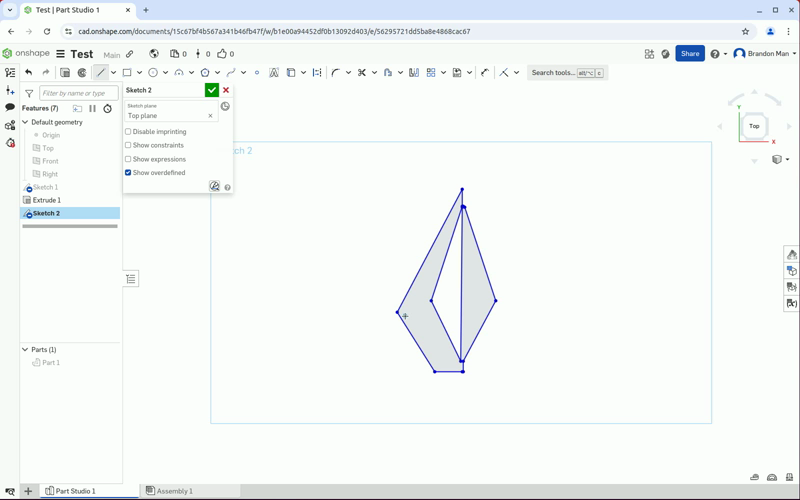
mouse_move(455, 358)
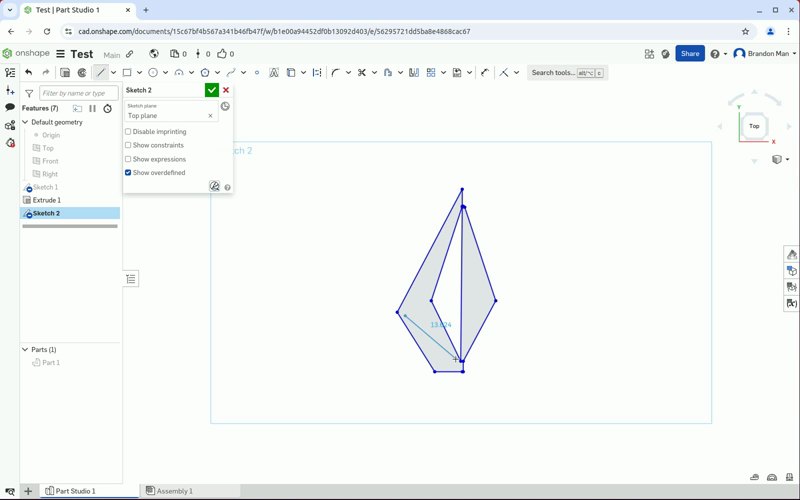
click(455, 358)
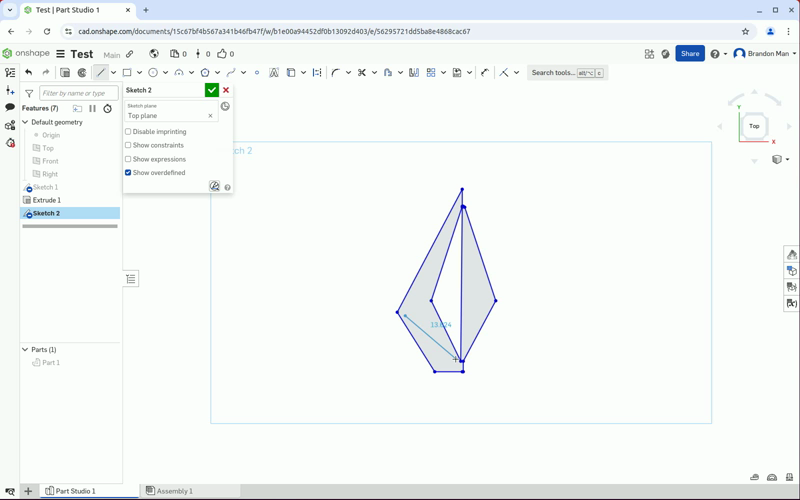
key_up(shift)
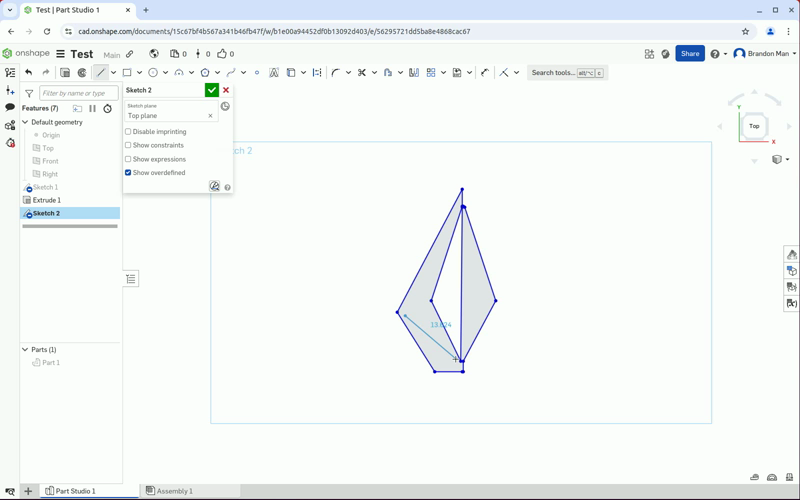
key_down(shift)
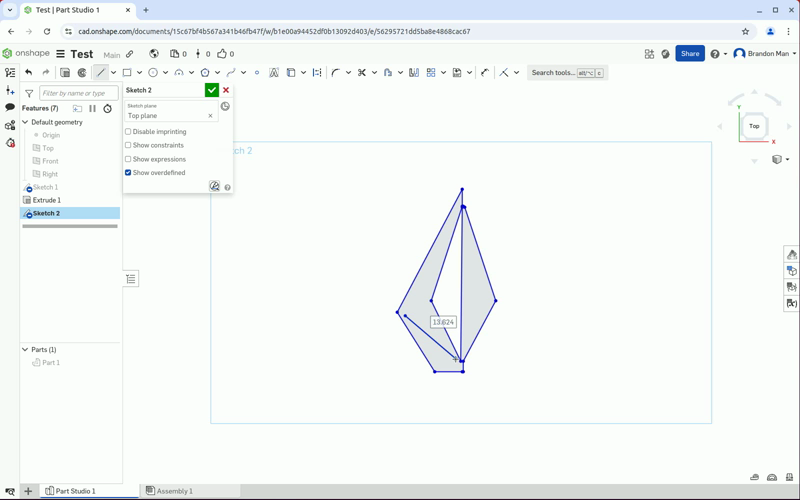
mouse_move(485, 358)
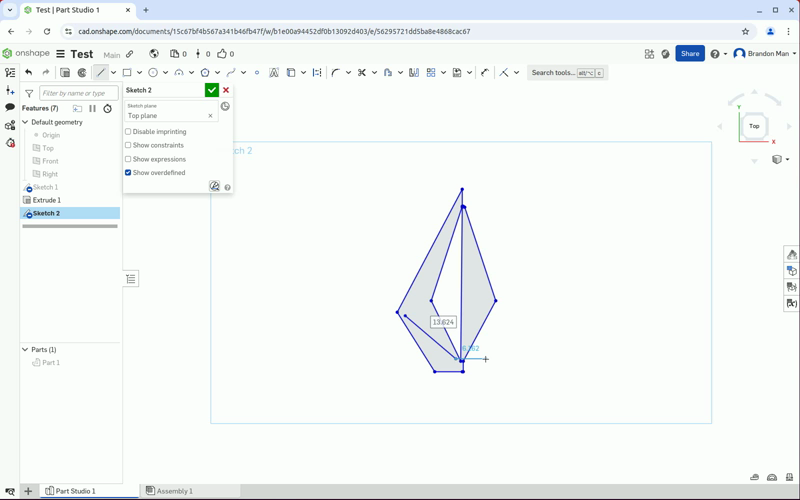
mouse_move(456, 358)
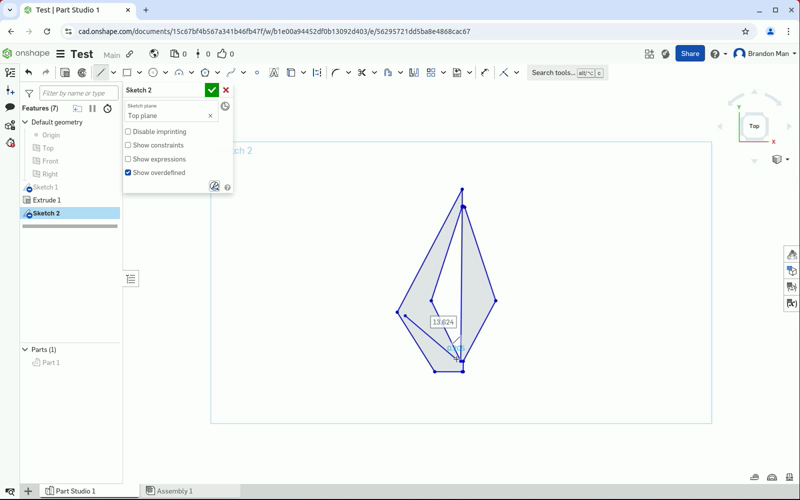
scroll(6)
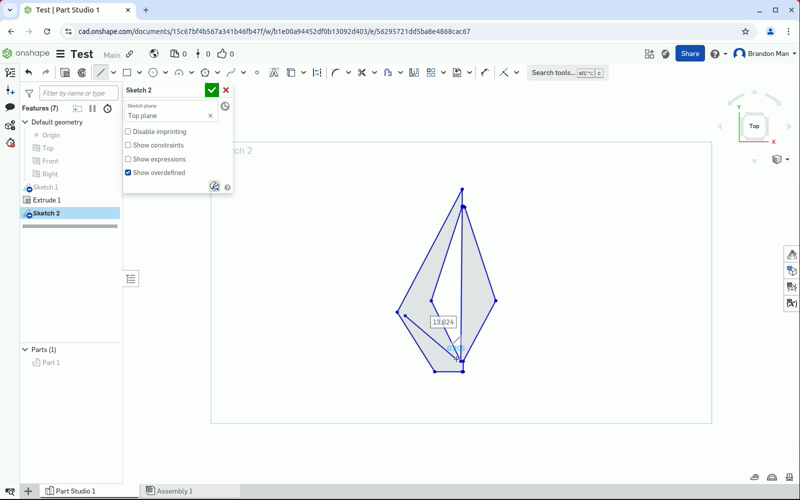
scroll(6)
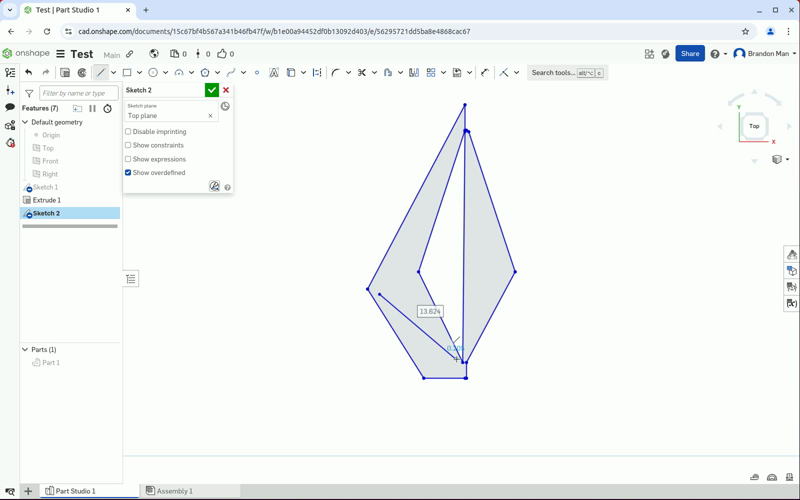
scroll(6)
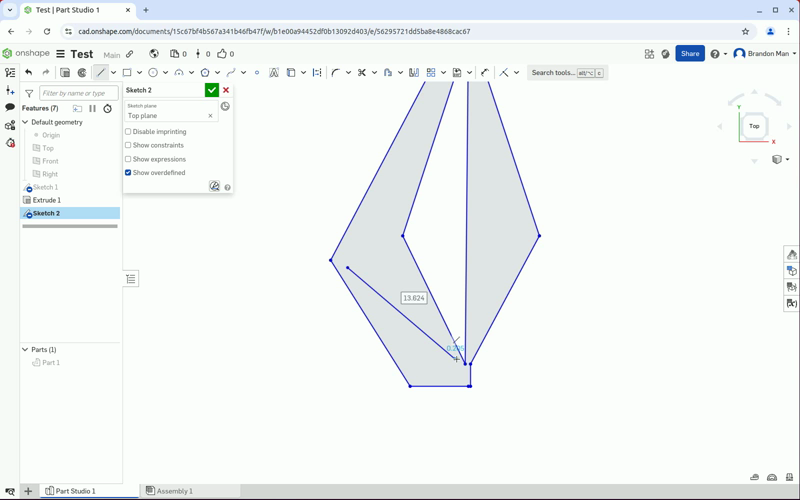
scroll(6)
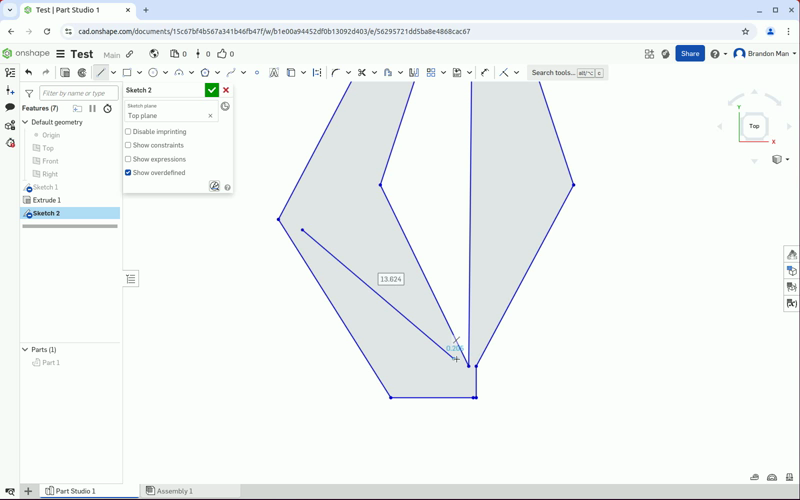
scroll(6)
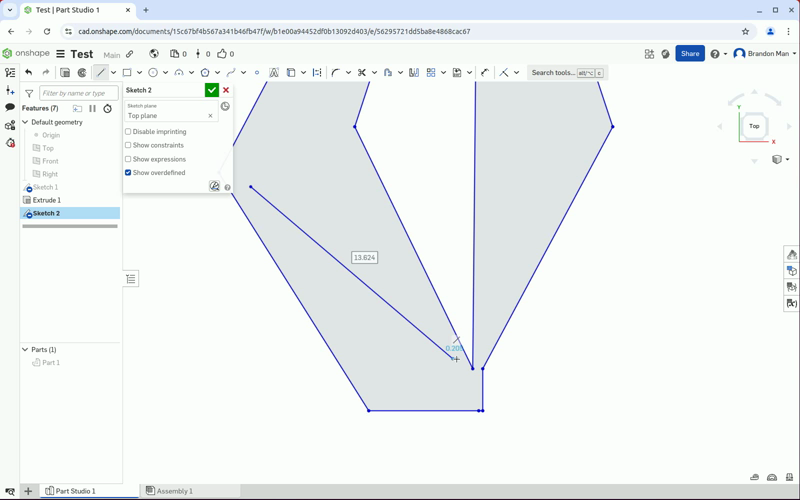
scroll(6)
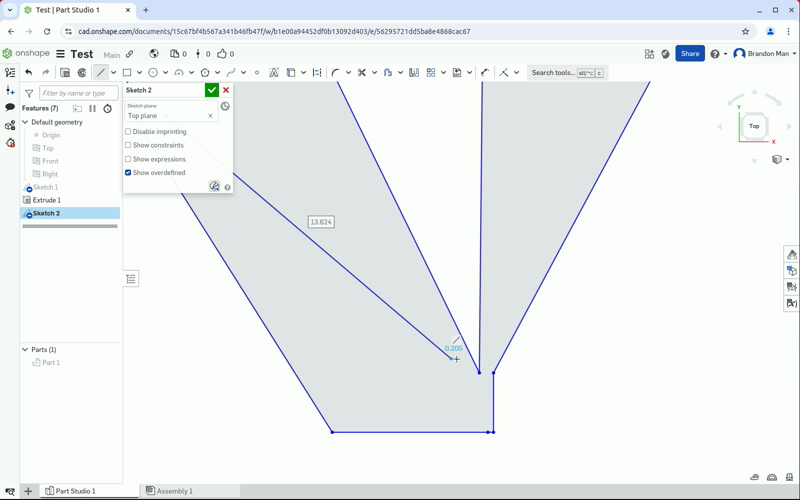
scroll(6)
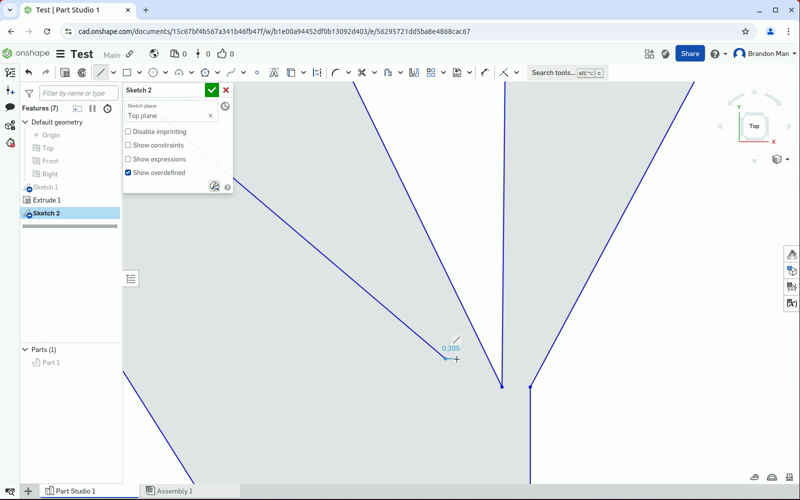
click(456, 358)
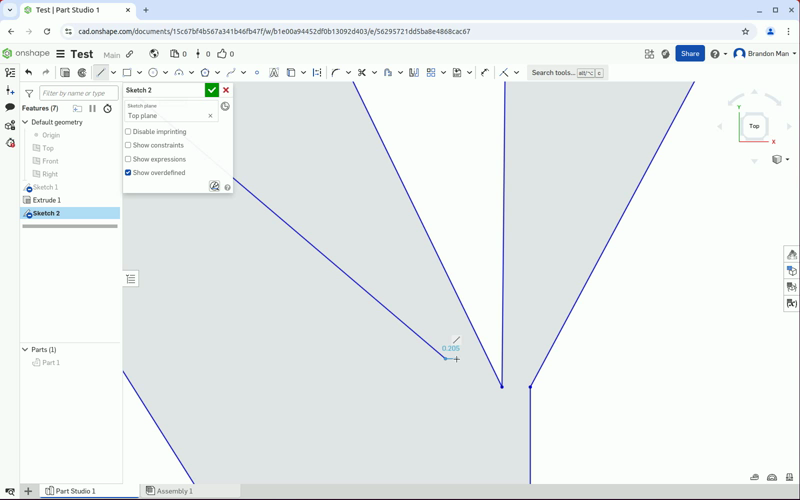
scroll(-6)
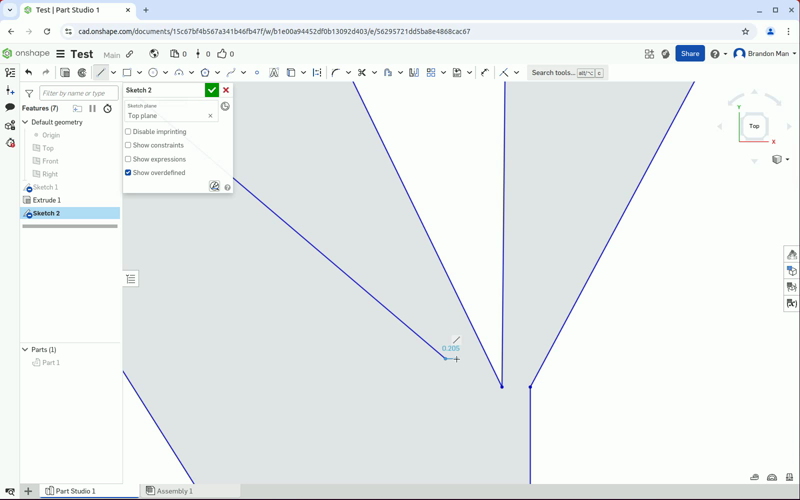
scroll(-6)
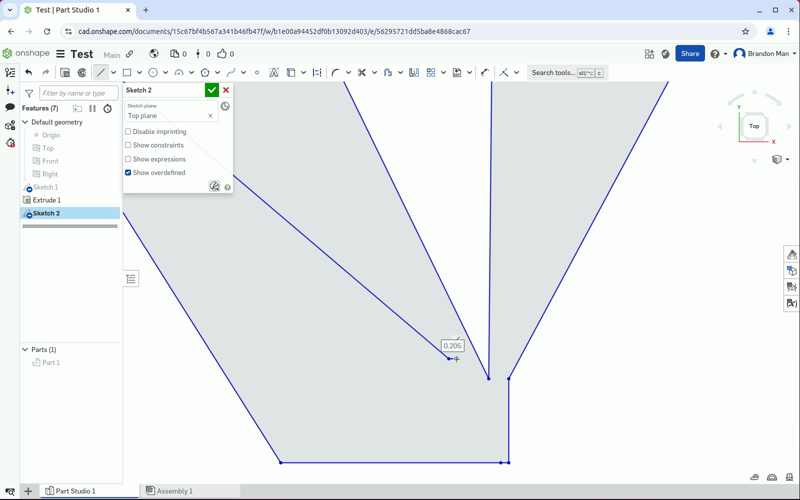
scroll(-6)
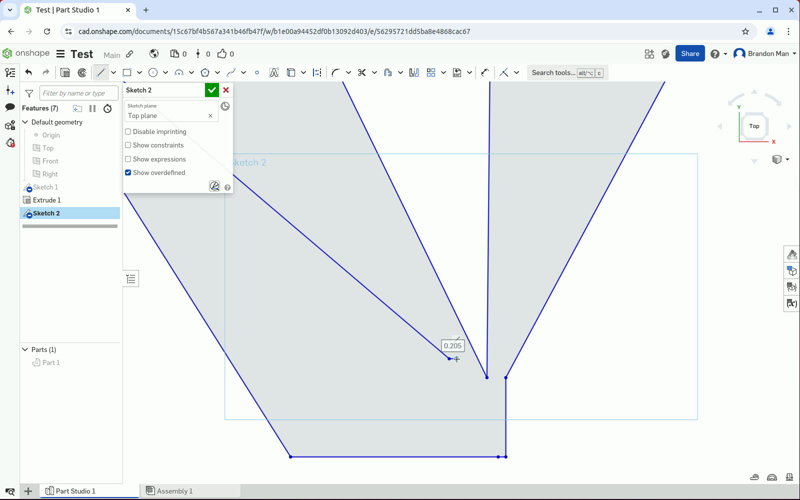
scroll(-6)
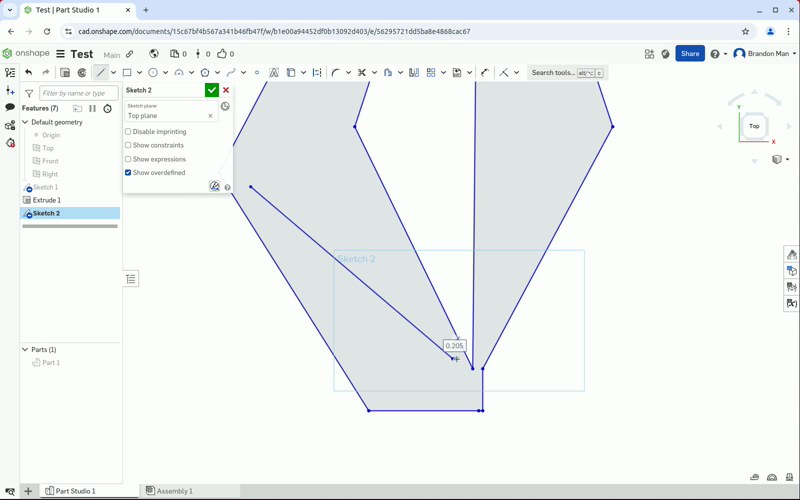
scroll(-6)
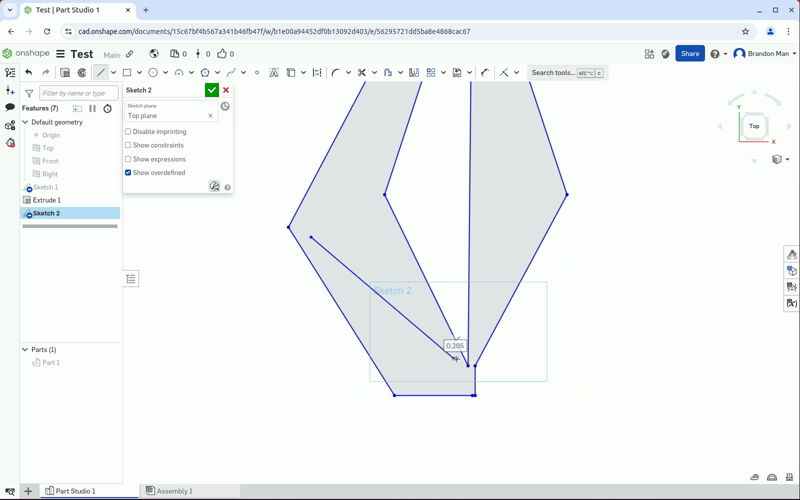
scroll(-6)
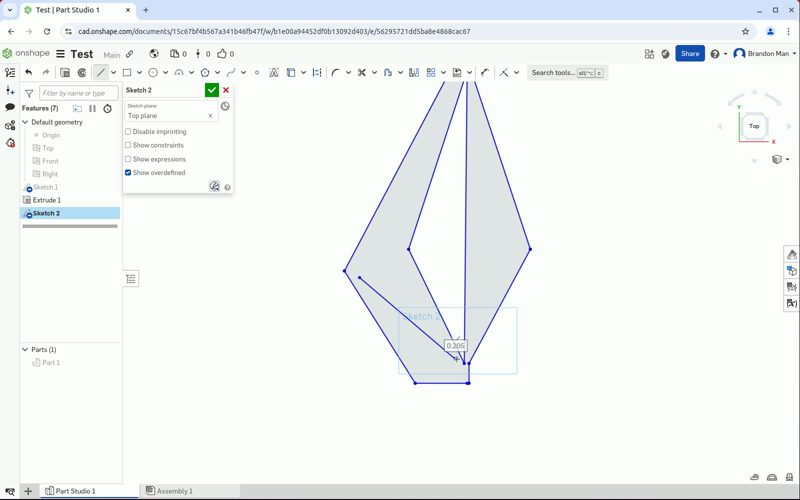
scroll(-6)
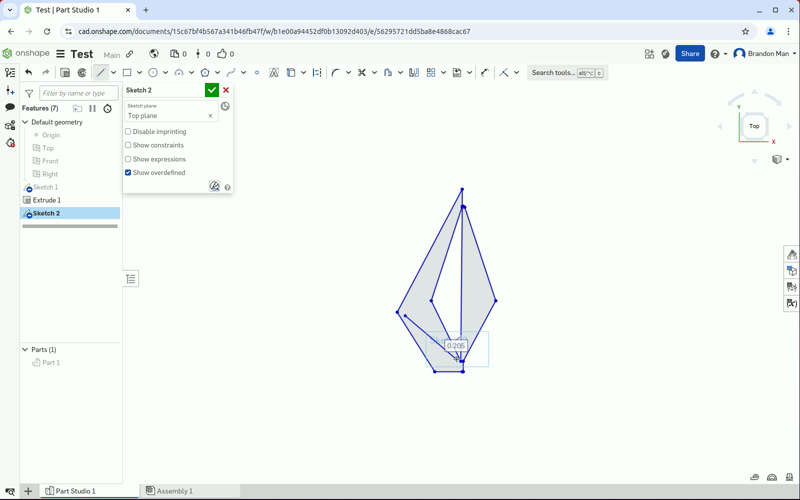
key_up(shift)
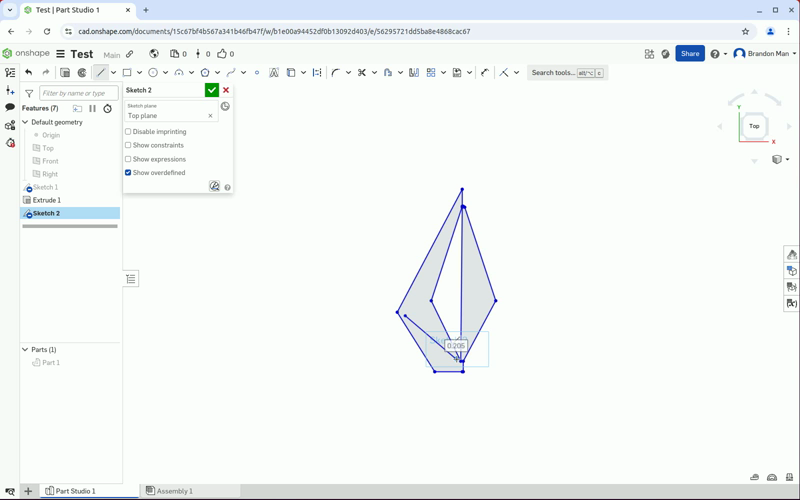
key_down(shift)
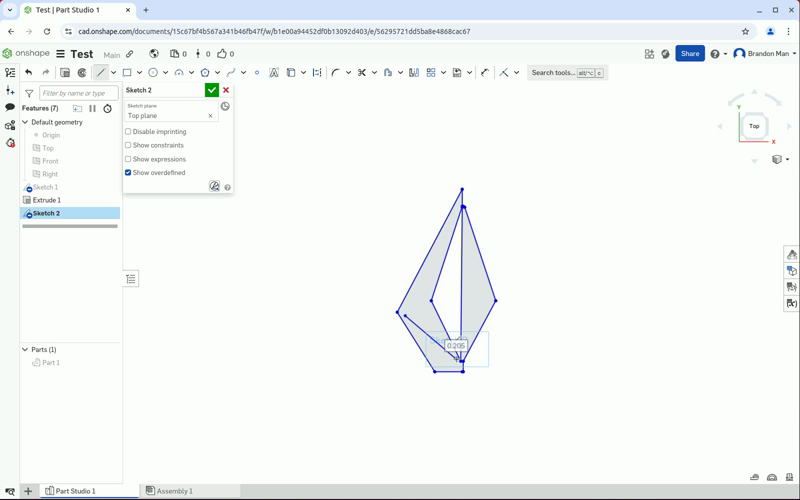
mouse_move(486, 358)
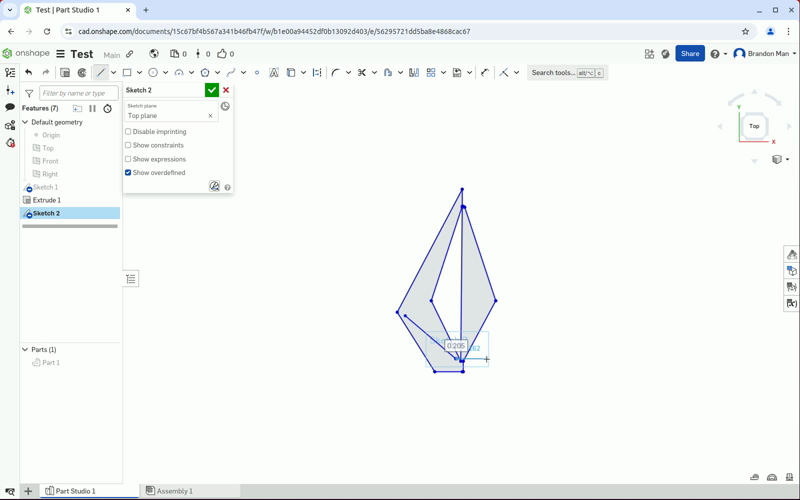
mouse_move(456, 356)
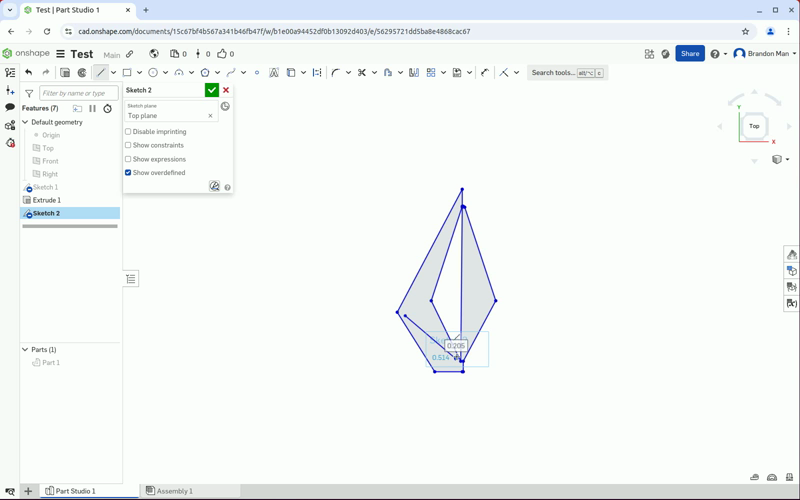
scroll(6)
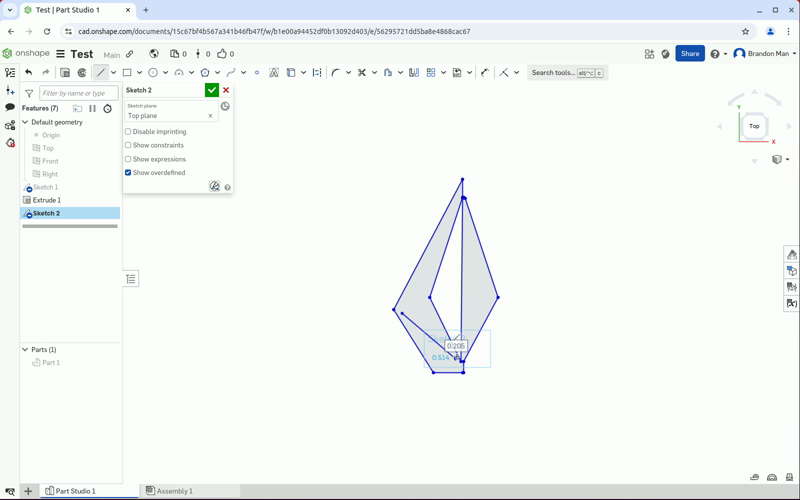
scroll(6)
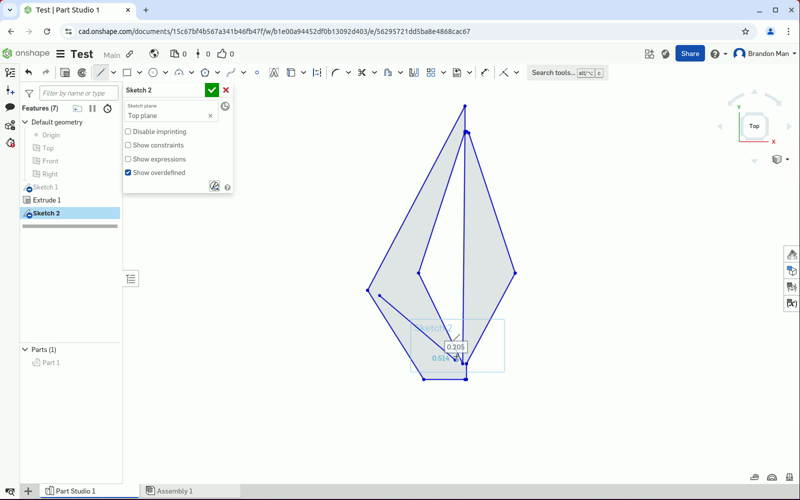
scroll(6)
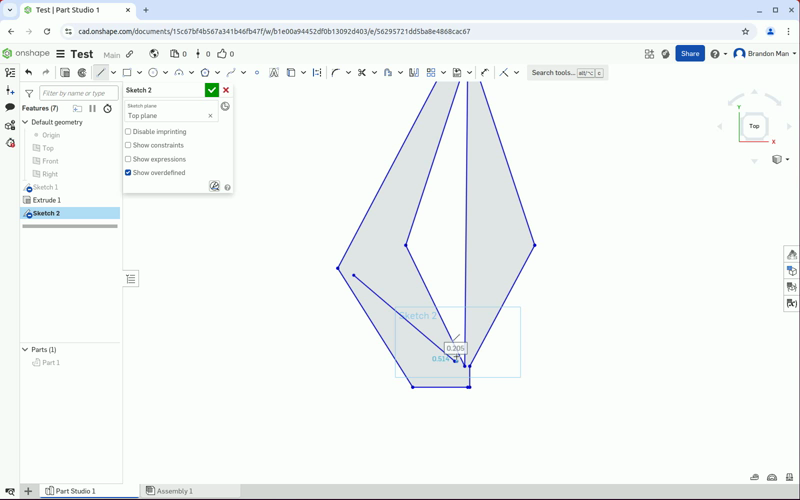
scroll(6)
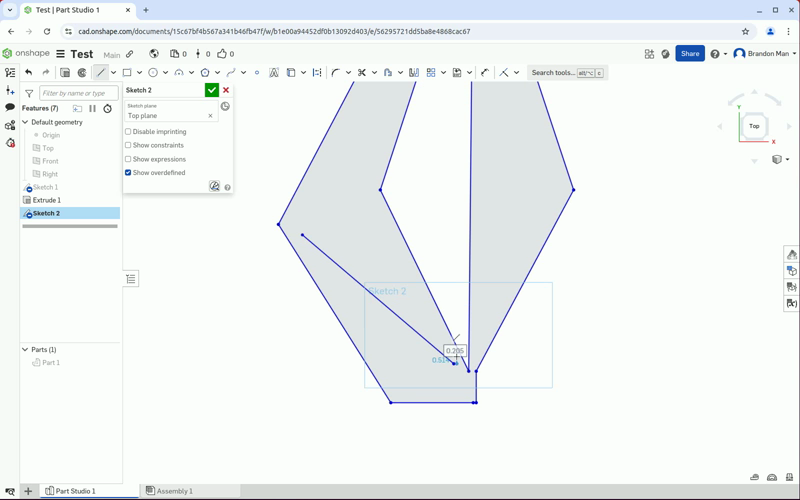
scroll(6)
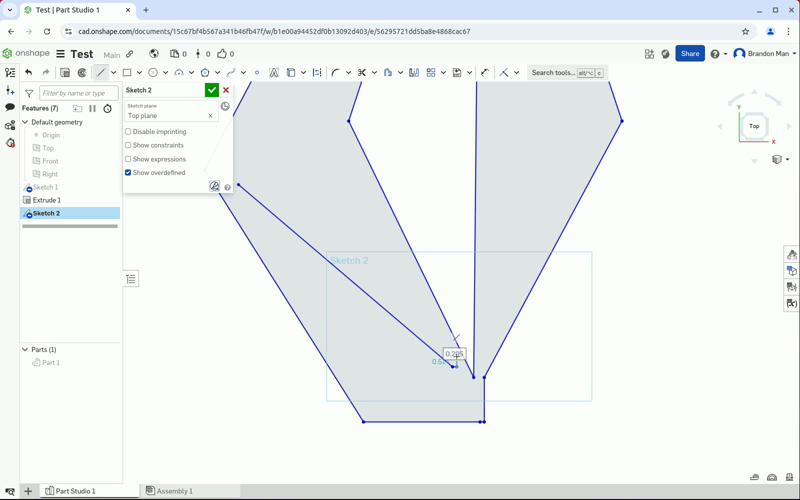
scroll(6)
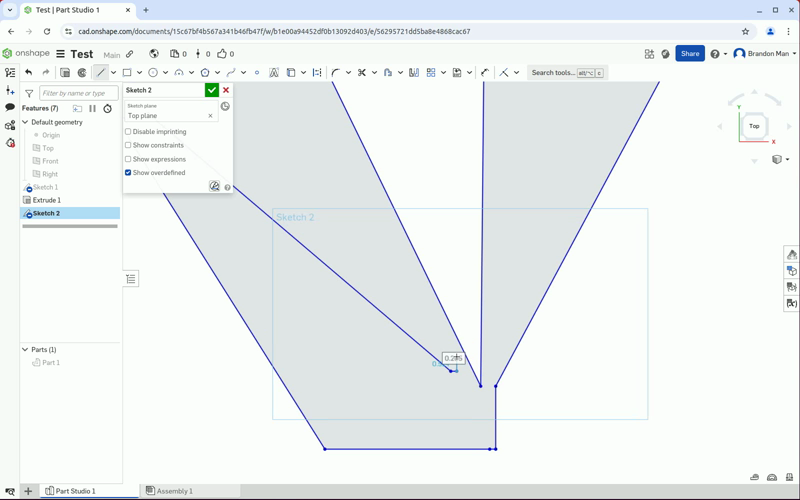
scroll(6)
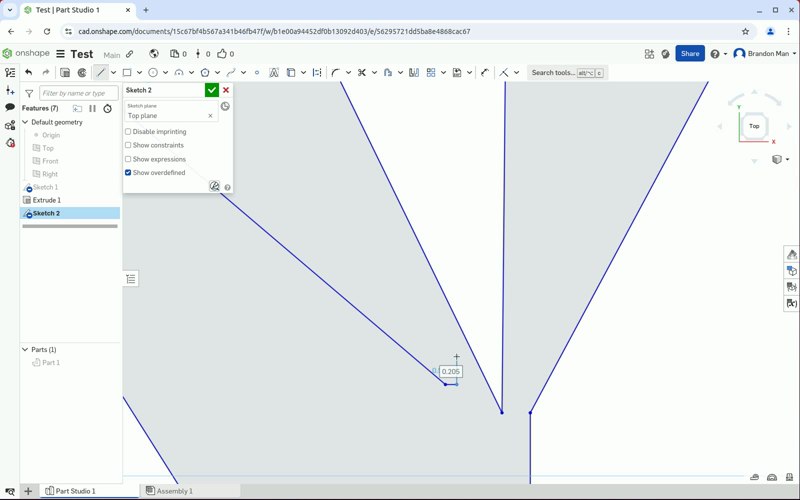
click(456, 356)
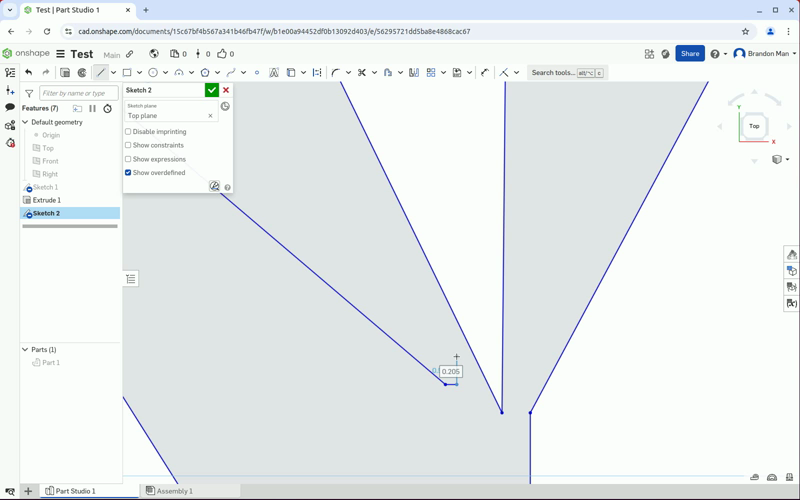
scroll(-6)
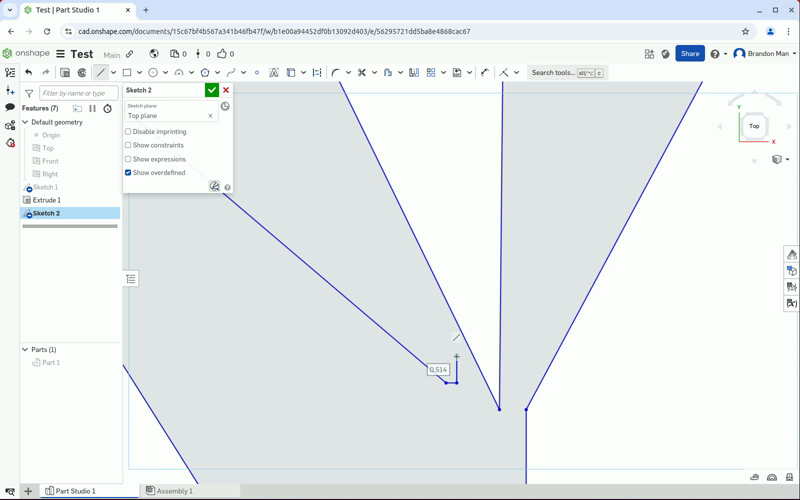
scroll(-6)
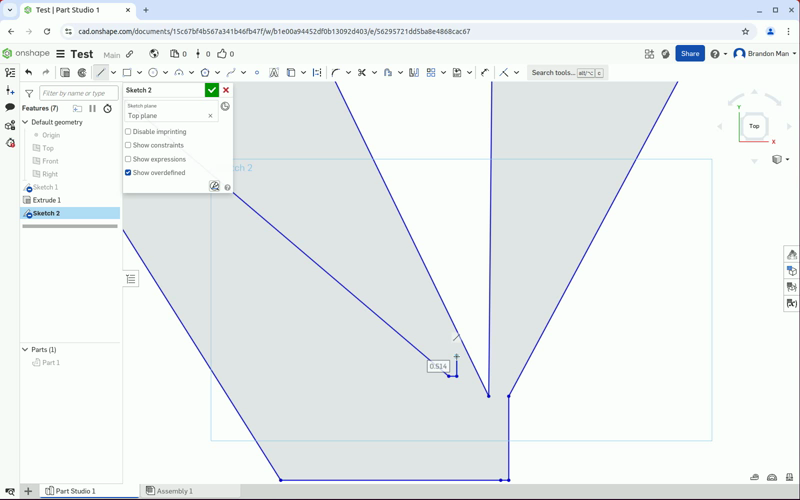
scroll(-6)
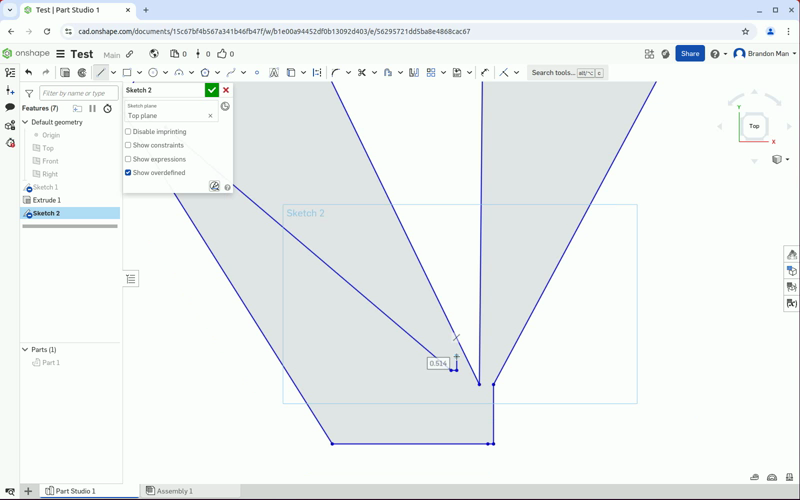
scroll(-6)
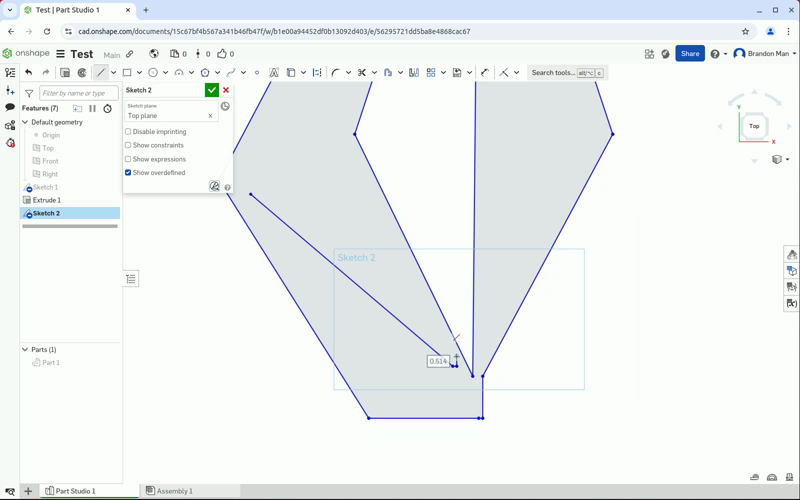
scroll(-6)
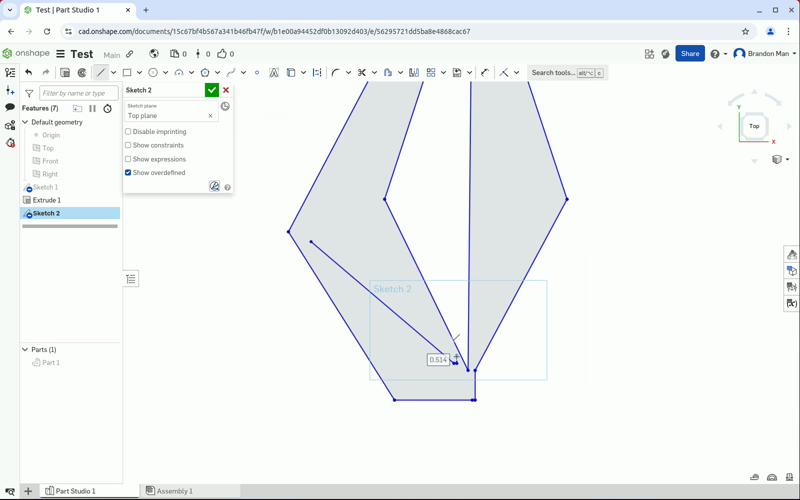
scroll(-6)
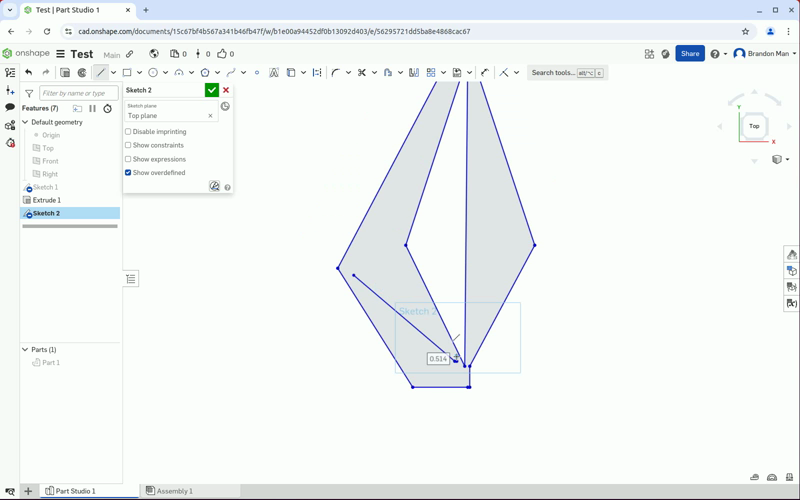
scroll(-6)
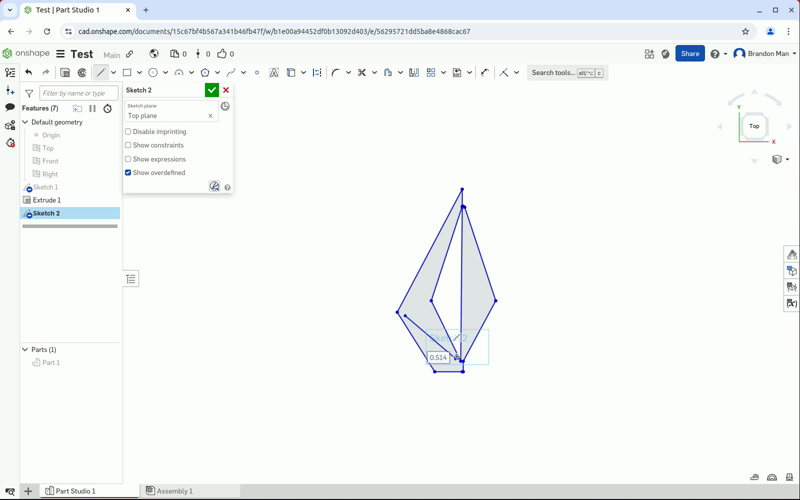
key_up(shift)
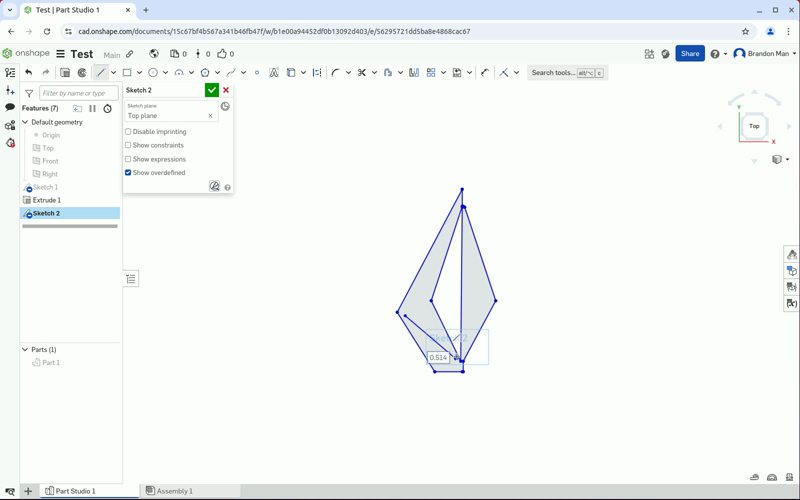
key_down(shift)
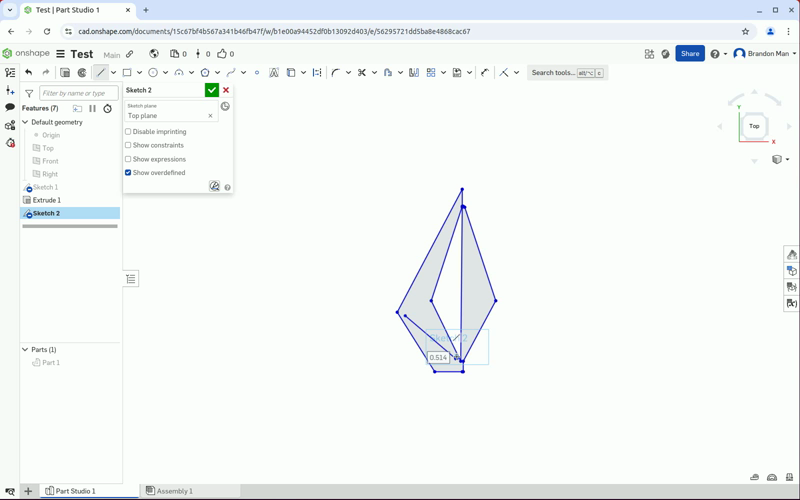
mouse_move(424, 299)
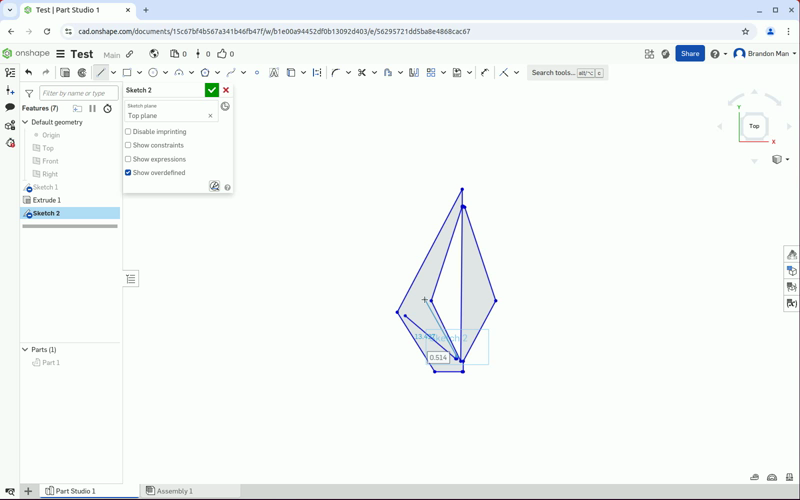
click(424, 299)
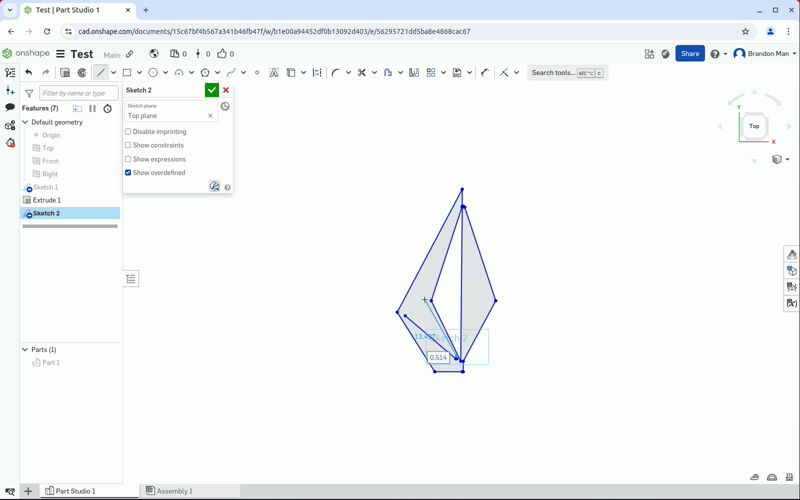
key_up(shift)
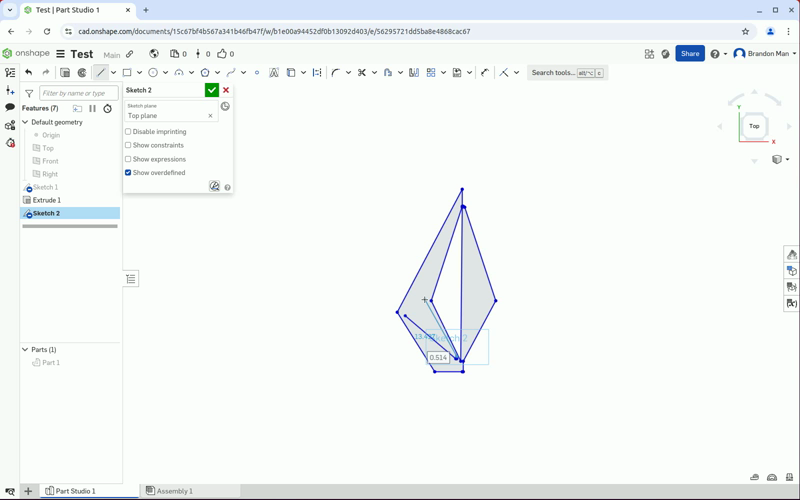
mouse_move(454, 299)
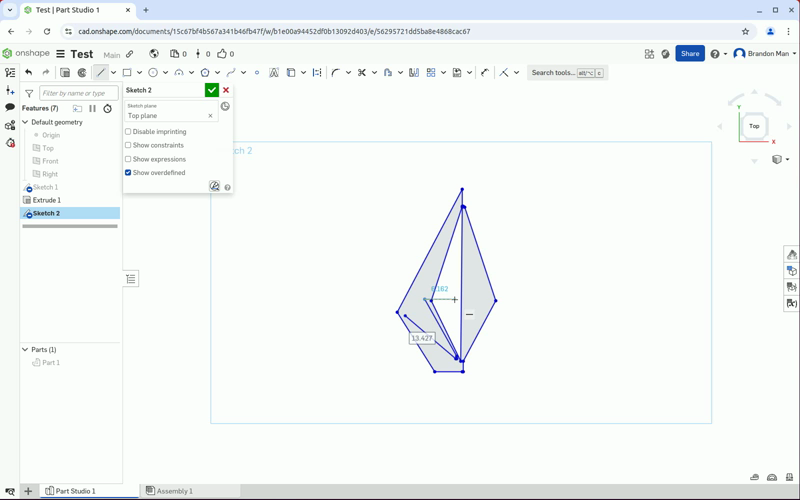
key_down(shift)
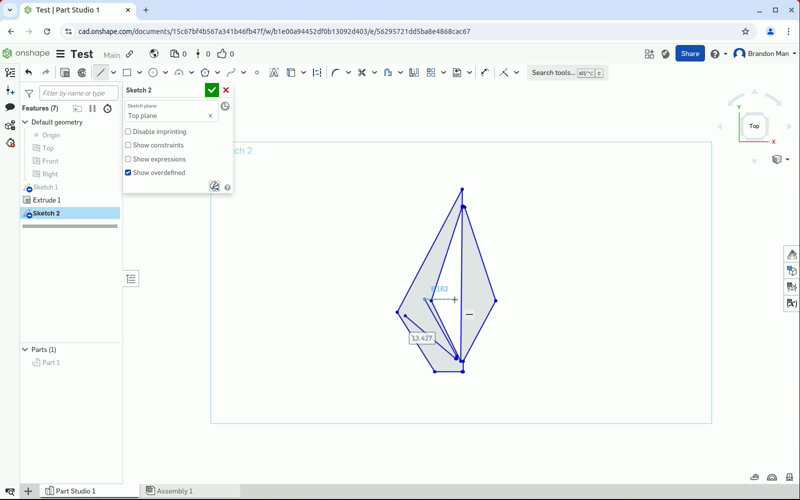
mouse_move(405, 315)
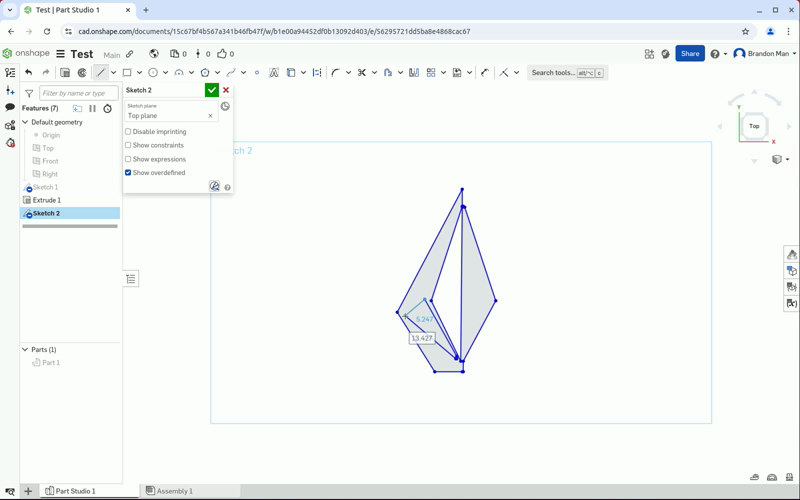
key_up(shift)
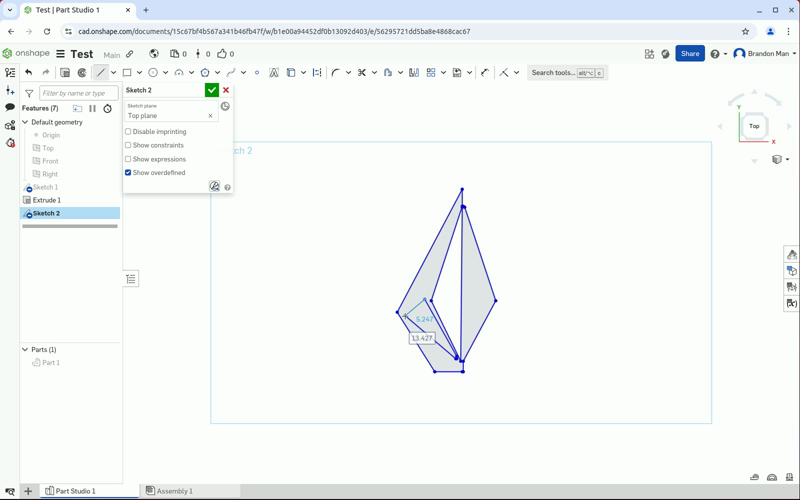
click(405, 315)
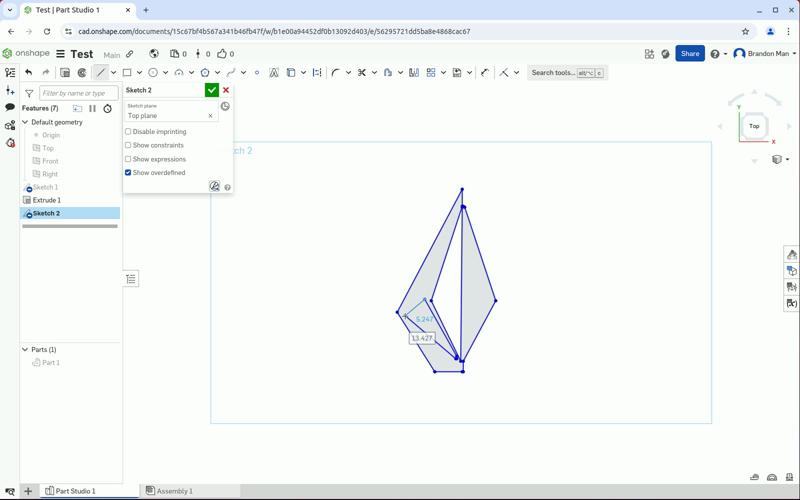
key(esc)
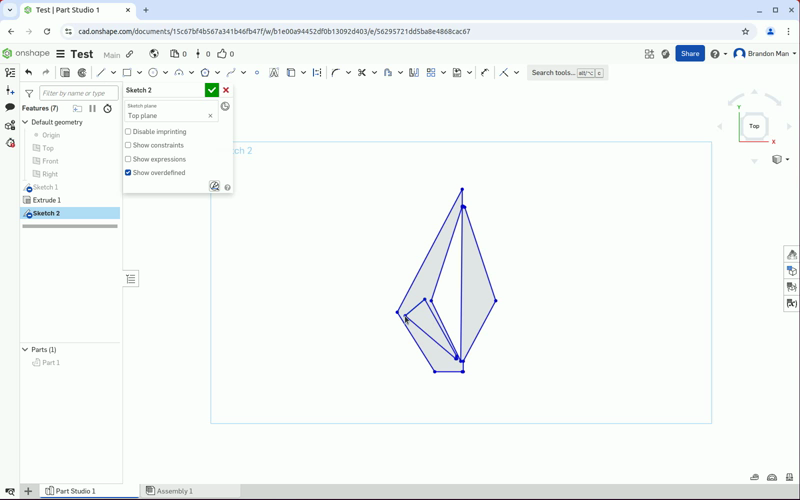
mouse_move(475, 321)
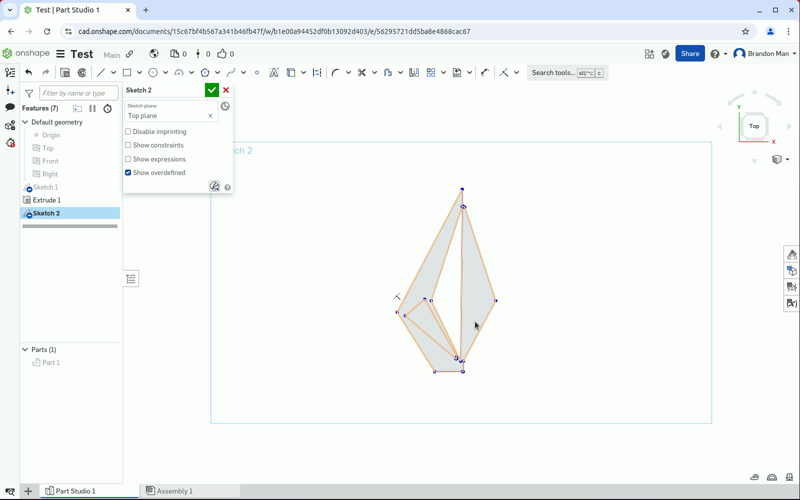
click(475, 321)
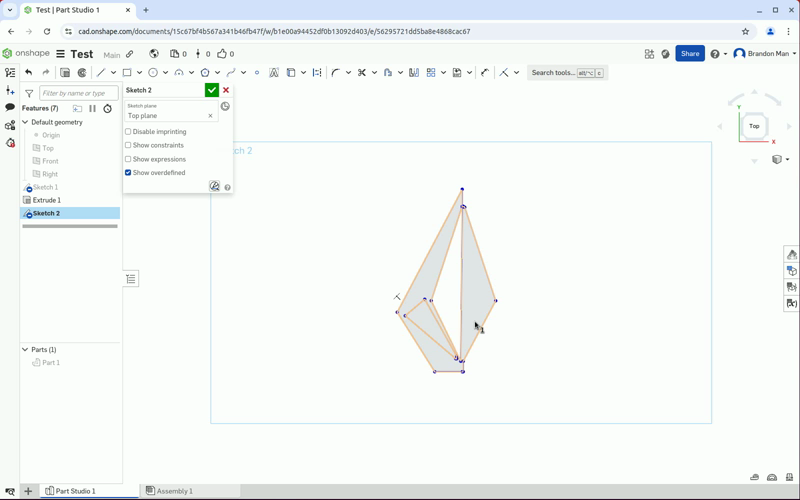
mouse_move(73, 352)
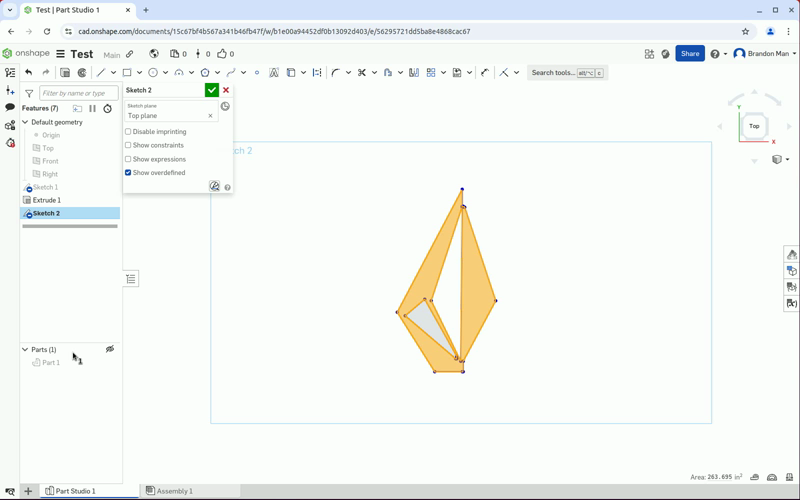
key(shift+y)
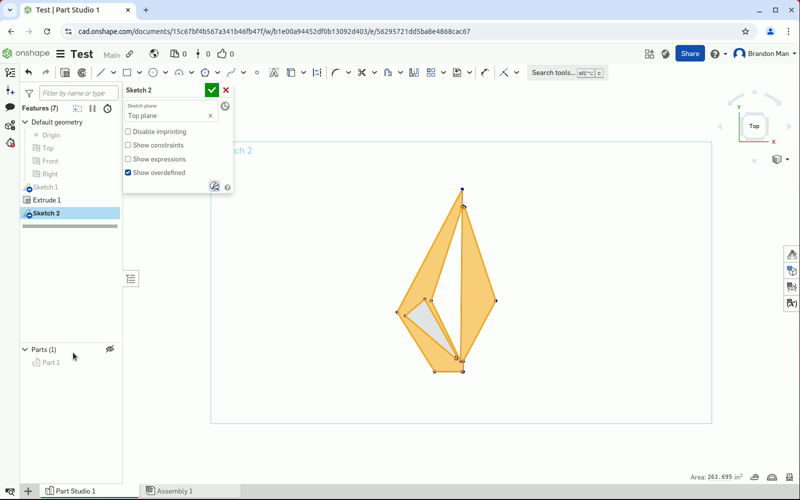
key(shift+e)
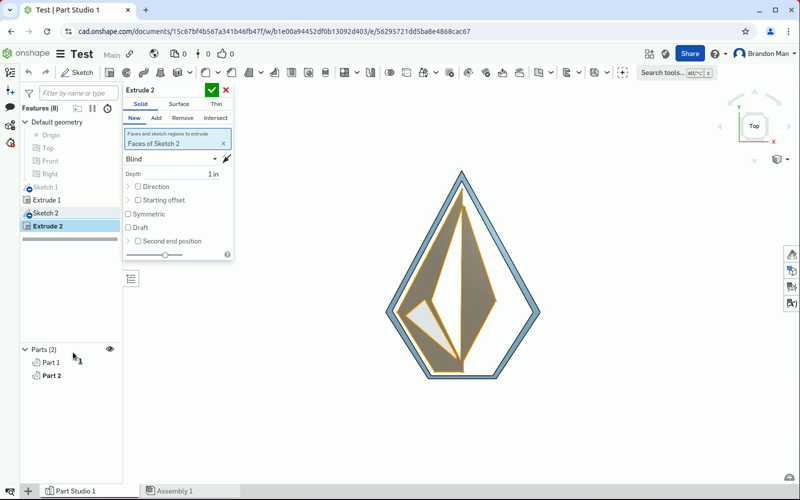
mouse_move(143, 106)
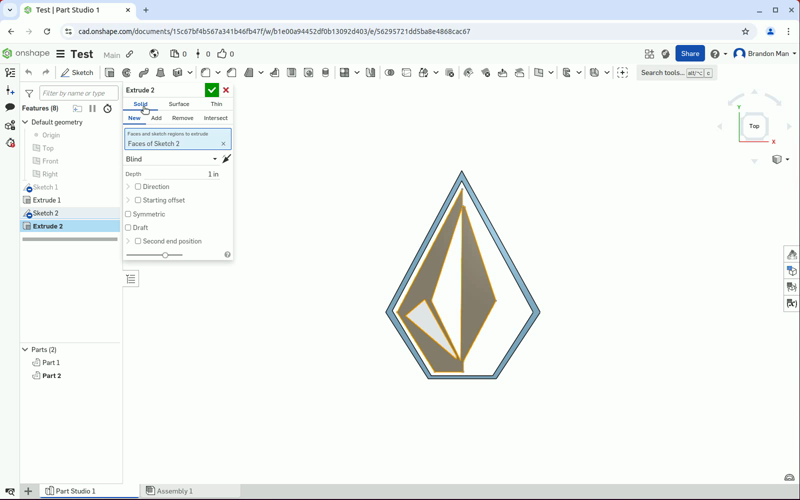
click(143, 106)
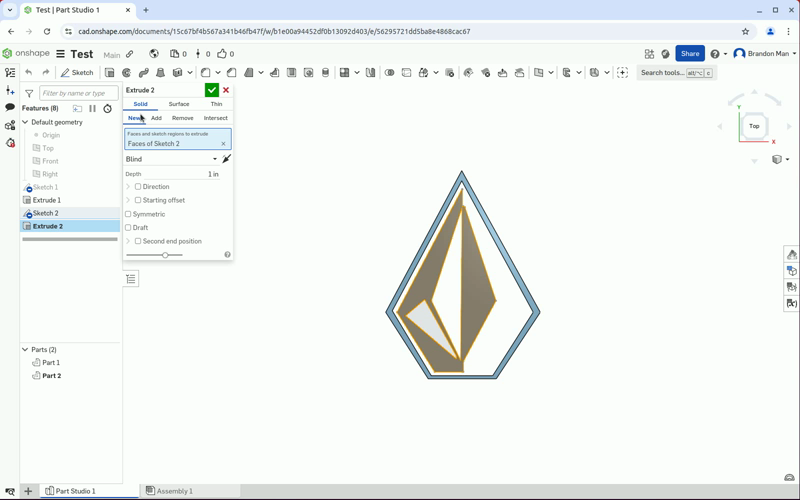
mouse_move(137, 120)
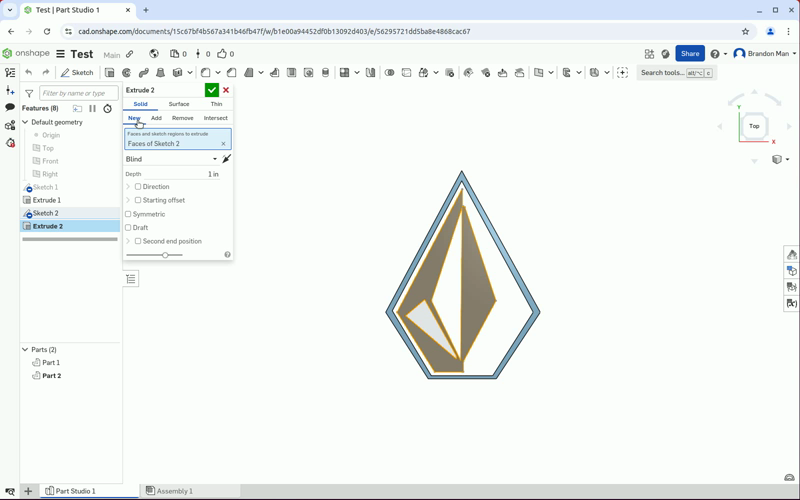
click(137, 120)
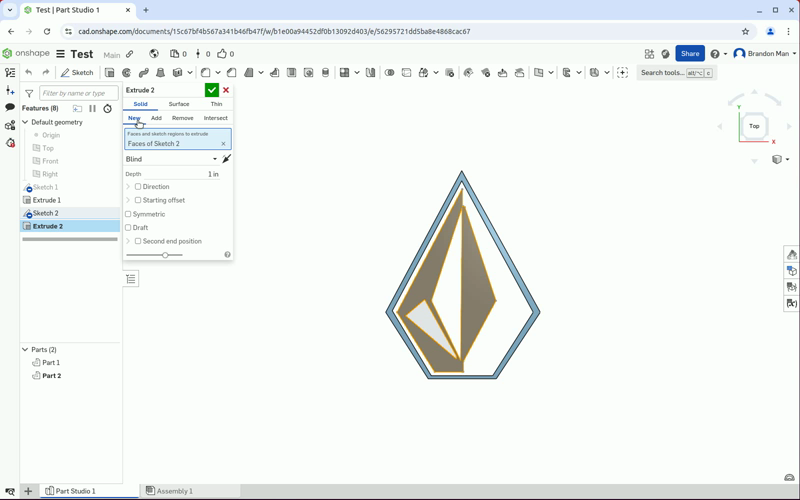
key(tab, 4)
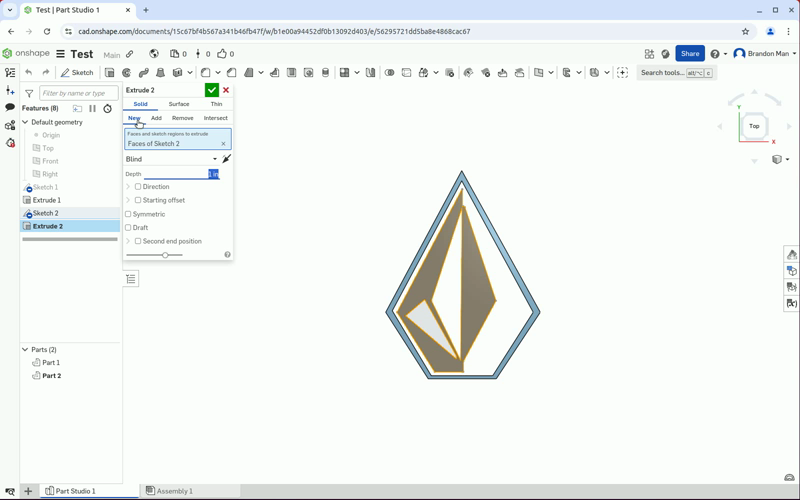
text(1.685)
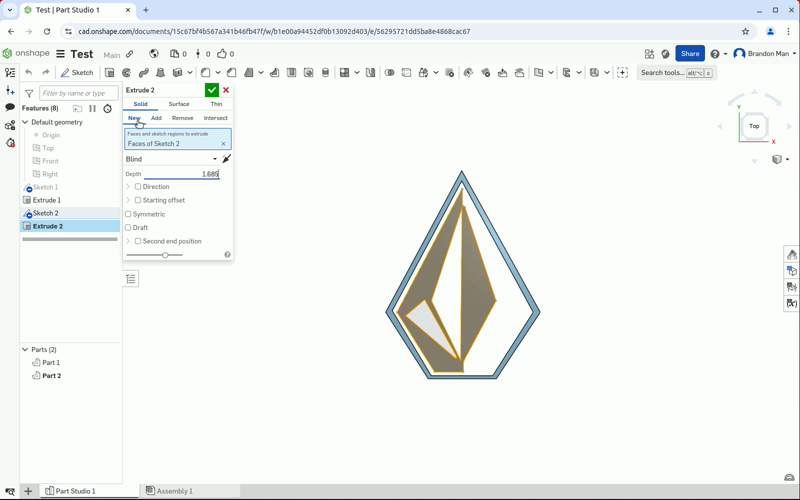
key(enter)
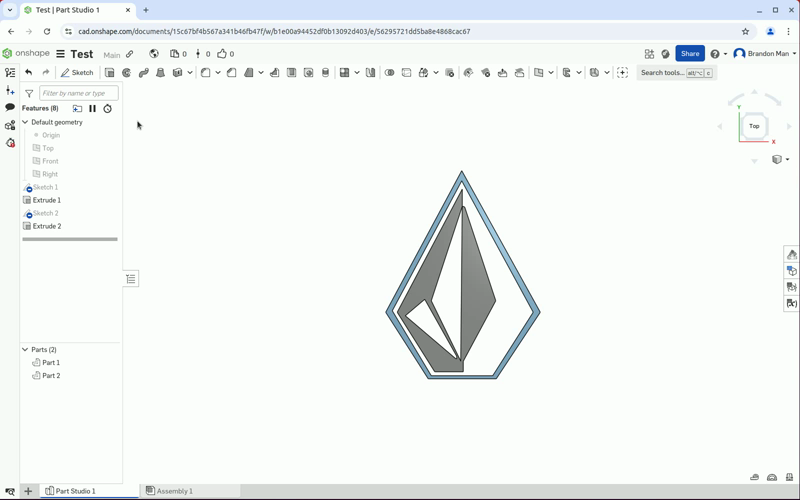
key(shift+h)
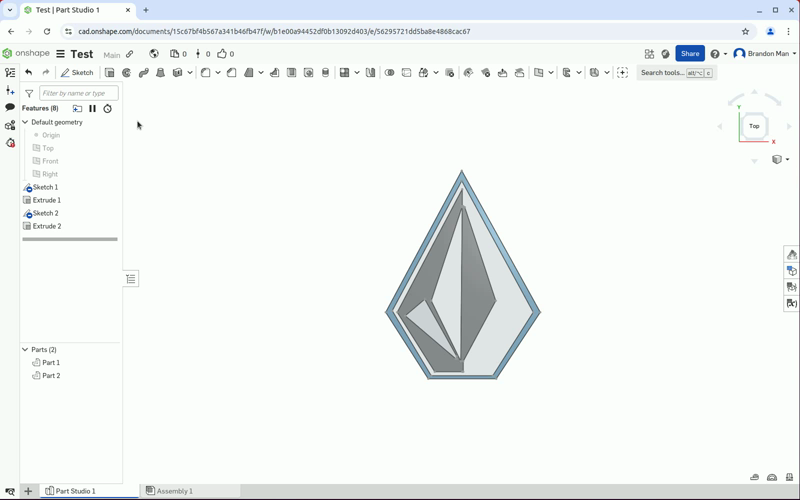
key(shift+h)
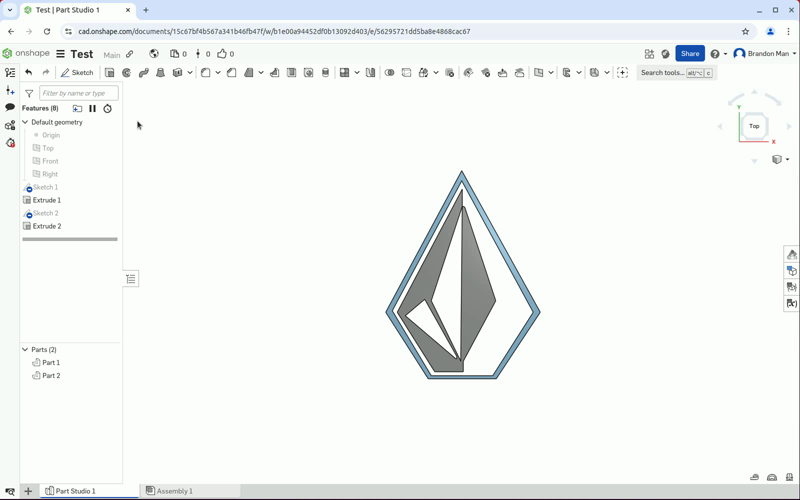
mouse_move(73, 189)
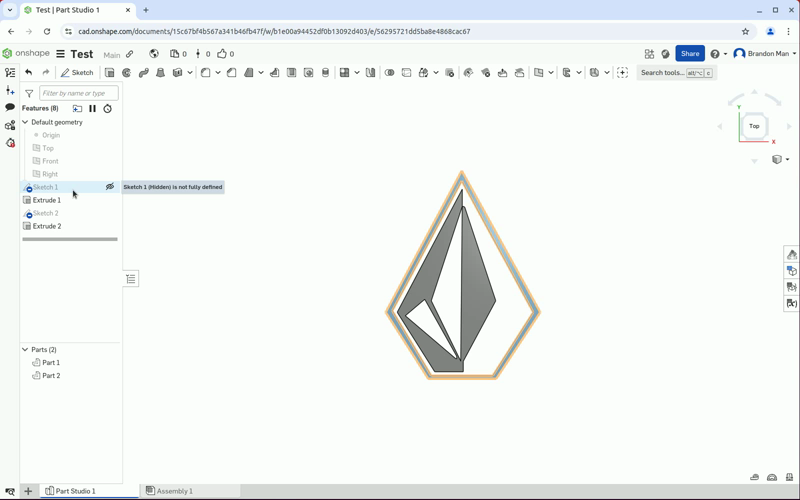
click(73, 189)
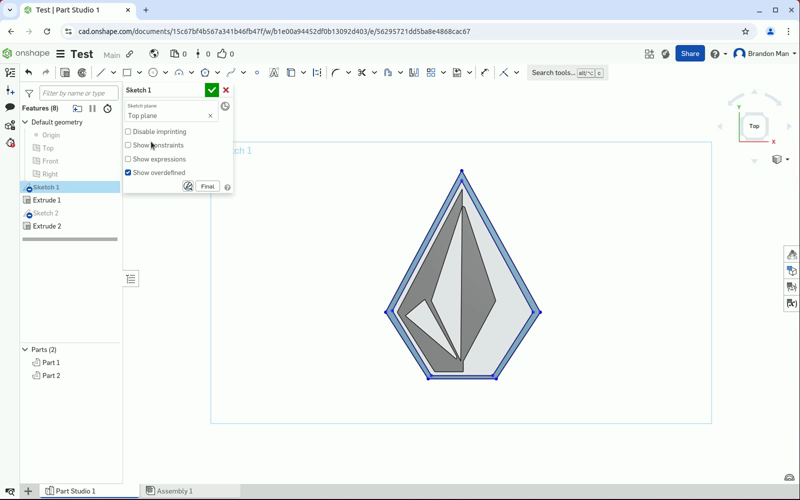
mouse_move(229, 92)
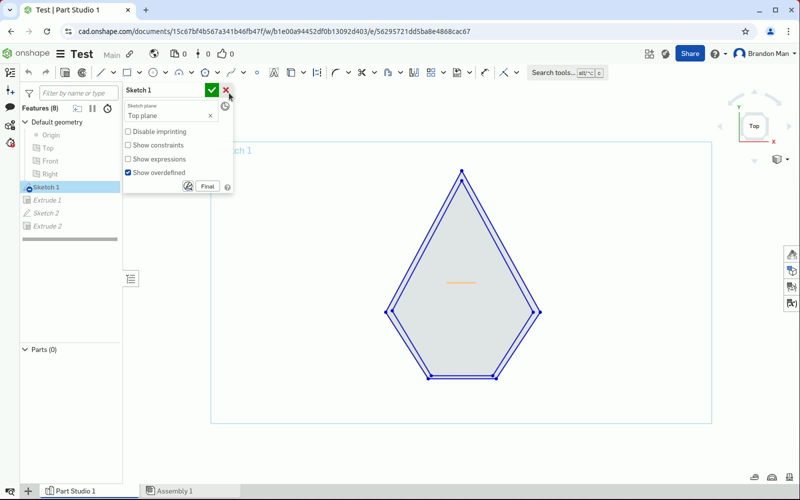
click(229, 92)
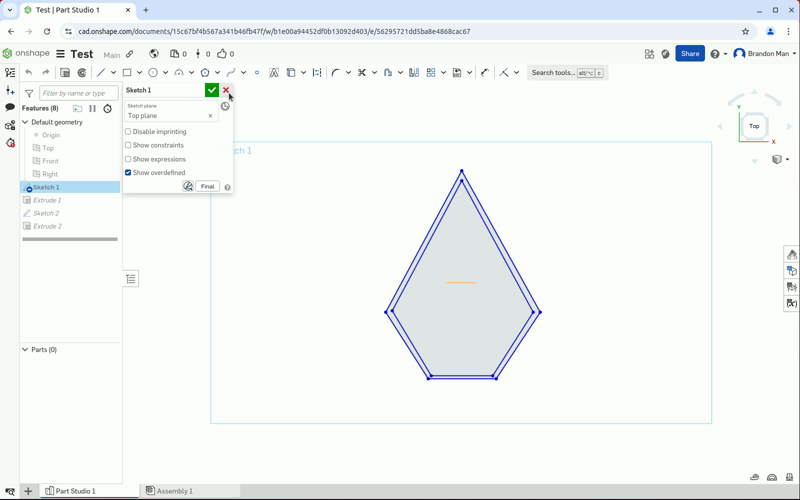
key(shift+s)
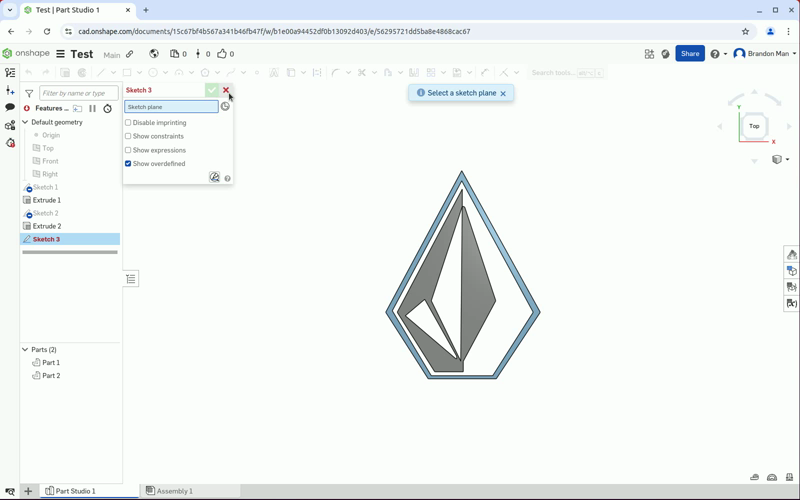
mouse_move(73, 150)
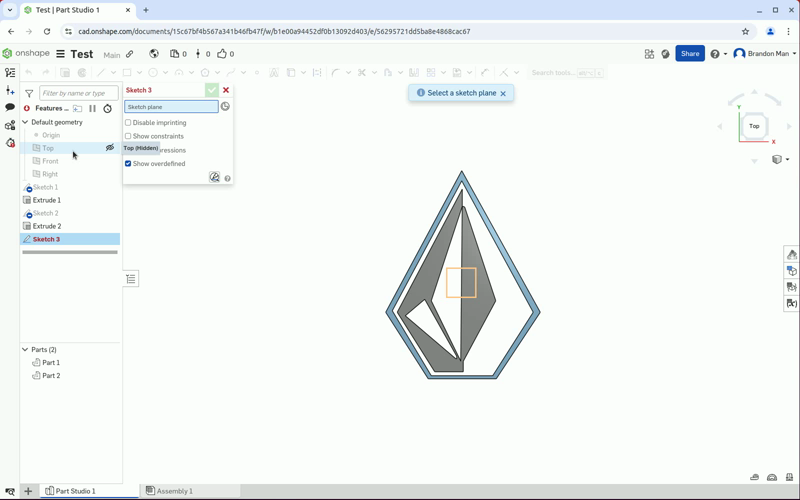
click(73, 150)
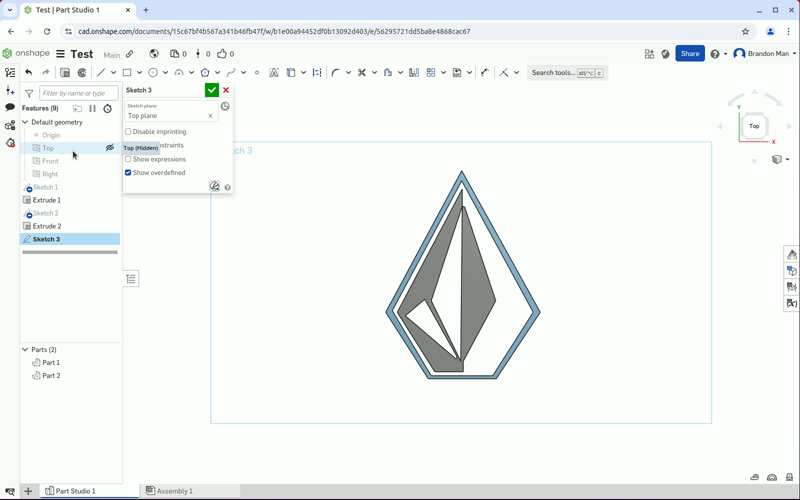
mouse_move(73, 352)
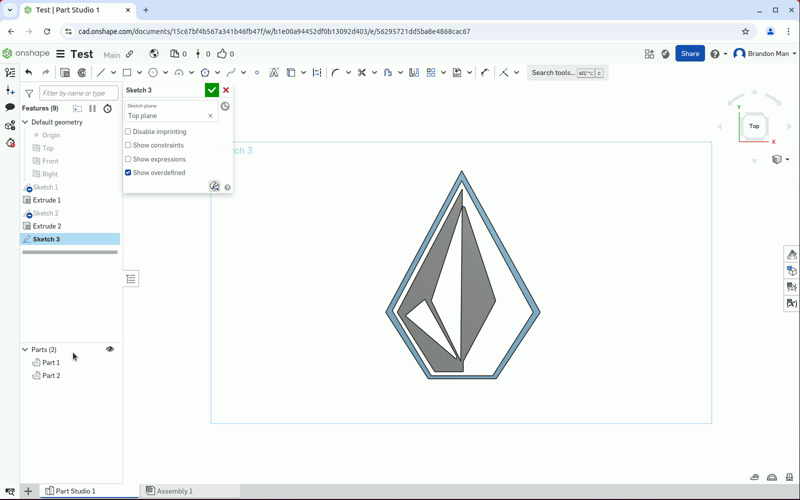
key(y)
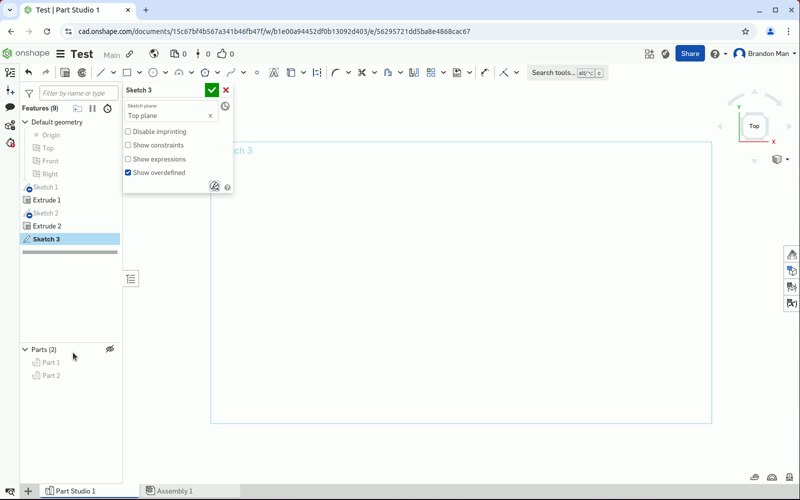
key(l)
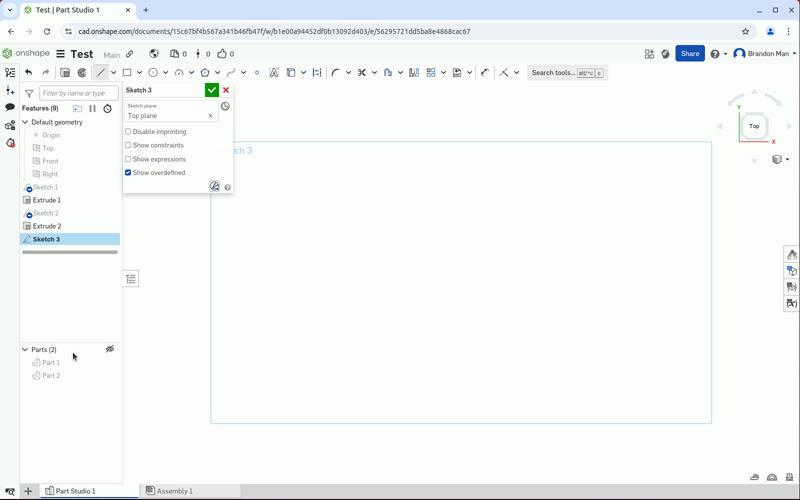
key_down(shift)
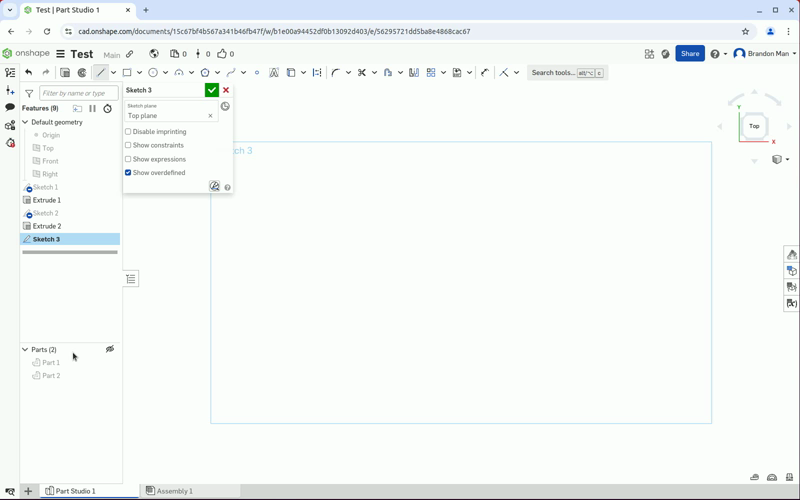
mouse_move(468, 357)
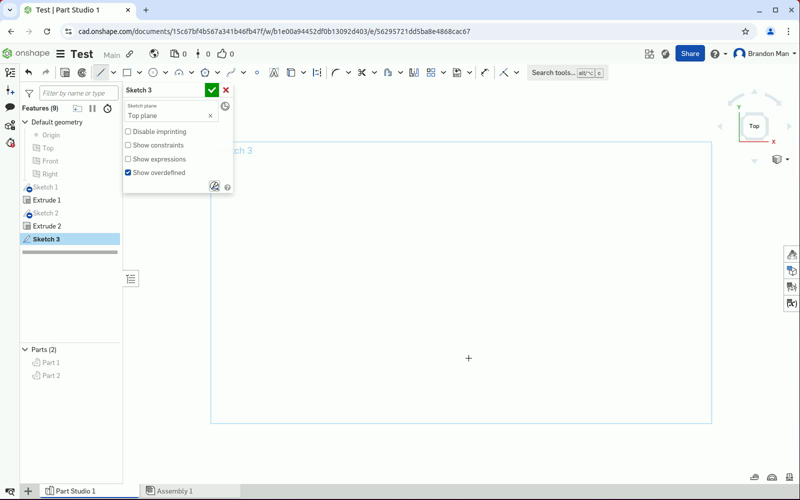
click(468, 357)
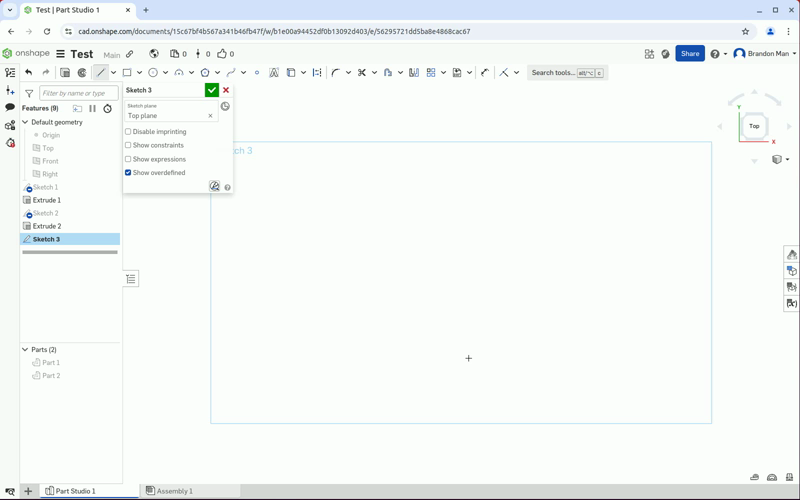
key_up(shift)
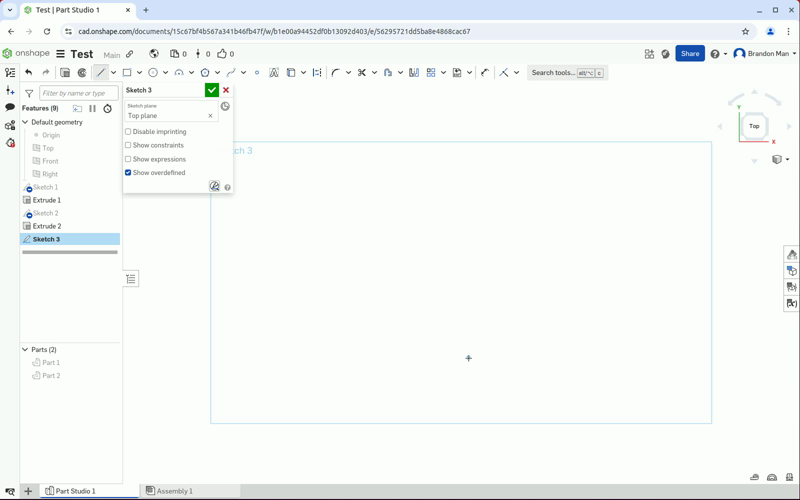
key_down(shift)
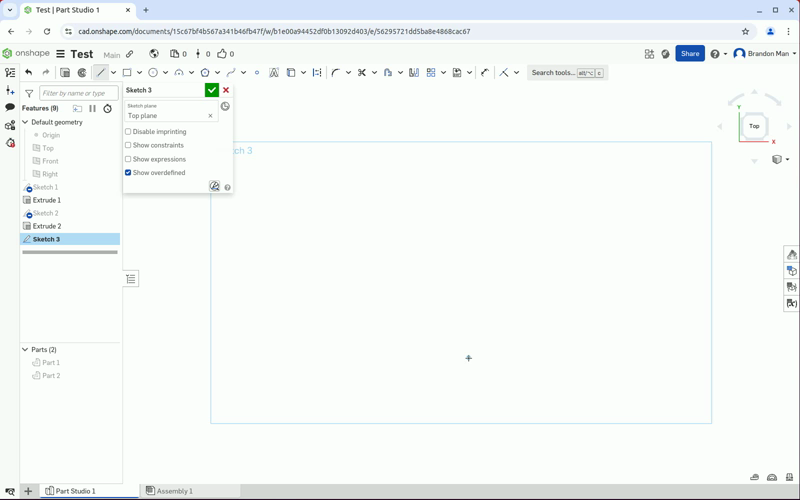
mouse_move(519, 314)
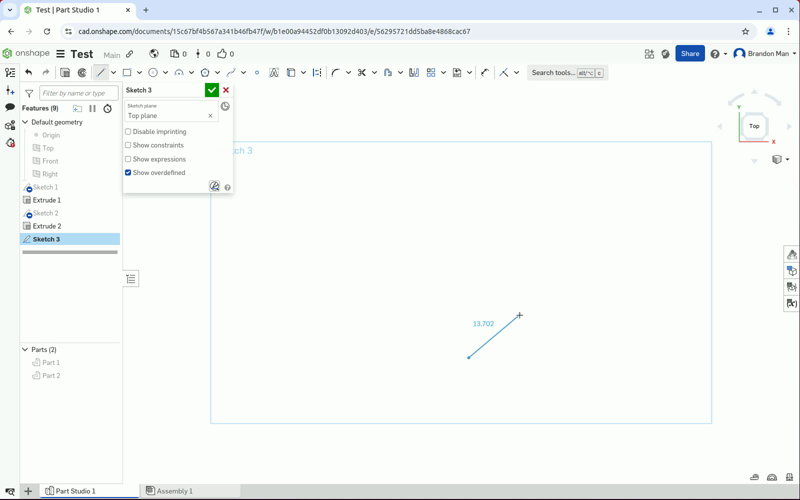
click(519, 314)
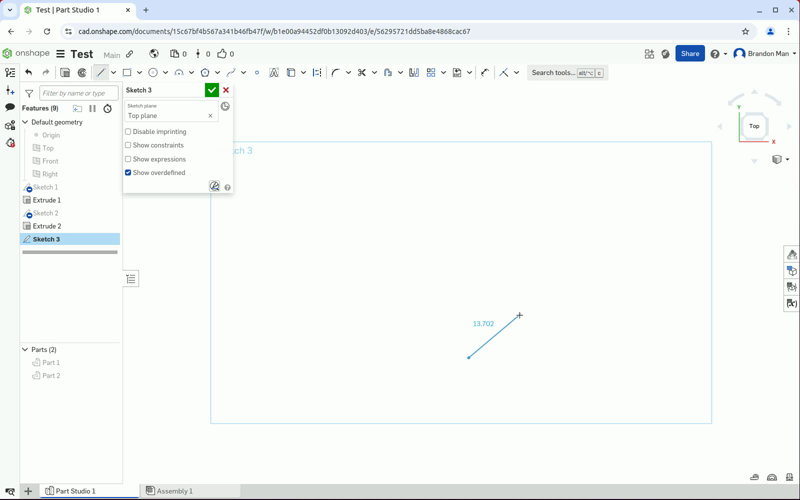
key_up(shift)
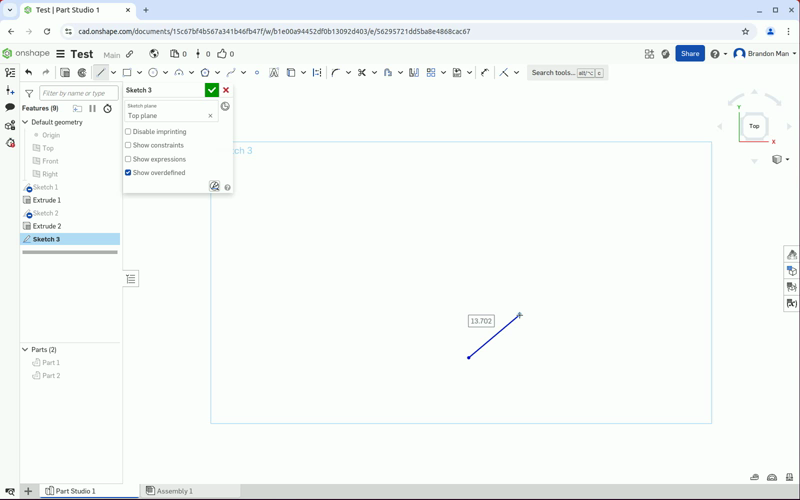
key_down(shift)
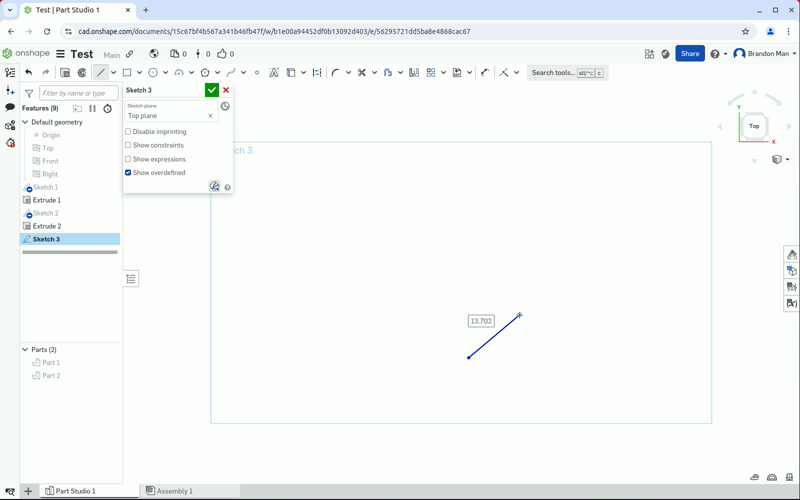
mouse_move(549, 314)
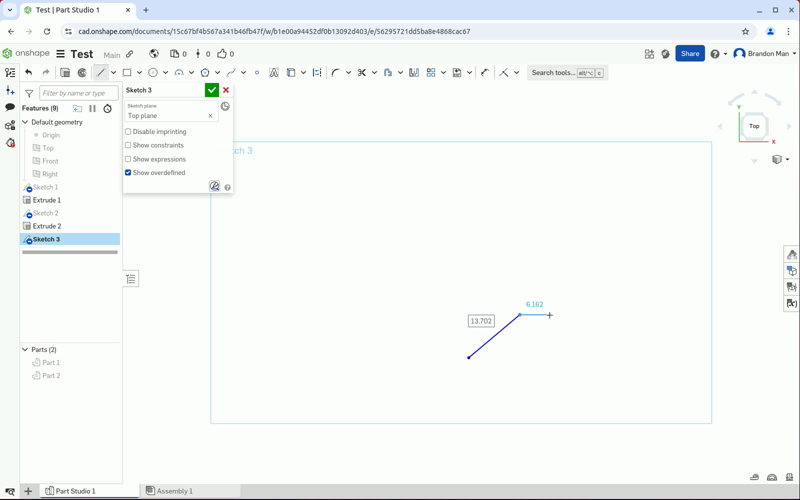
mouse_move(500, 297)
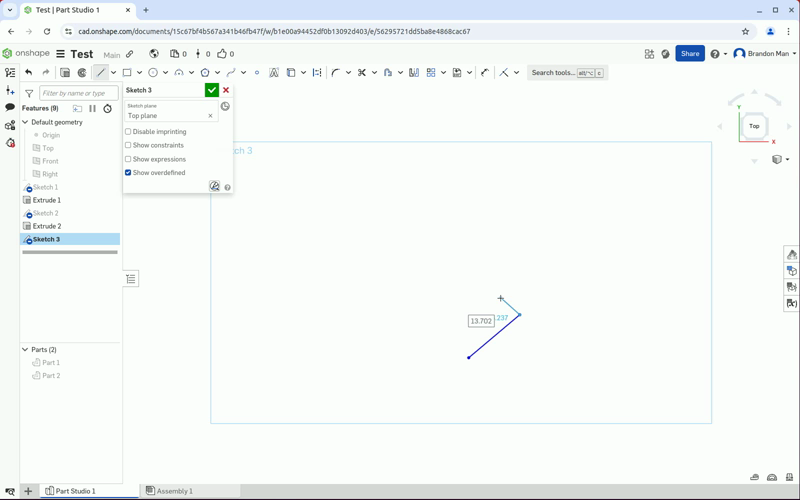
click(500, 297)
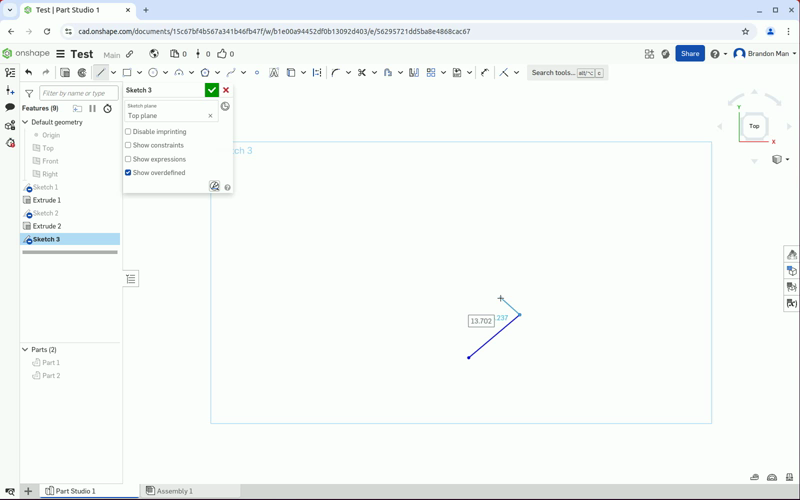
key_up(shift)
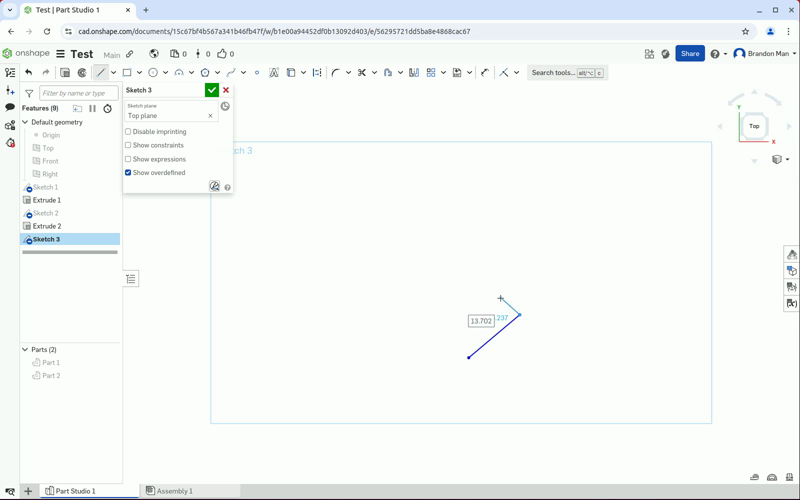
key_down(shift)
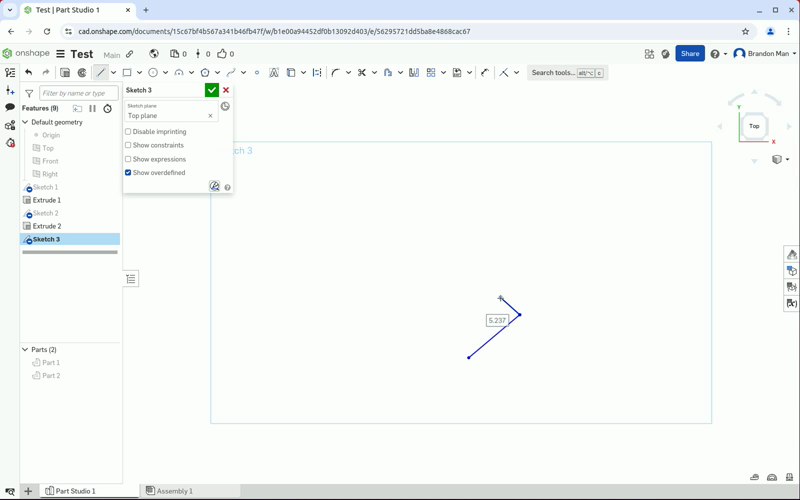
mouse_move(468, 357)
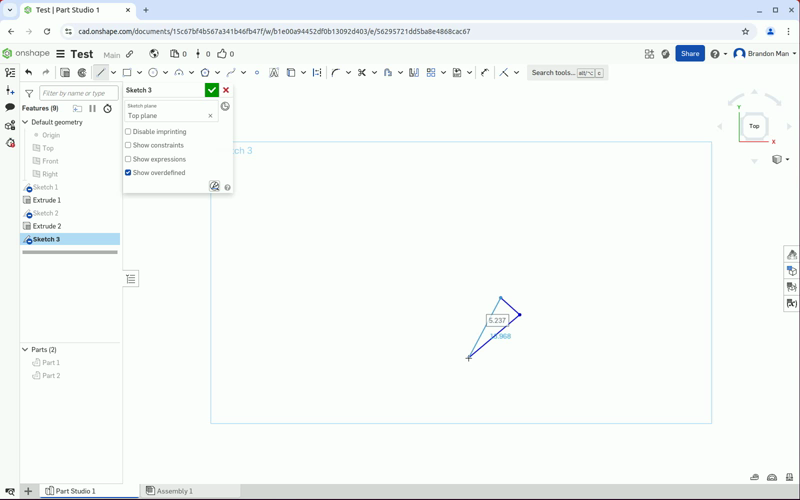
key_up(shift)
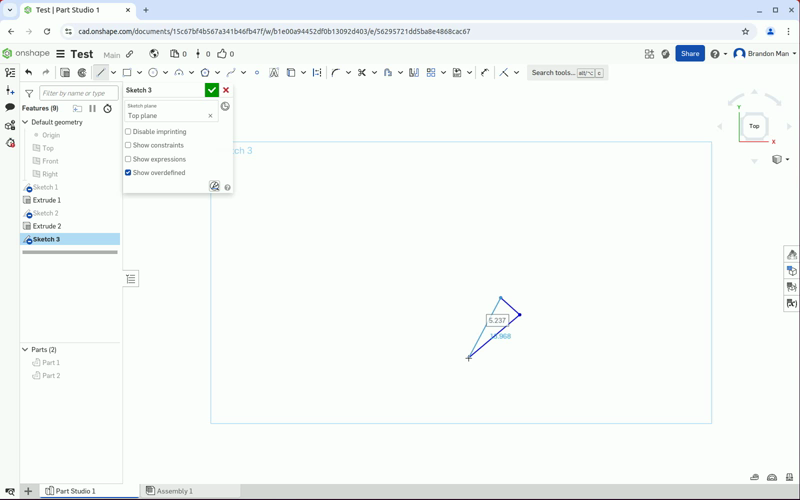
click(468, 357)
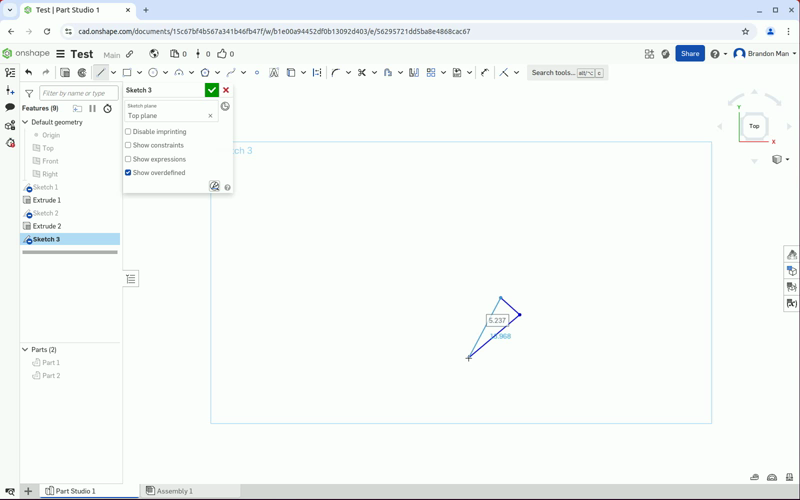
key(esc)
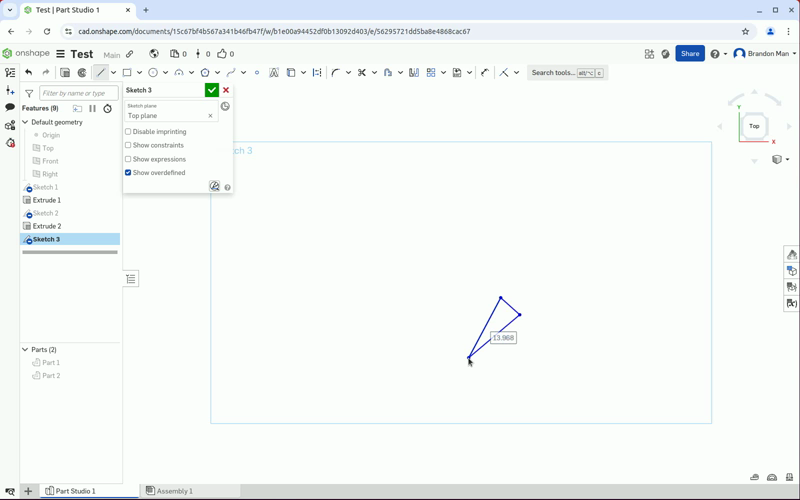
mouse_move(489, 328)
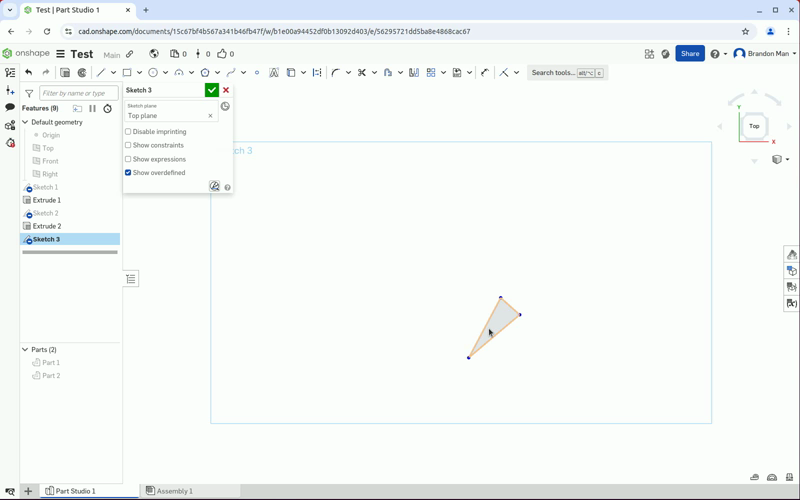
scroll(6)
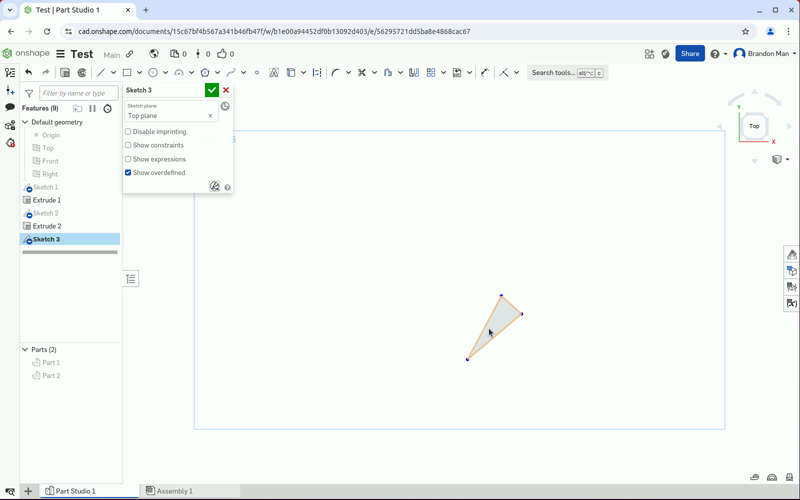
scroll(6)
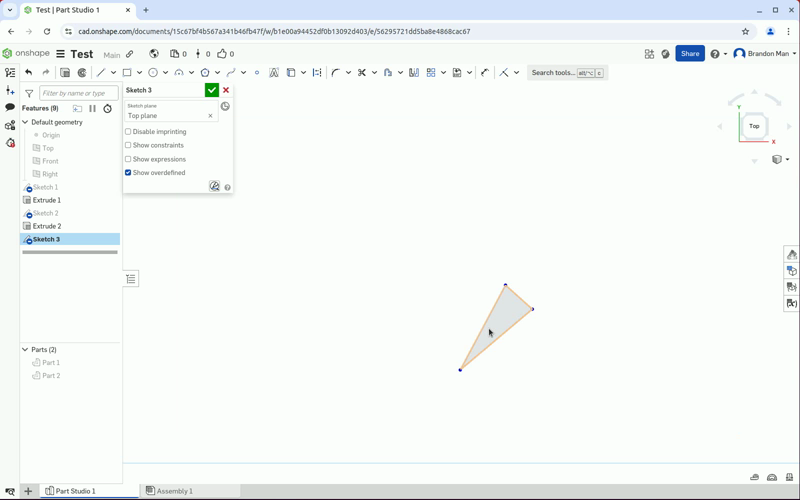
scroll(6)
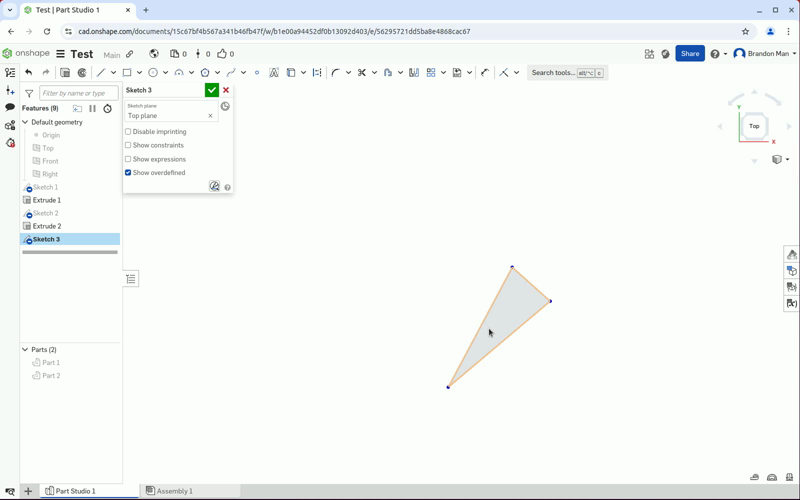
scroll(6)
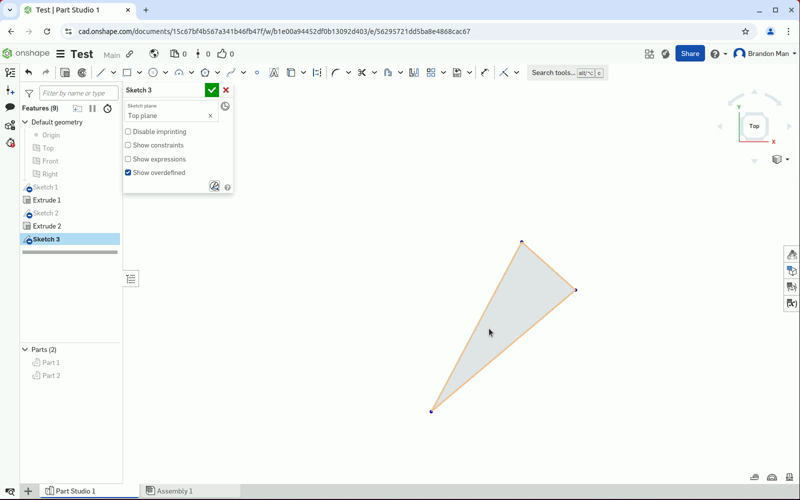
scroll(6)
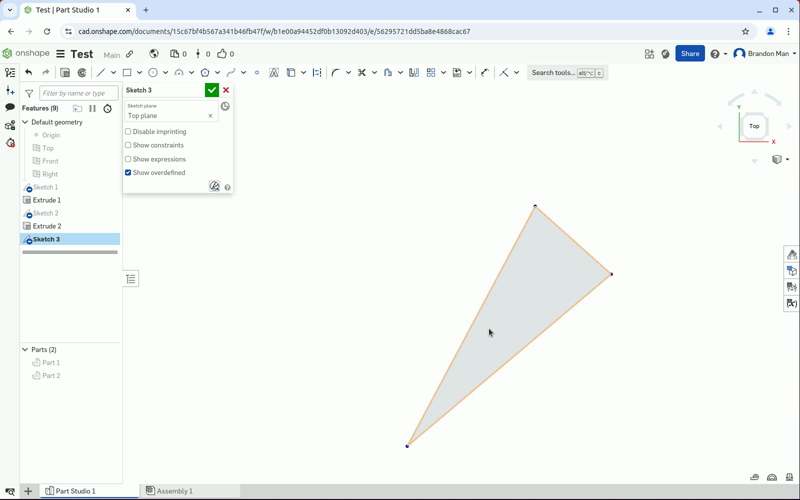
scroll(6)
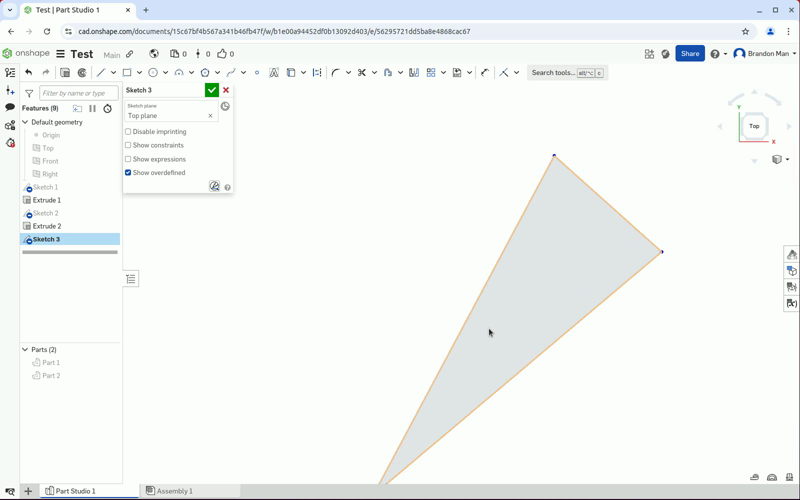
scroll(6)
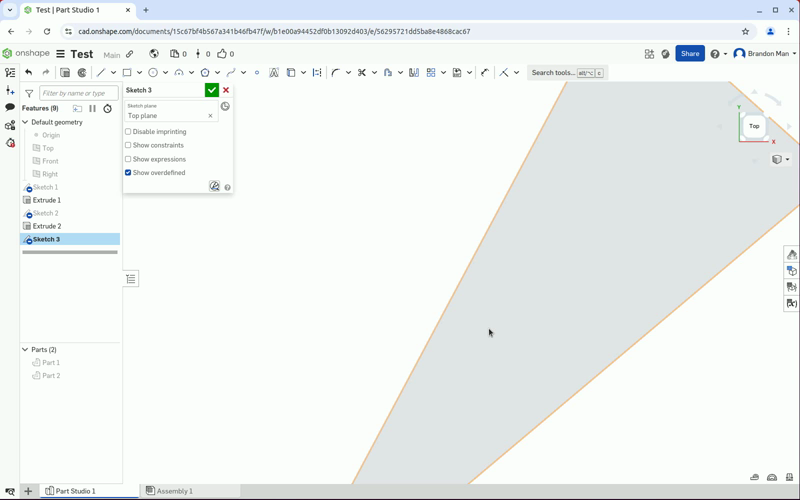
click(489, 328)
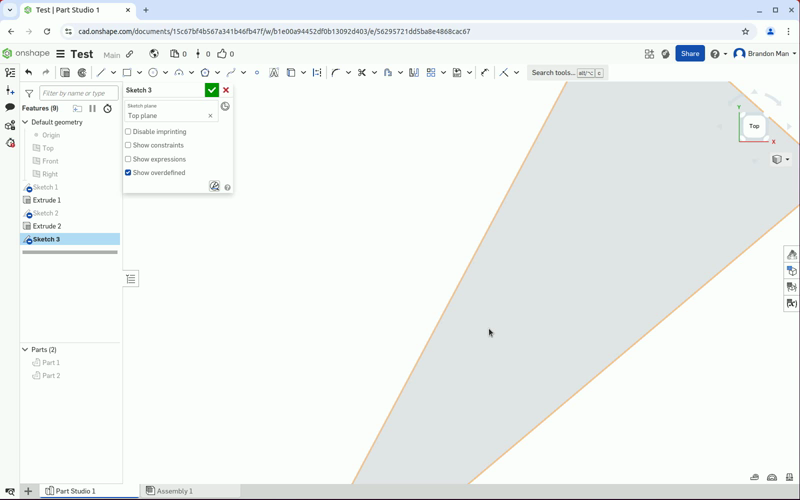
scroll(-6)
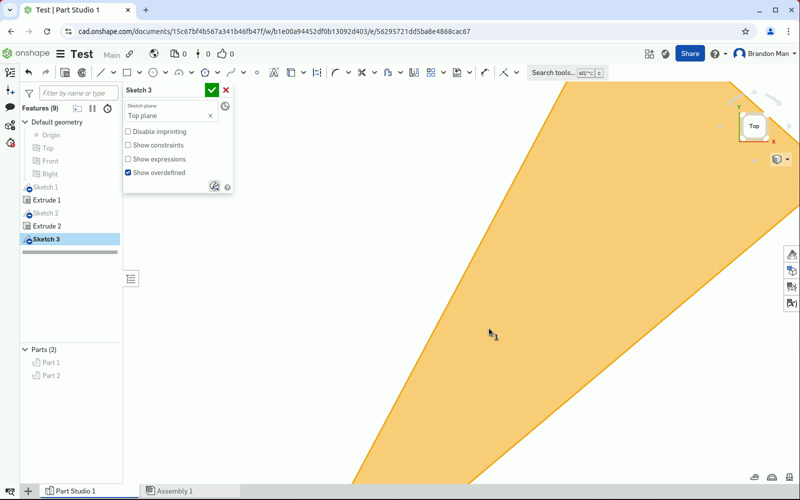
scroll(-6)
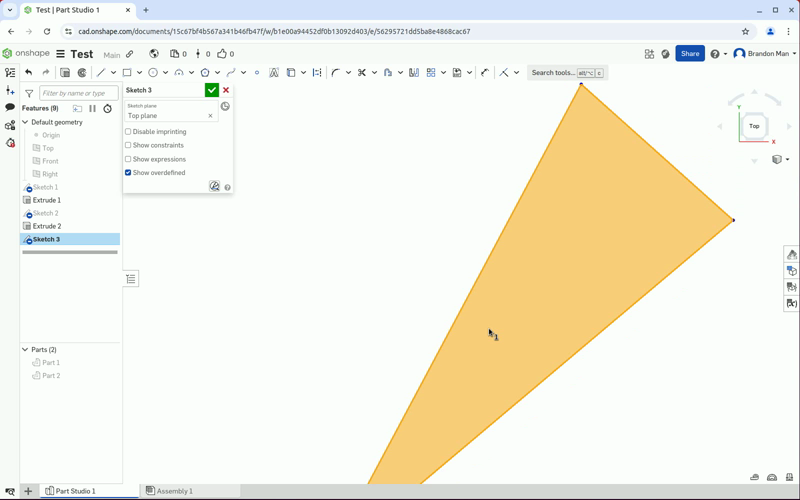
scroll(-6)
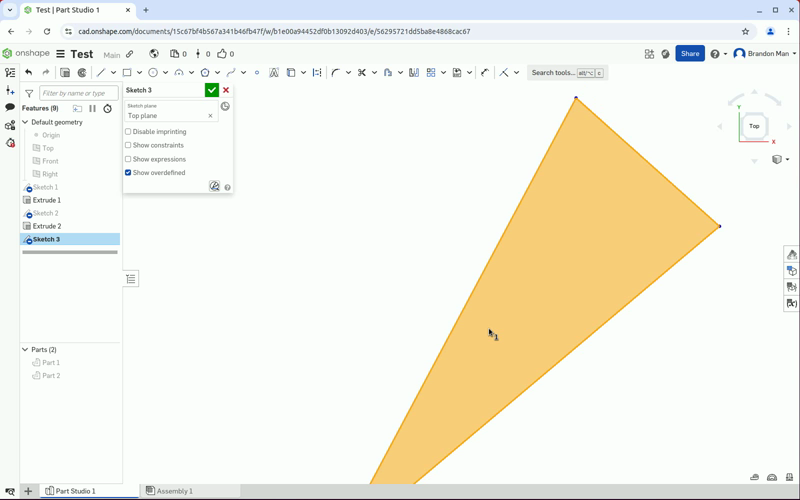
scroll(-6)
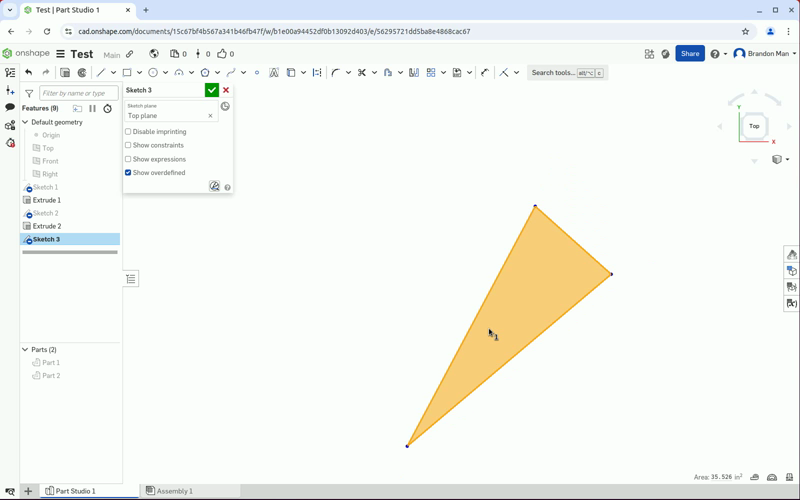
scroll(-6)
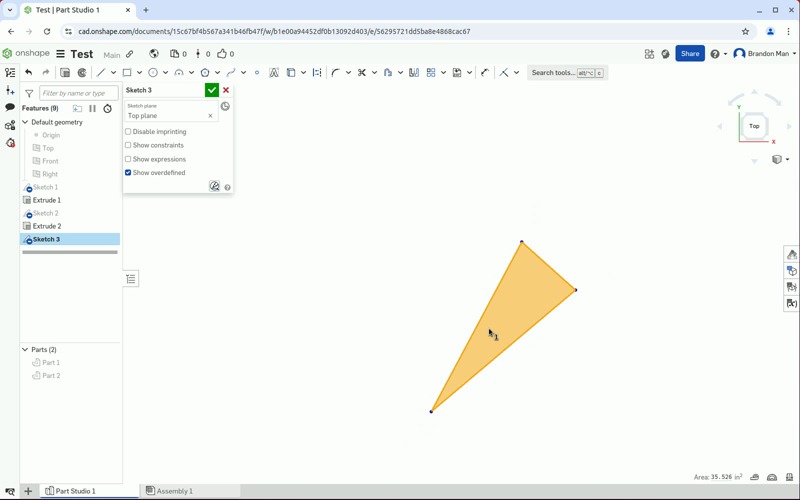
scroll(-6)
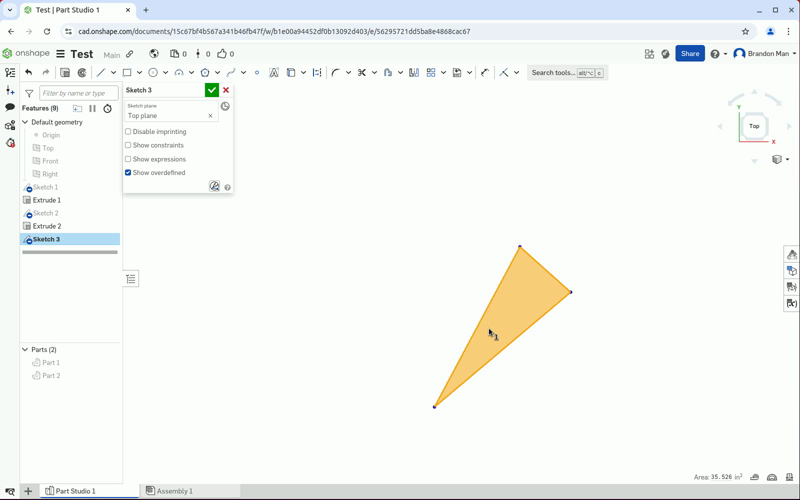
scroll(-6)
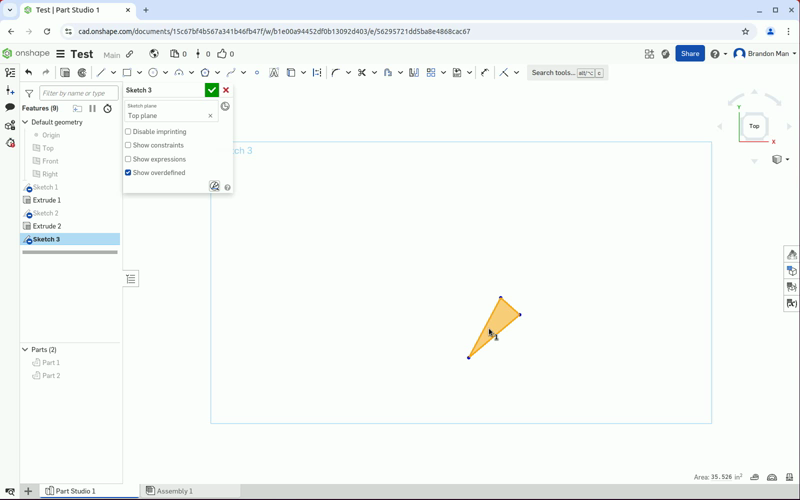
mouse_move(73, 352)
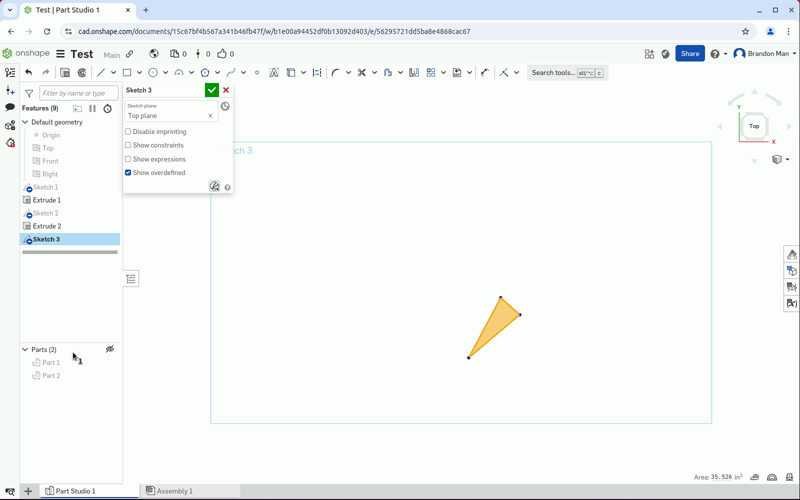
key(shift+y)
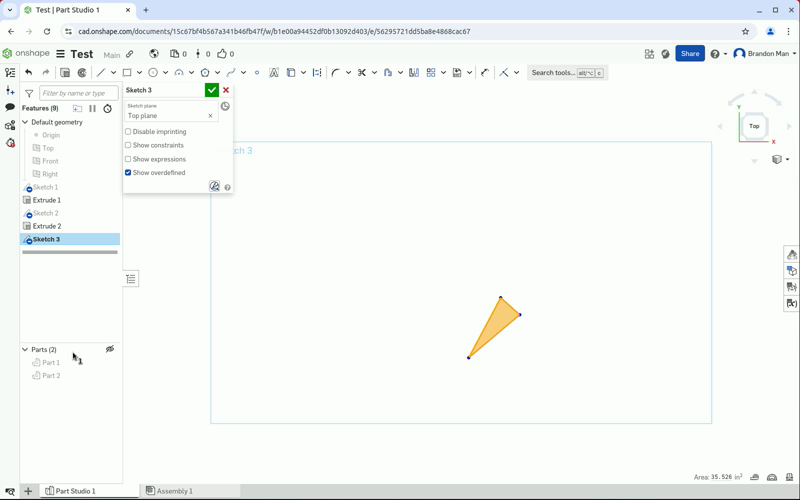
key(shift+e)
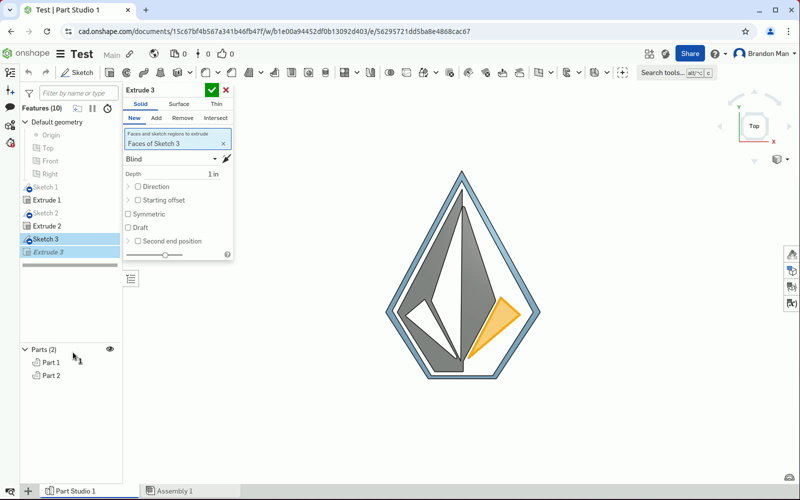
mouse_move(143, 106)
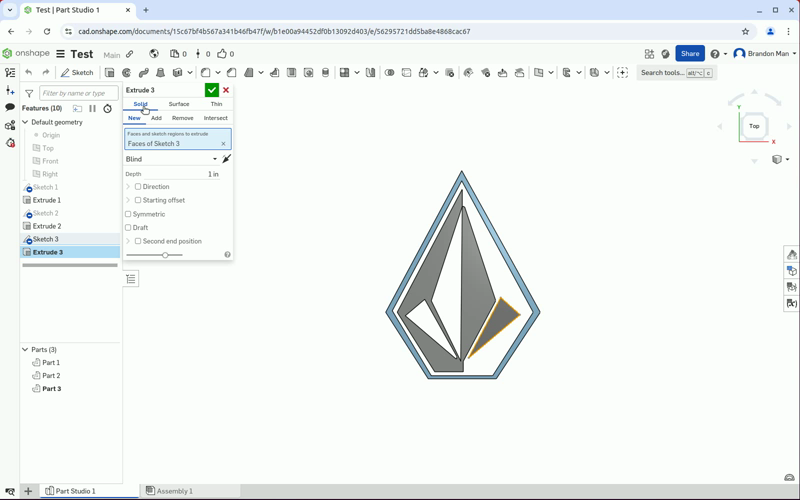
click(143, 106)
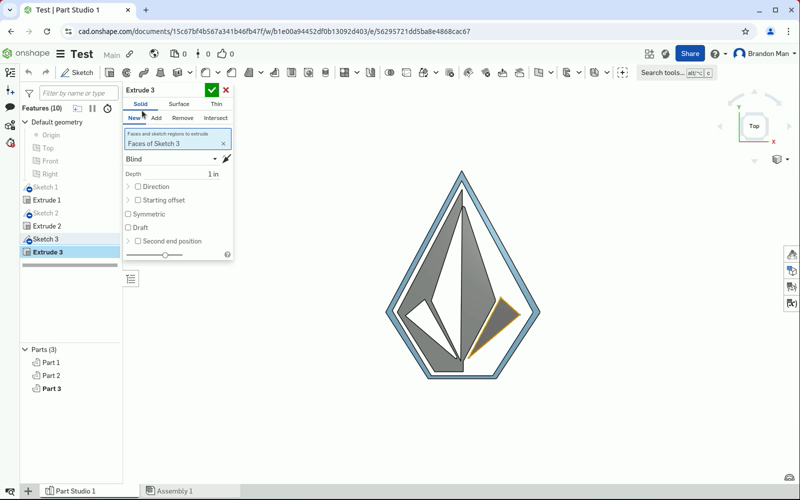
mouse_move(137, 120)
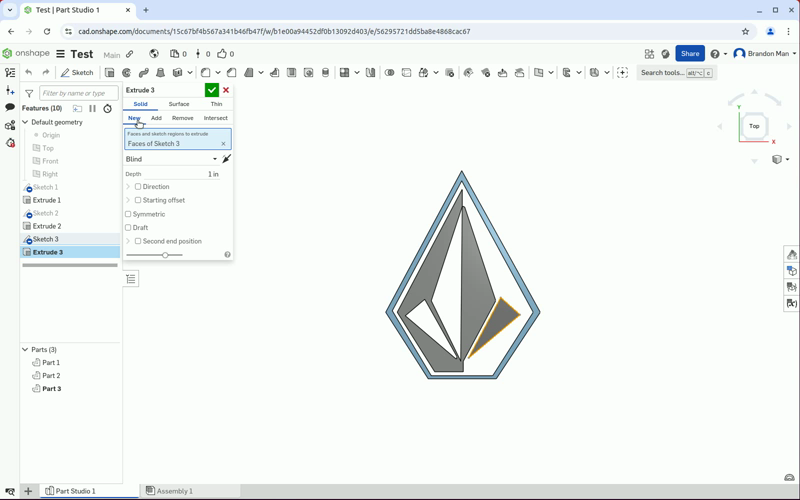
click(137, 120)
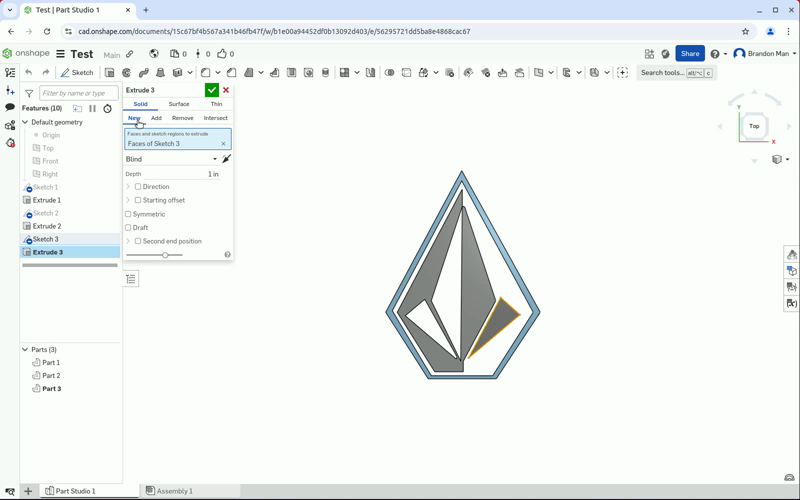
key(tab, 4)
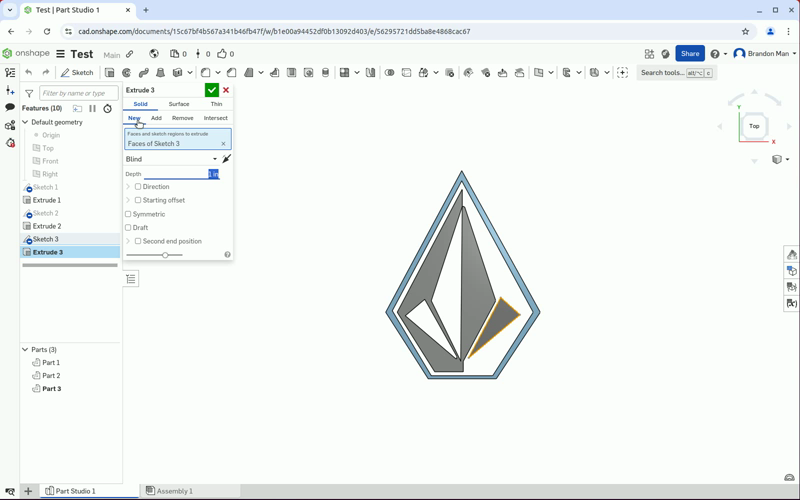
text(1.685)
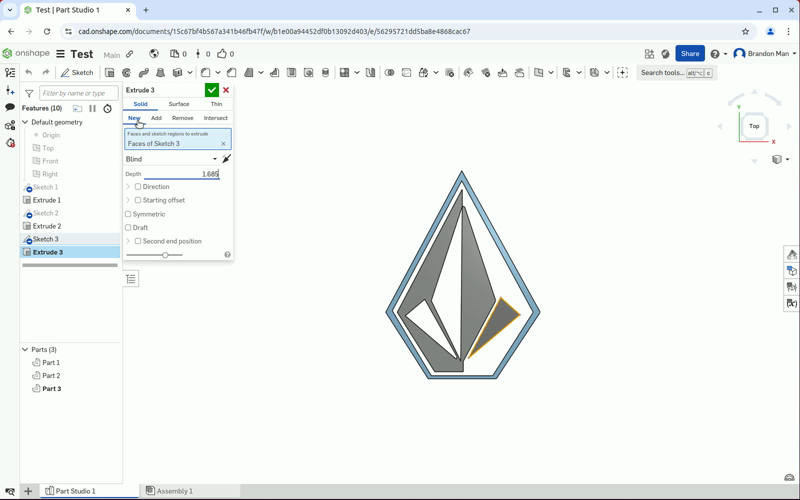
key(enter)
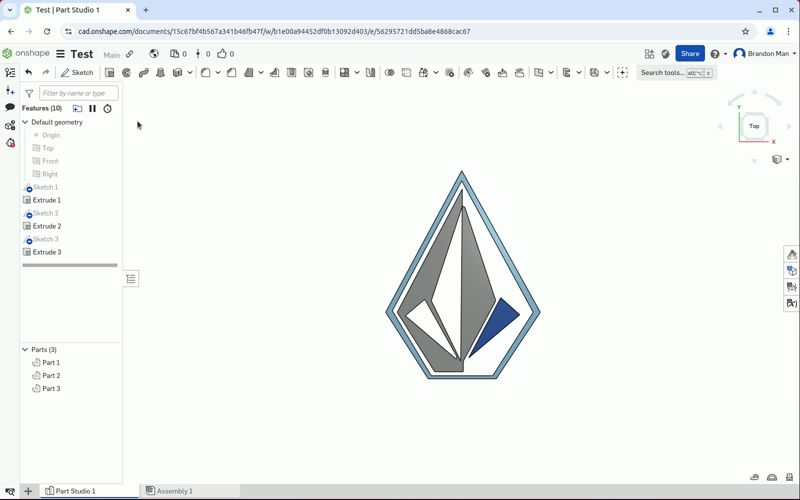
key(shift+h)
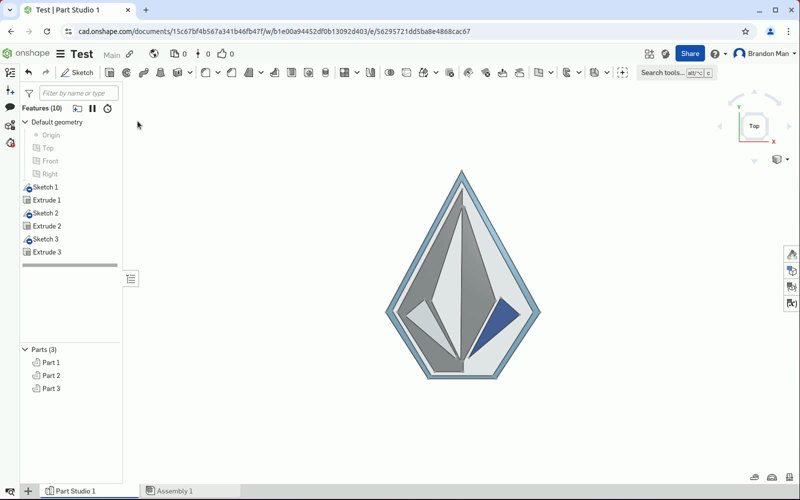
key(shift+h)
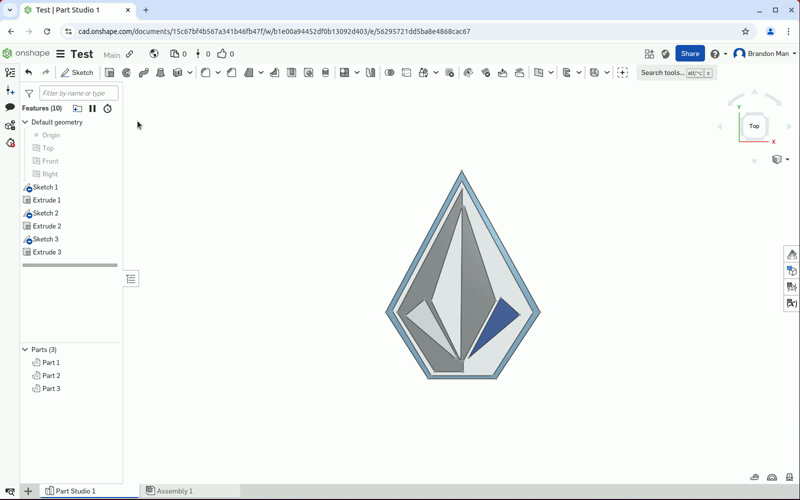
key(shift+7)
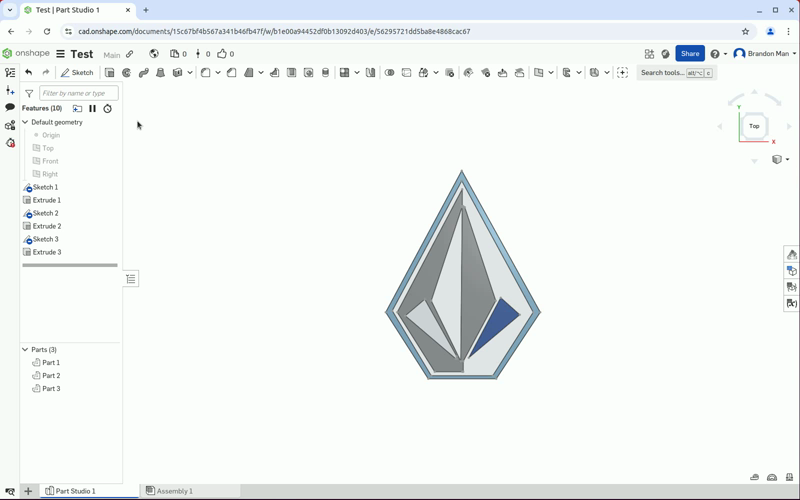
key(up, 3)
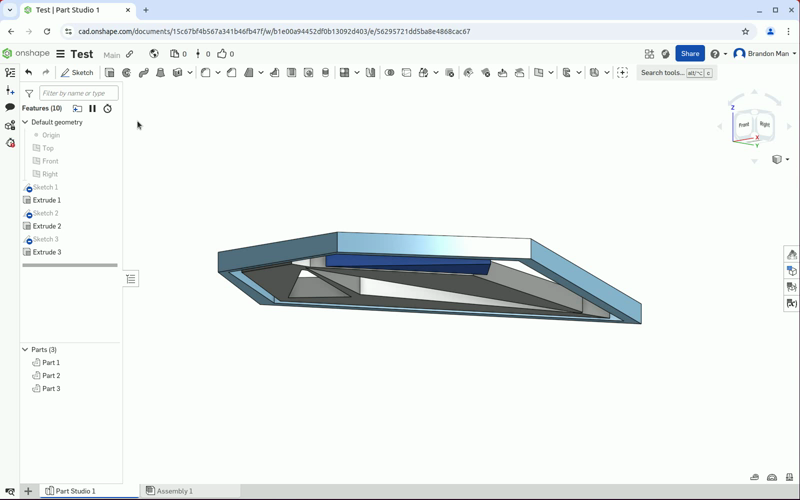
key(left, 3)
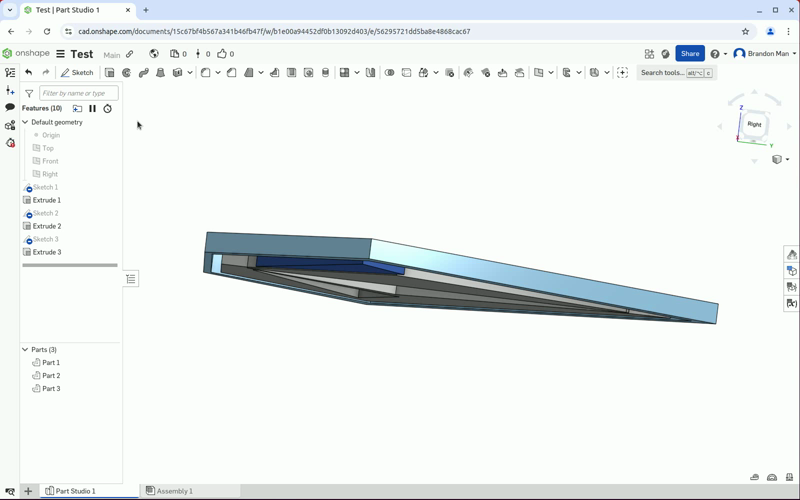
key(right, 3)
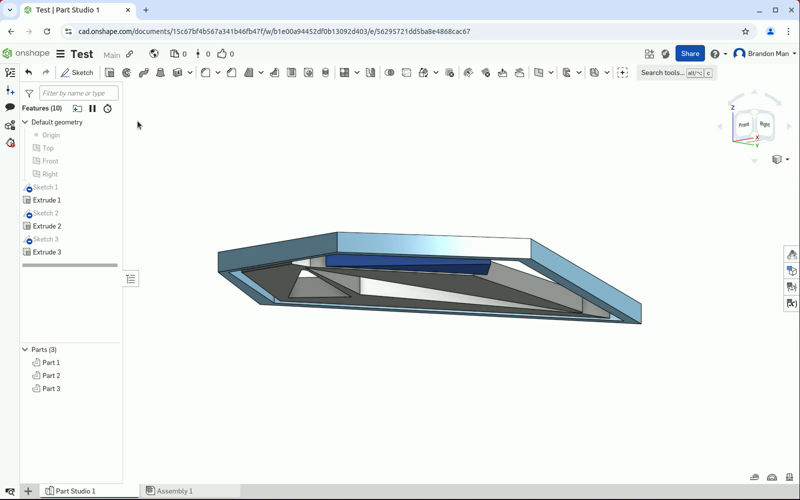
key(down, 3)
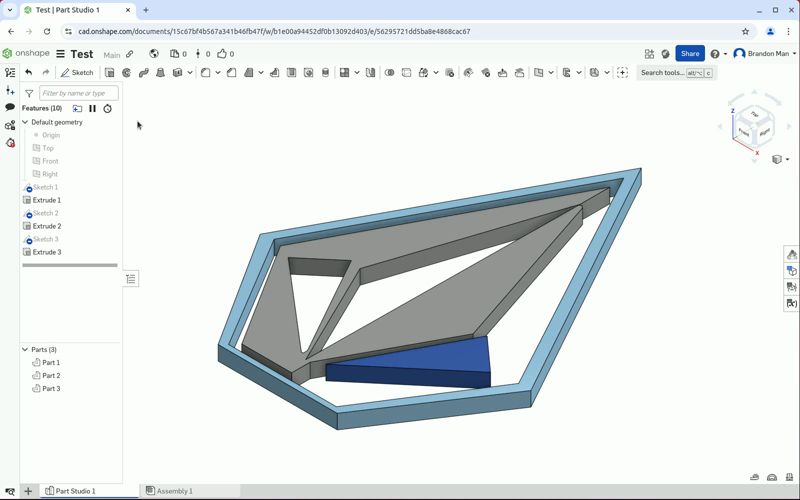
mouse_move(73, 189)
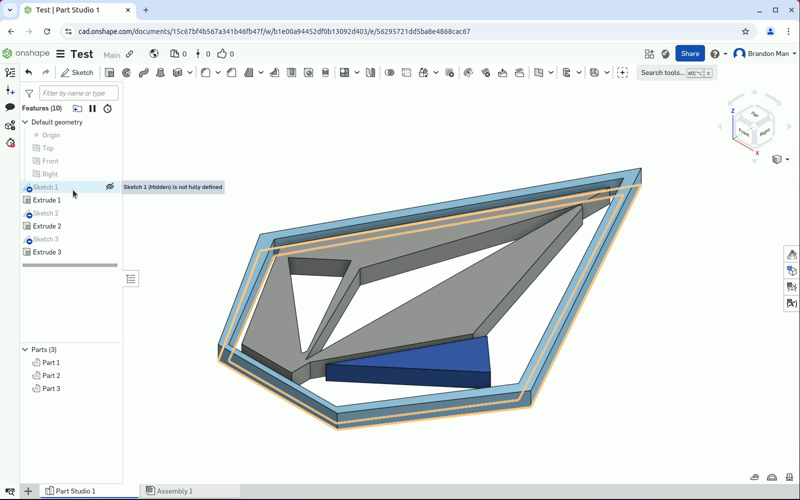
click(73, 189)